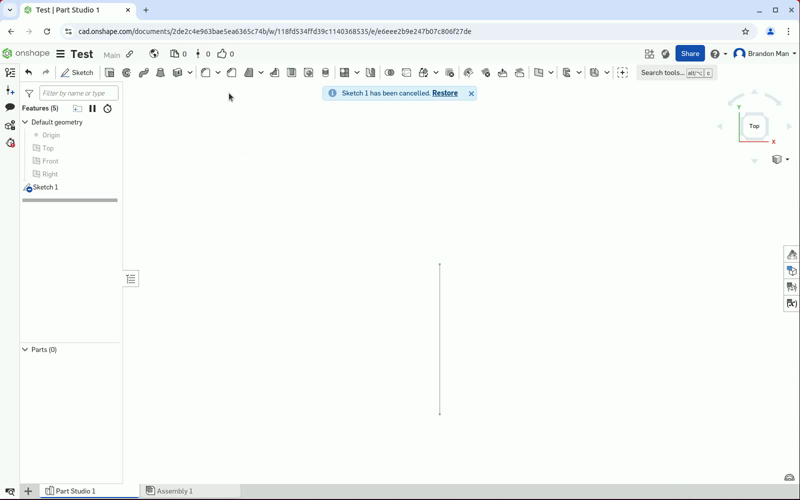
key(shift+h)
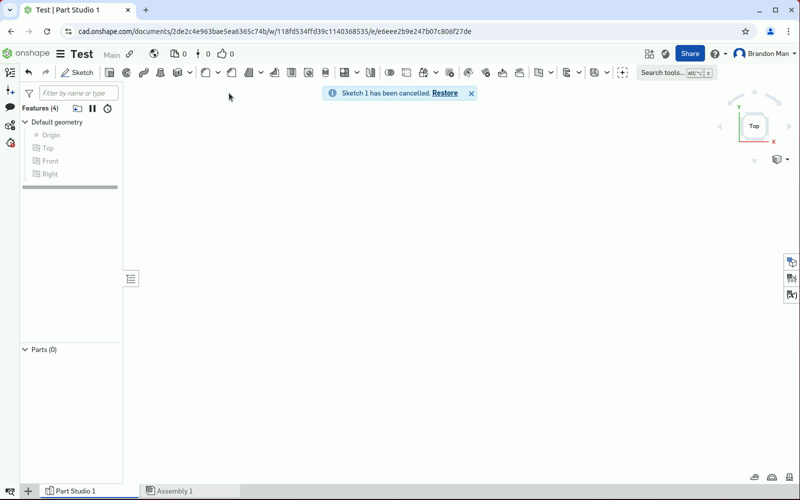
mouse_move(73, 352)
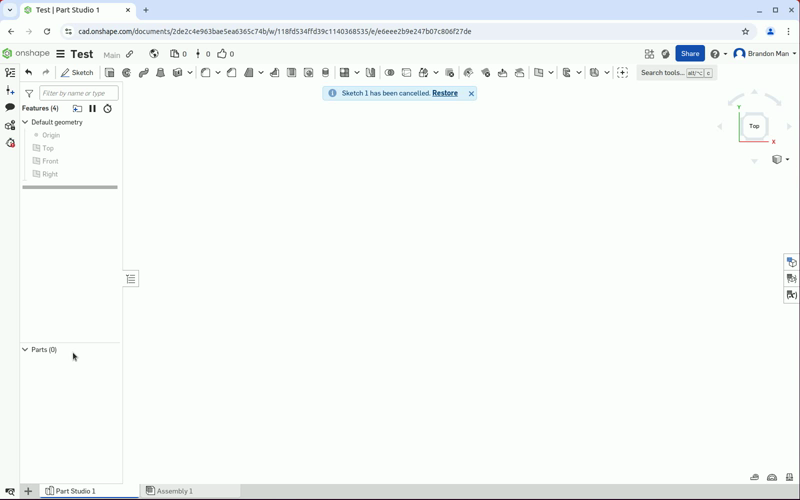
key(y)
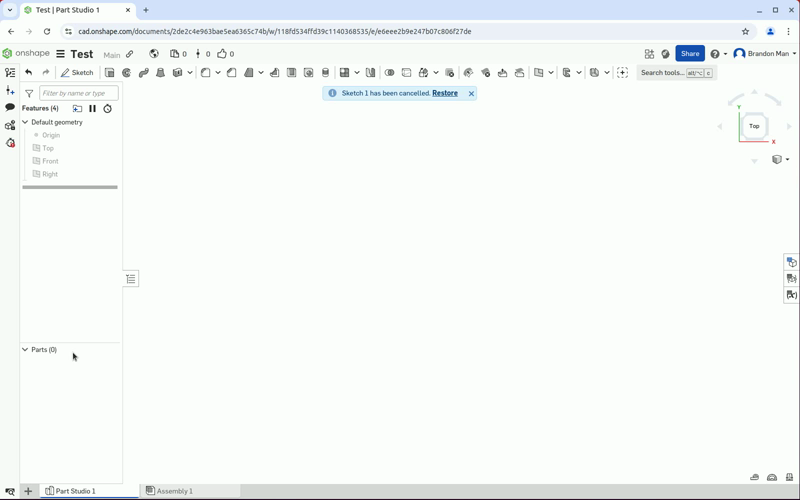
key(shift+p)
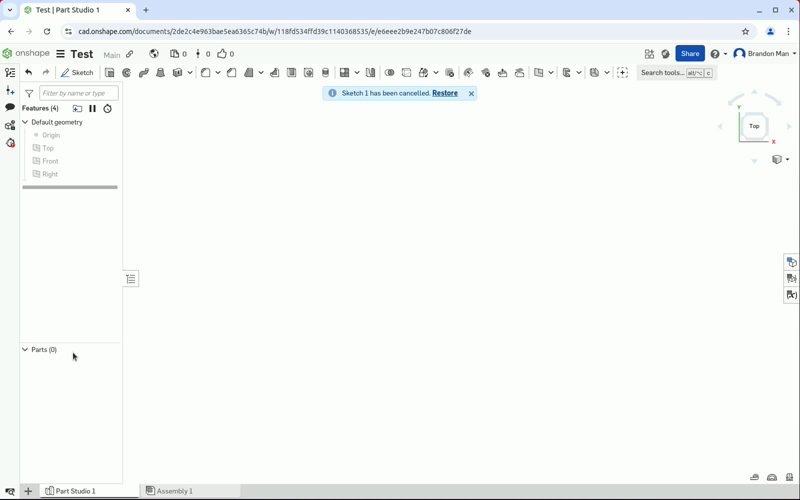
key(space)
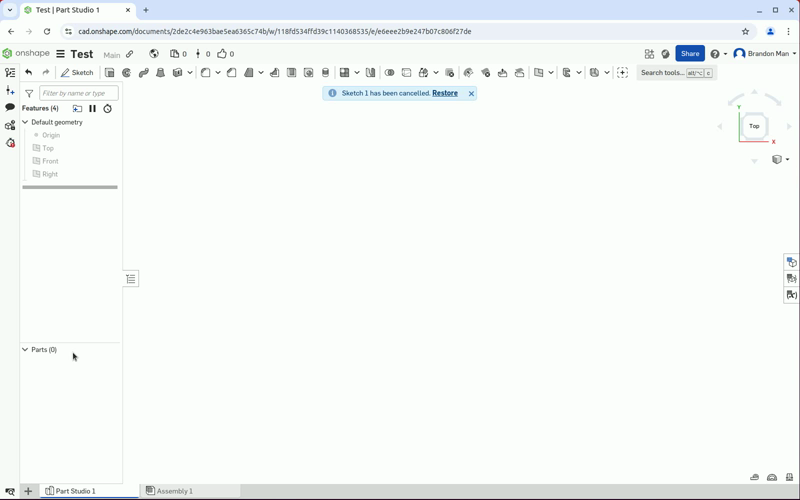
key_down(shift)
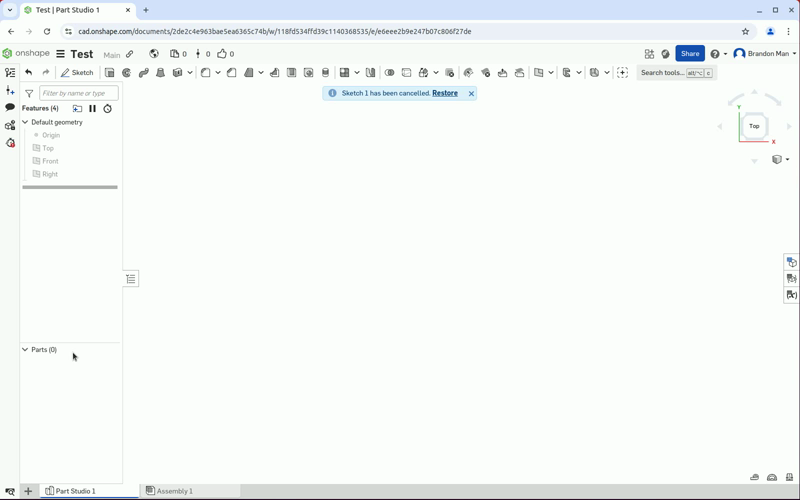
key(up)
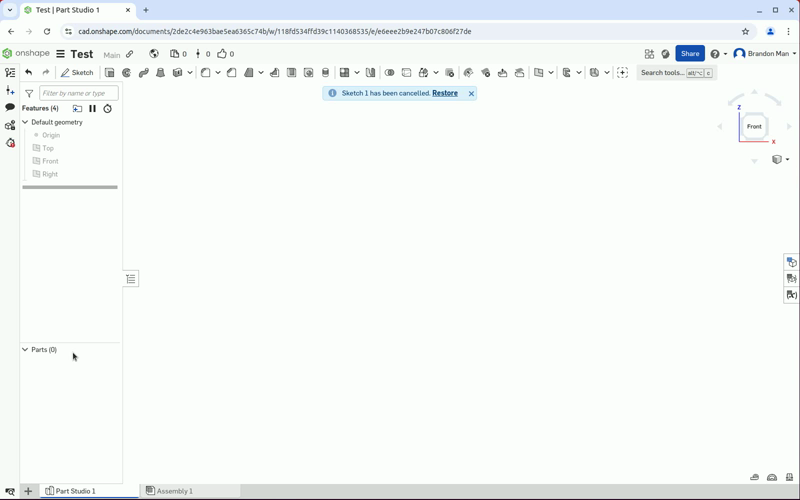
key_up(shift)
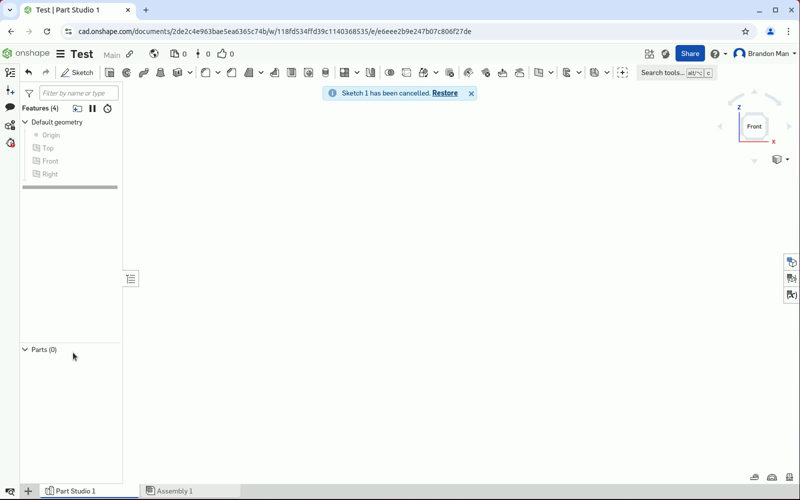
mouse_move(73, 352)
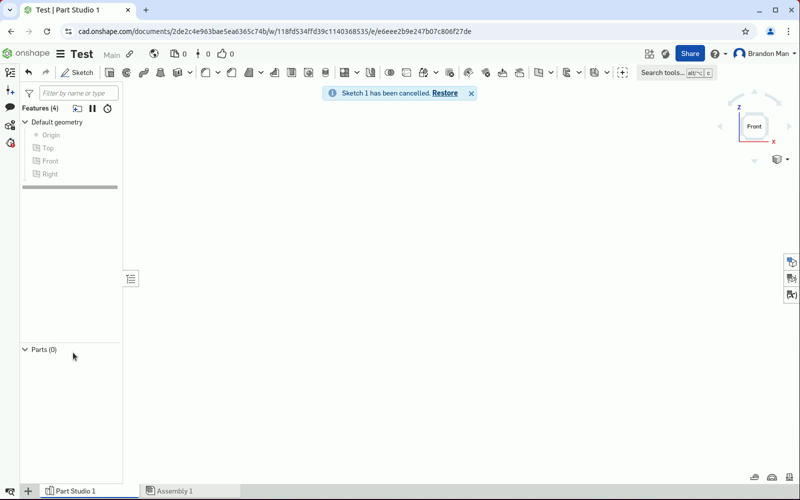
key(shift+y)
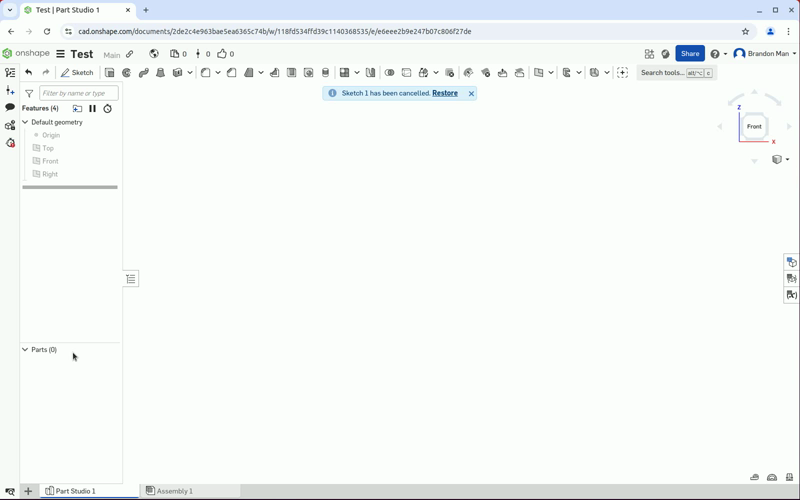
key(shift+s)
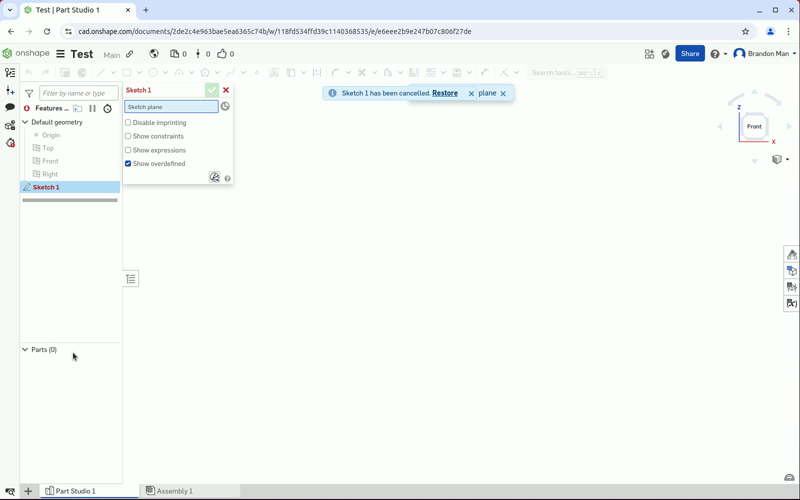
mouse_move(73, 163)
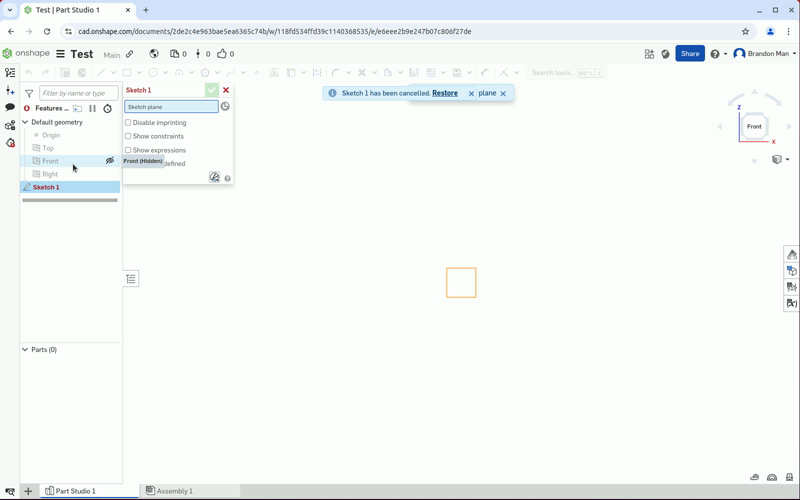
click(73, 163)
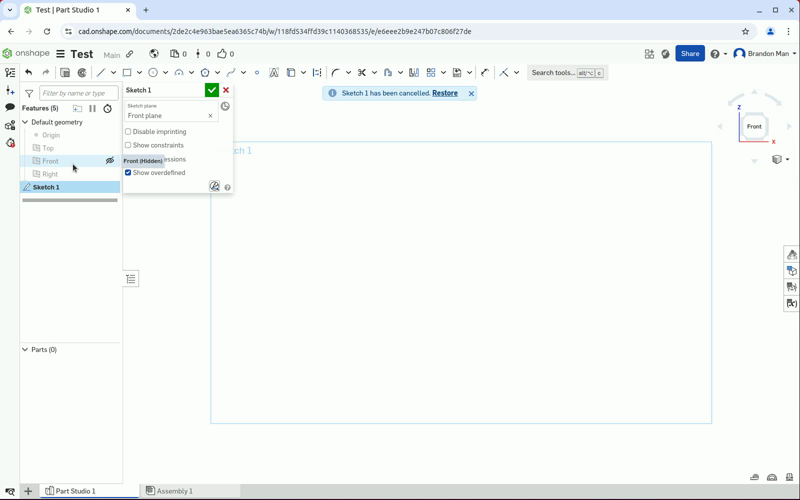
mouse_move(73, 352)
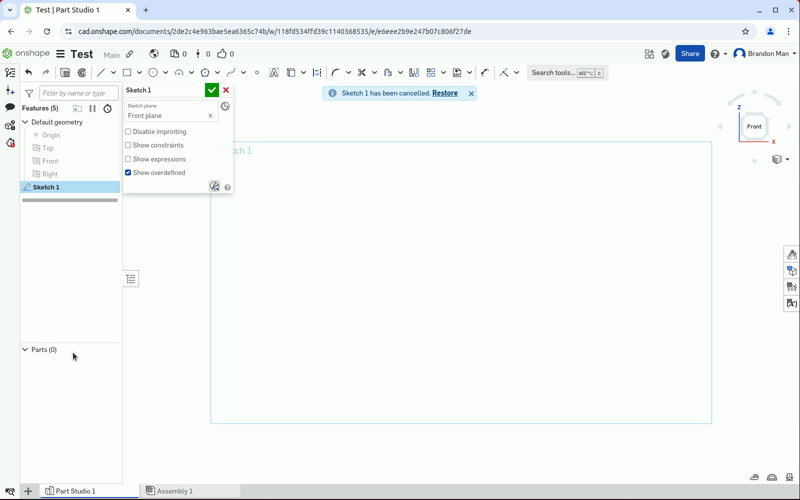
key(y)
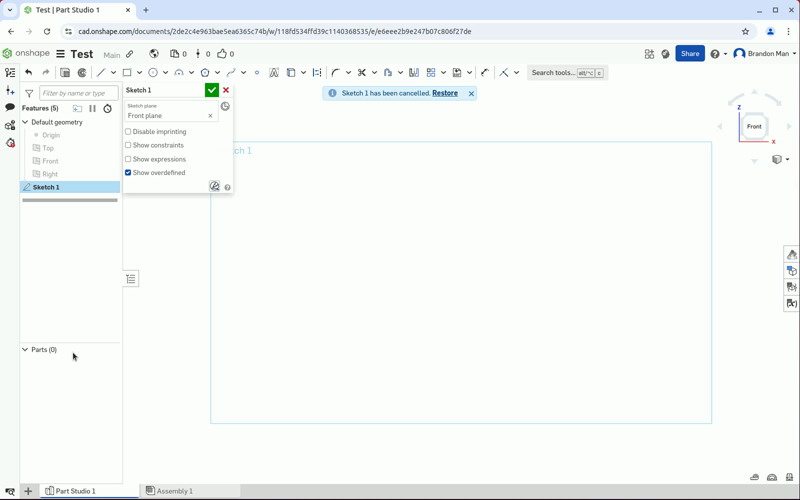
key(a)
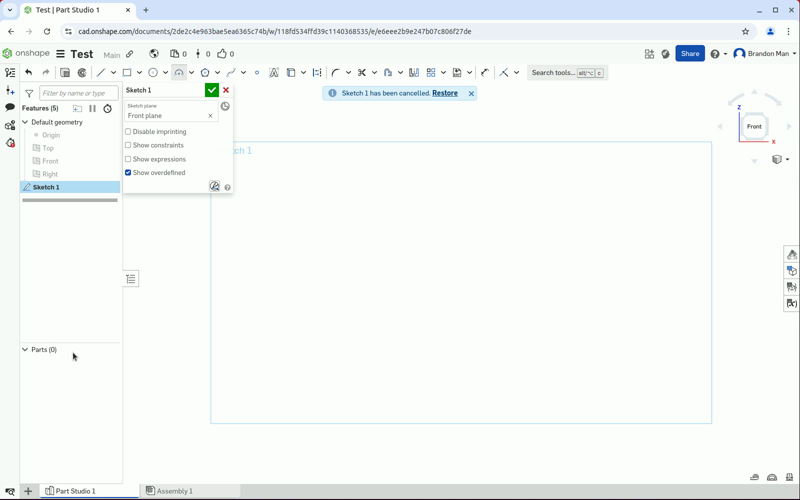
key_down(shift)
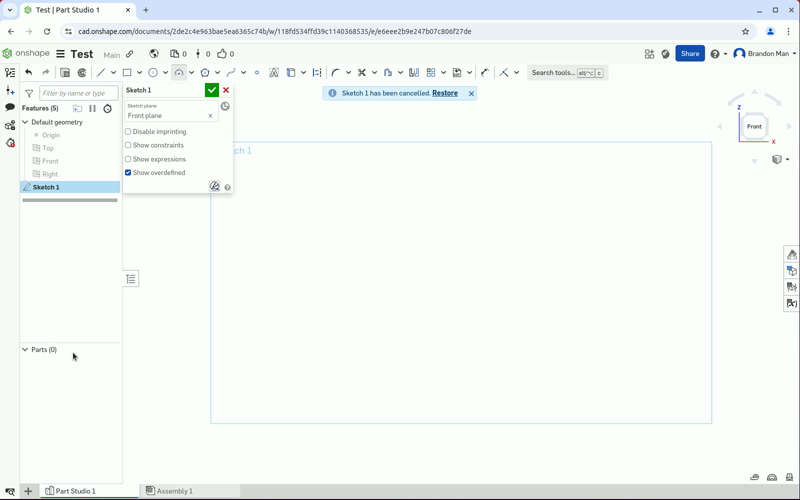
mouse_move(457, 275)
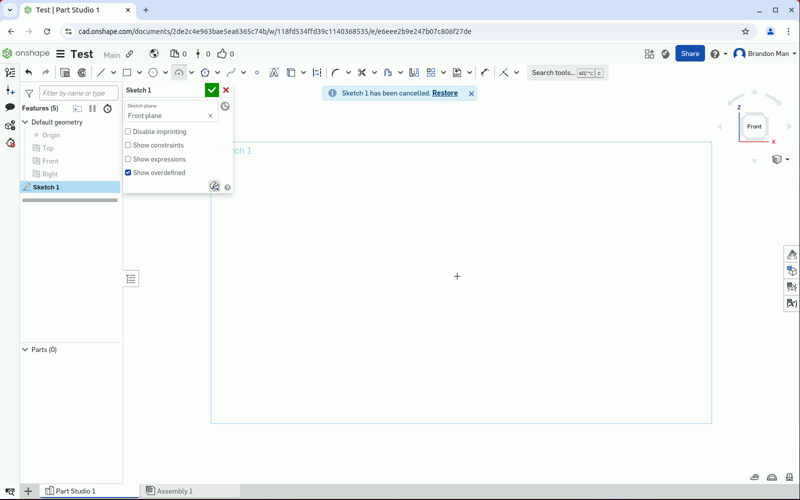
click(457, 275)
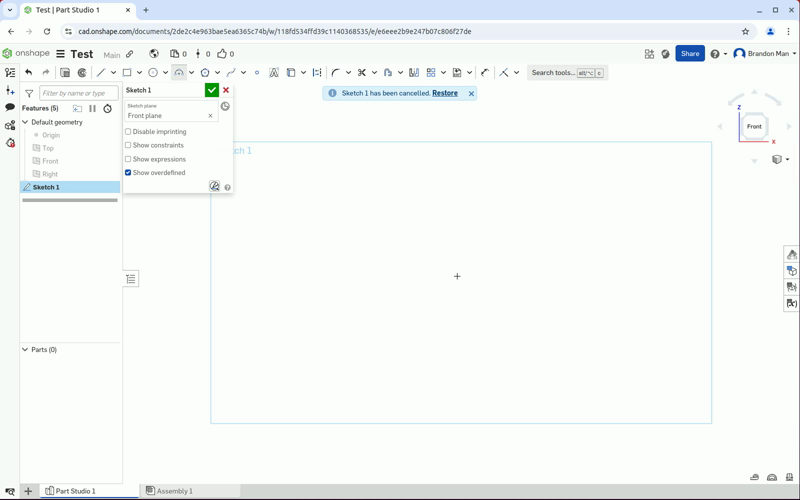
key_up(shift)
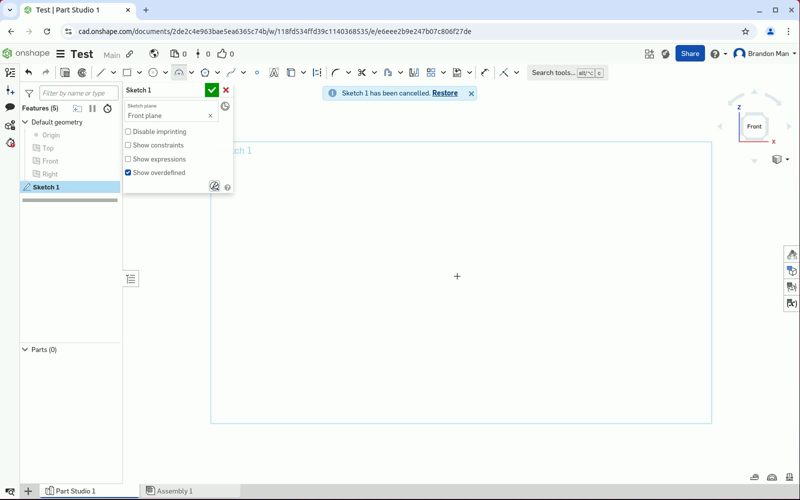
key_down(shift)
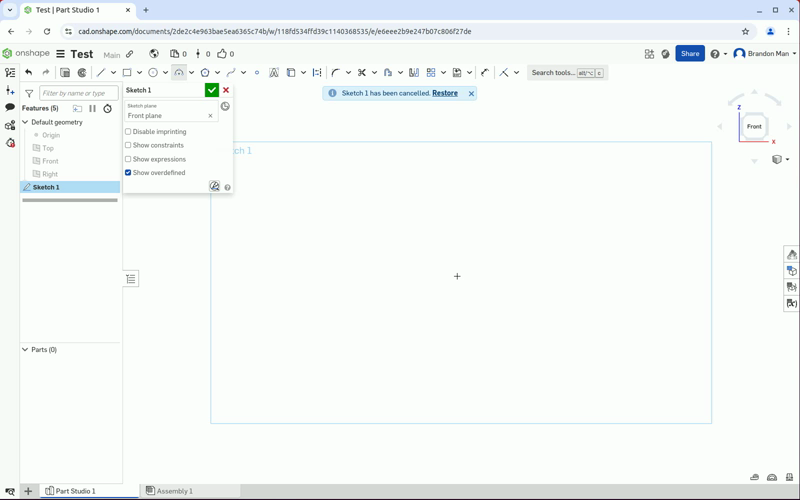
mouse_move(464, 290)
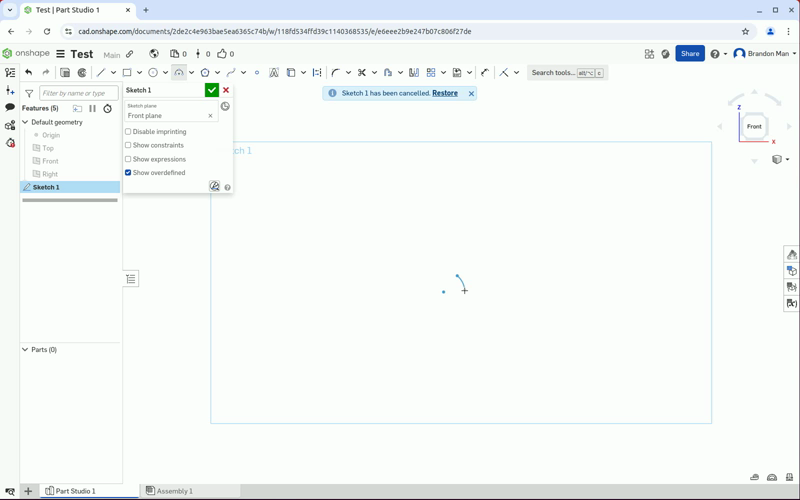
click(464, 290)
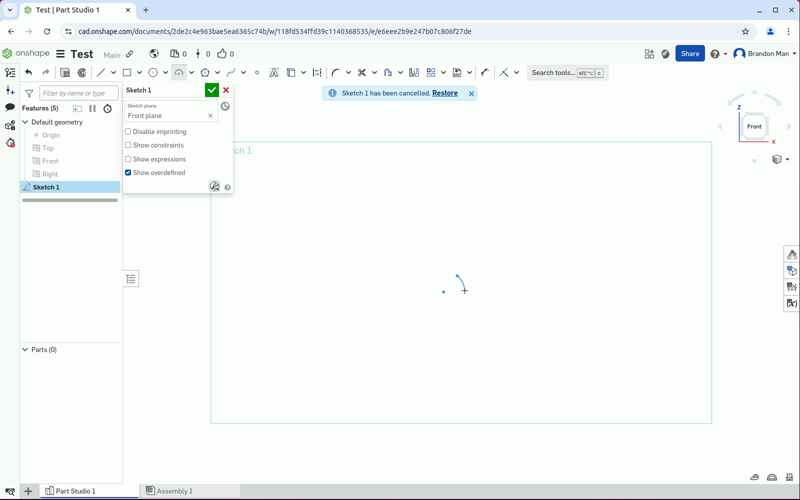
mouse_move(453, 287)
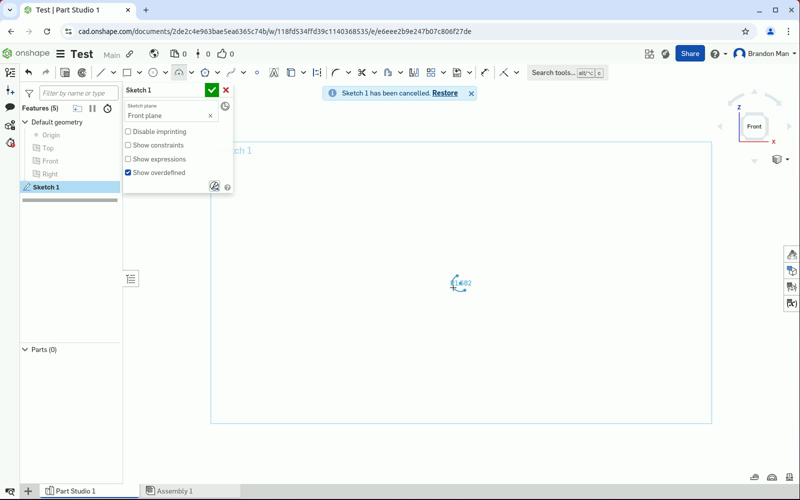
click(453, 287)
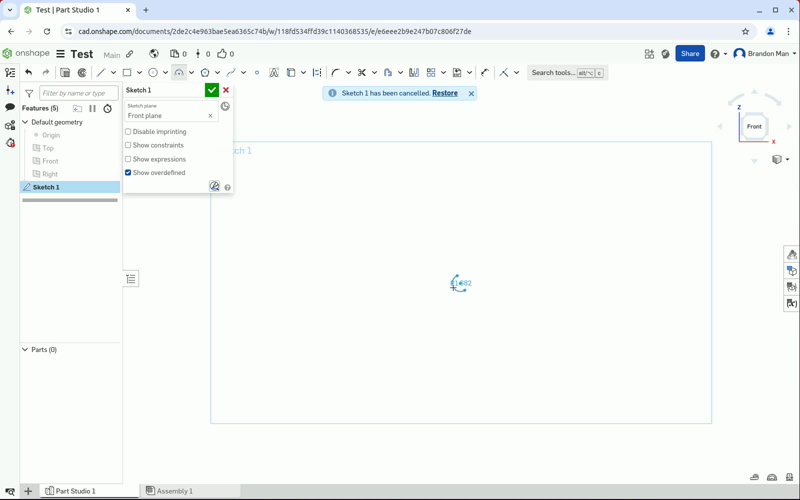
key_up(shift)
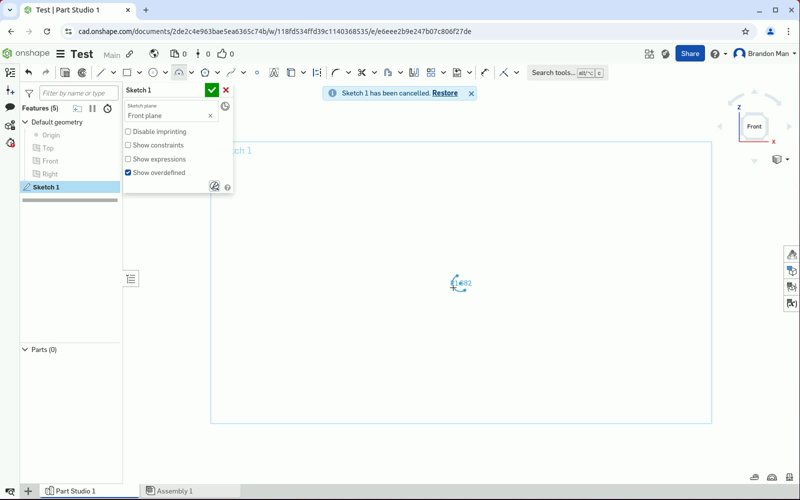
mouse_move(464, 290)
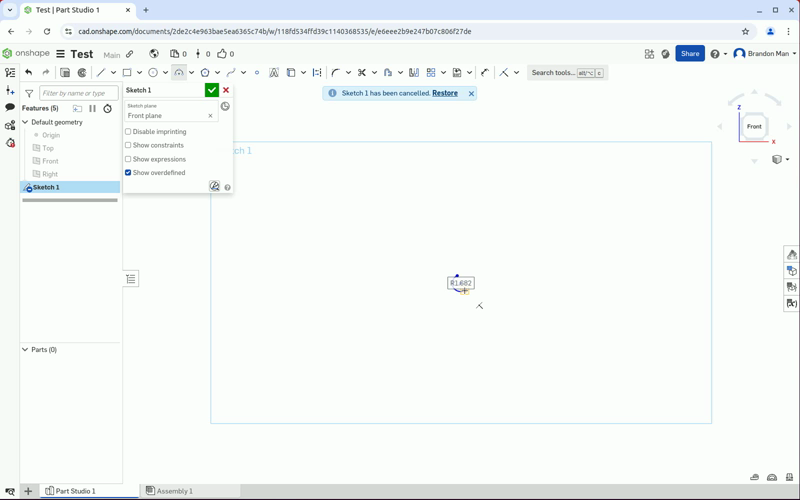
click(464, 290)
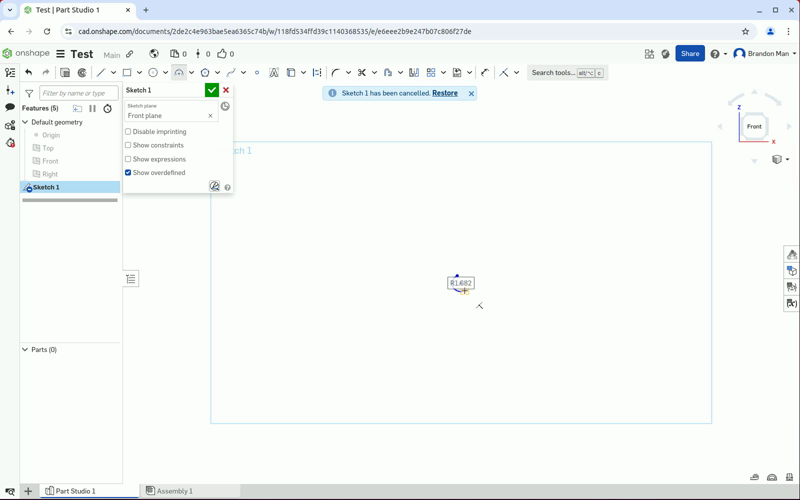
key_down(shift)
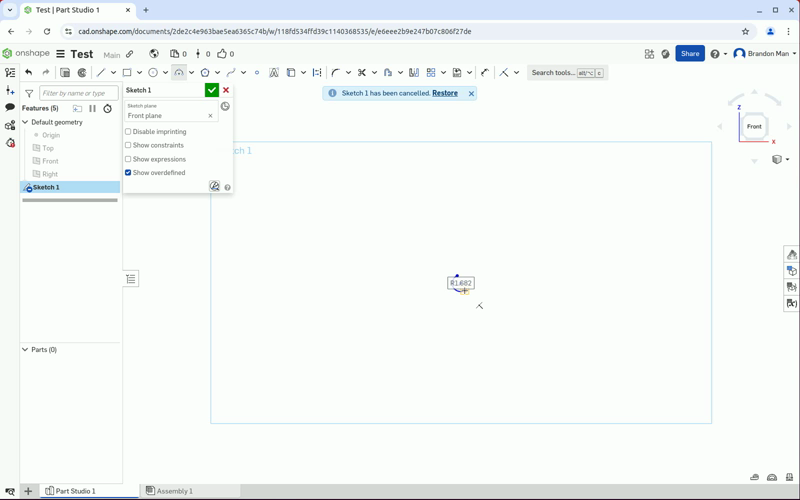
mouse_move(569, 285)
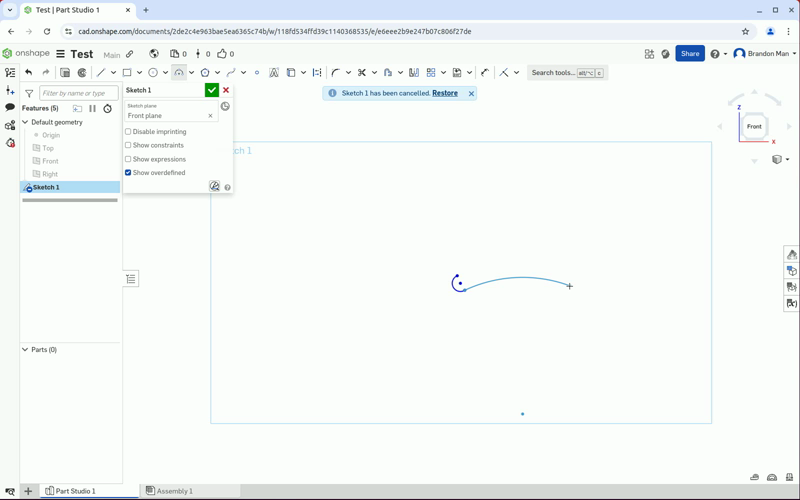
click(569, 285)
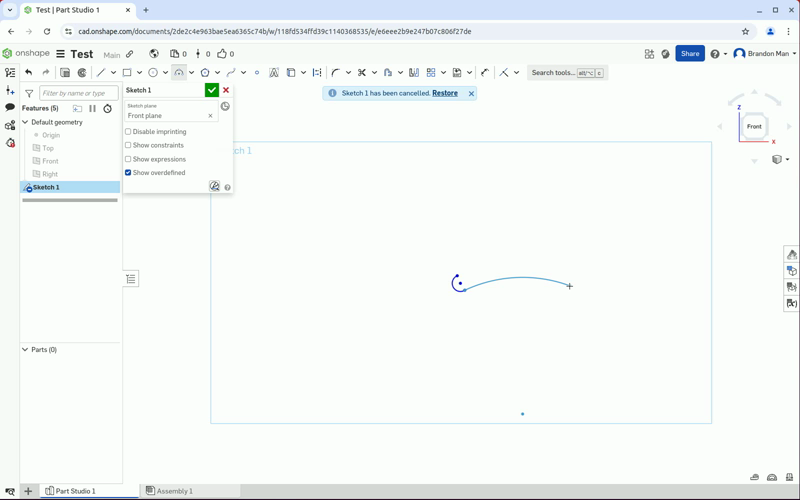
mouse_move(516, 274)
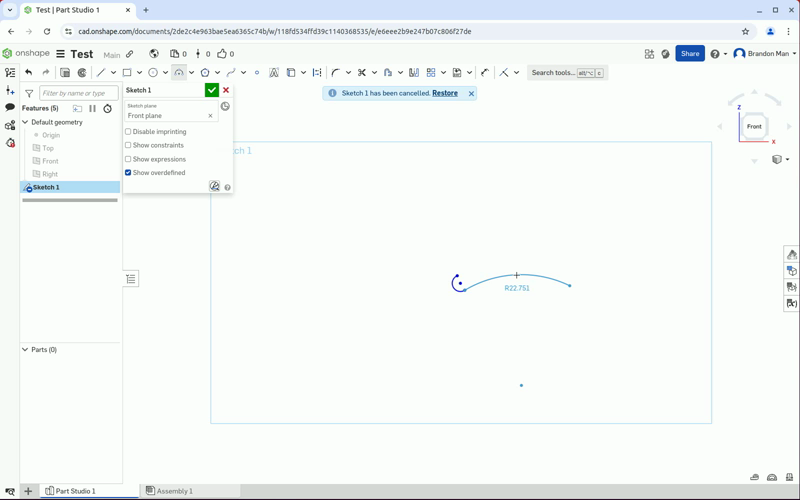
click(516, 274)
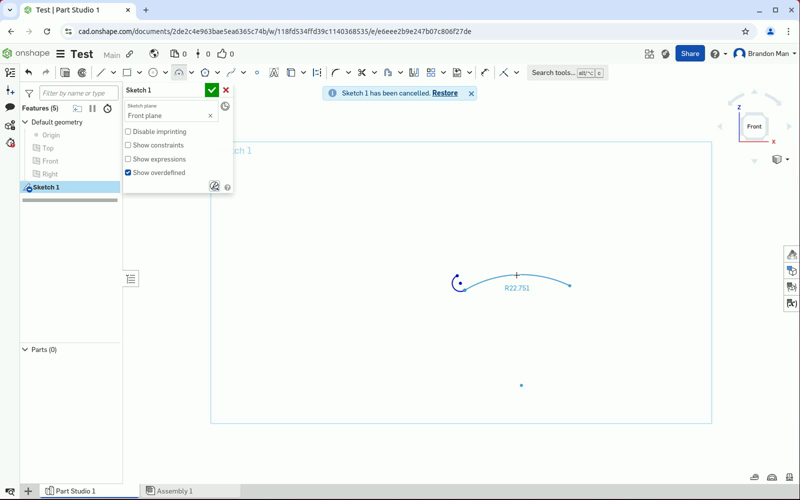
key_up(shift)
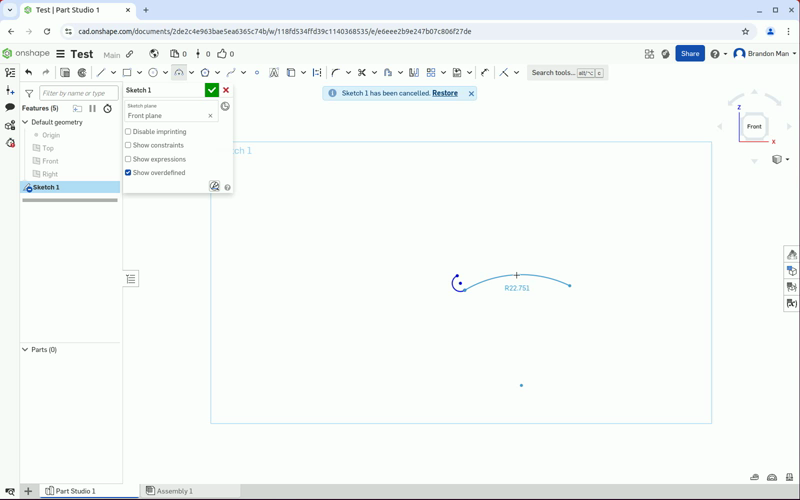
mouse_move(569, 285)
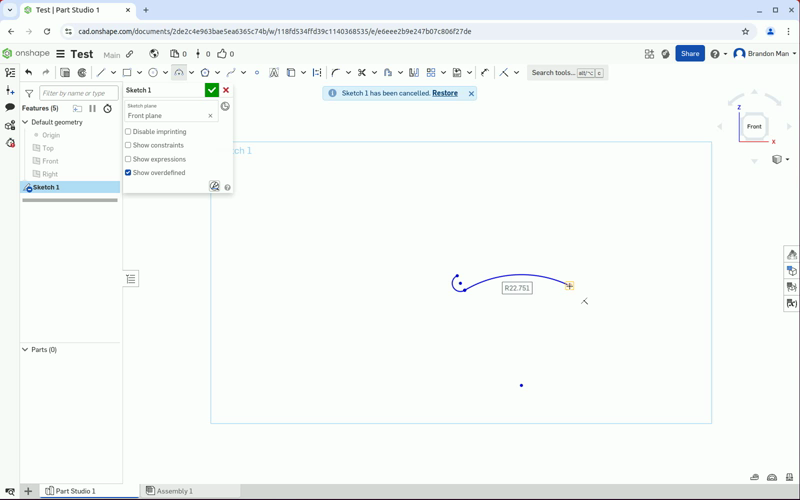
click(569, 285)
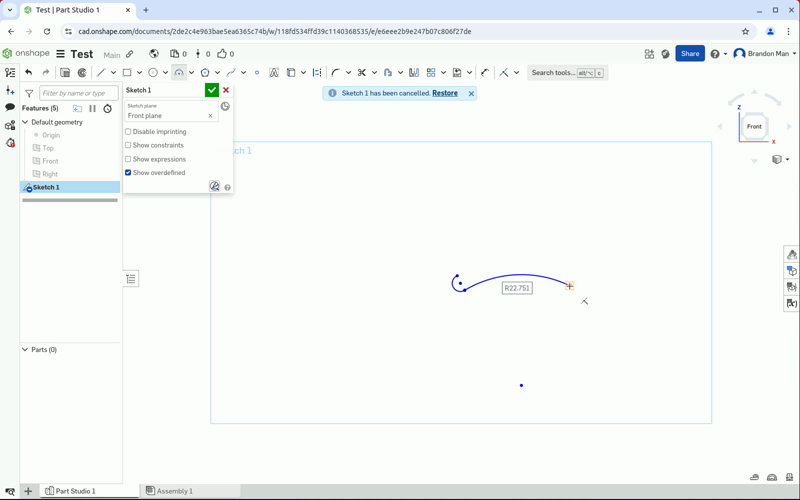
key_down(shift)
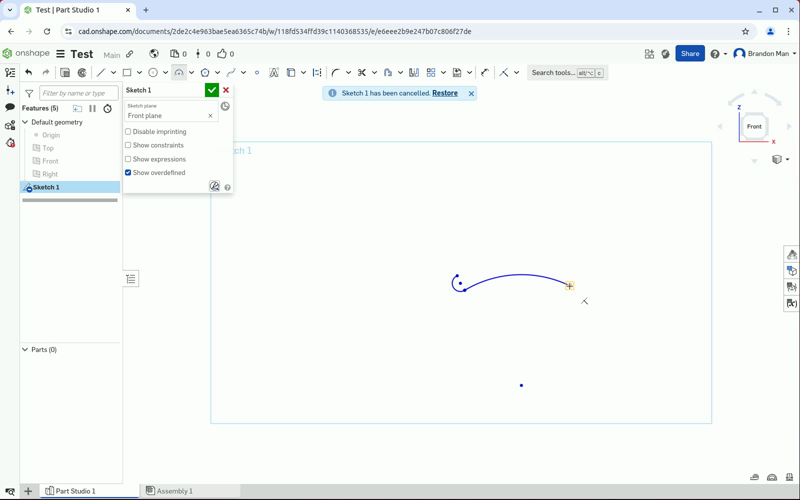
mouse_move(572, 280)
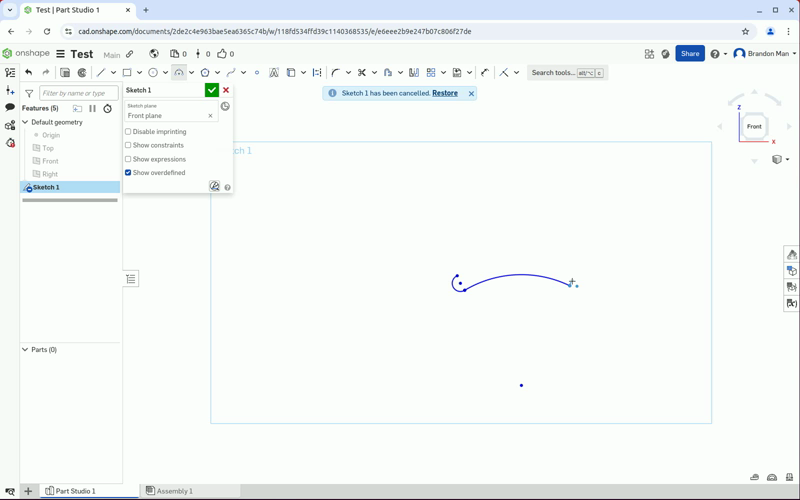
scroll(6)
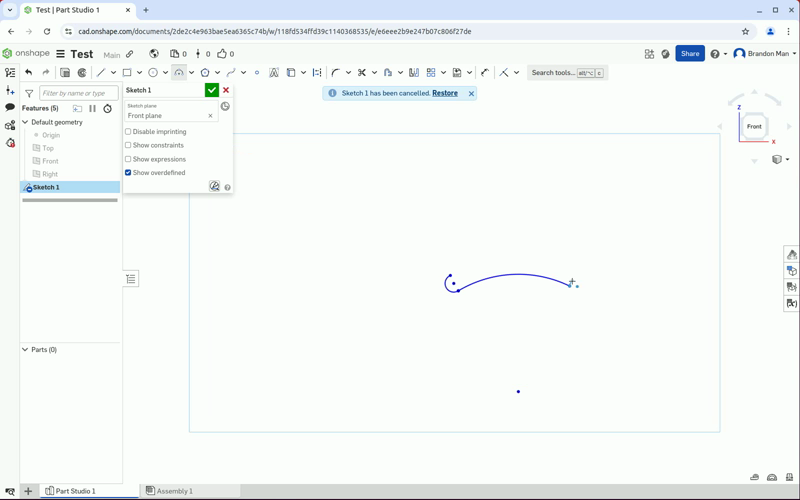
scroll(6)
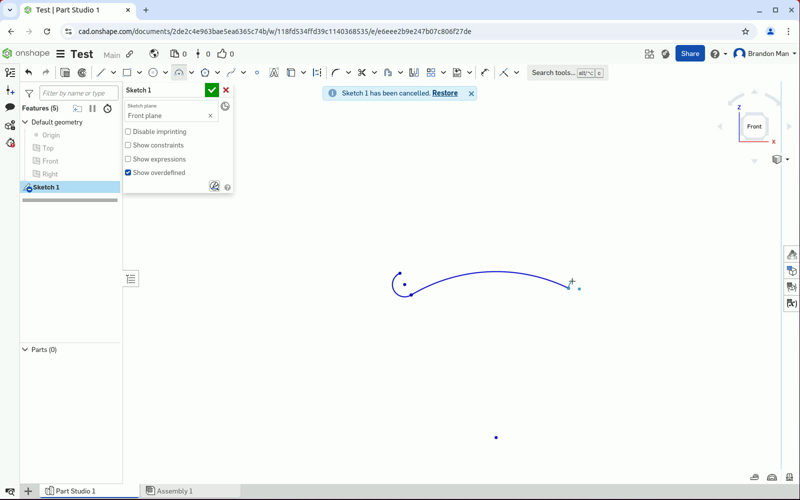
scroll(6)
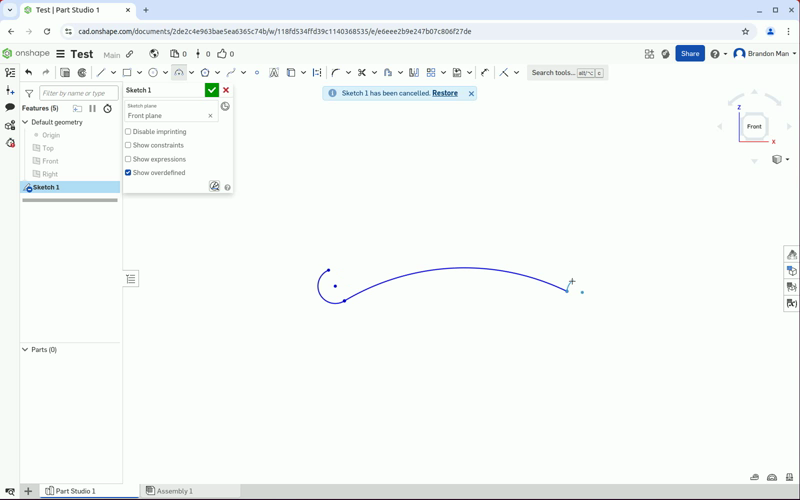
scroll(6)
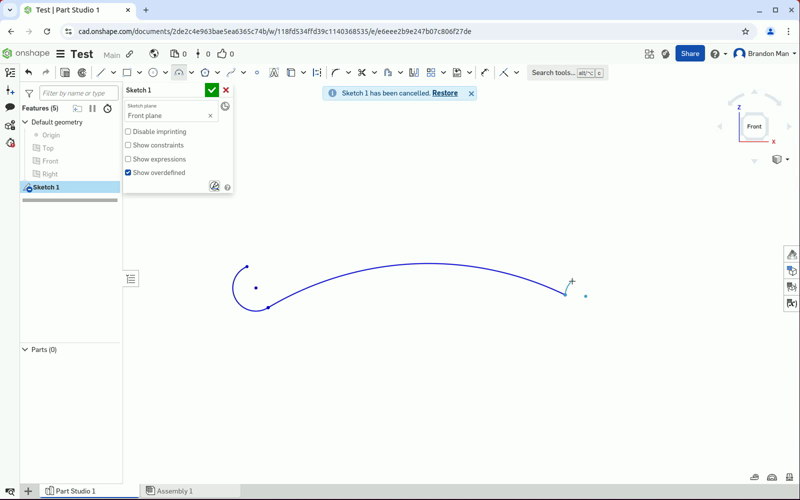
scroll(6)
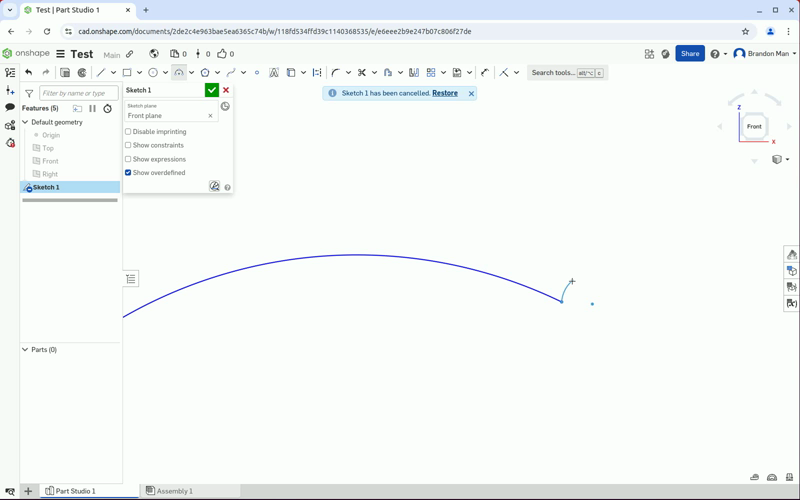
scroll(6)
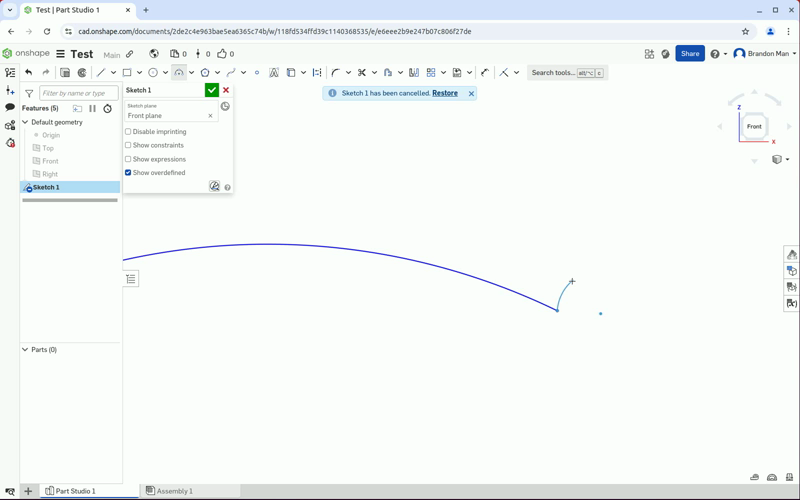
scroll(6)
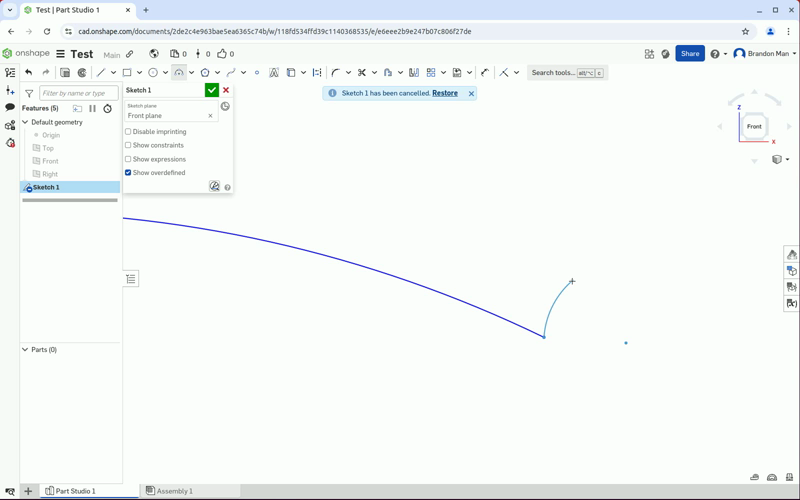
click(572, 280)
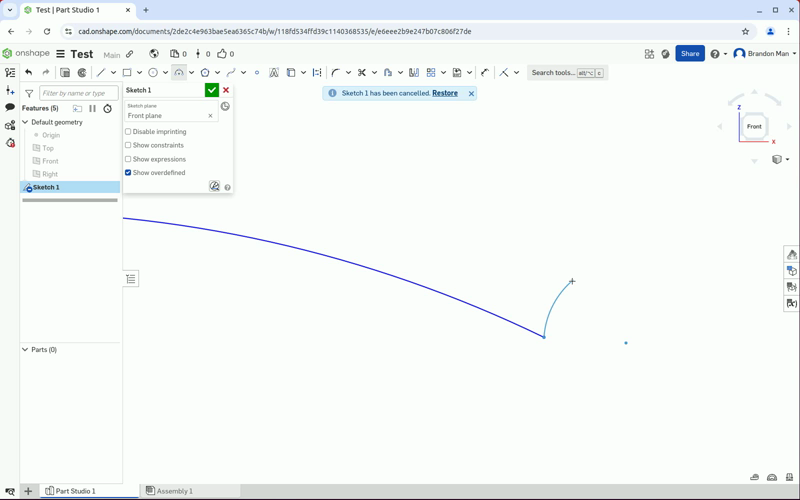
scroll(-6)
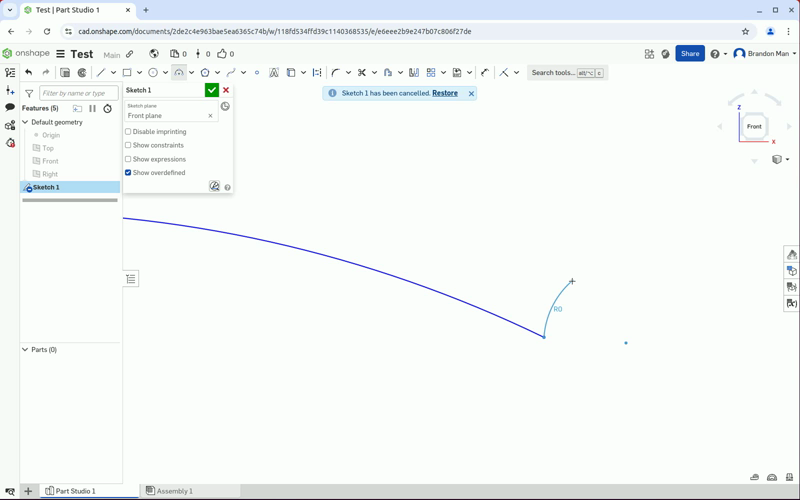
scroll(-6)
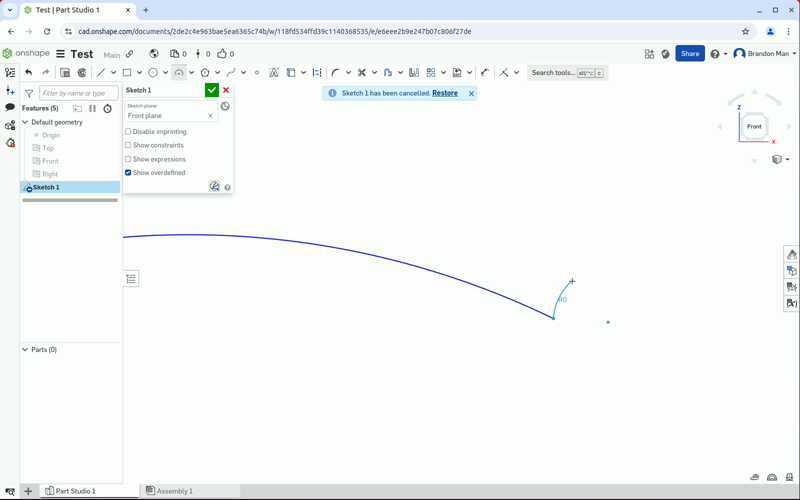
scroll(-6)
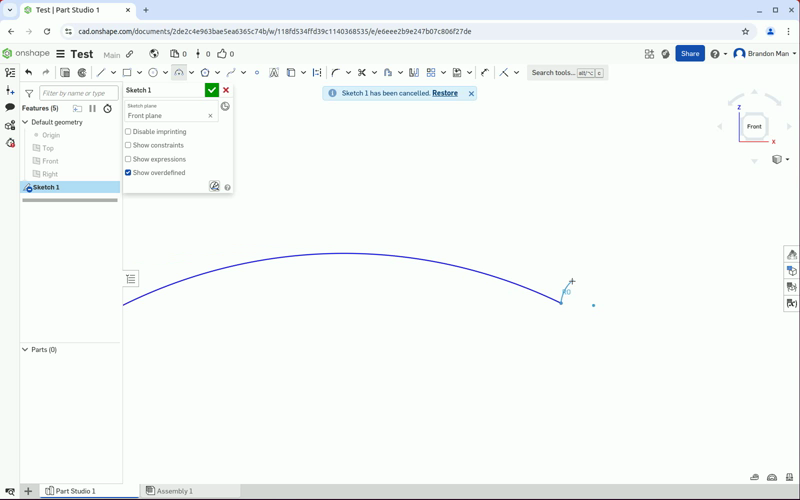
scroll(-6)
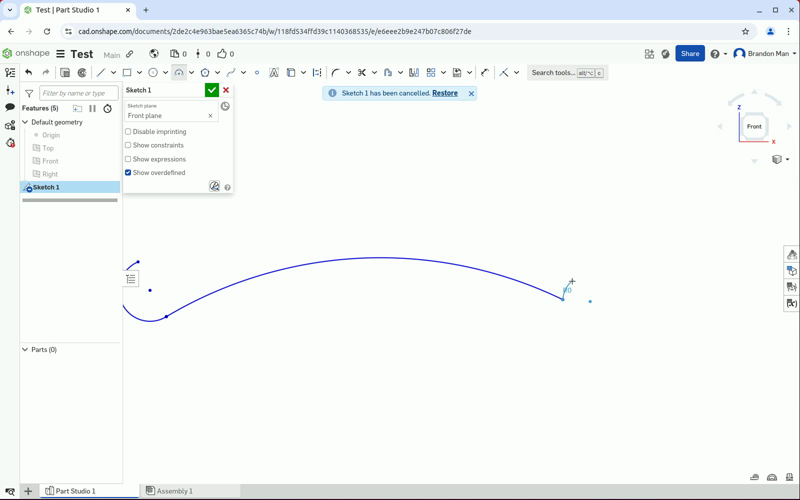
scroll(-6)
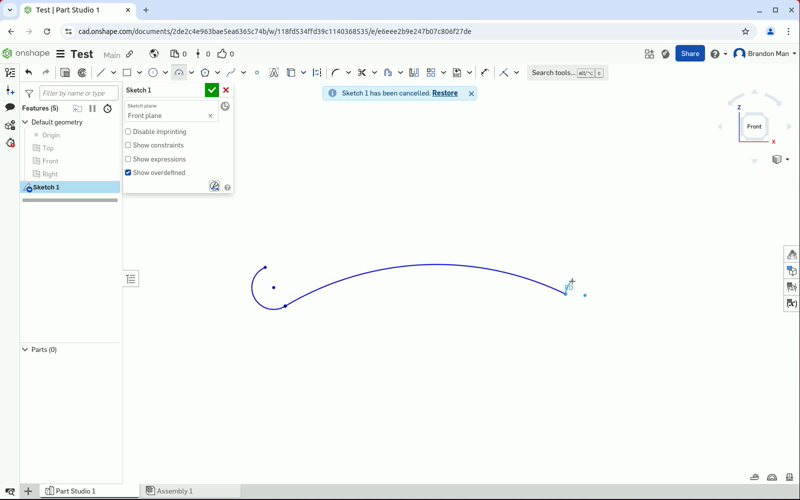
scroll(-6)
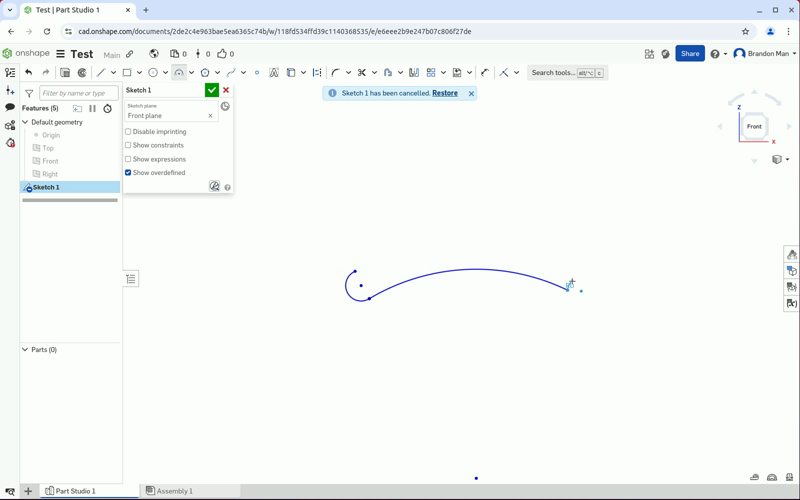
scroll(-6)
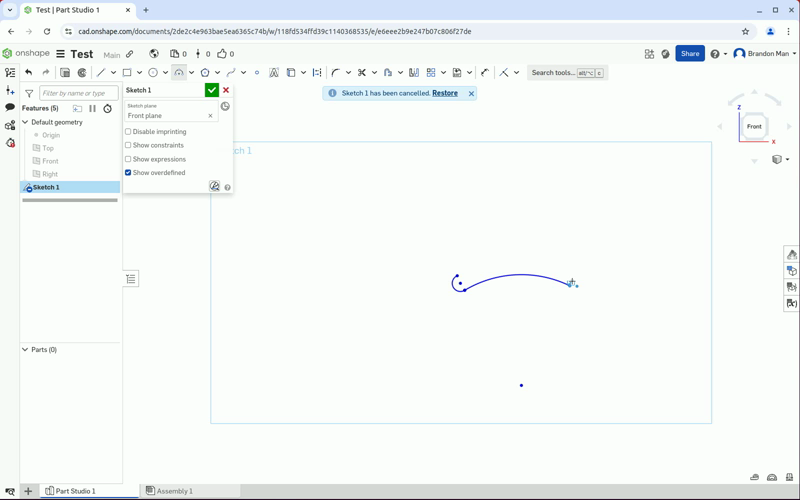
mouse_move(573, 284)
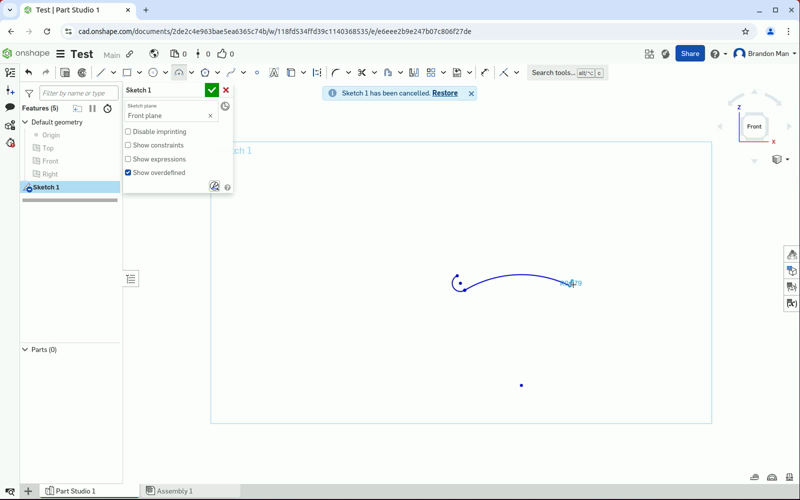
scroll(6)
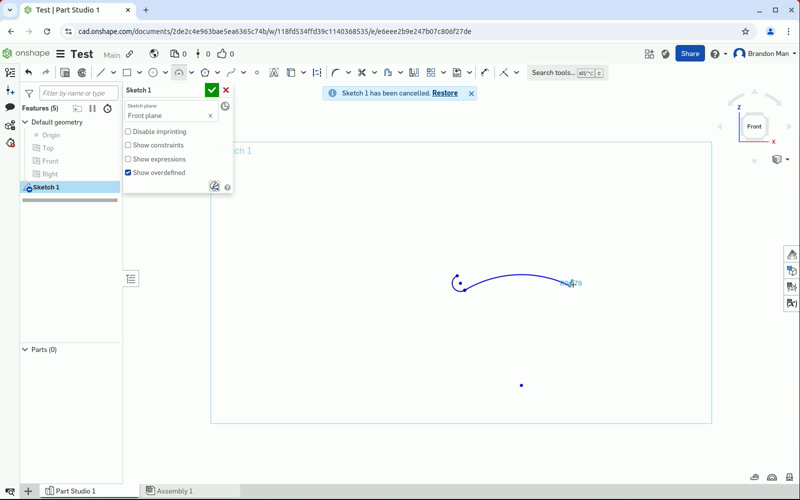
scroll(6)
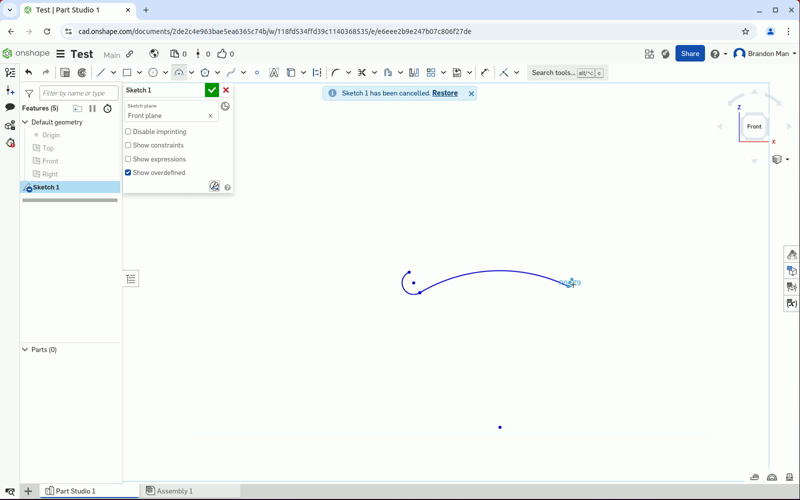
scroll(6)
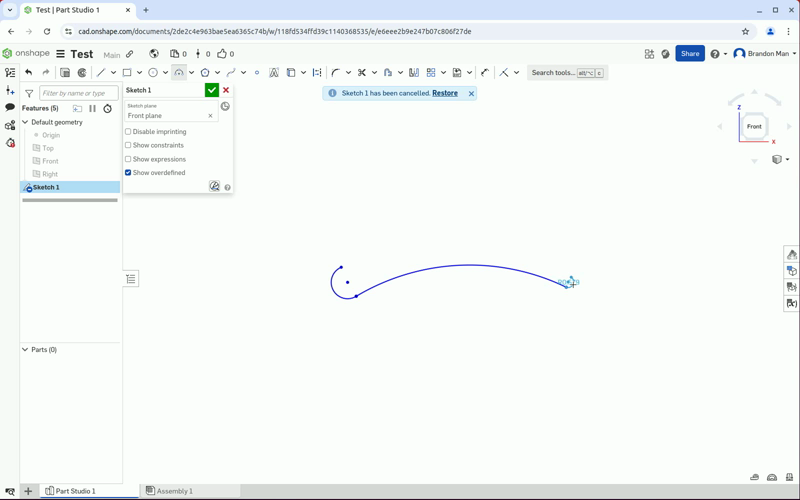
scroll(6)
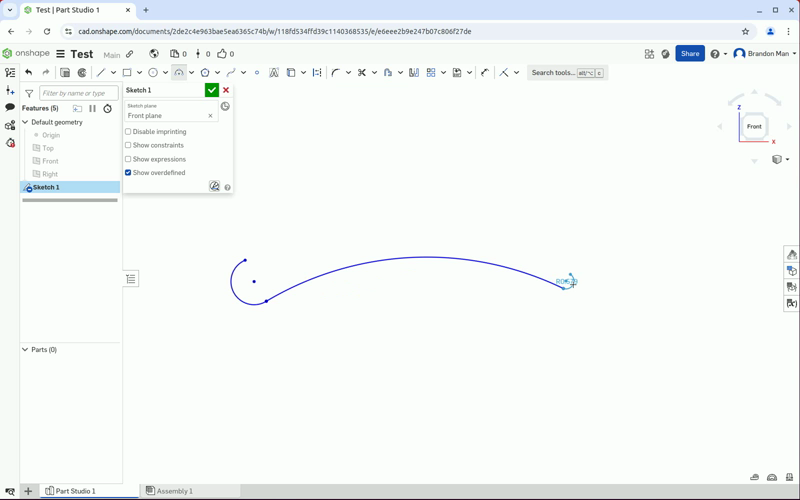
scroll(6)
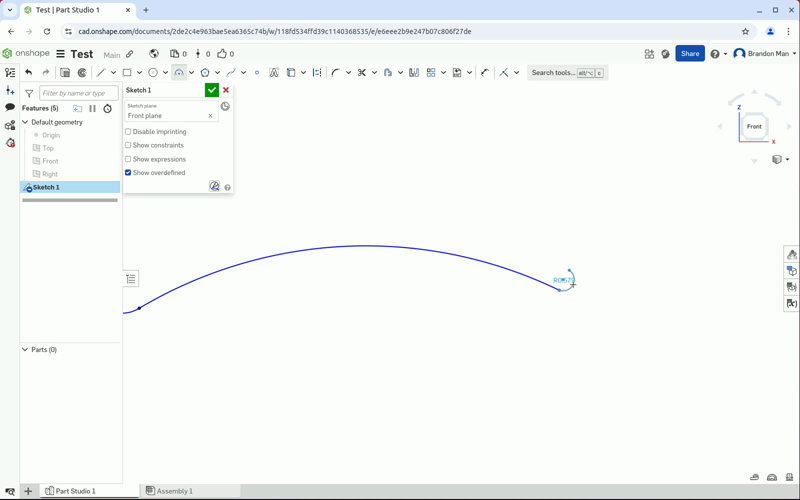
scroll(6)
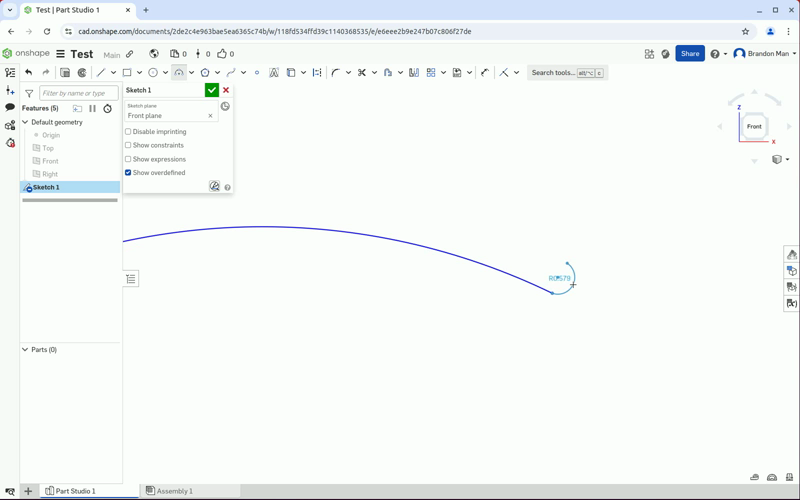
scroll(6)
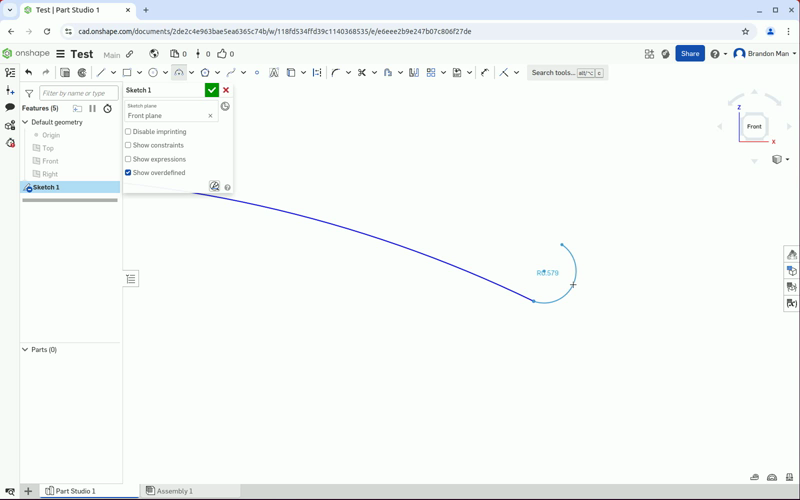
click(573, 284)
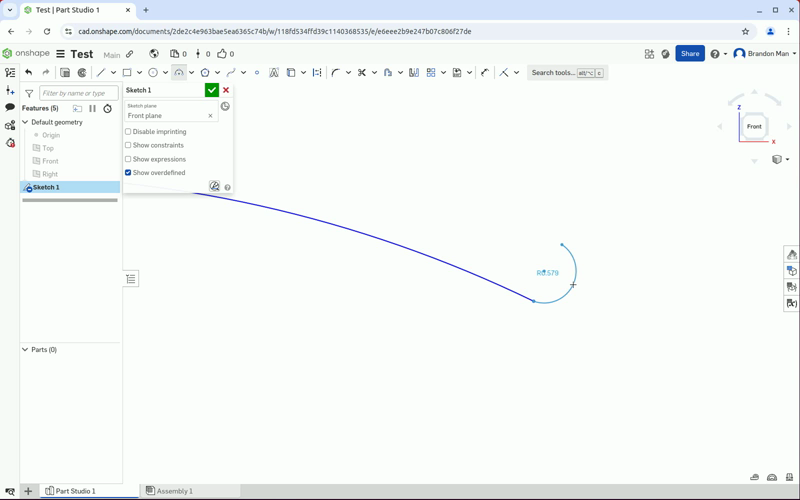
scroll(-6)
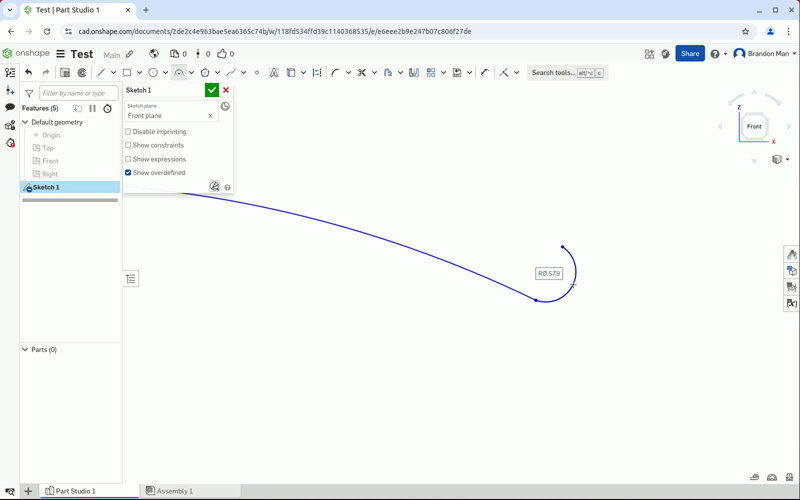
scroll(-6)
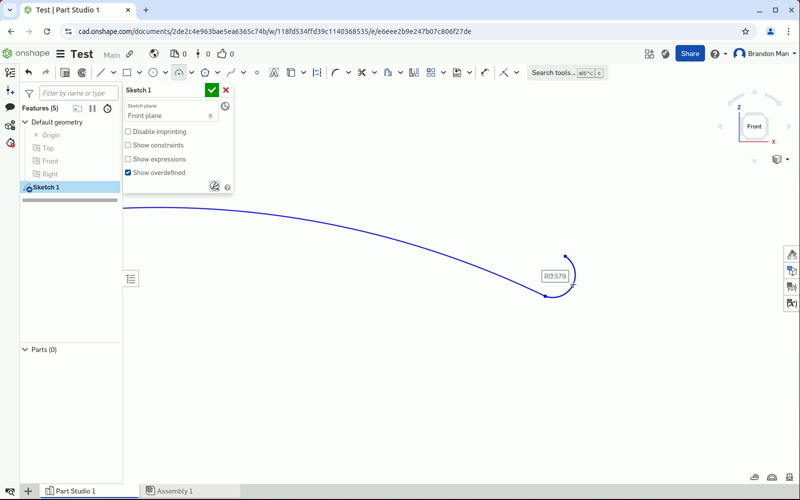
scroll(-6)
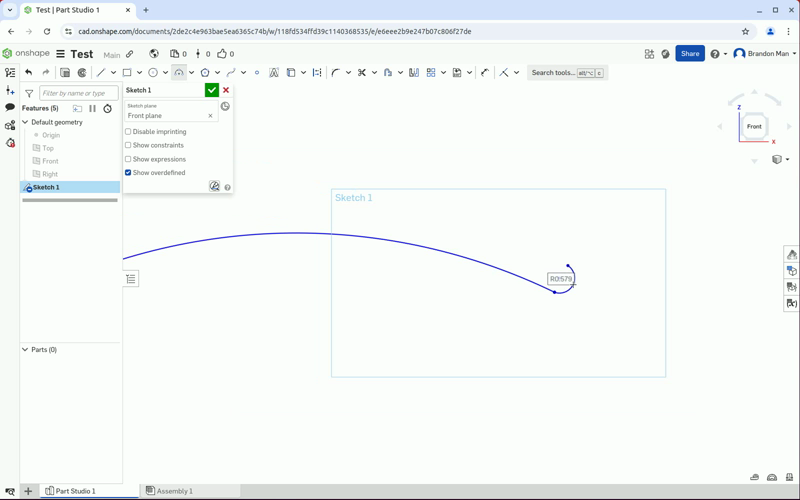
scroll(-6)
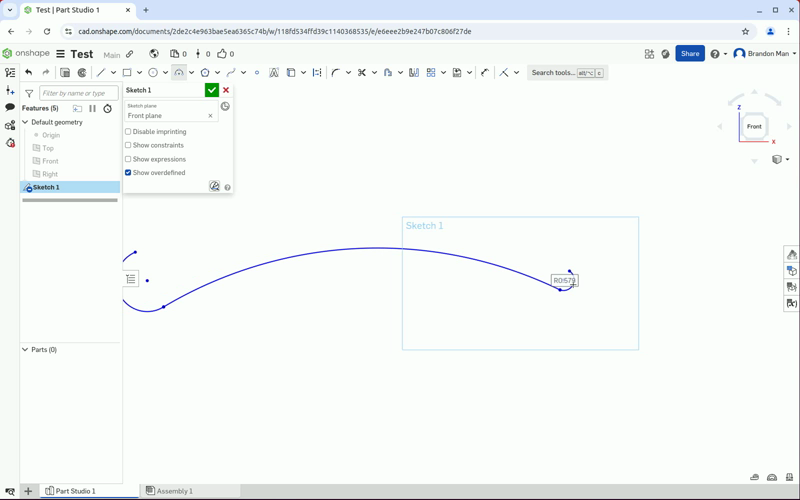
scroll(-6)
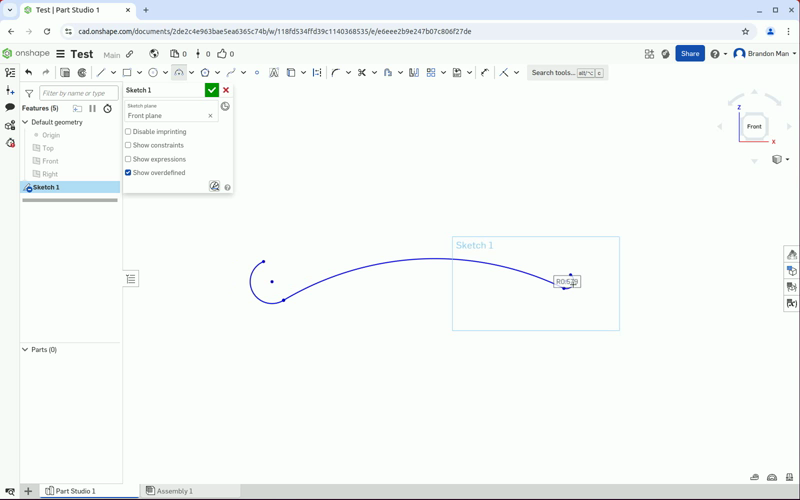
scroll(-6)
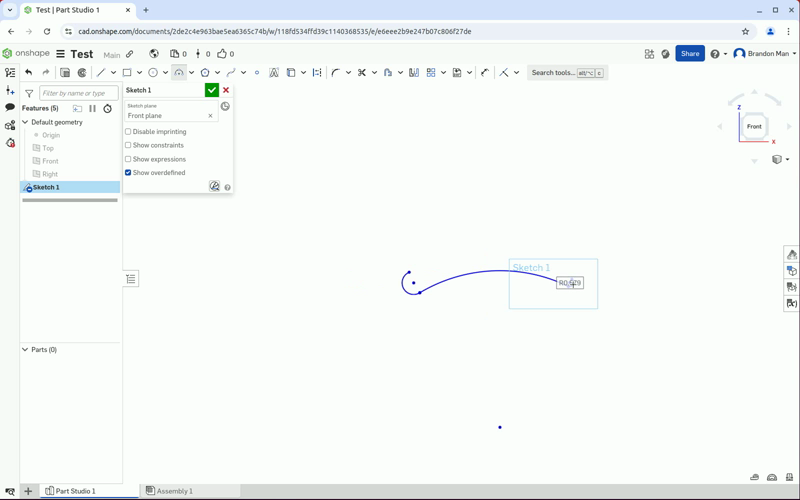
scroll(-6)
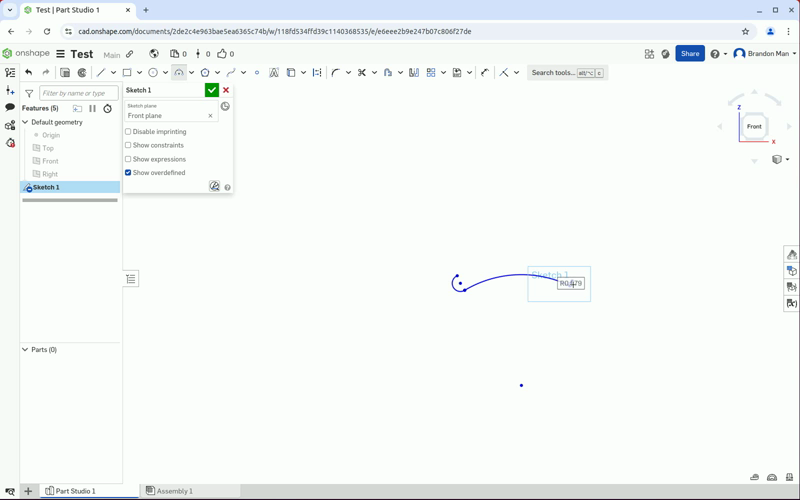
key_up(shift)
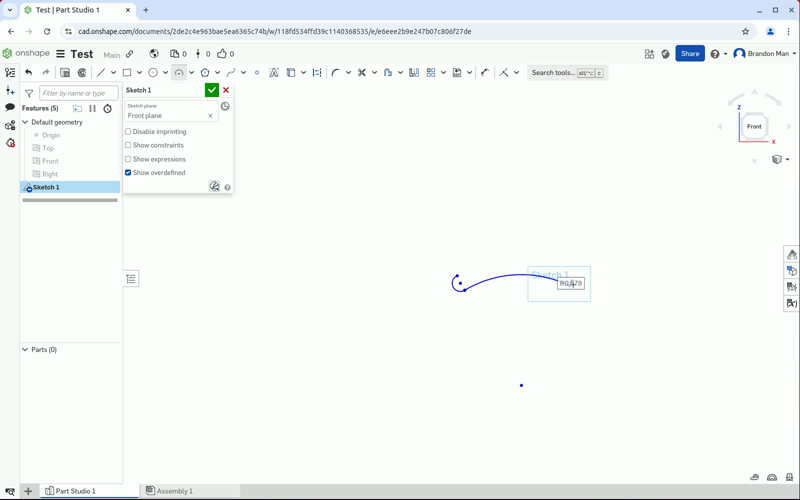
mouse_move(572, 280)
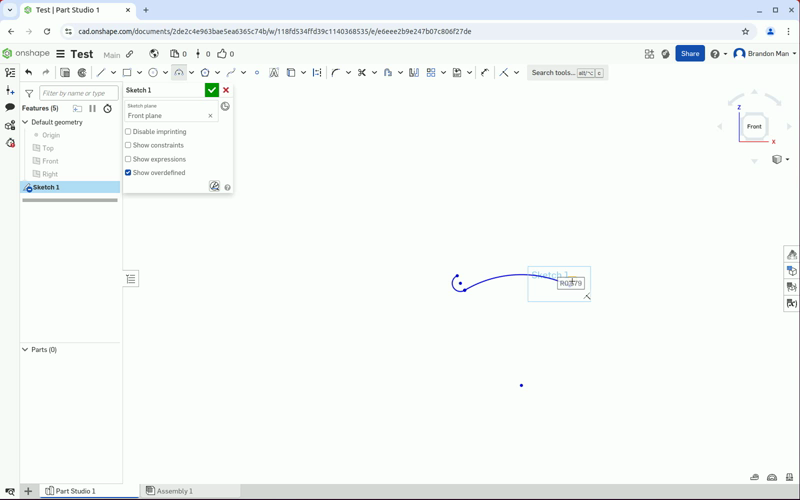
scroll(6)
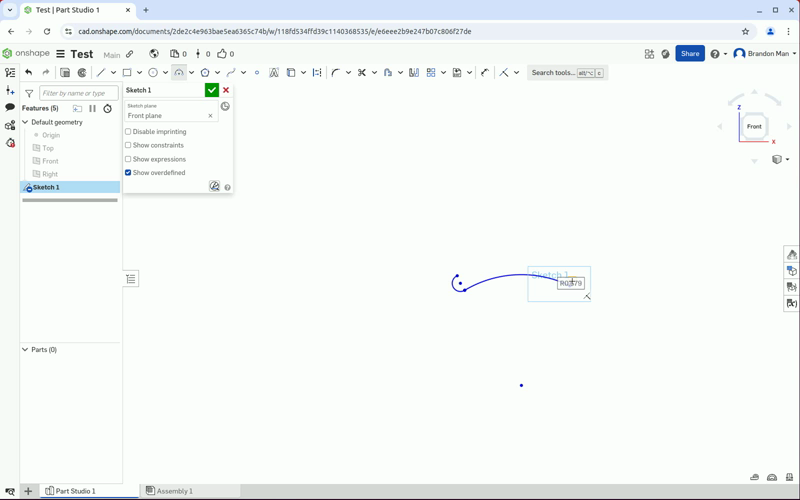
scroll(6)
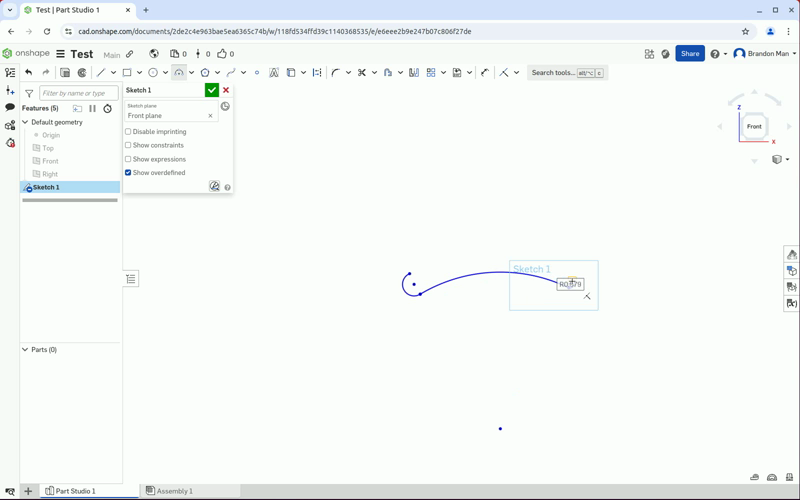
scroll(6)
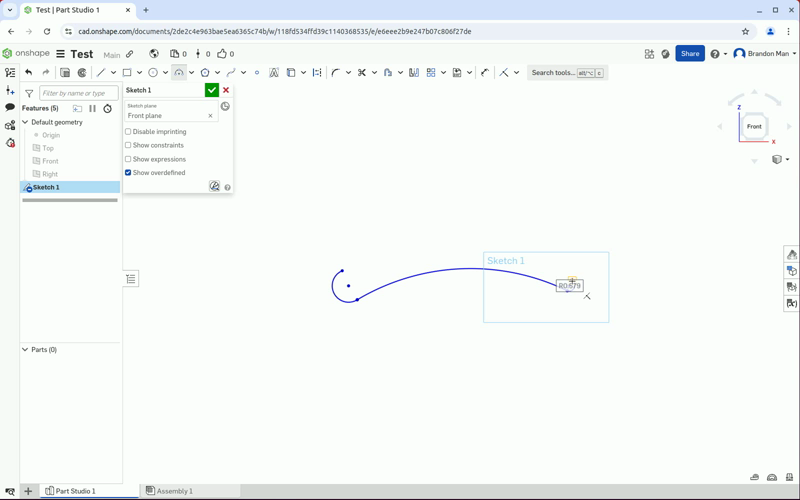
scroll(6)
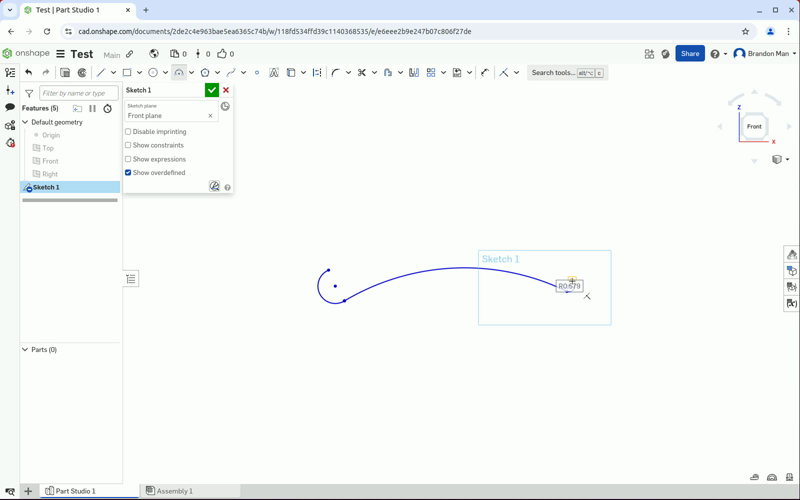
scroll(6)
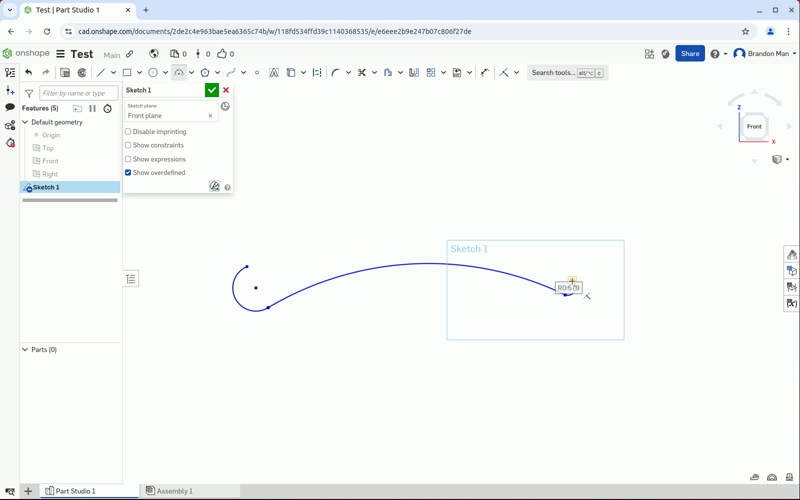
scroll(6)
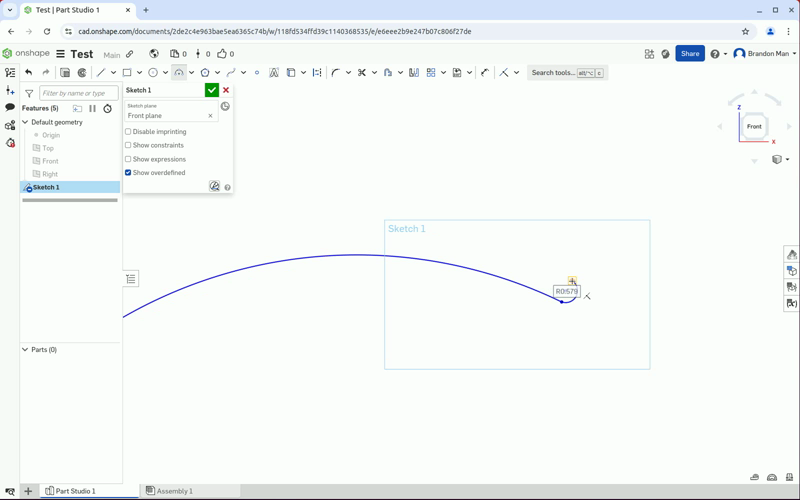
scroll(6)
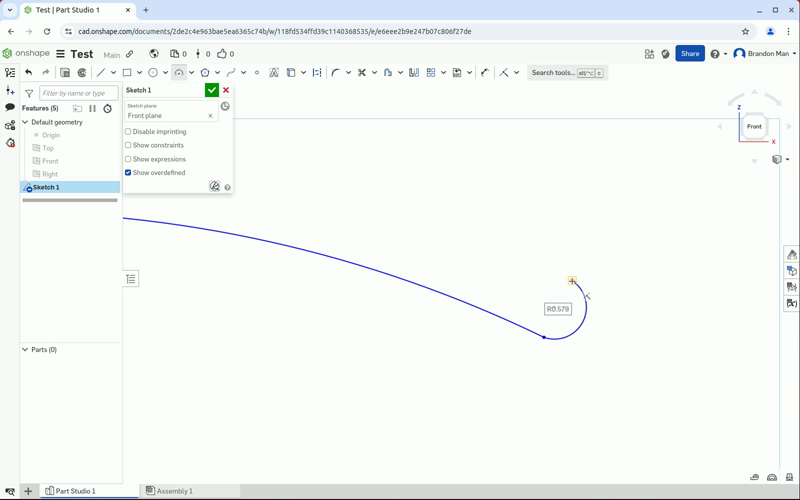
click(572, 280)
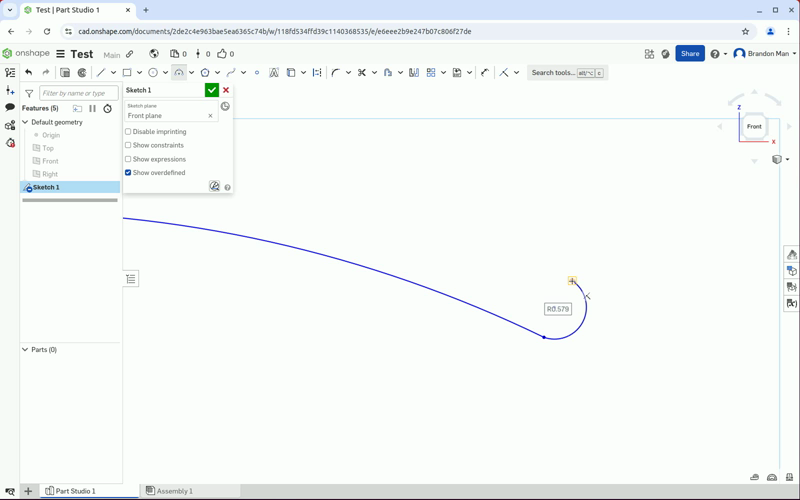
scroll(-6)
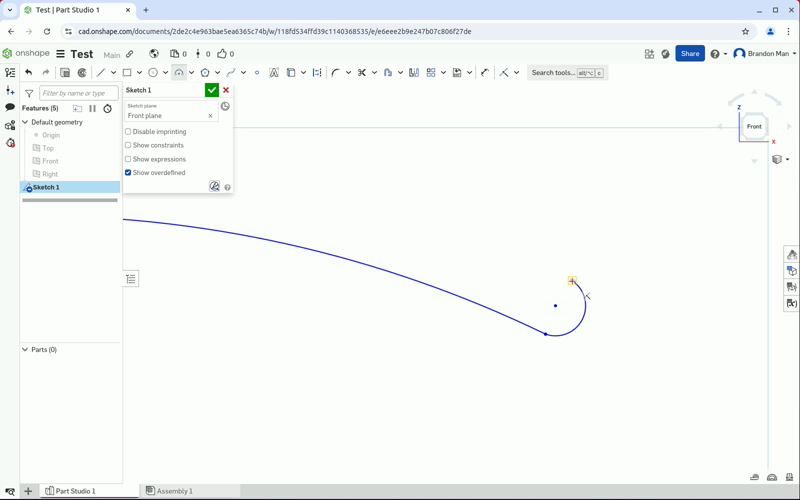
scroll(-6)
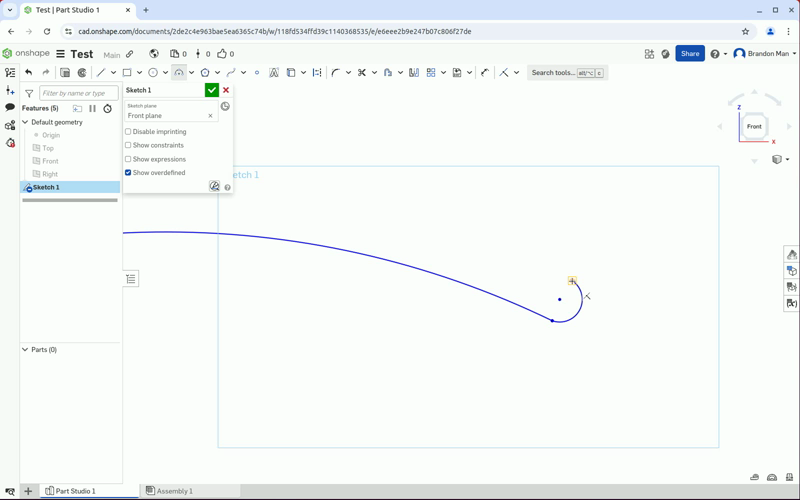
scroll(-6)
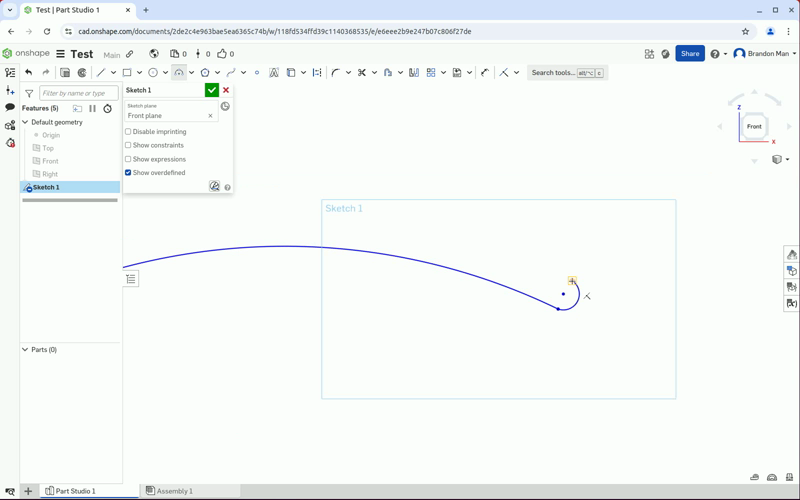
scroll(-6)
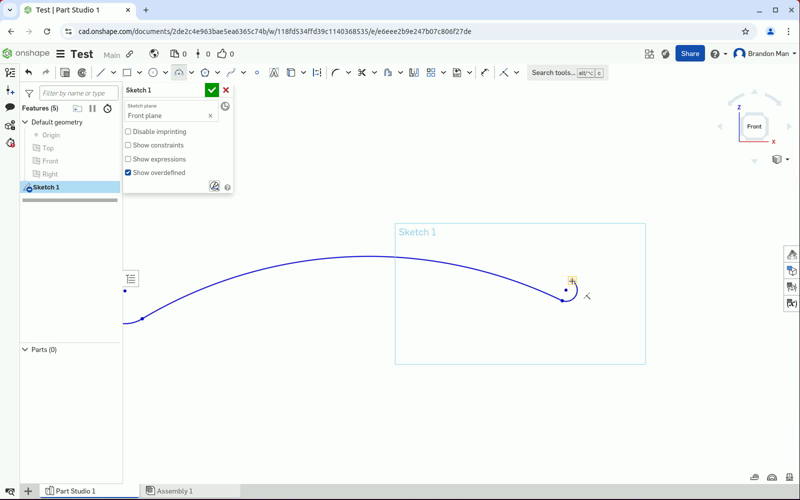
scroll(-6)
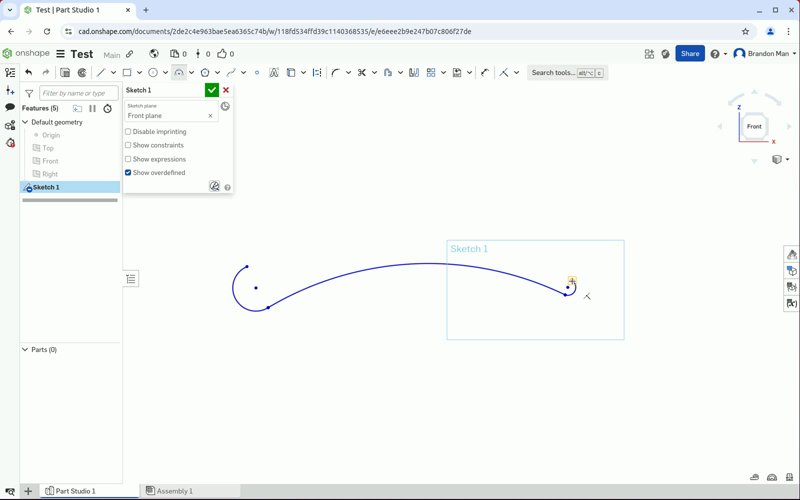
scroll(-6)
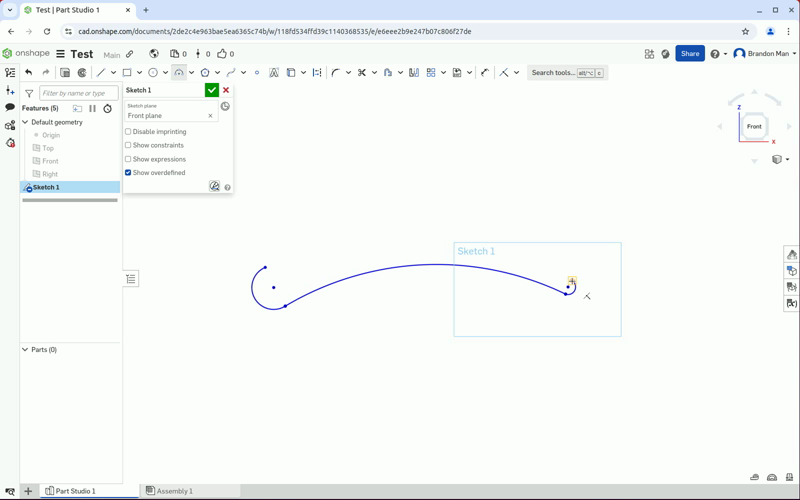
scroll(-6)
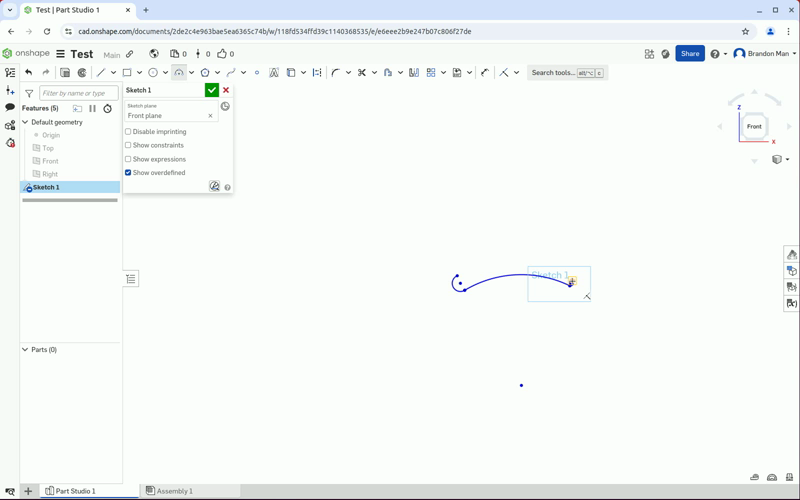
mouse_move(457, 275)
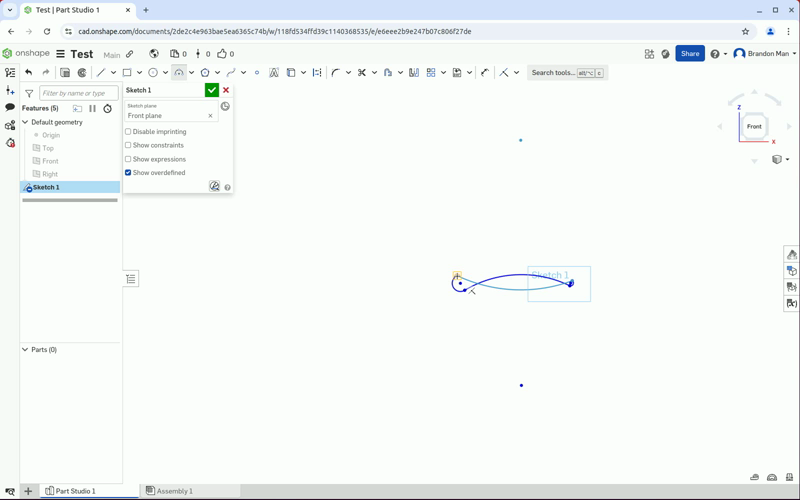
click(457, 275)
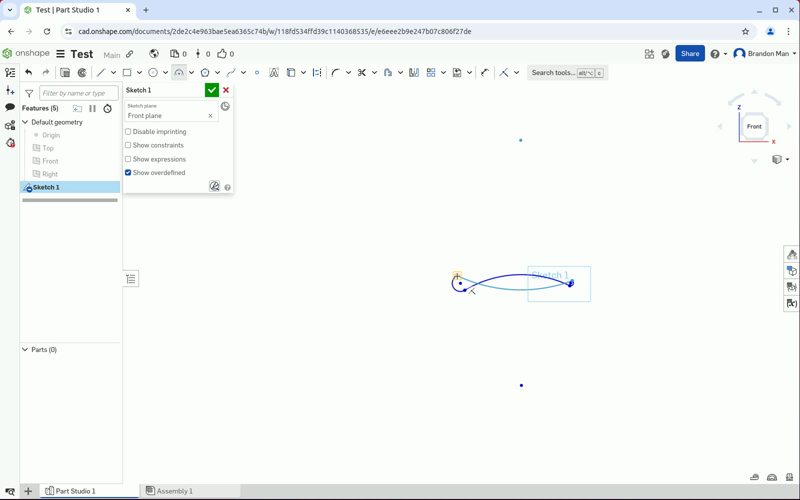
key_down(shift)
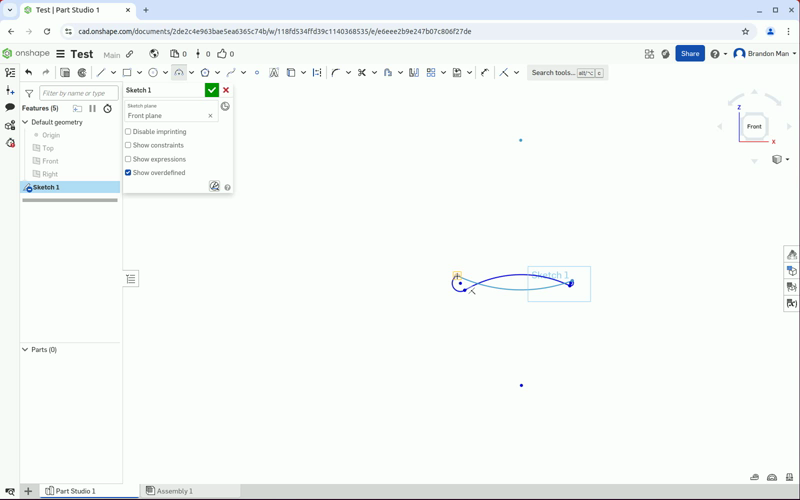
mouse_move(515, 263)
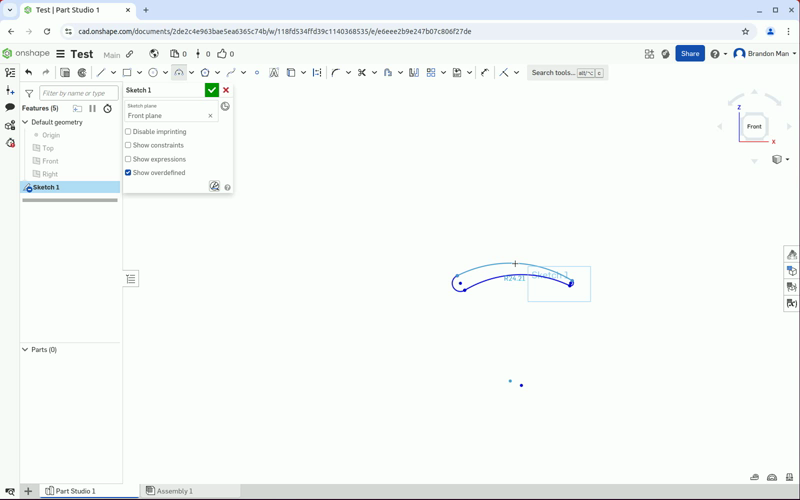
click(515, 263)
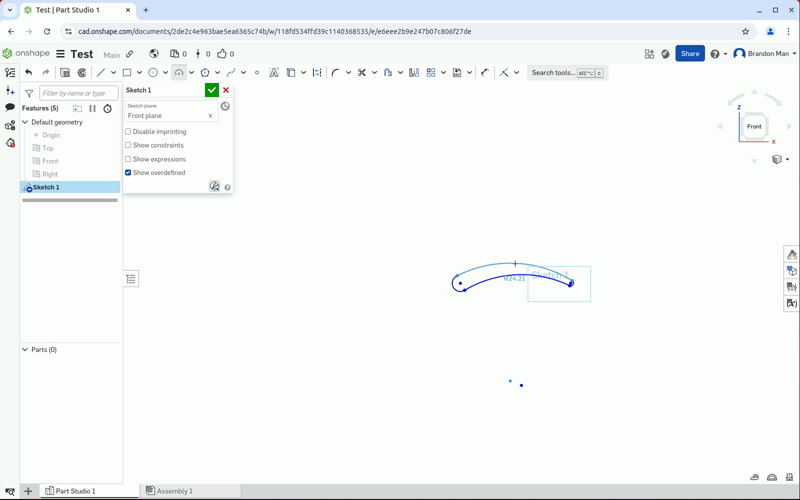
key_up(shift)
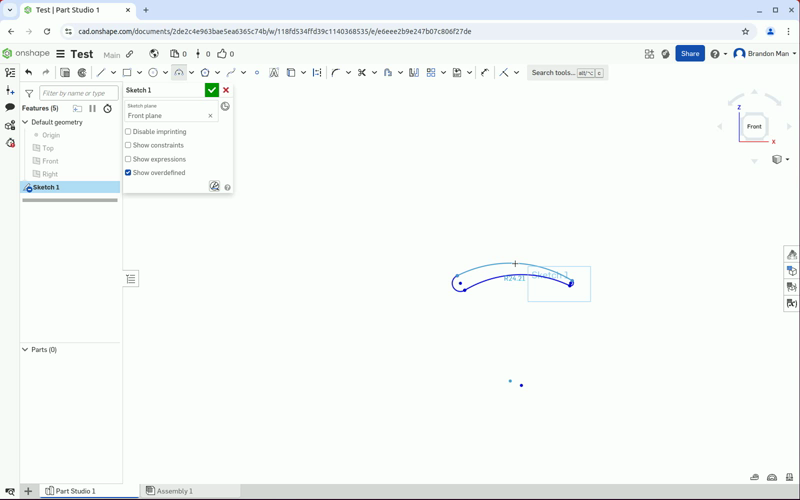
key(esc)
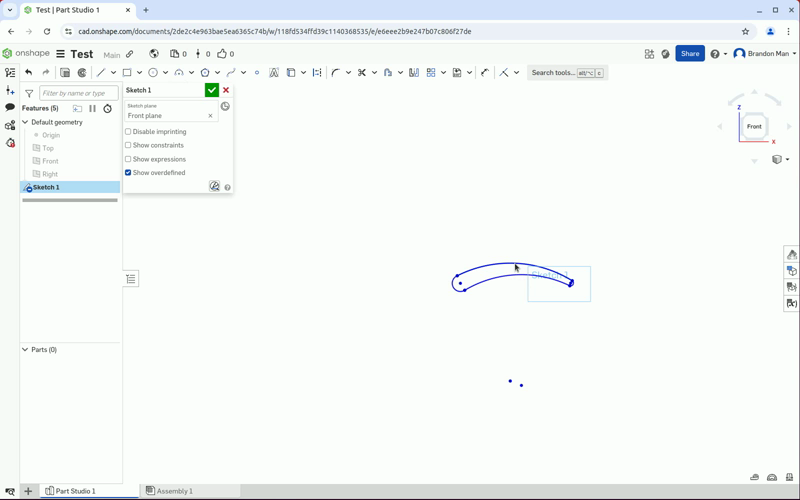
mouse_move(487, 274)
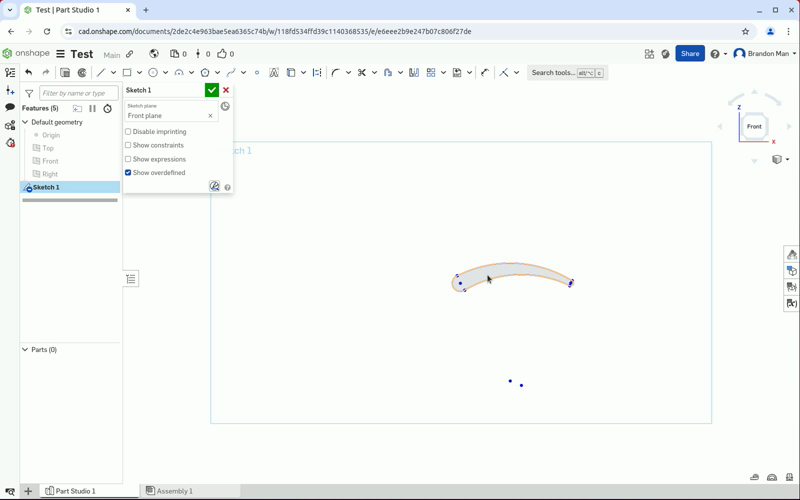
scroll(6)
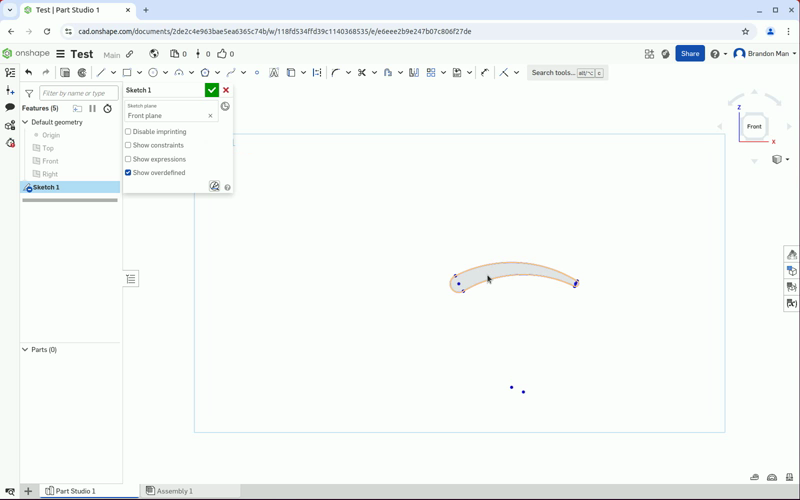
scroll(6)
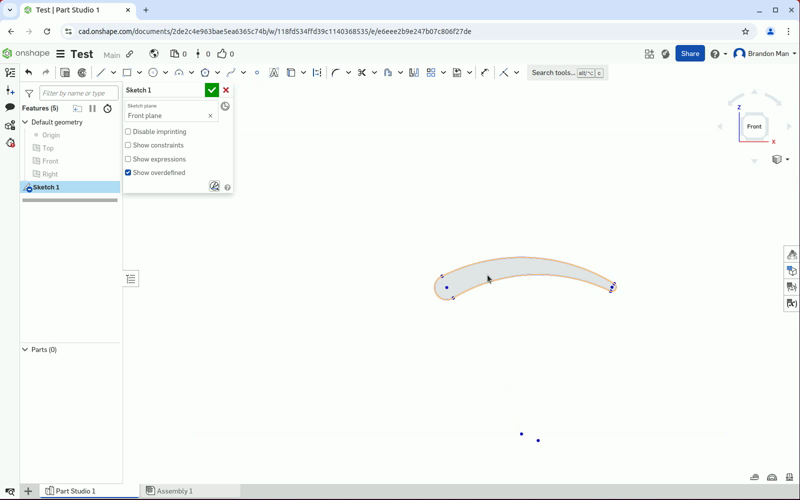
scroll(6)
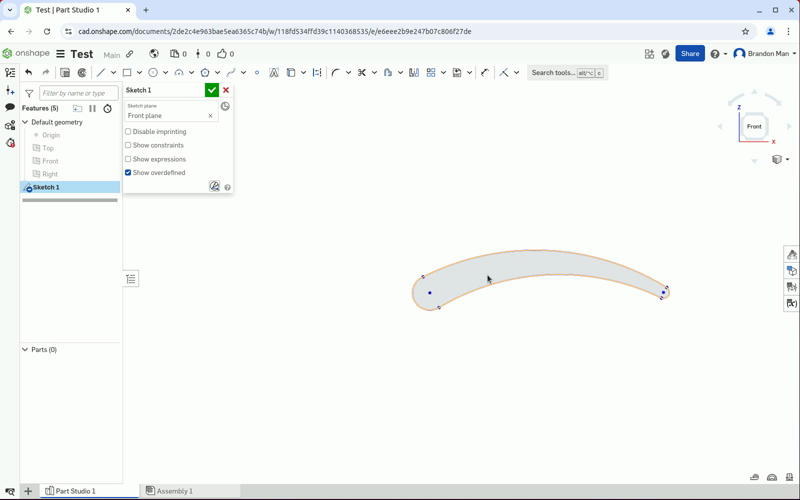
scroll(6)
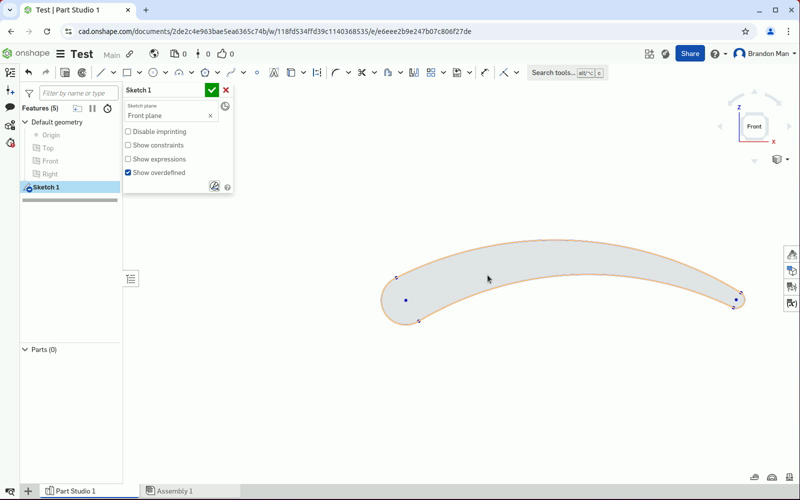
scroll(6)
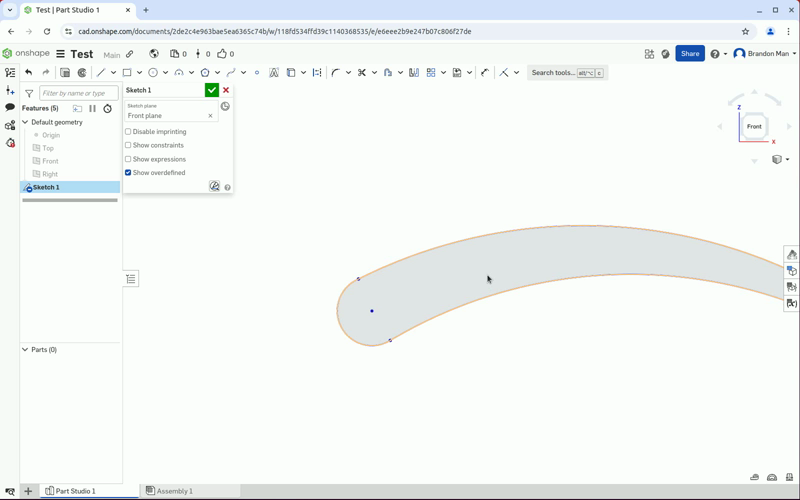
scroll(6)
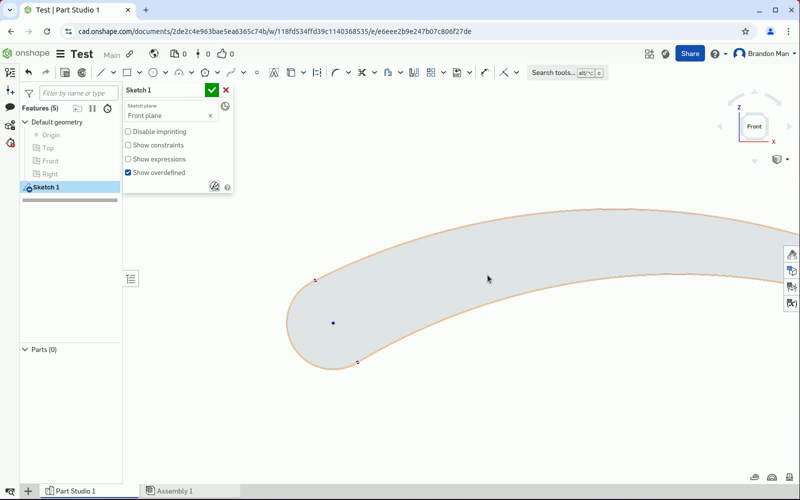
scroll(6)
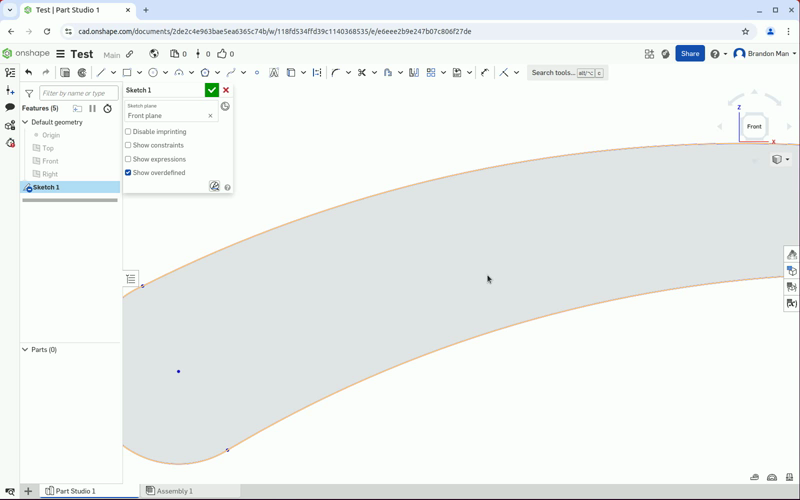
click(487, 274)
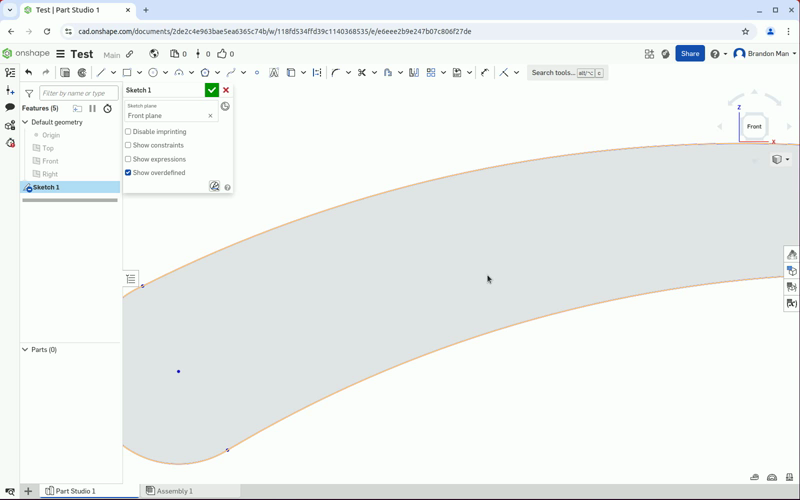
scroll(-6)
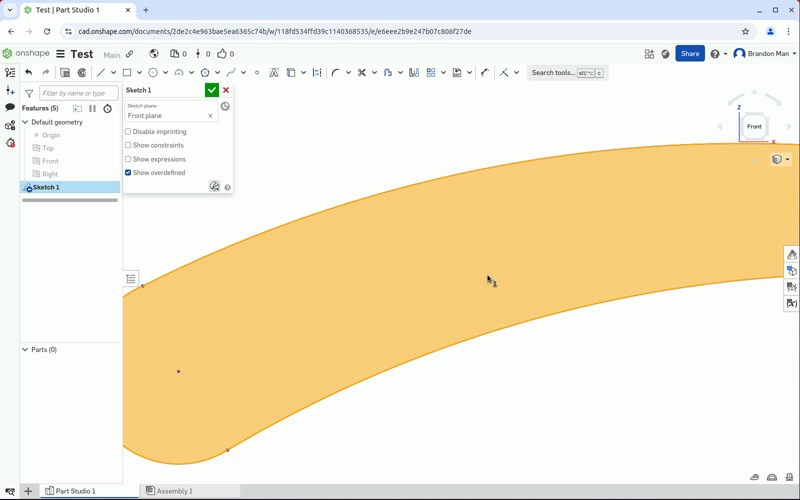
scroll(-6)
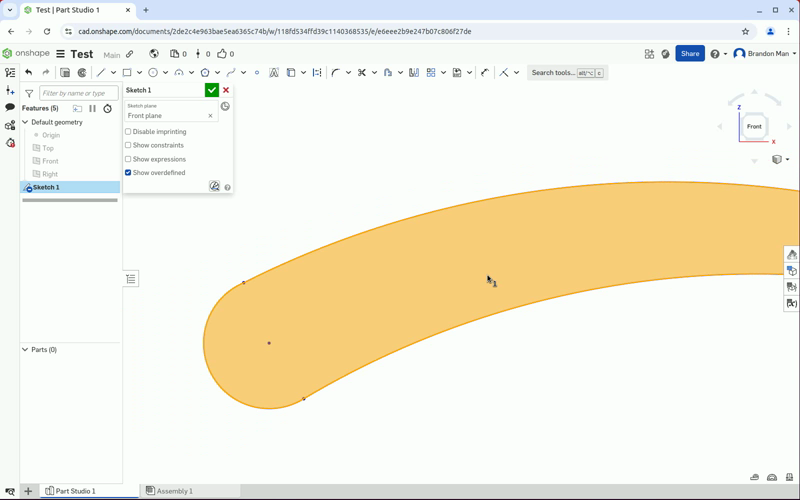
scroll(-6)
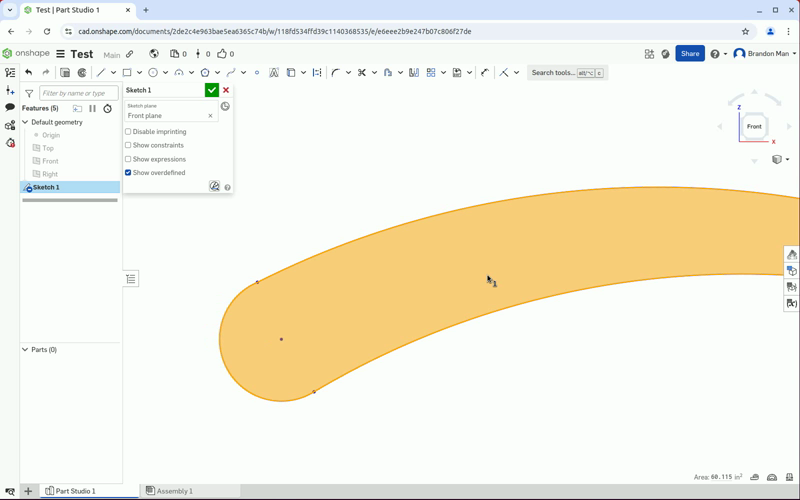
scroll(-6)
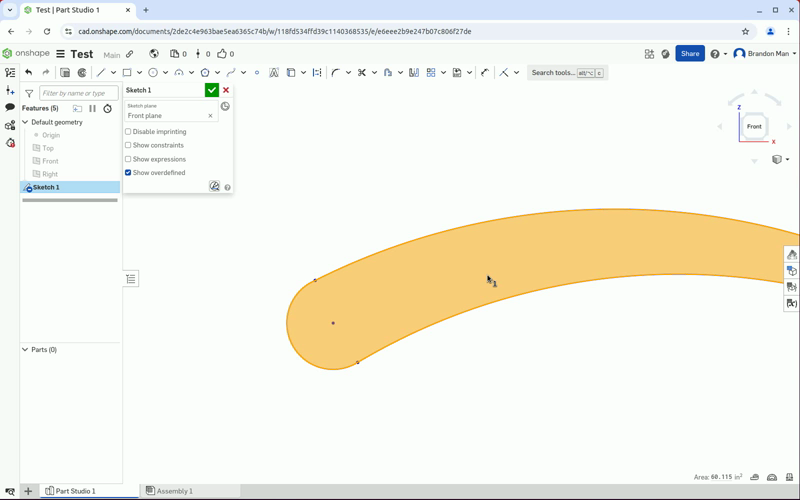
scroll(-6)
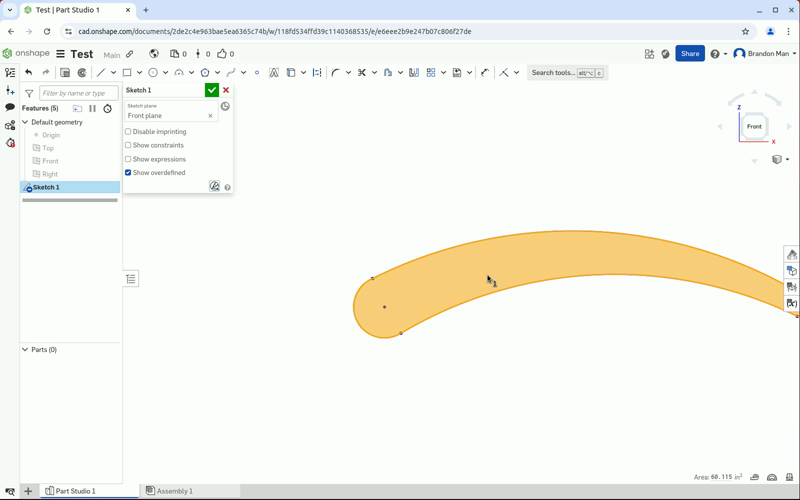
scroll(-6)
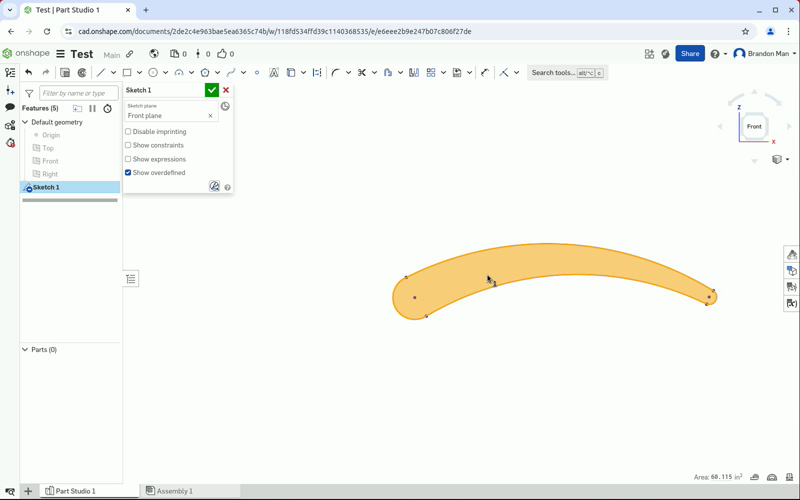
scroll(-6)
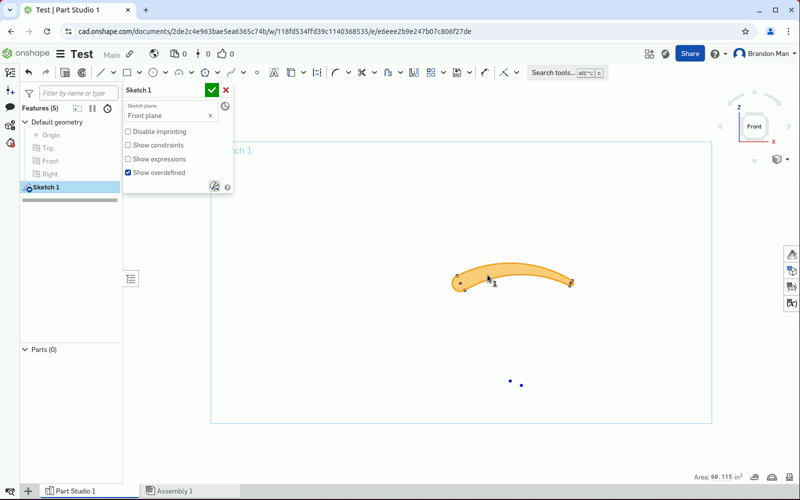
mouse_move(73, 352)
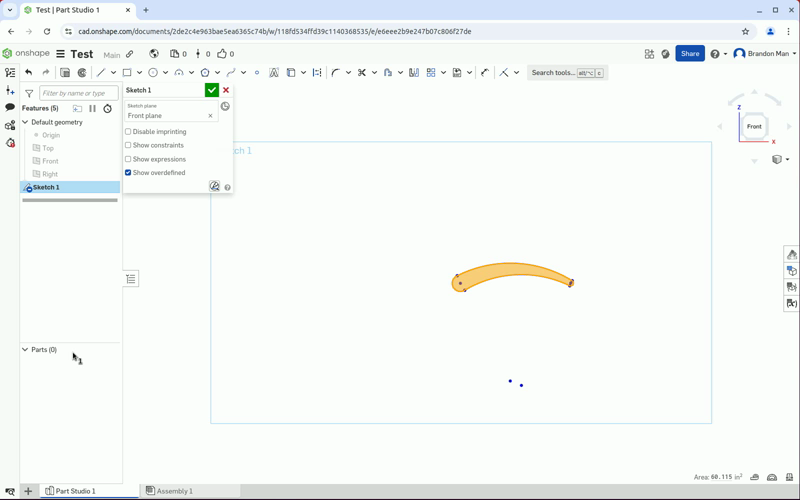
key(shift+y)
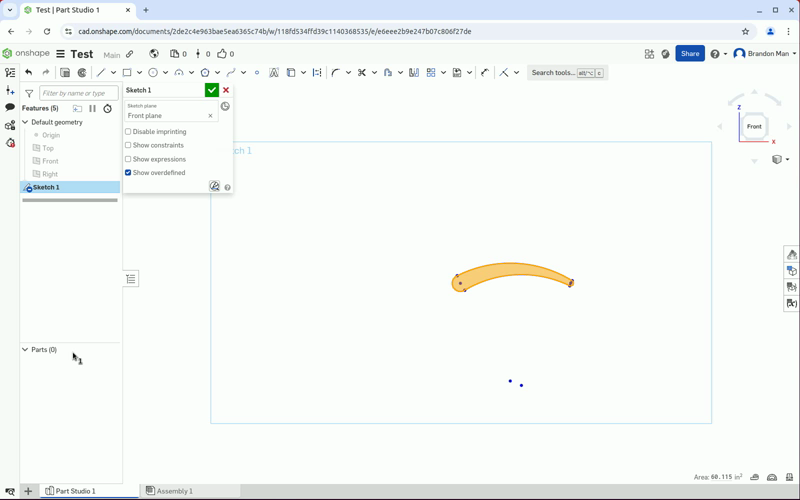
key(shift+e)
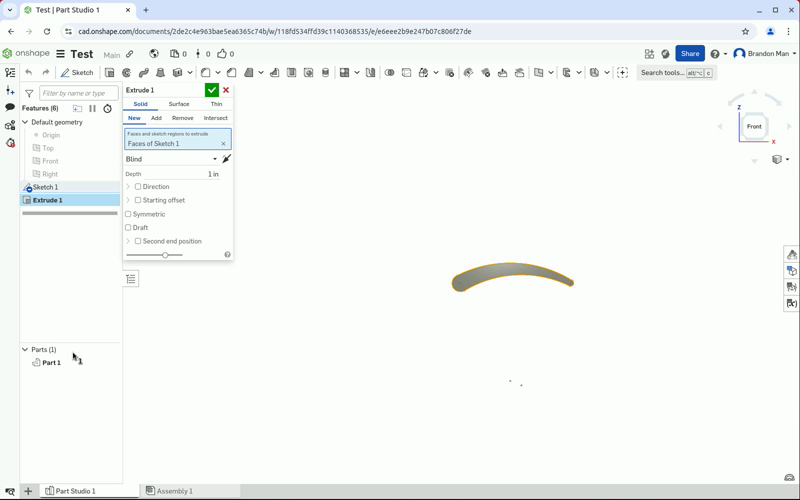
mouse_move(143, 106)
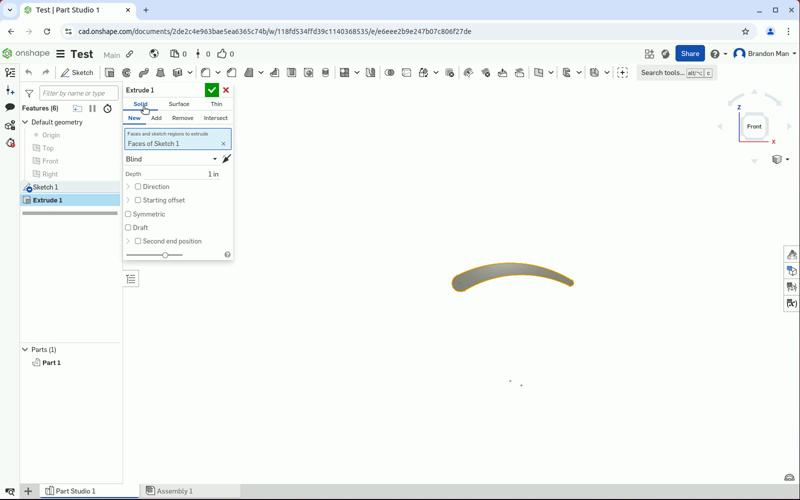
click(143, 106)
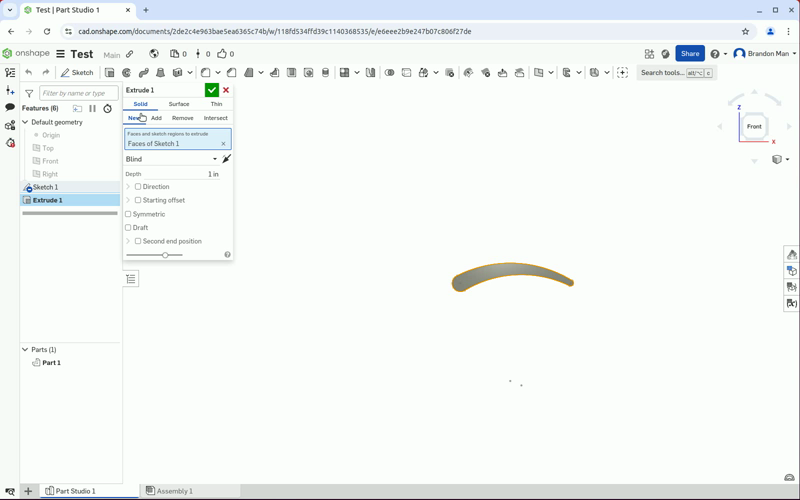
mouse_move(137, 120)
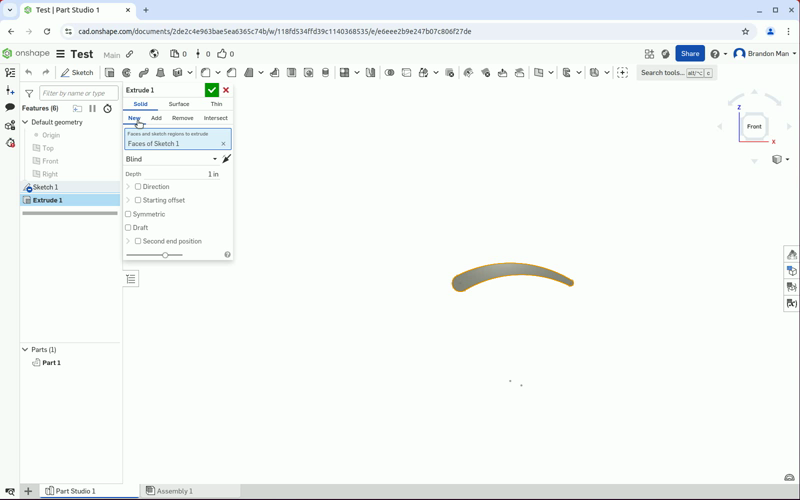
click(137, 120)
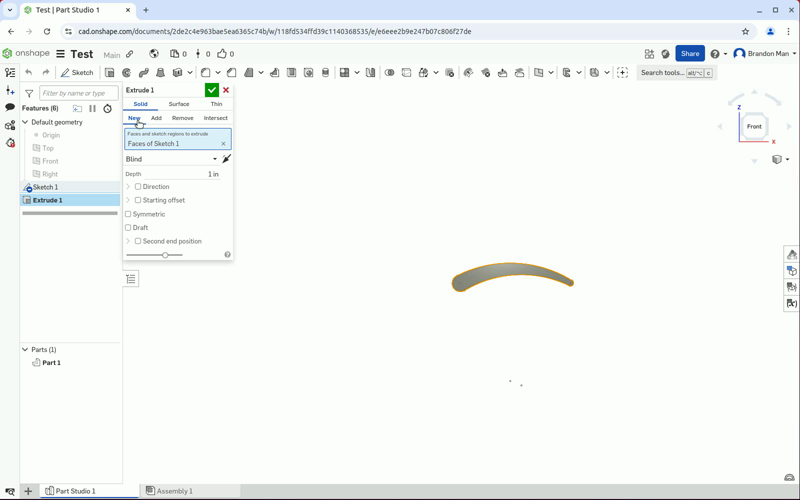
key(tab, 4)
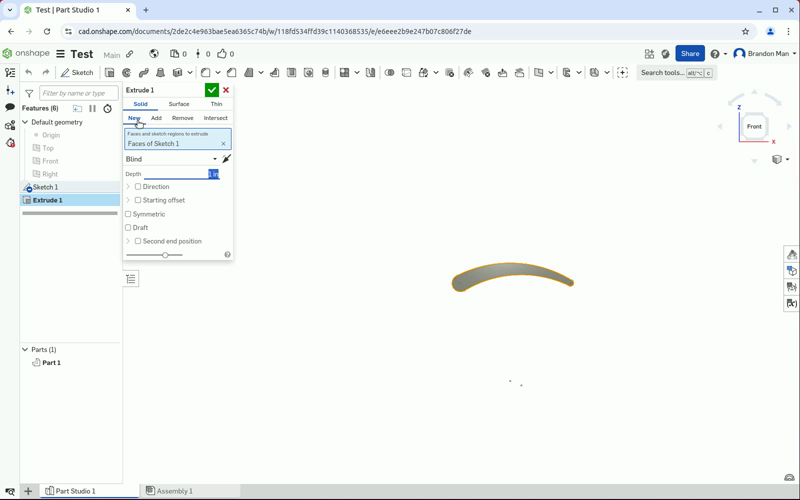
text(0.482)
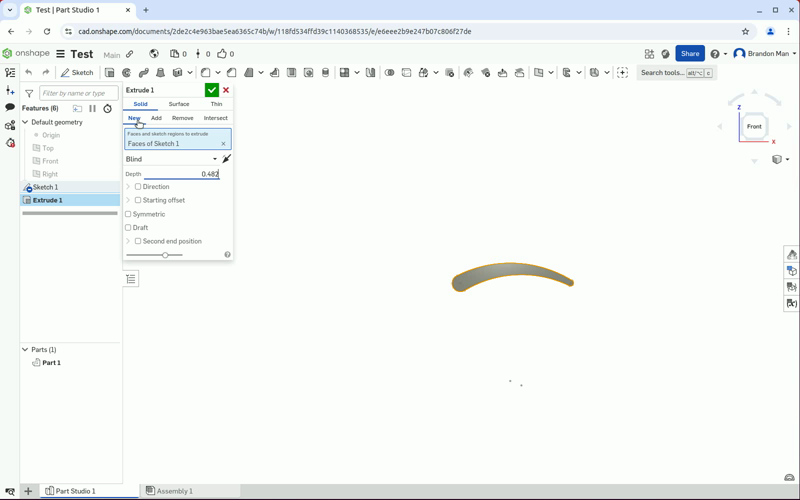
key(tab, 3)
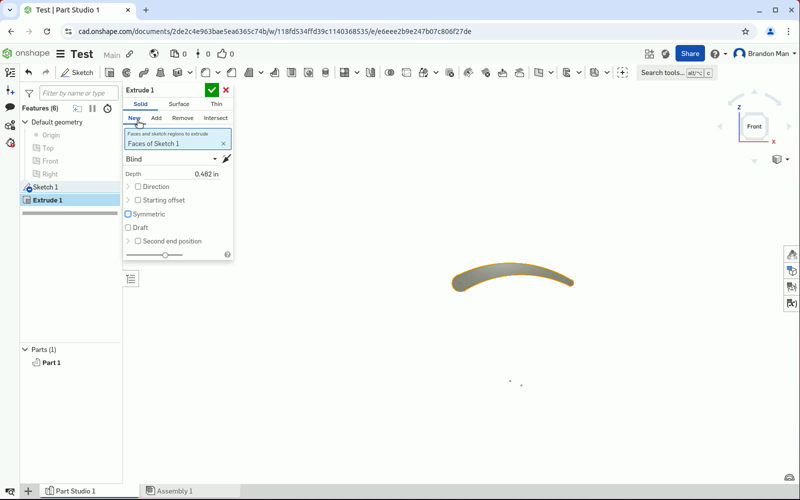
key(space)
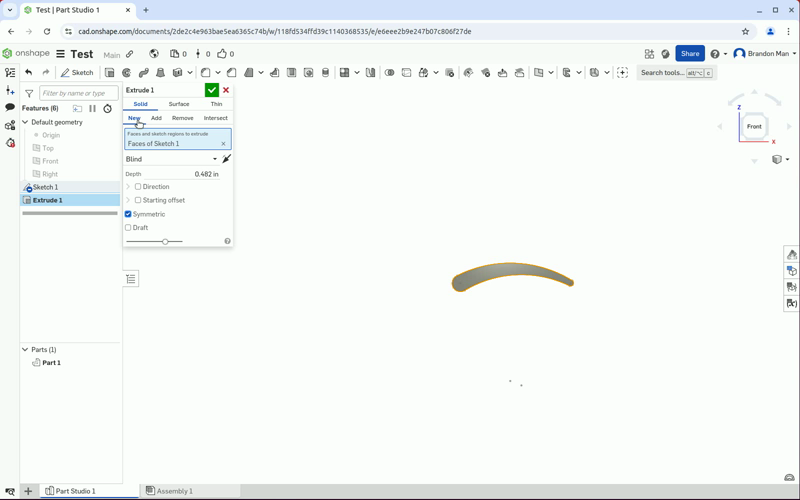
key(enter)
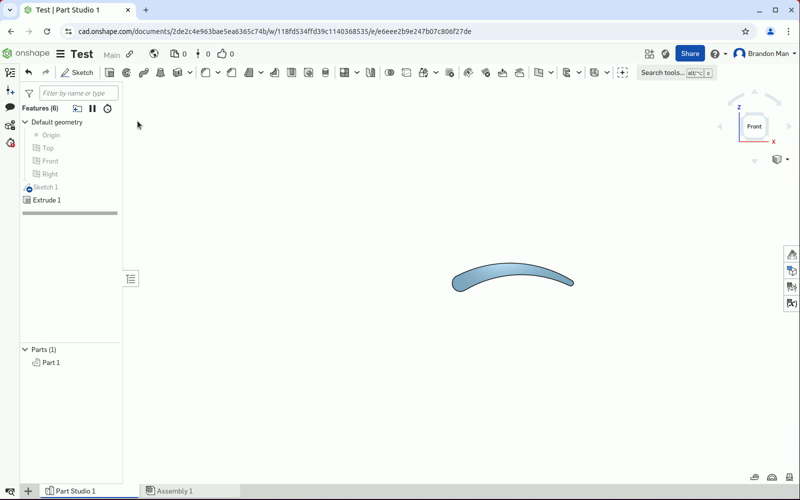
key(shift+h)
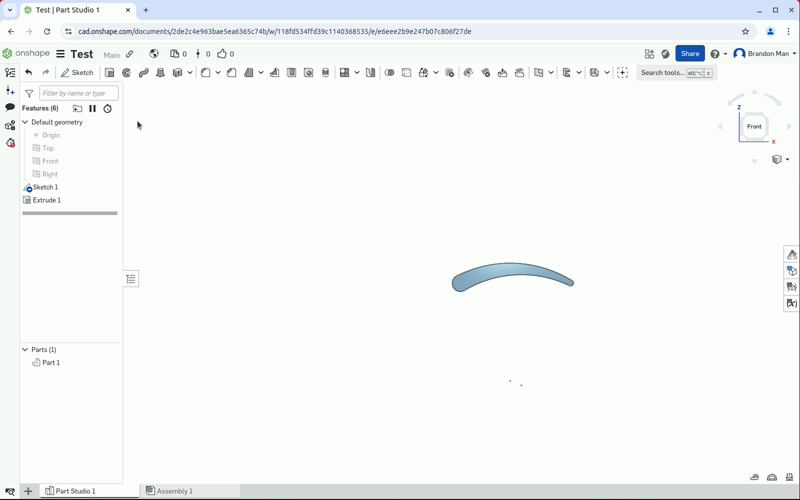
key(shift+h)
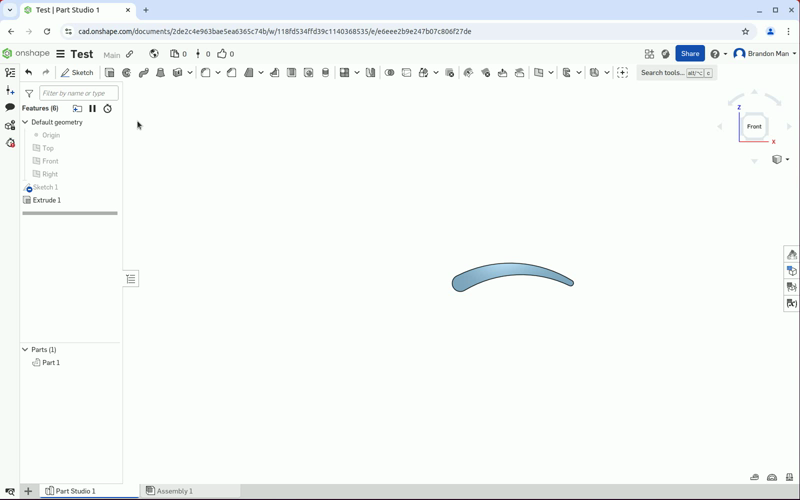
mouse_move(73, 189)
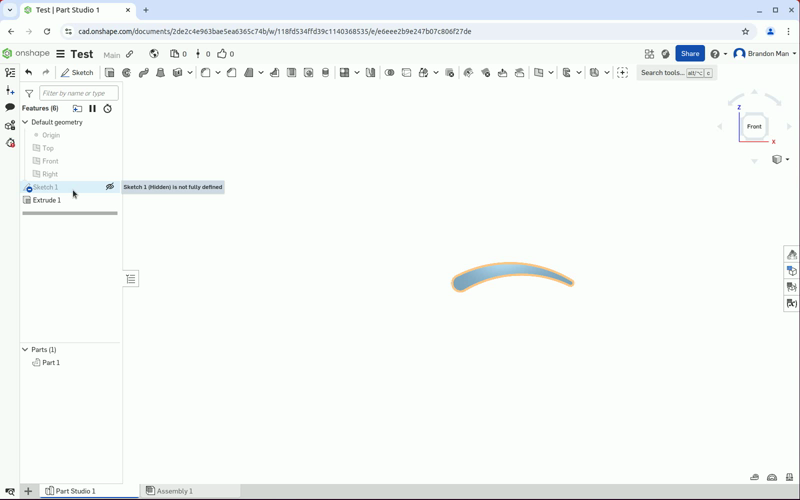
click(73, 189)
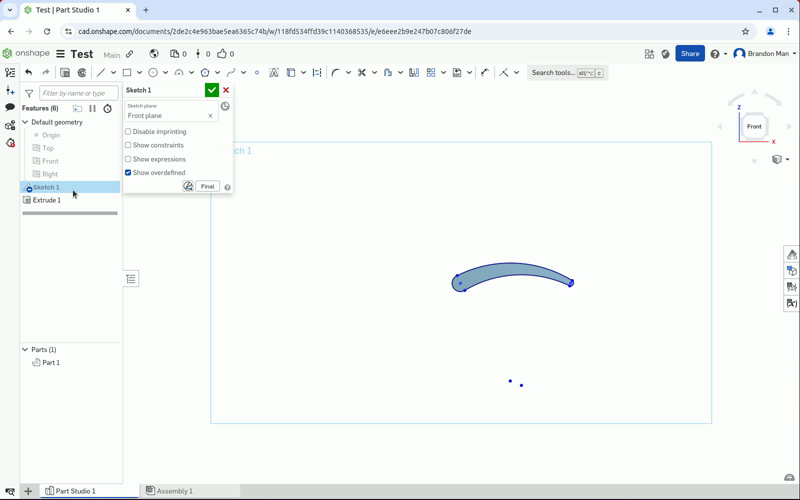
mouse_move(229, 92)
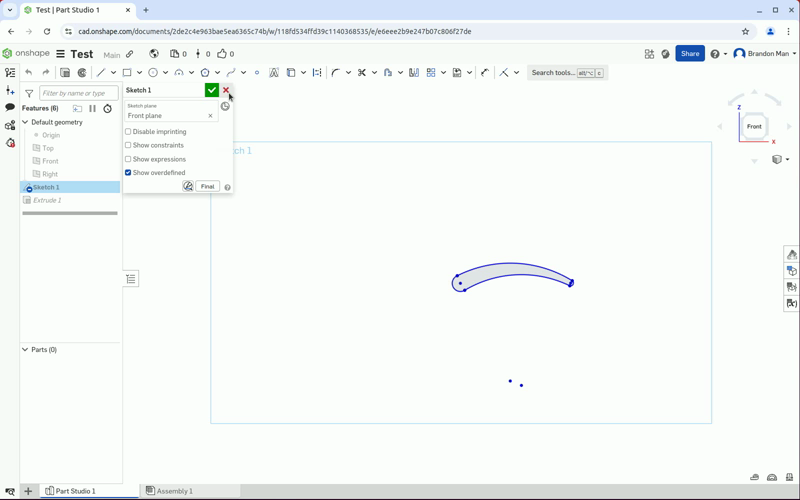
click(229, 92)
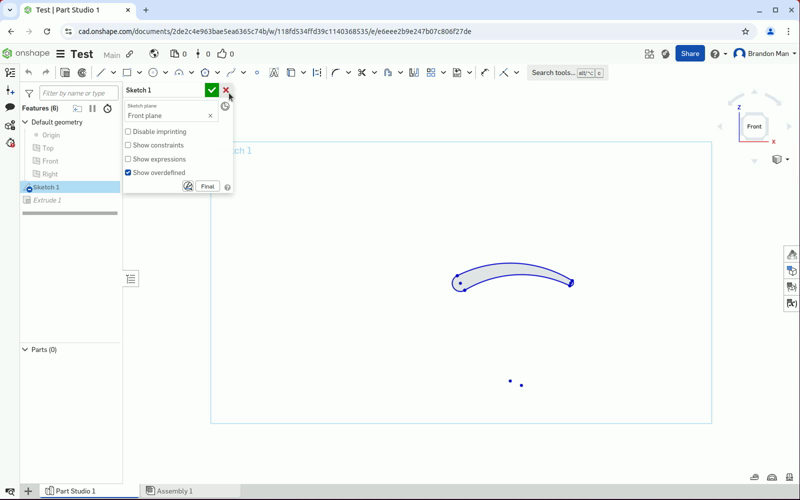
key(shift+s)
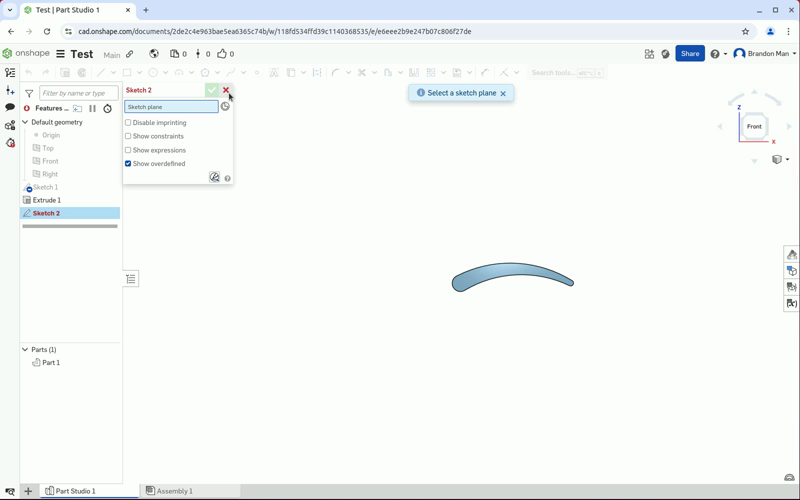
mouse_move(73, 163)
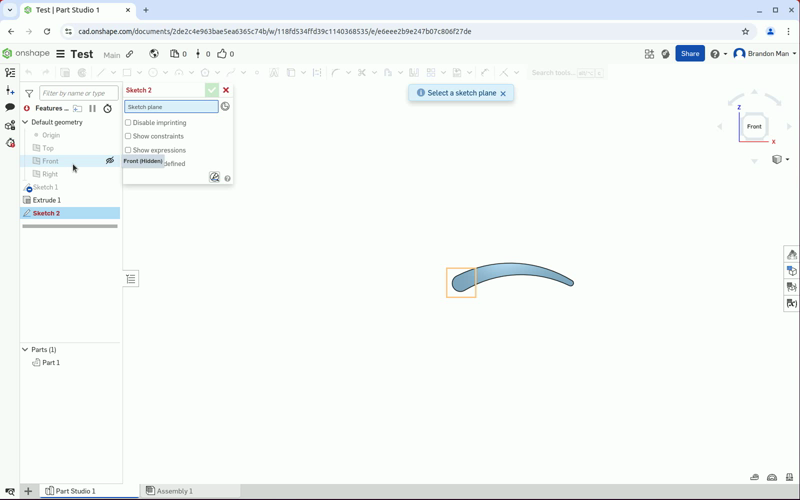
click(73, 163)
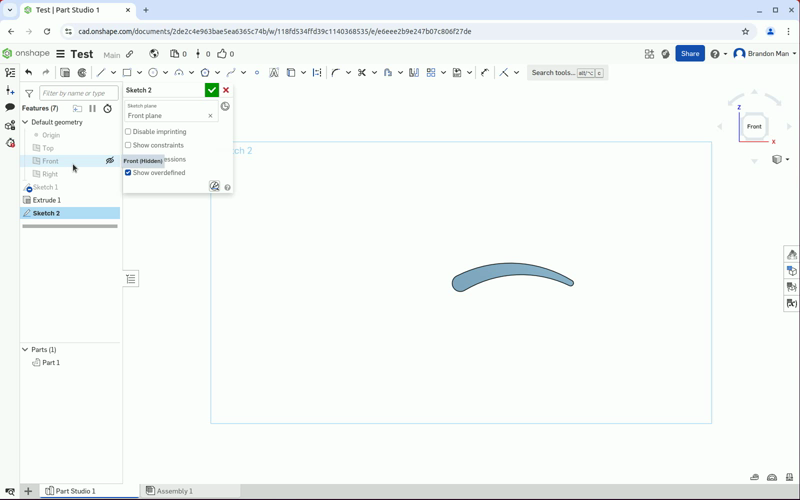
mouse_move(73, 352)
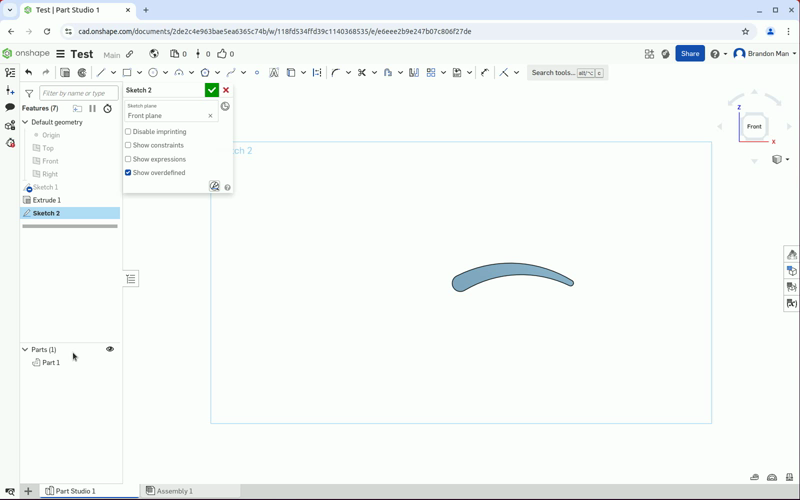
key(y)
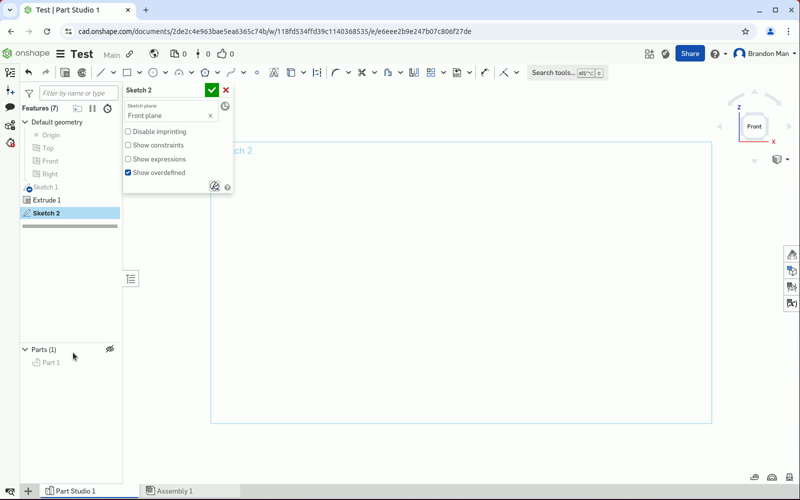
key(a)
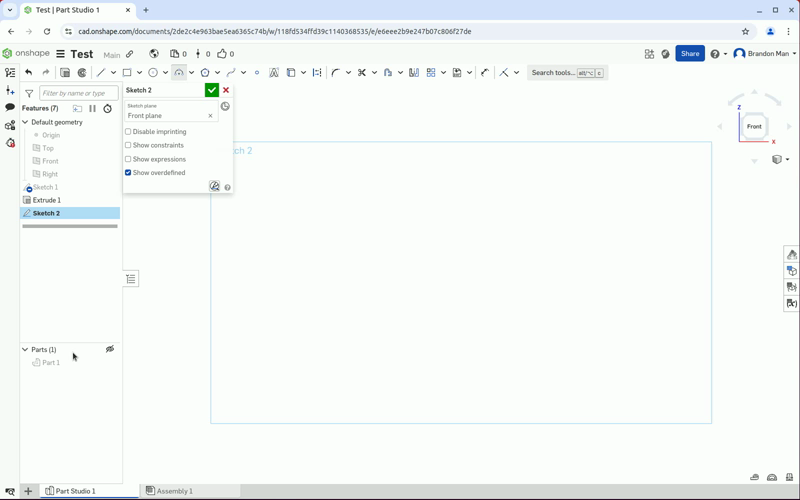
key_down(shift)
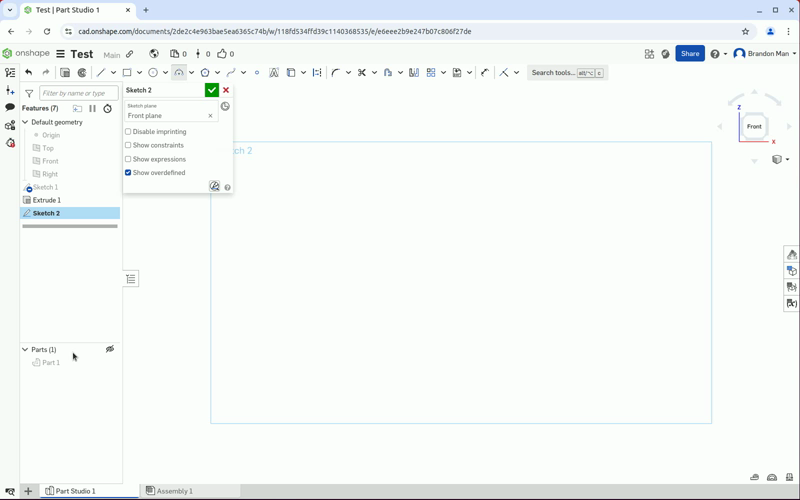
mouse_move(466, 278)
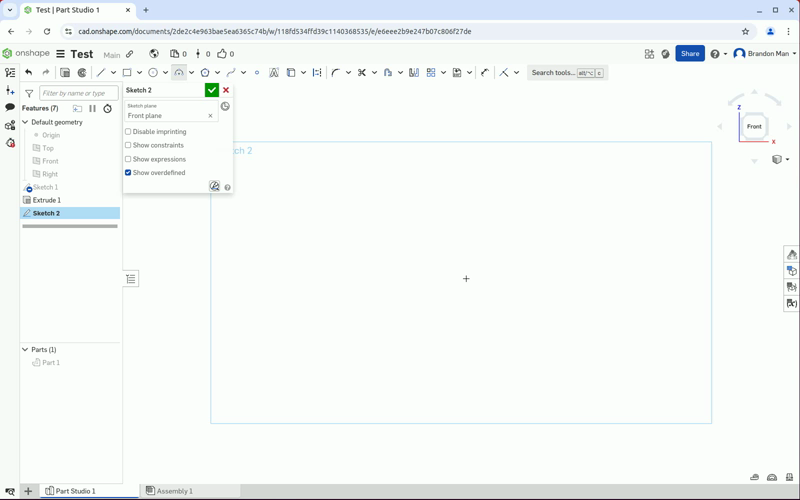
click(466, 278)
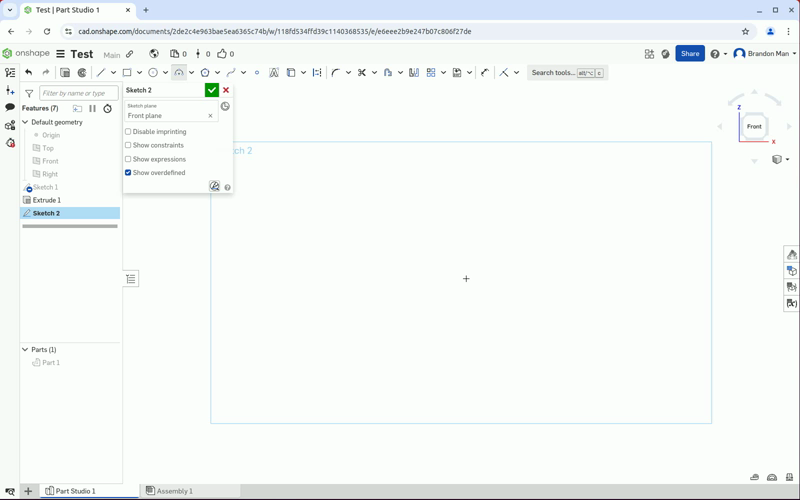
key_up(shift)
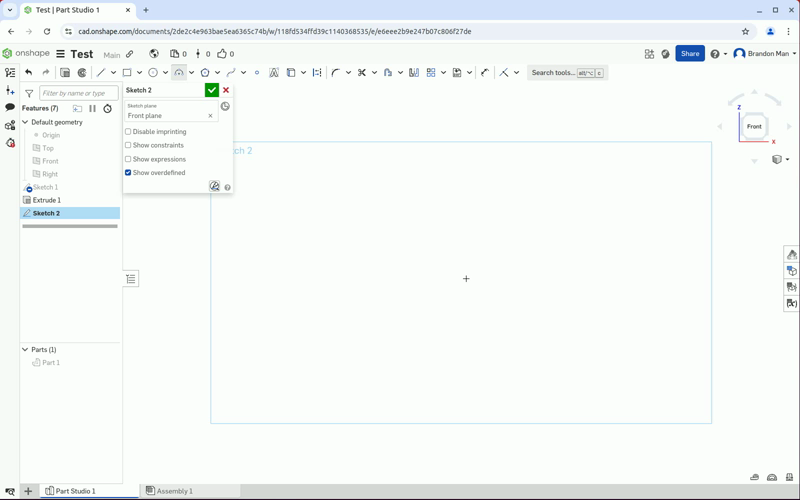
key_down(shift)
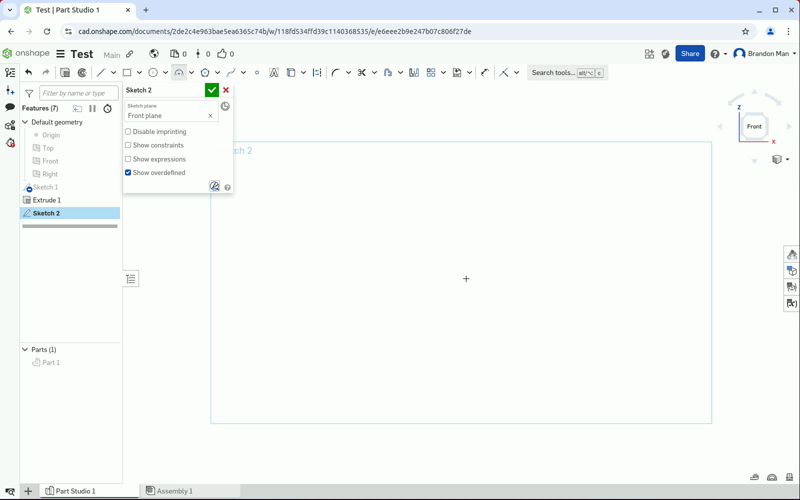
mouse_move(467, 281)
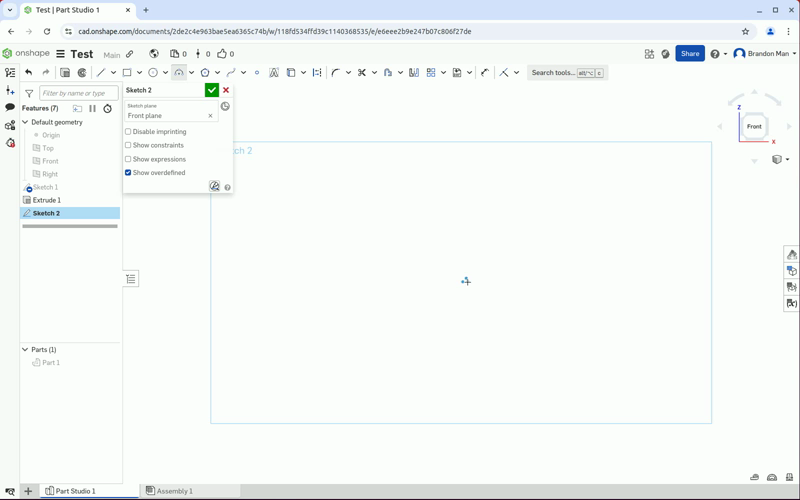
scroll(6)
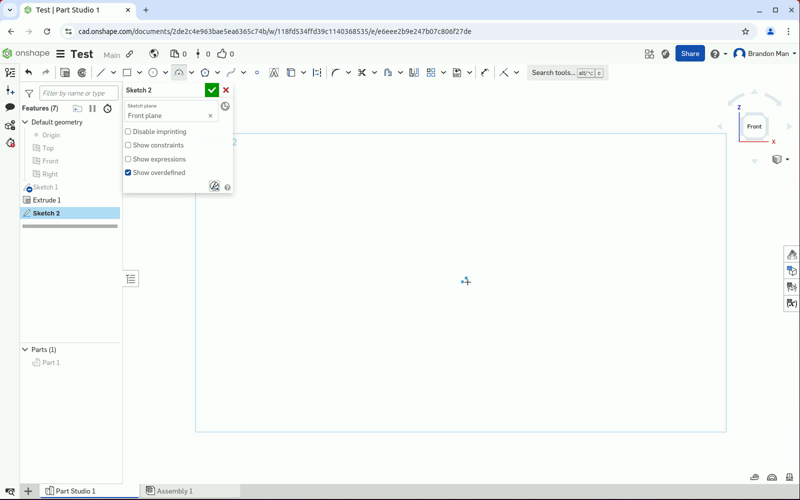
scroll(6)
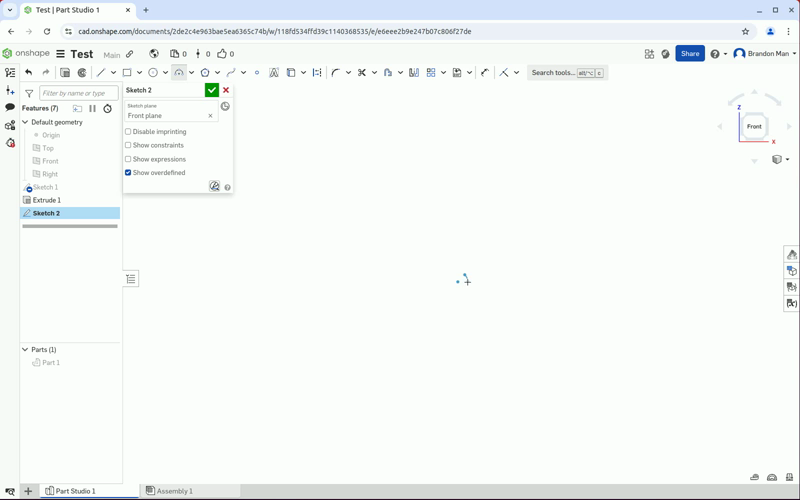
scroll(6)
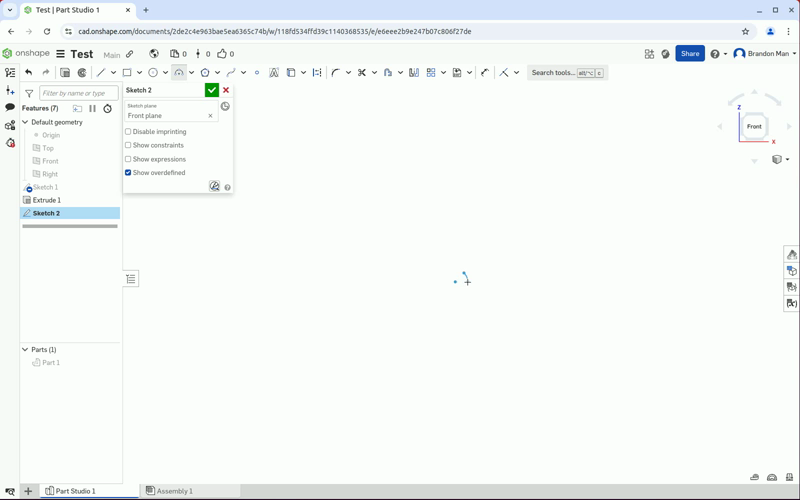
scroll(6)
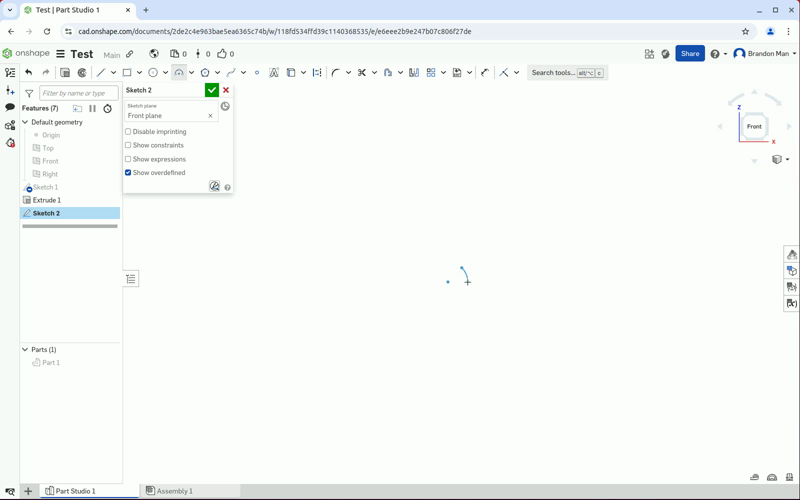
scroll(6)
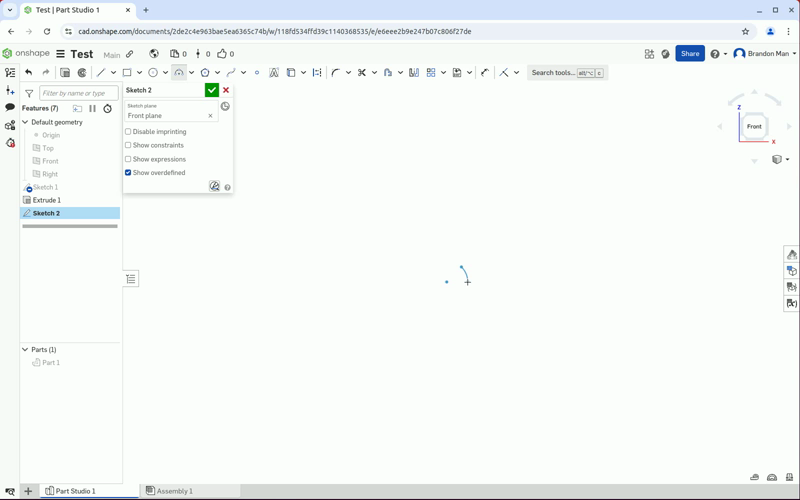
scroll(6)
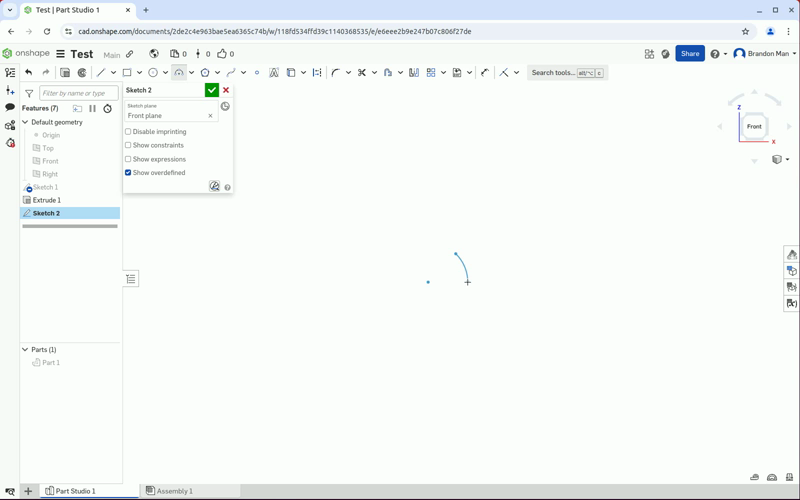
scroll(6)
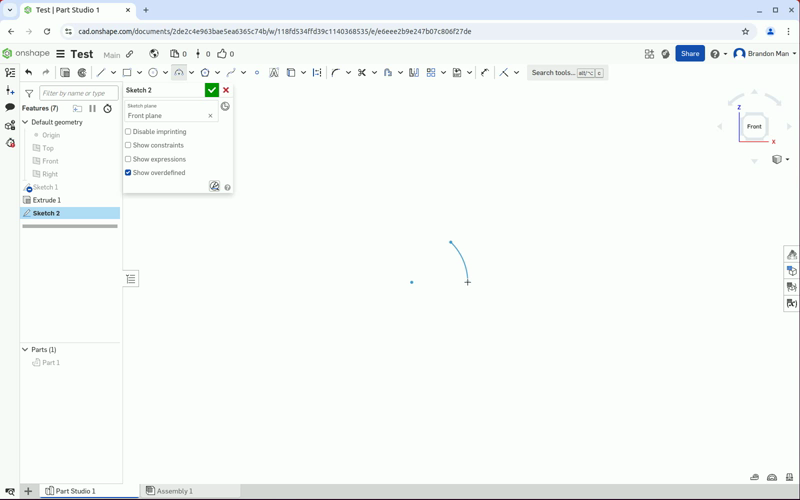
click(467, 281)
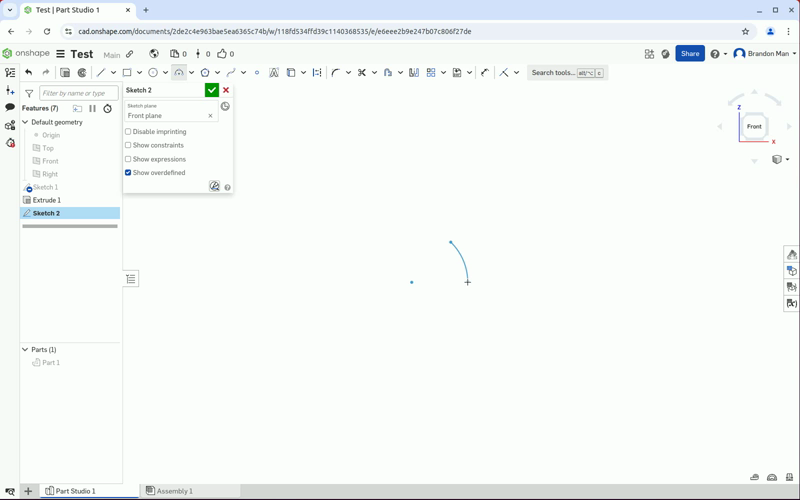
scroll(-6)
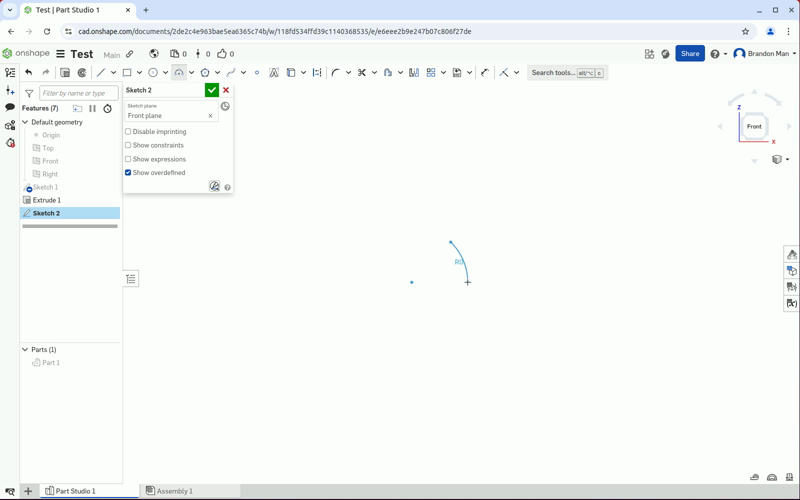
scroll(-6)
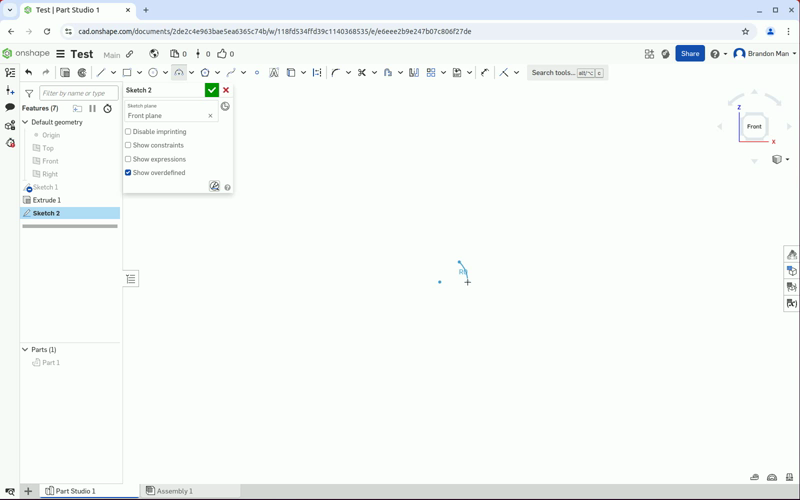
scroll(-6)
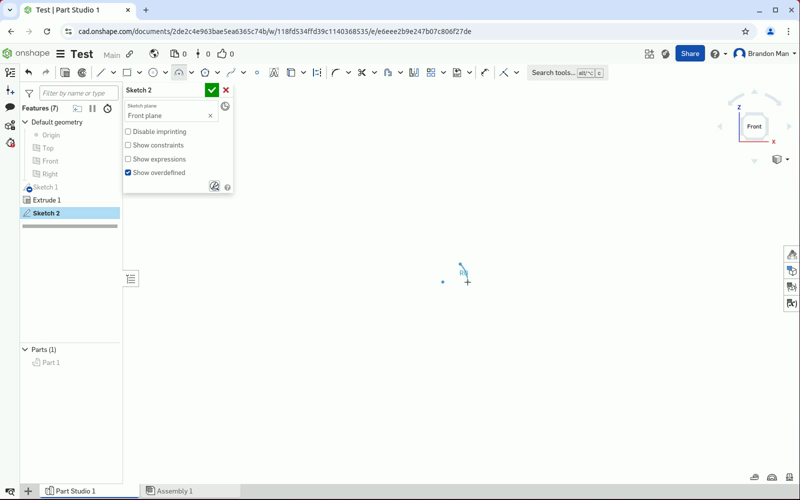
scroll(-6)
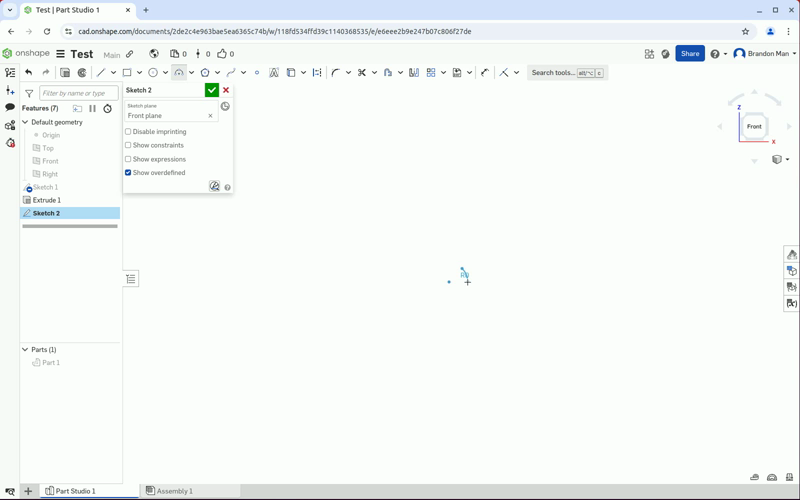
scroll(-6)
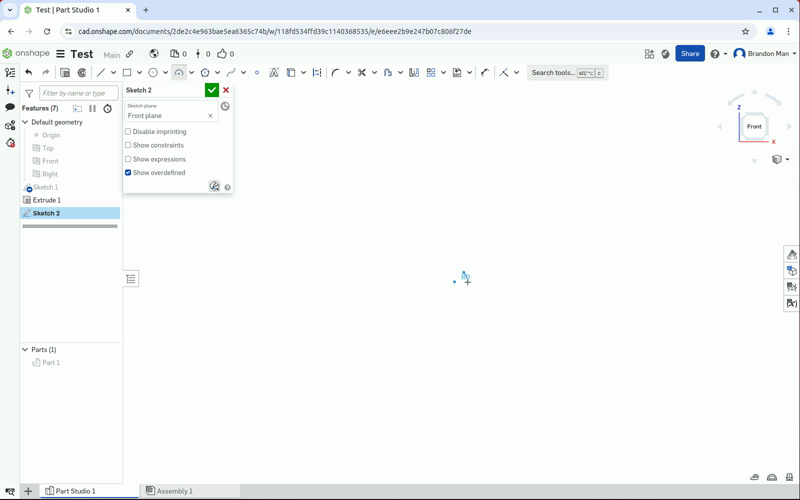
scroll(-6)
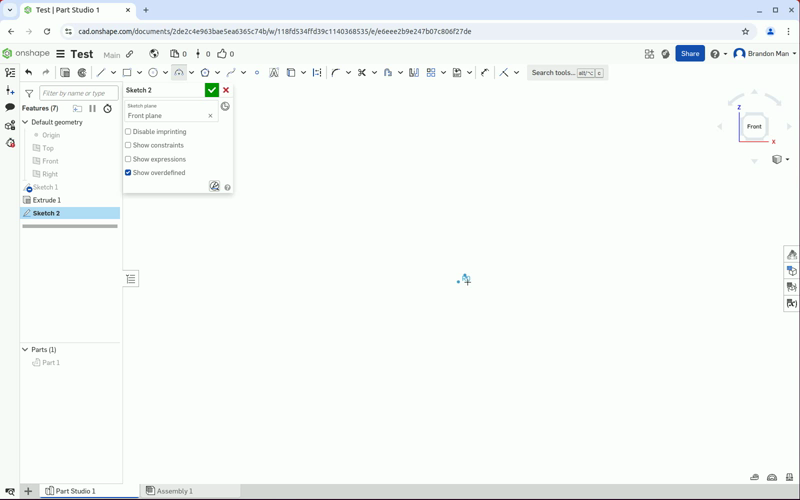
scroll(-6)
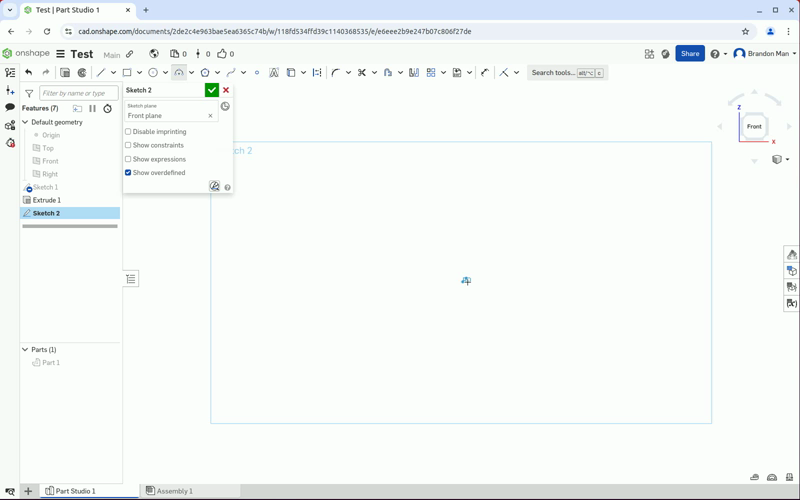
mouse_move(452, 285)
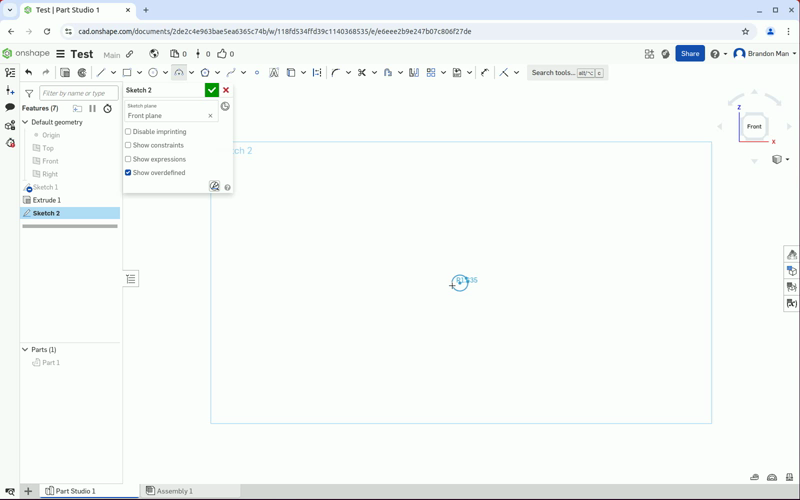
scroll(6)
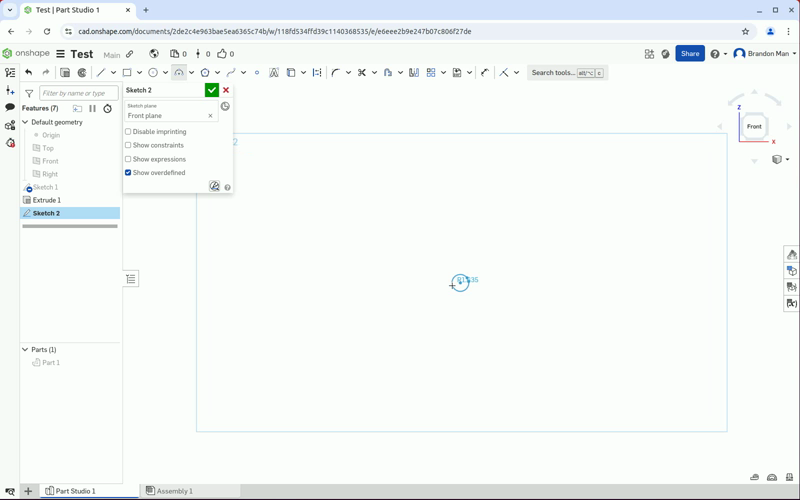
scroll(6)
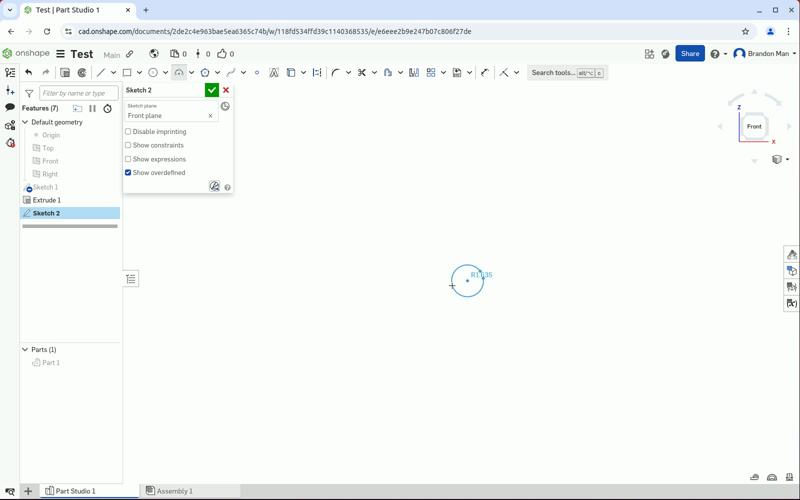
scroll(6)
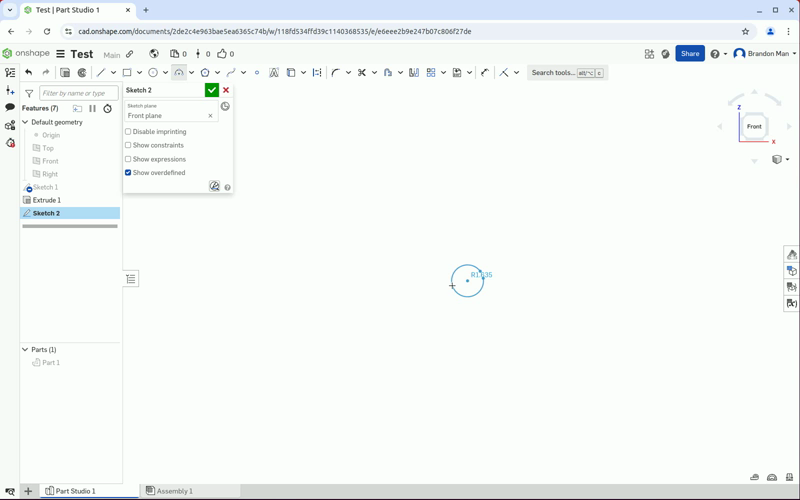
scroll(6)
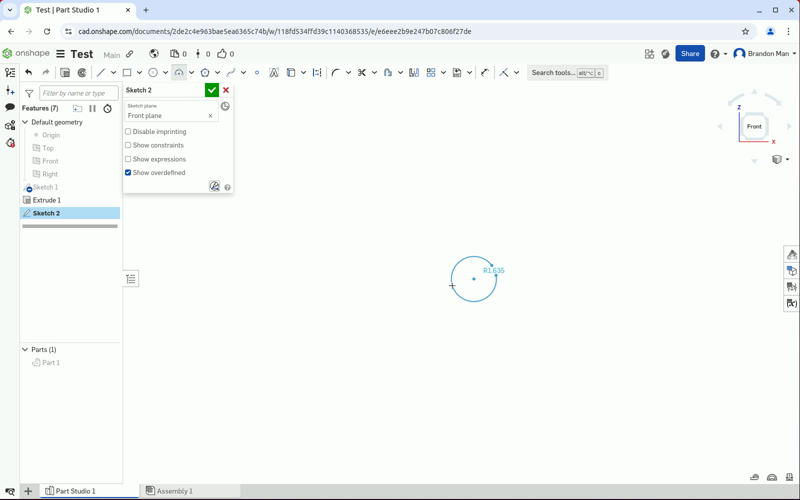
scroll(6)
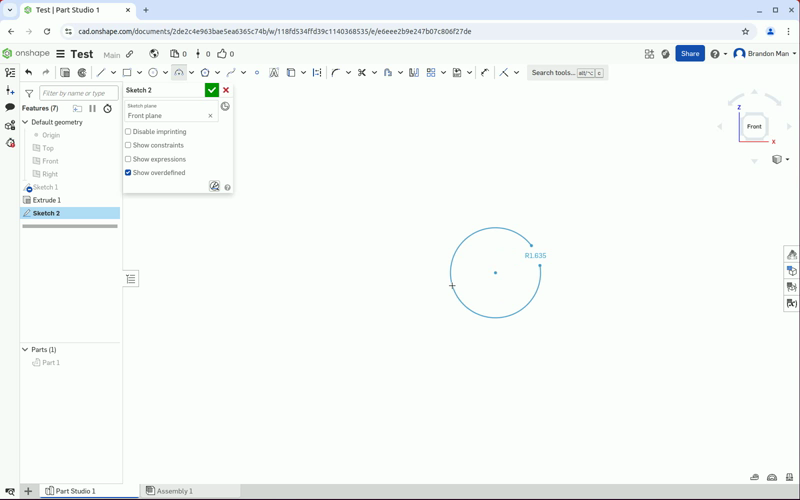
scroll(6)
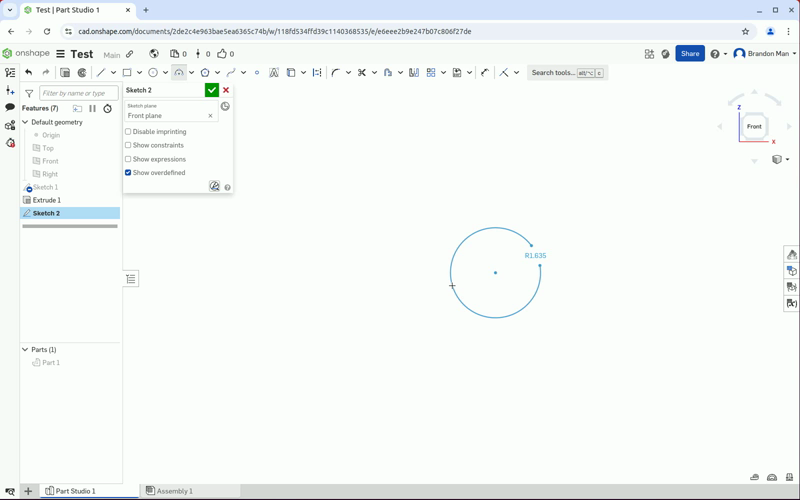
scroll(6)
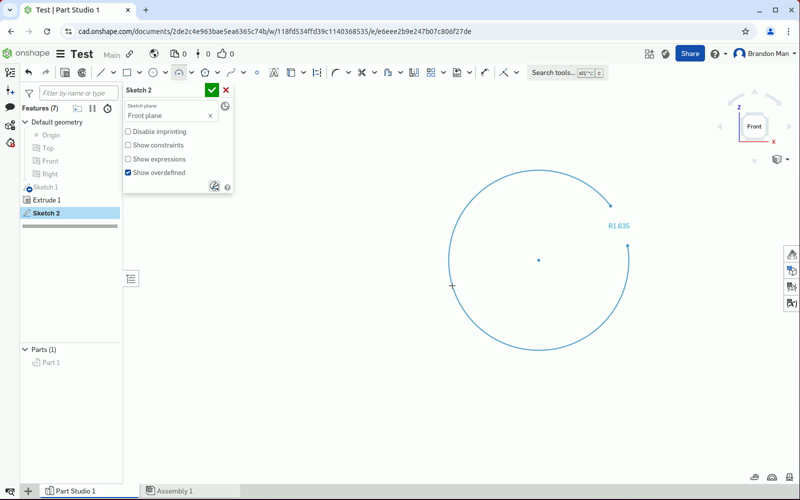
click(452, 285)
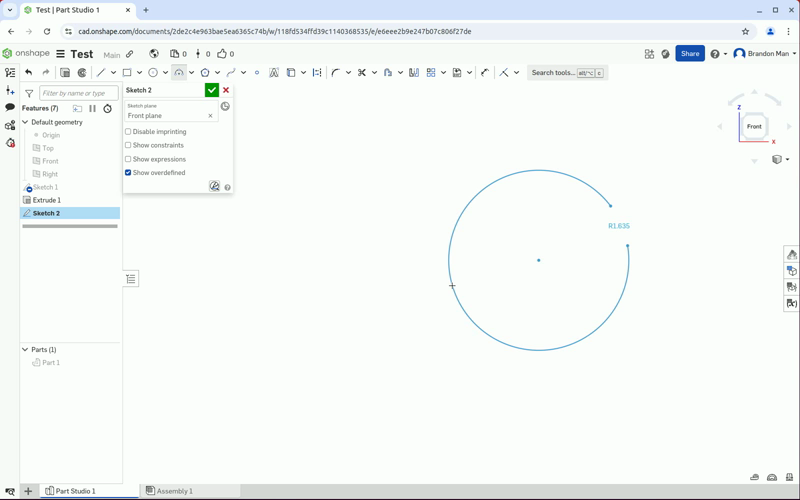
scroll(-6)
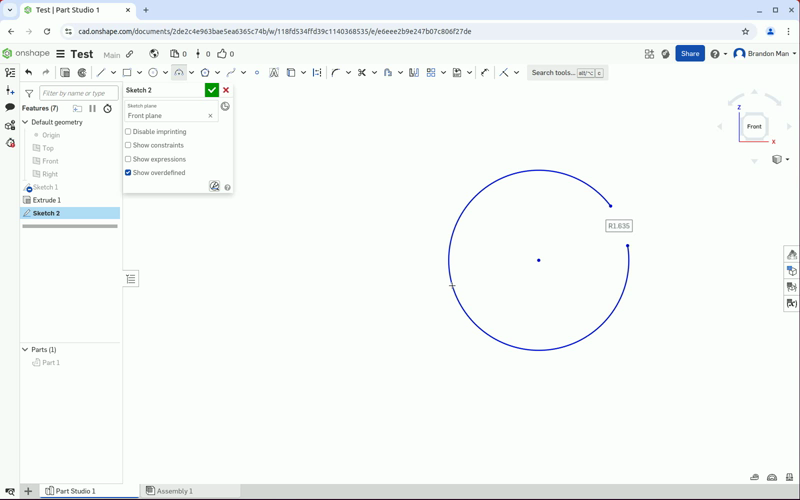
scroll(-6)
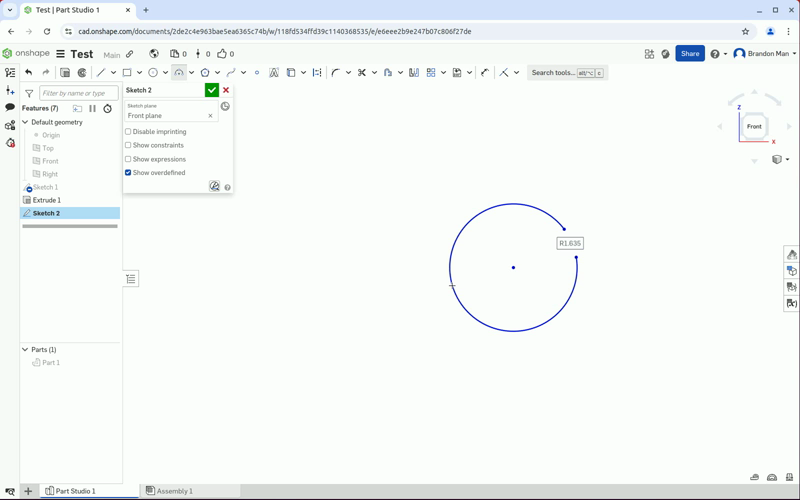
scroll(-6)
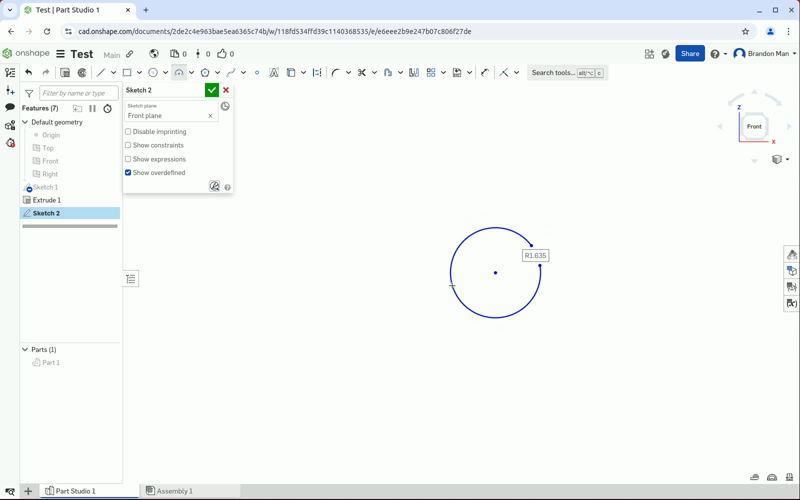
scroll(-6)
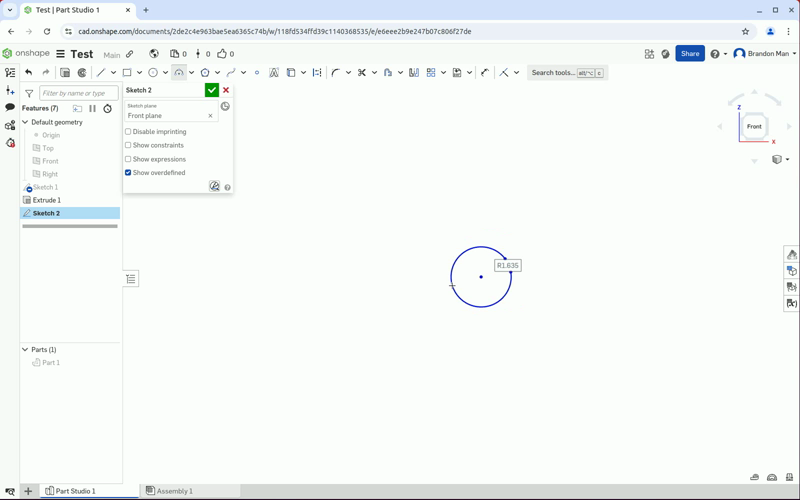
scroll(-6)
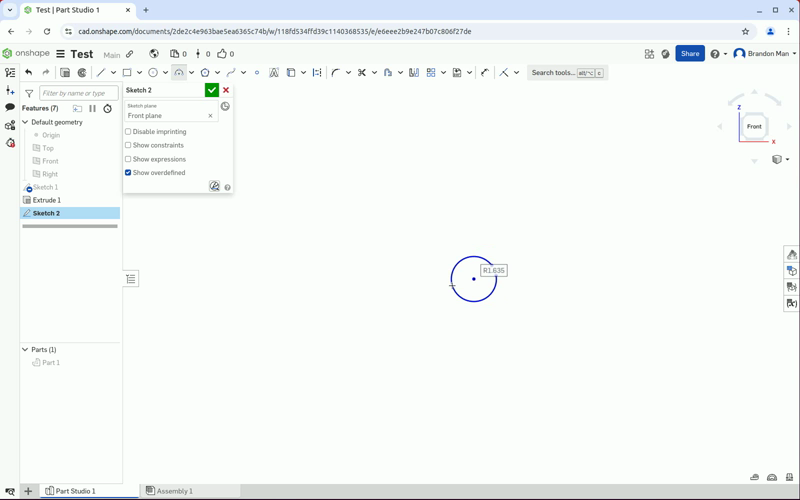
scroll(-6)
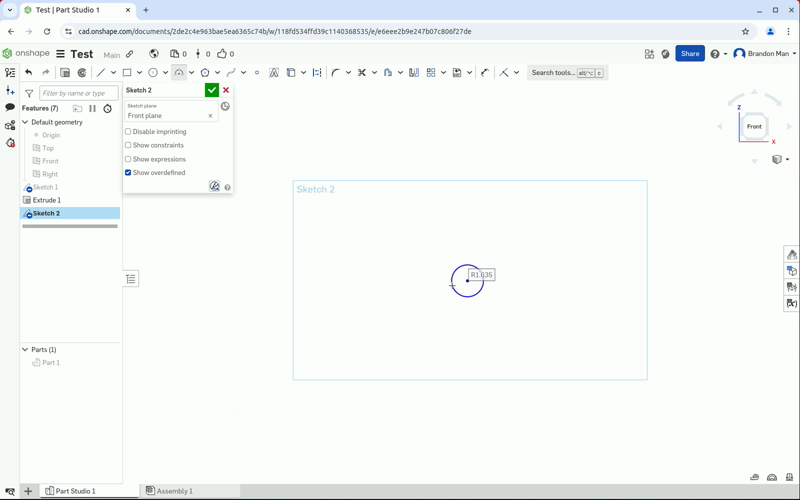
scroll(-6)
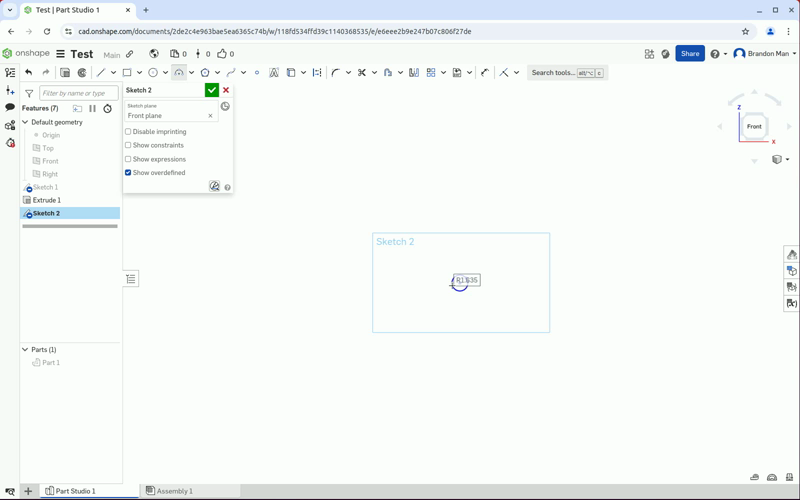
key_up(shift)
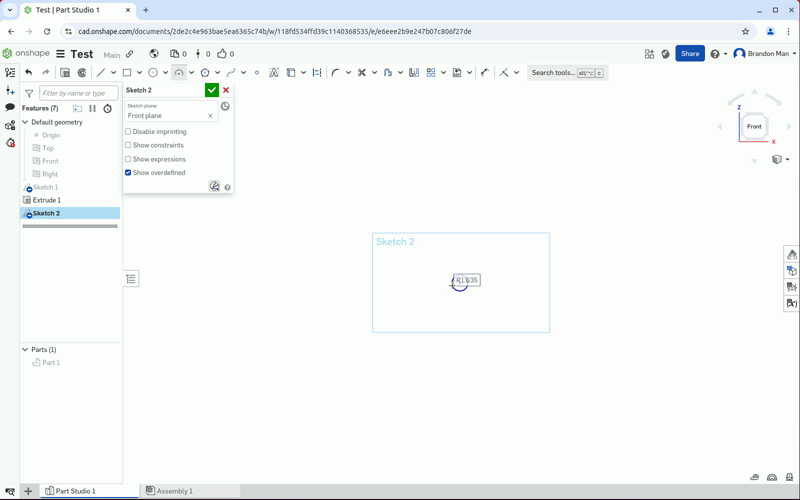
mouse_move(467, 281)
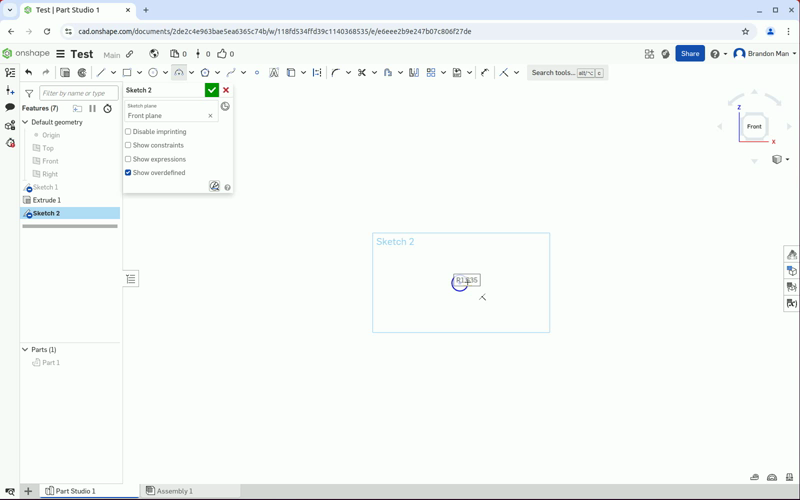
scroll(6)
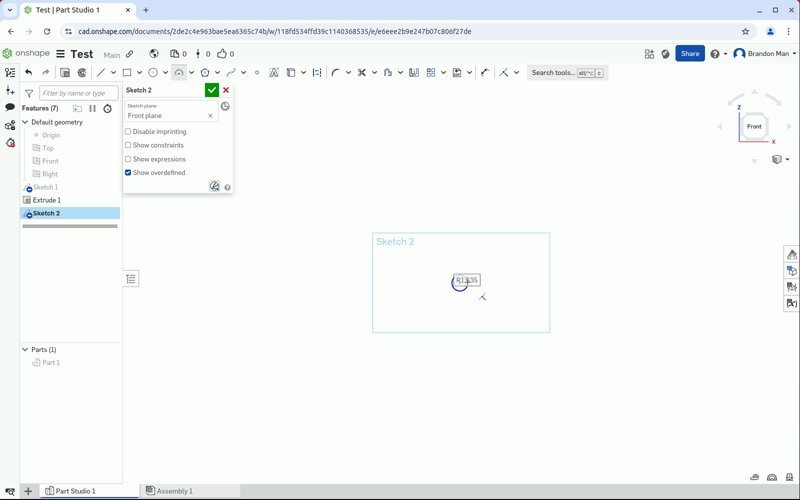
scroll(6)
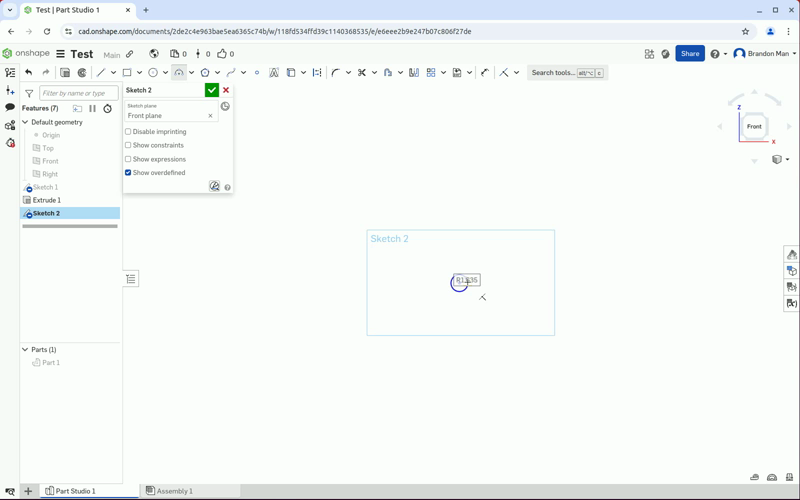
scroll(6)
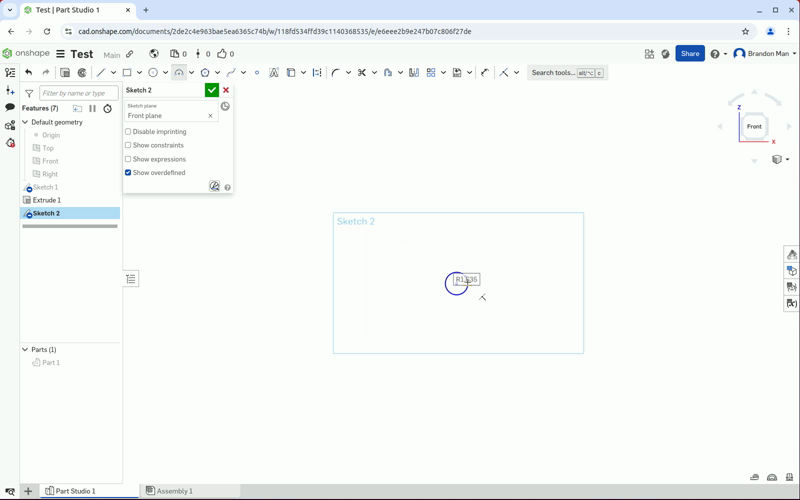
scroll(6)
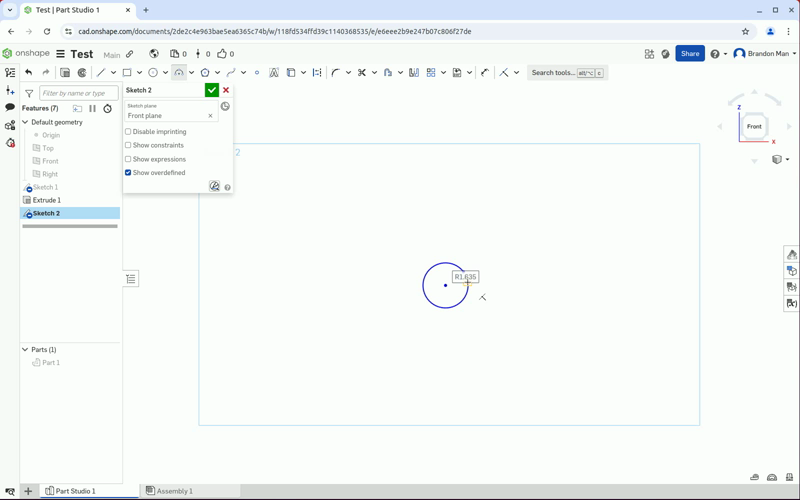
scroll(6)
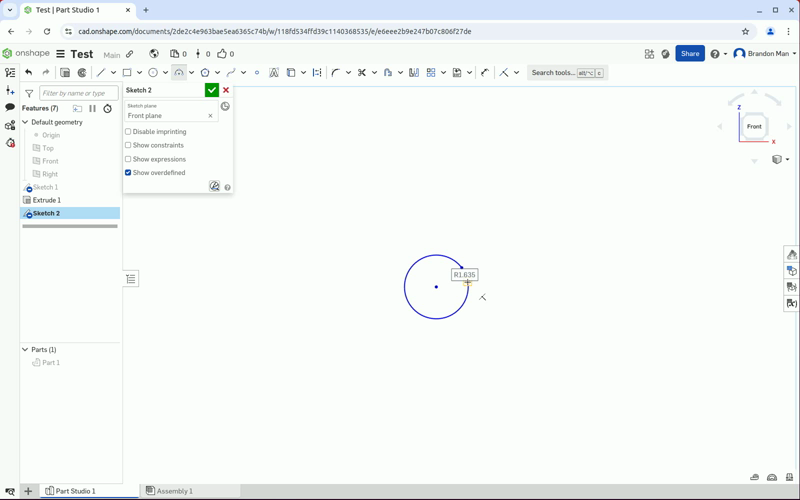
scroll(6)
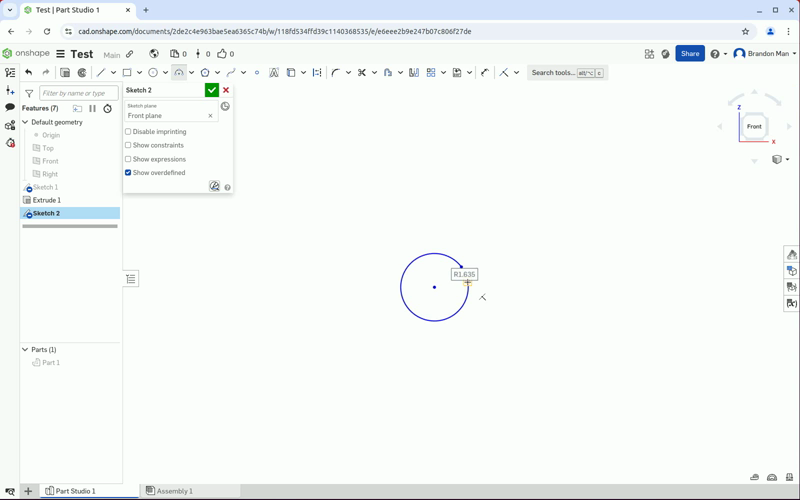
scroll(6)
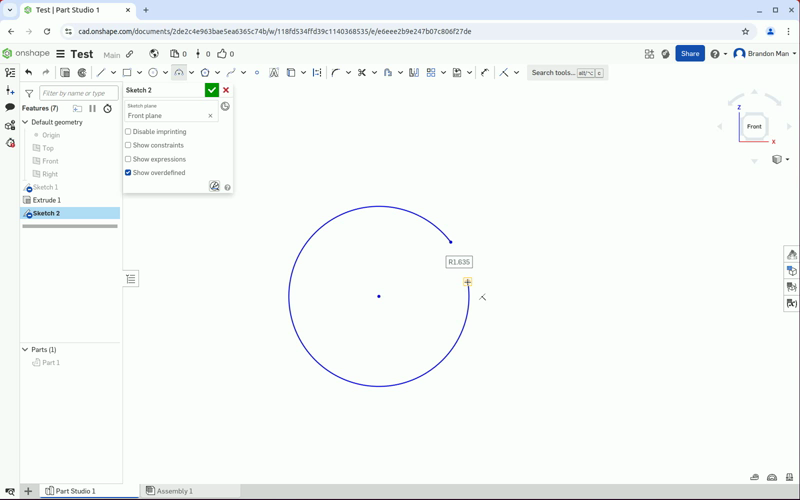
click(467, 281)
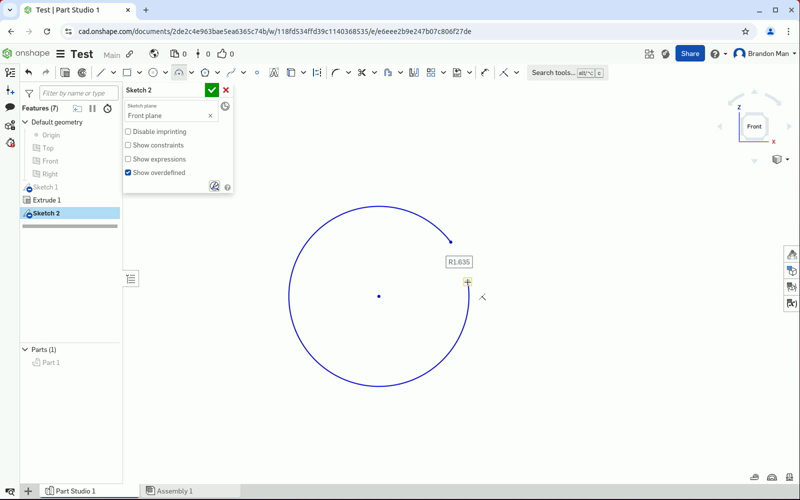
scroll(-6)
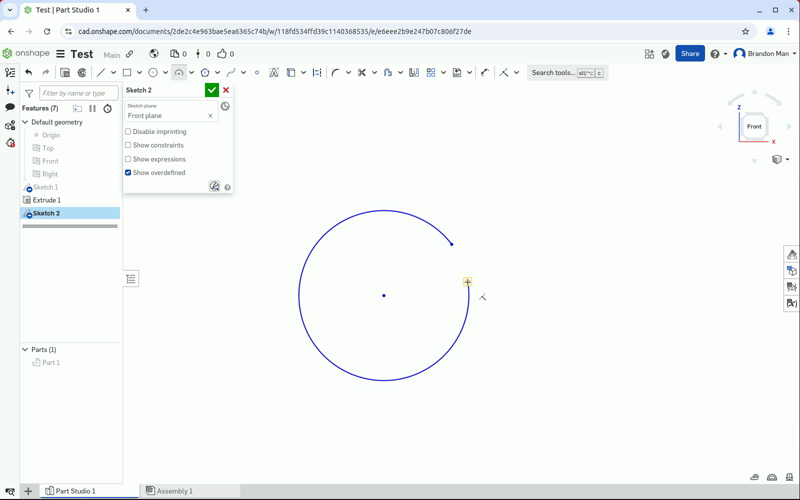
scroll(-6)
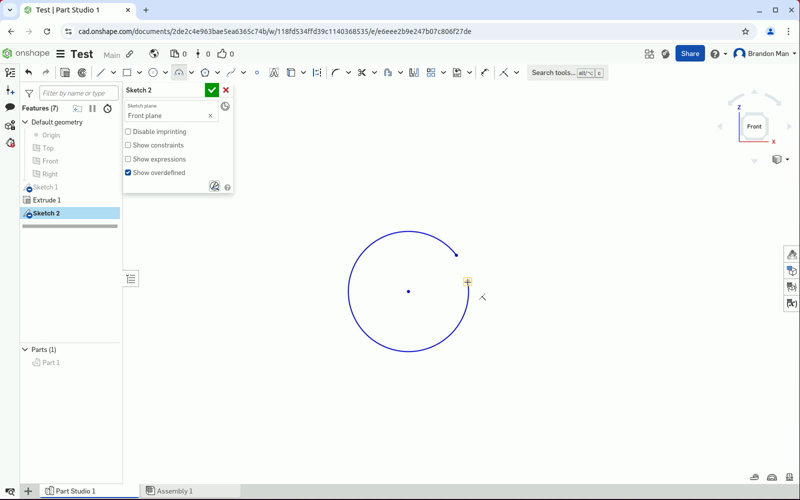
scroll(-6)
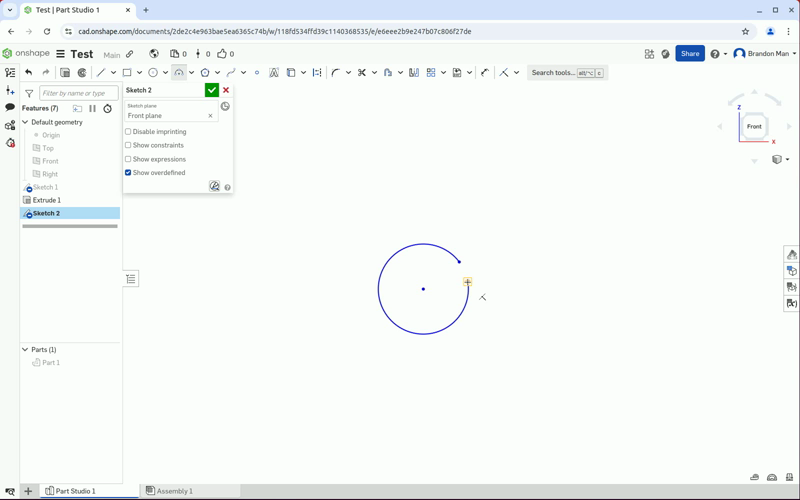
scroll(-6)
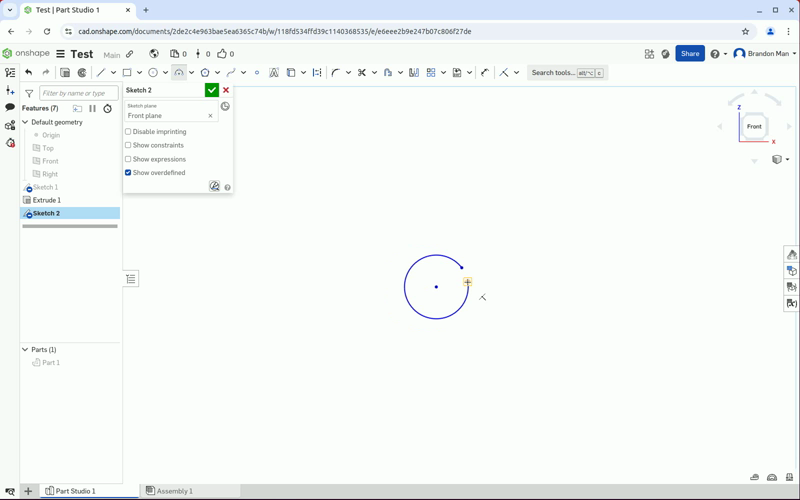
scroll(-6)
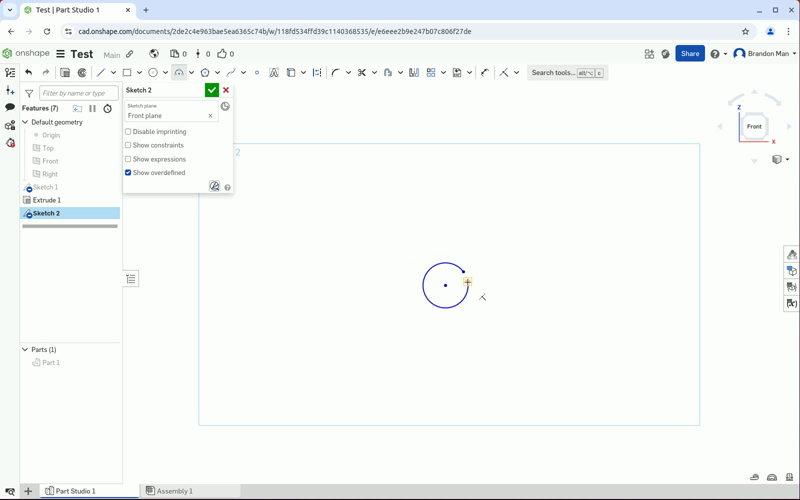
scroll(-6)
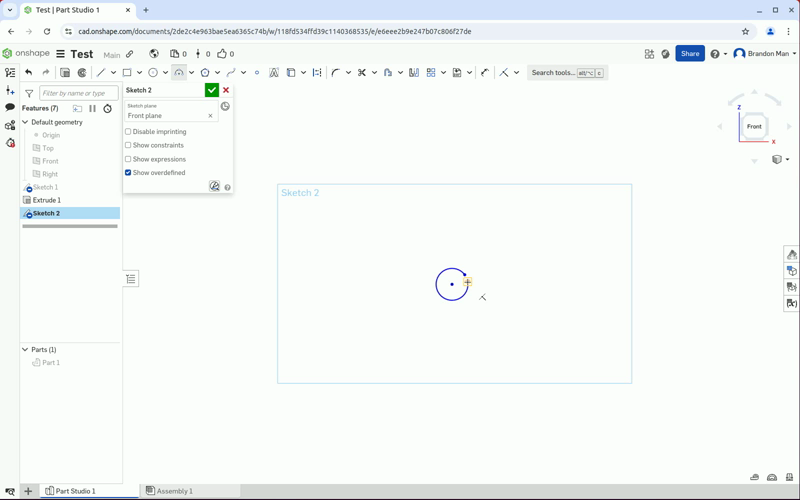
scroll(-6)
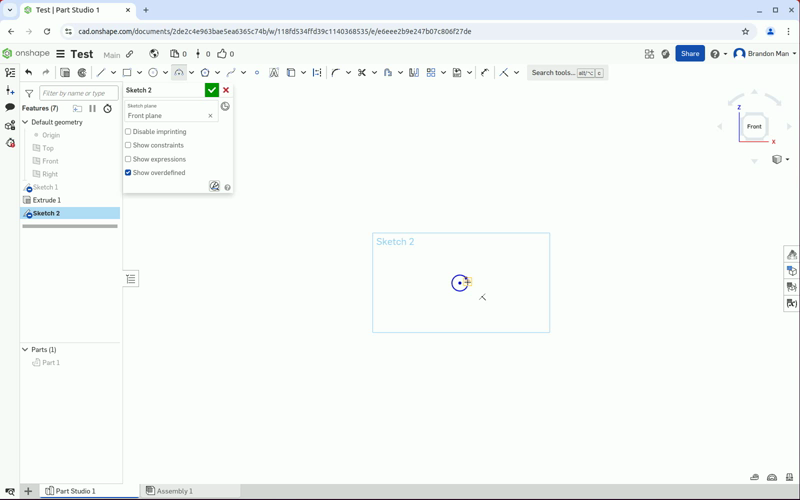
key_down(shift)
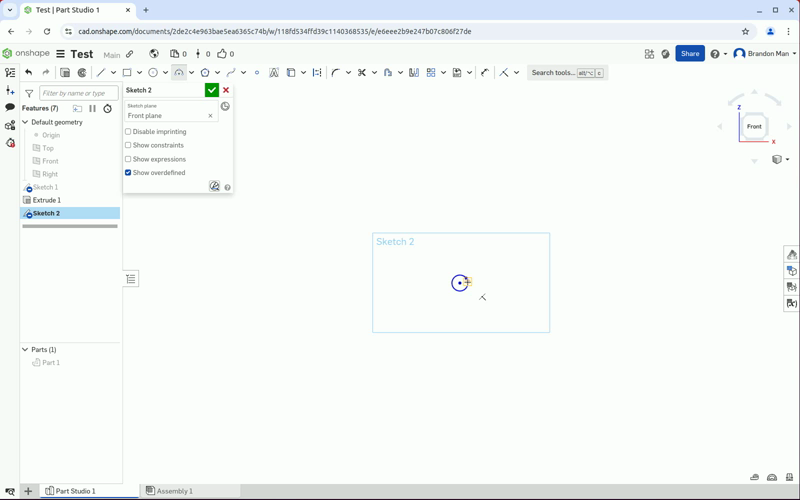
mouse_move(488, 273)
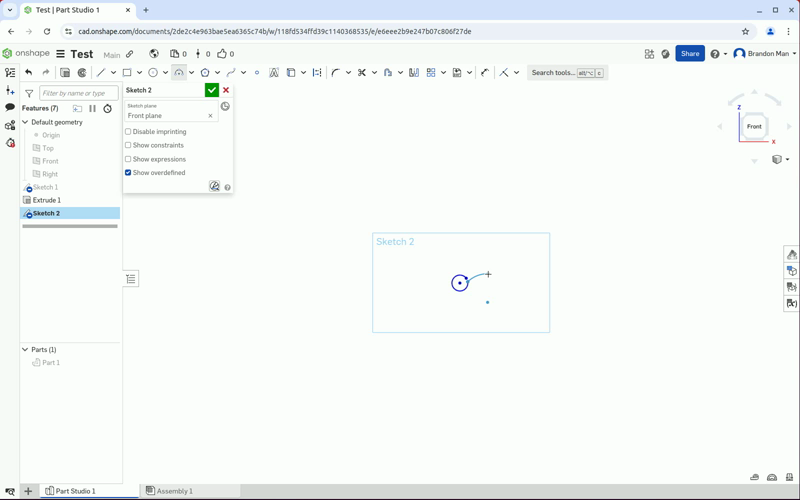
click(488, 273)
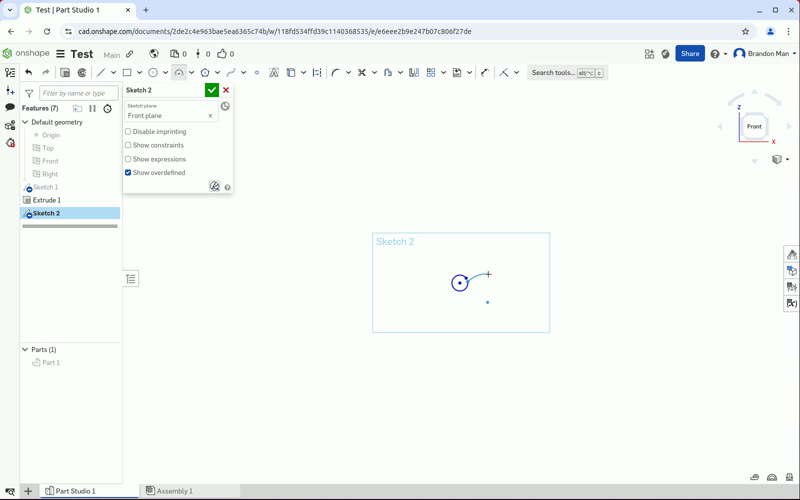
mouse_move(477, 277)
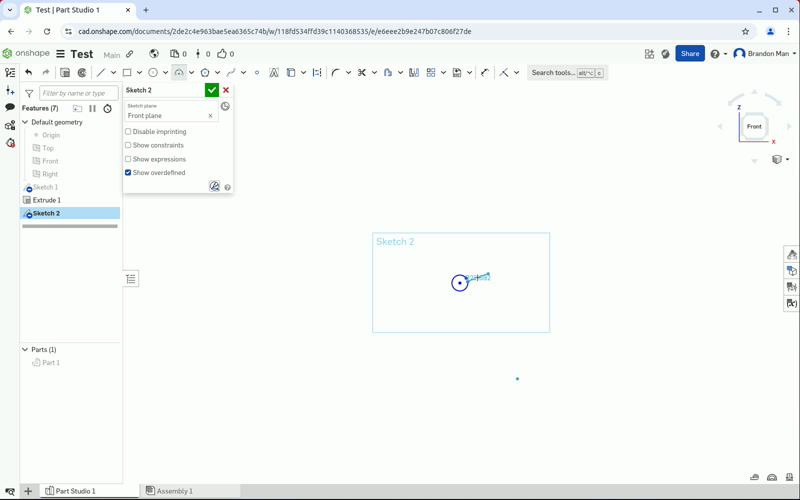
click(477, 277)
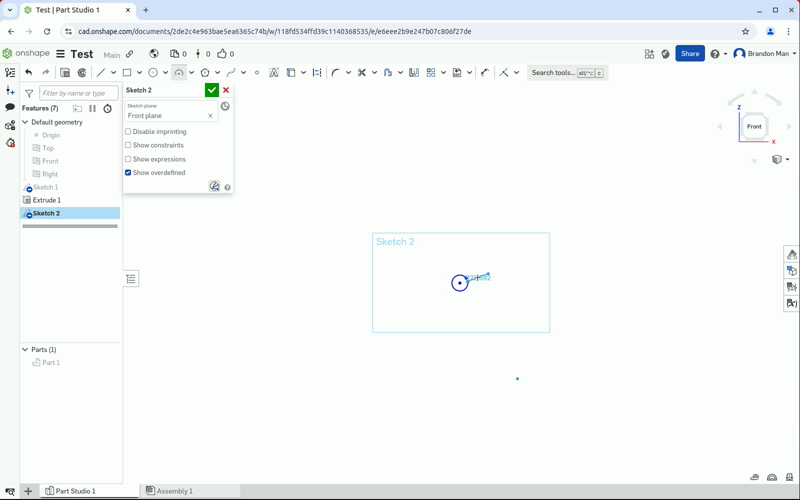
key_up(shift)
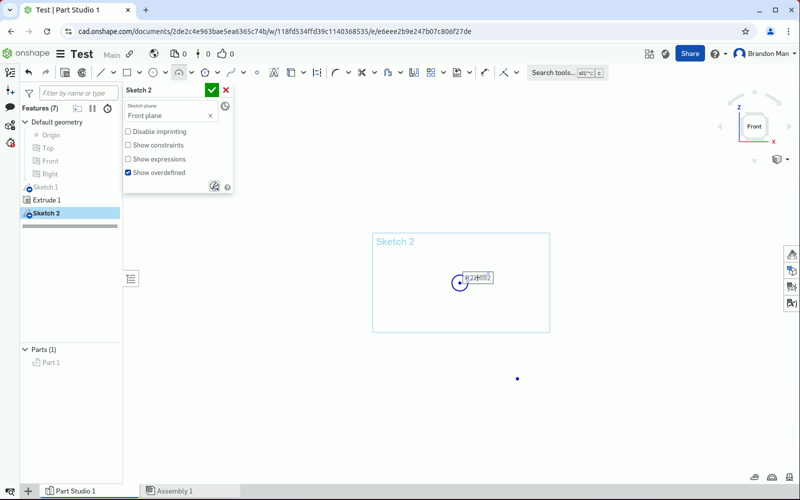
mouse_move(488, 273)
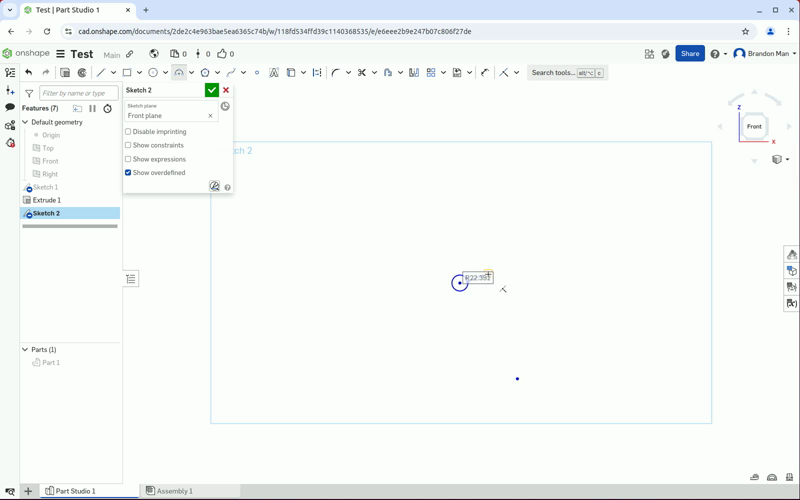
click(488, 273)
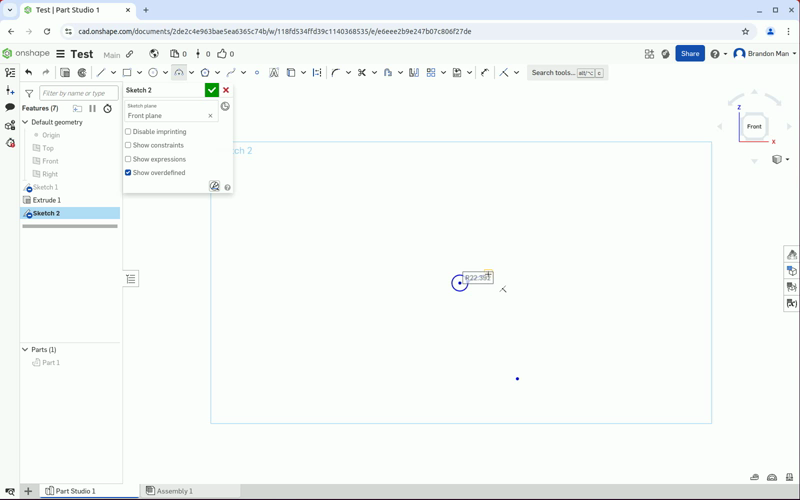
key_down(shift)
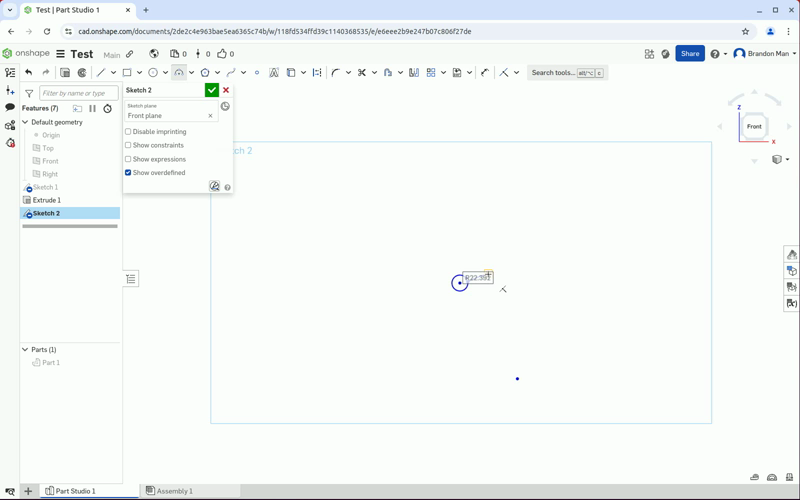
mouse_move(498, 273)
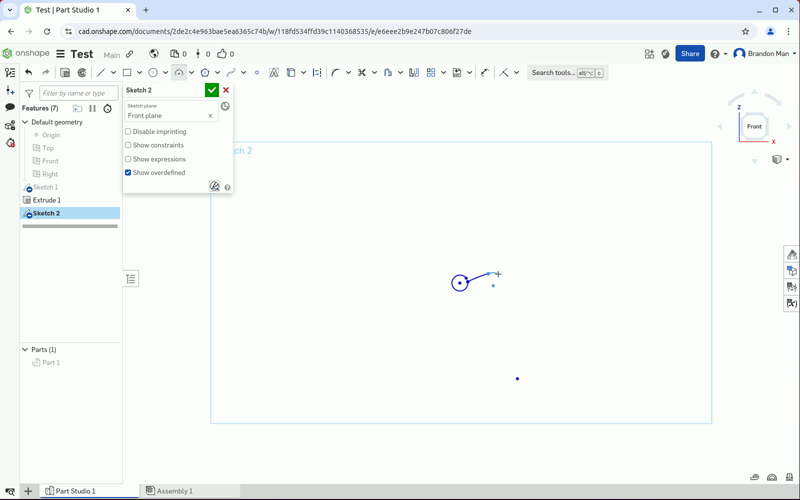
click(498, 273)
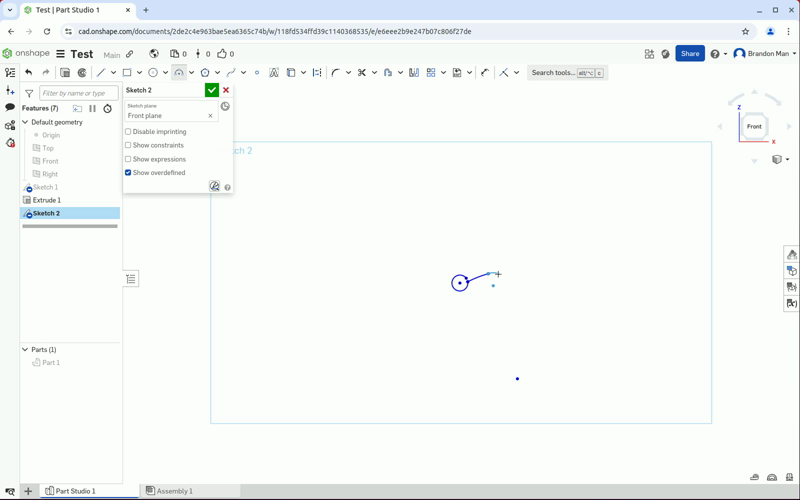
mouse_move(492, 276)
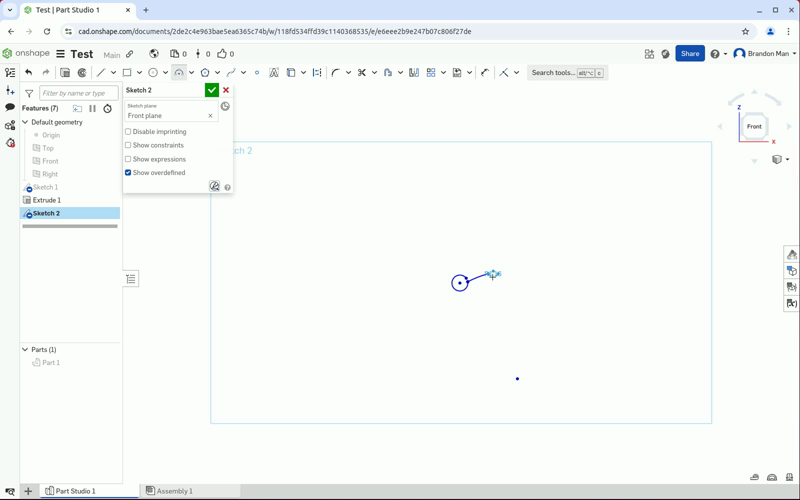
click(492, 276)
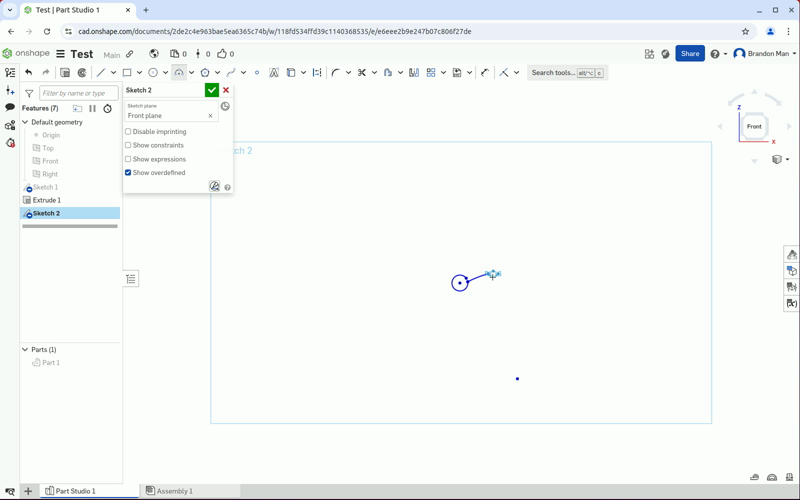
key_up(shift)
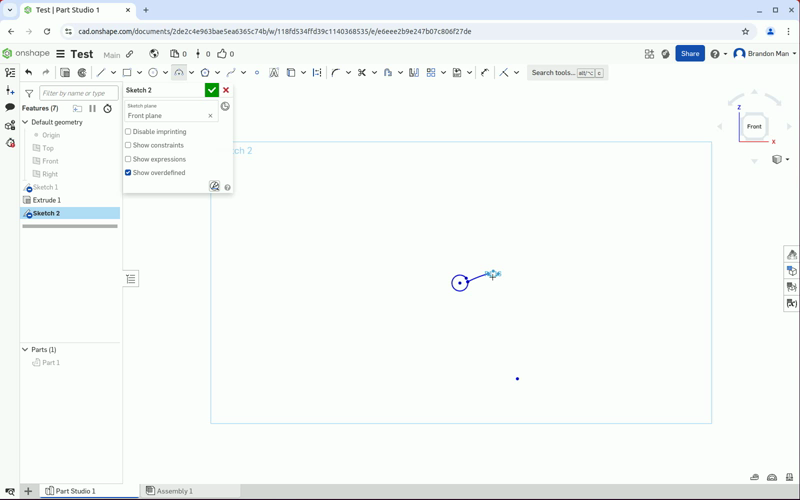
mouse_move(498, 273)
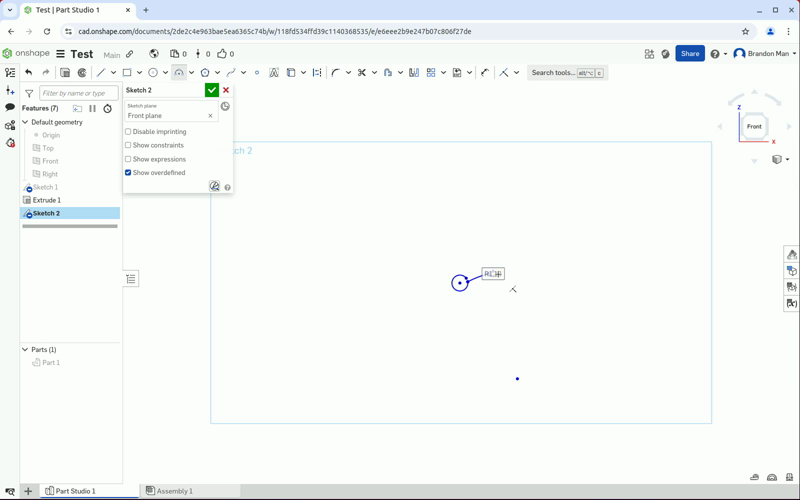
click(498, 273)
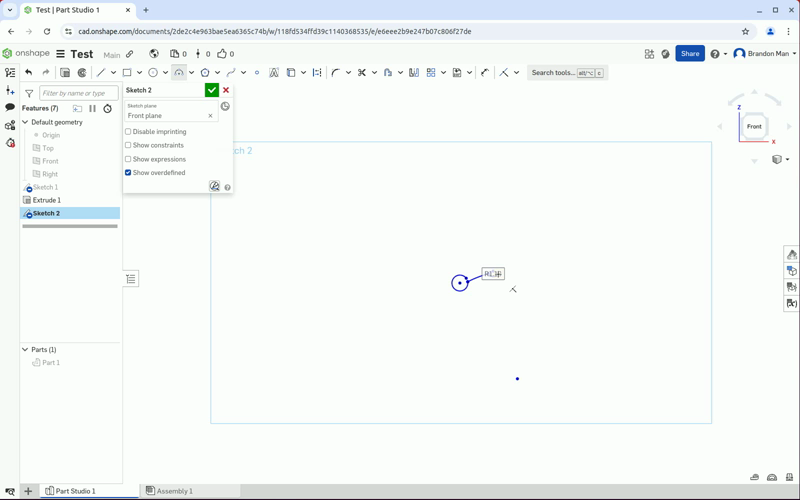
key_down(shift)
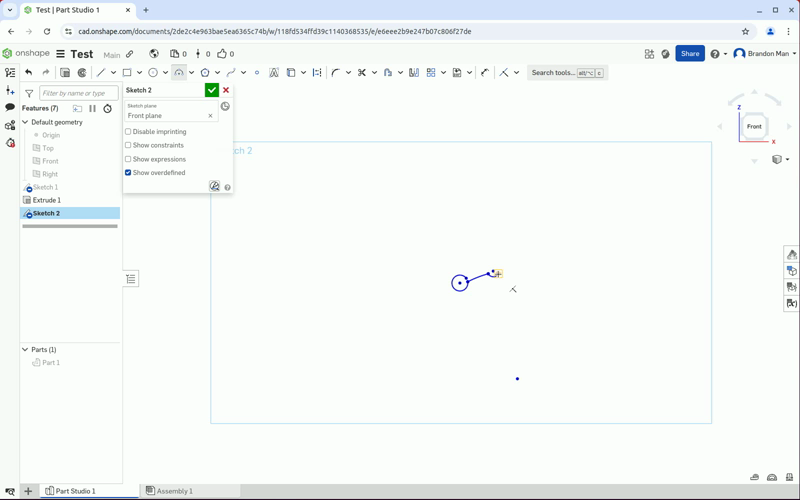
mouse_move(508, 270)
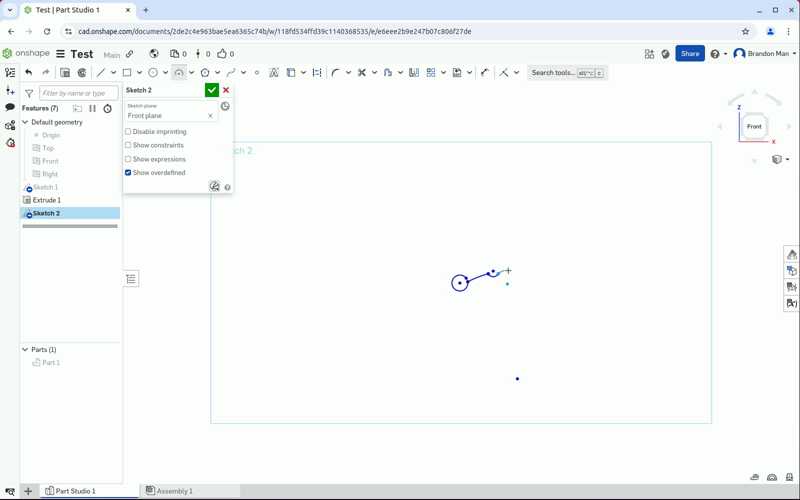
click(508, 270)
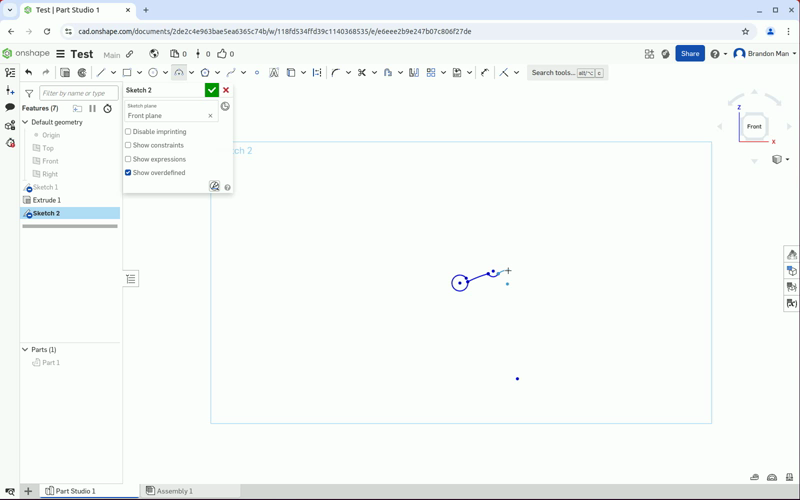
mouse_move(504, 275)
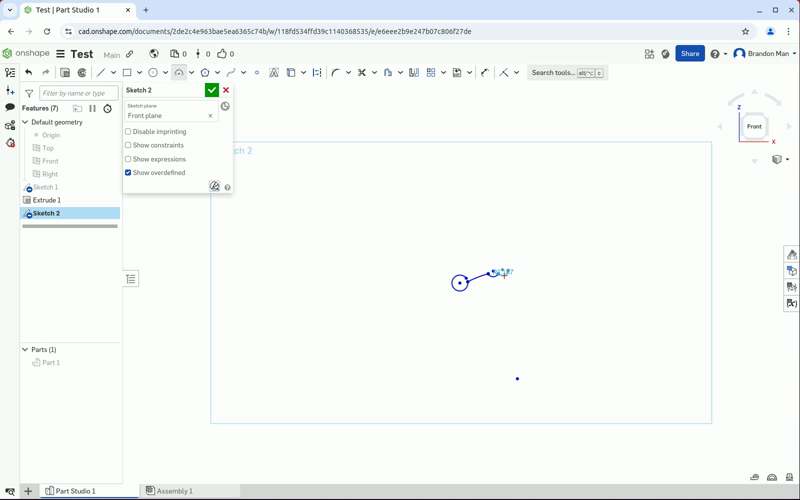
click(504, 275)
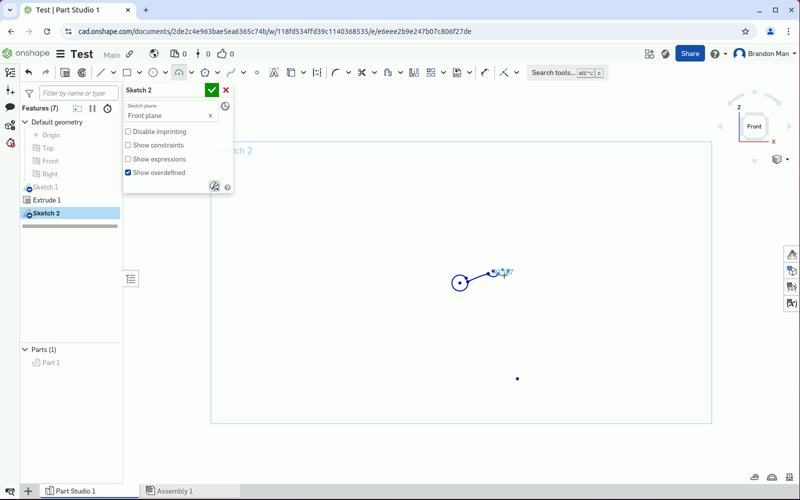
key_up(shift)
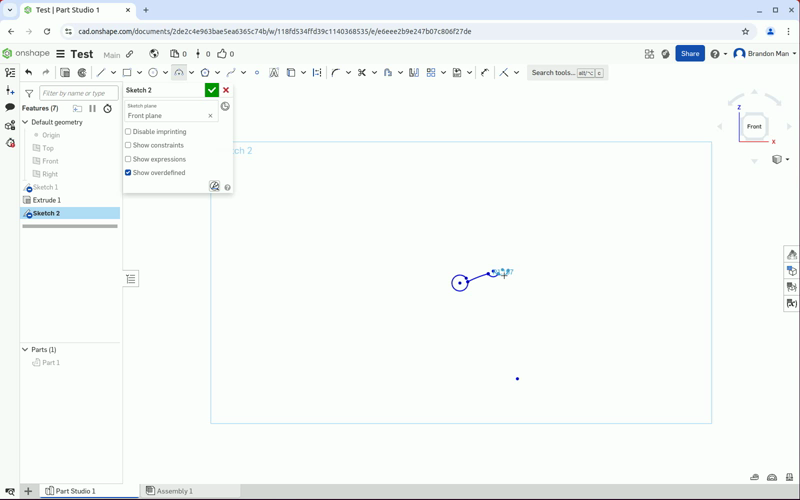
mouse_move(508, 270)
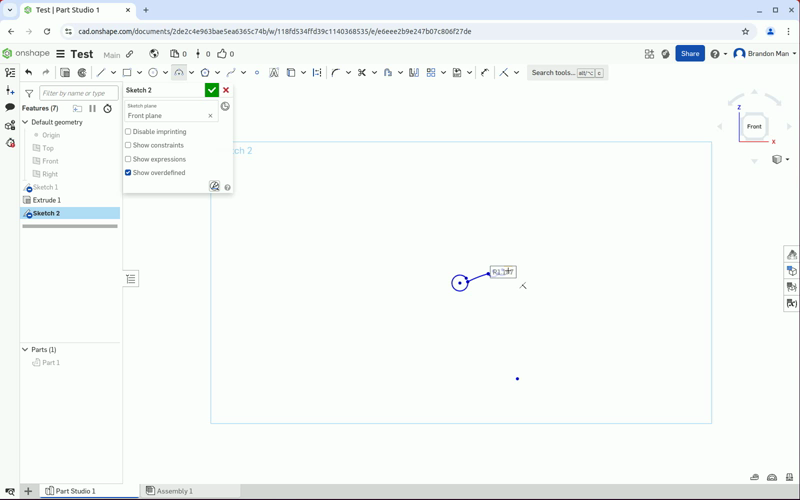
click(508, 270)
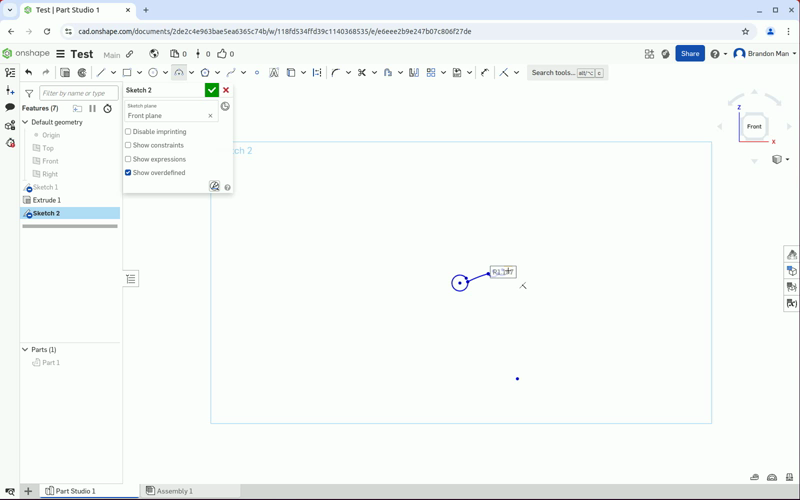
key_down(shift)
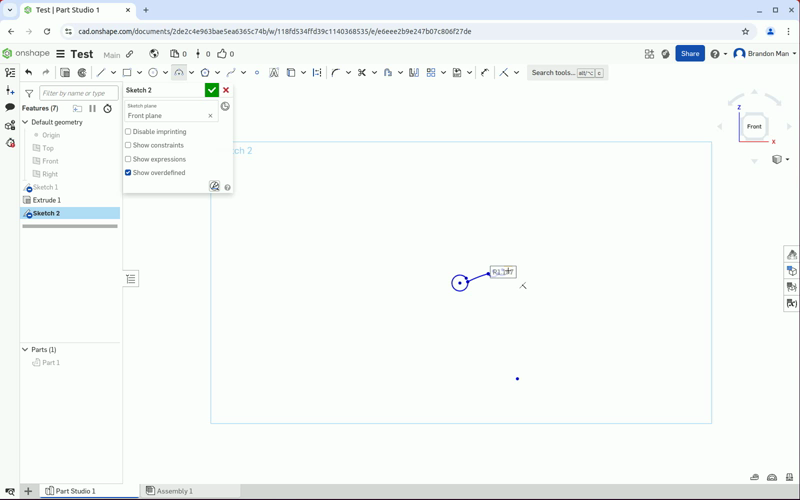
mouse_move(571, 283)
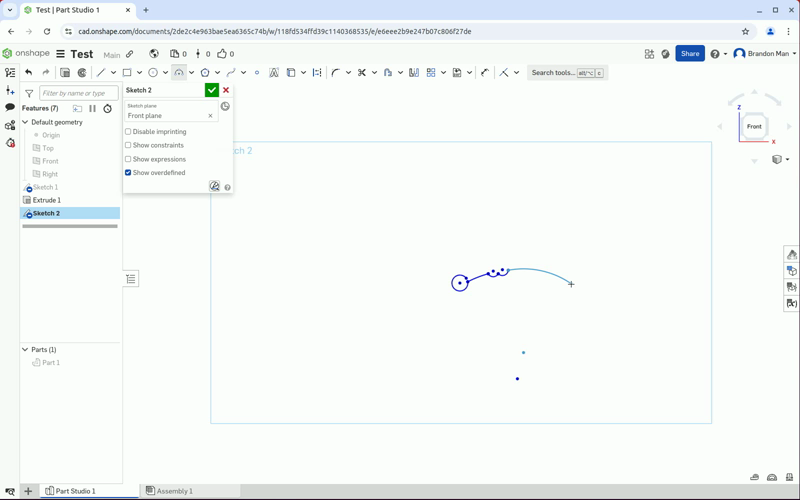
click(571, 283)
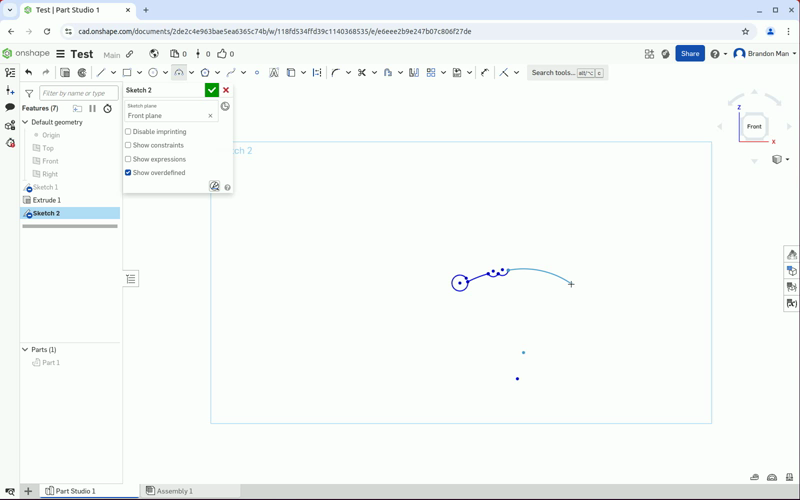
mouse_move(540, 272)
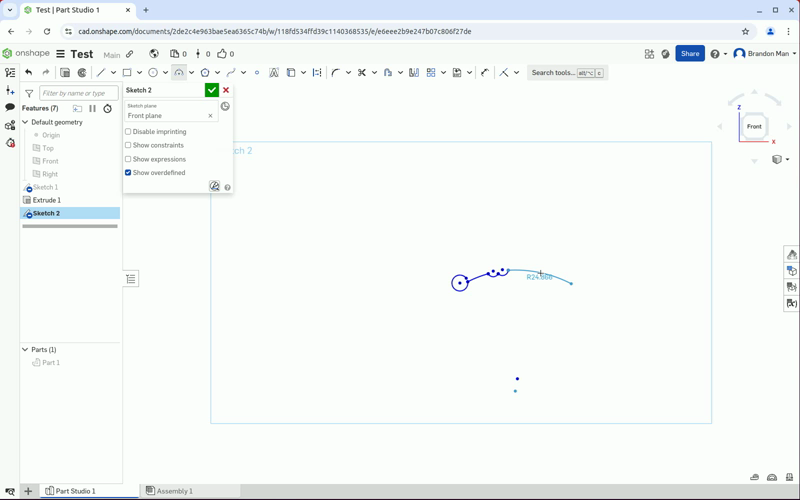
click(540, 272)
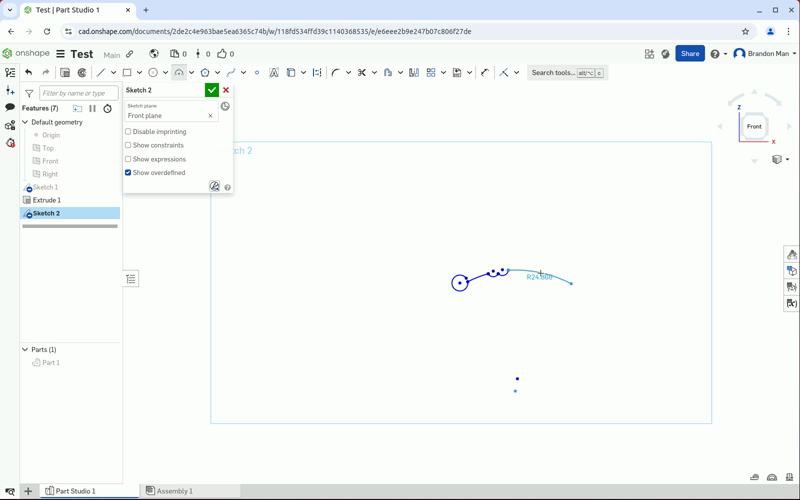
key_up(shift)
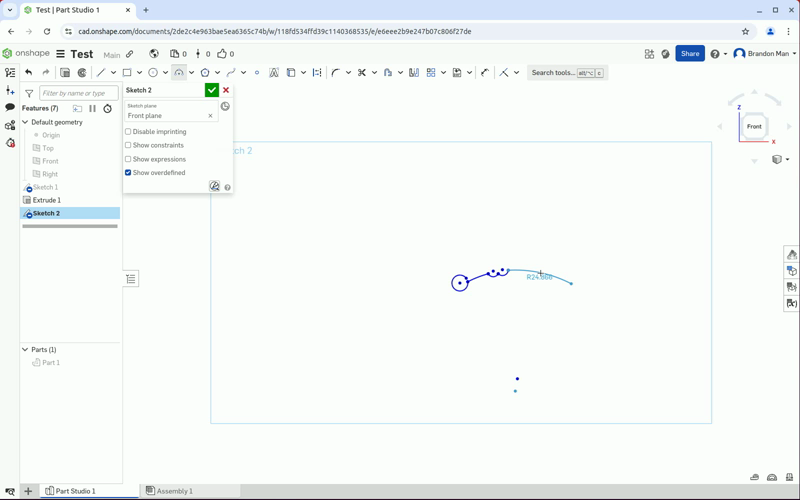
mouse_move(571, 283)
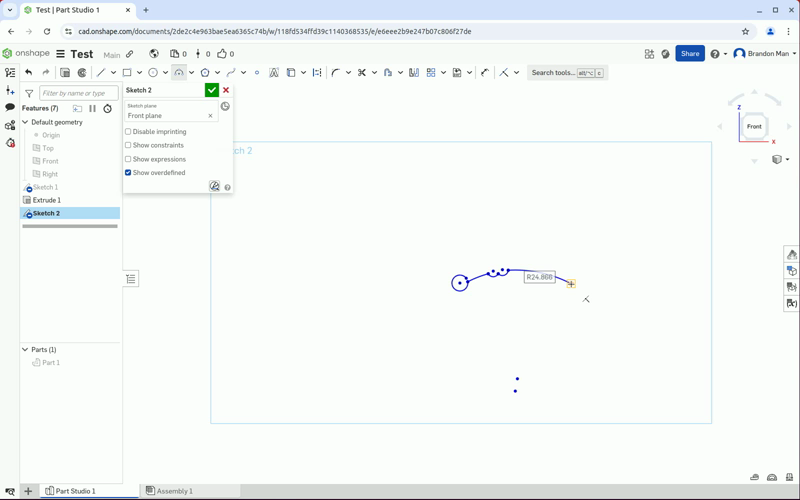
click(571, 283)
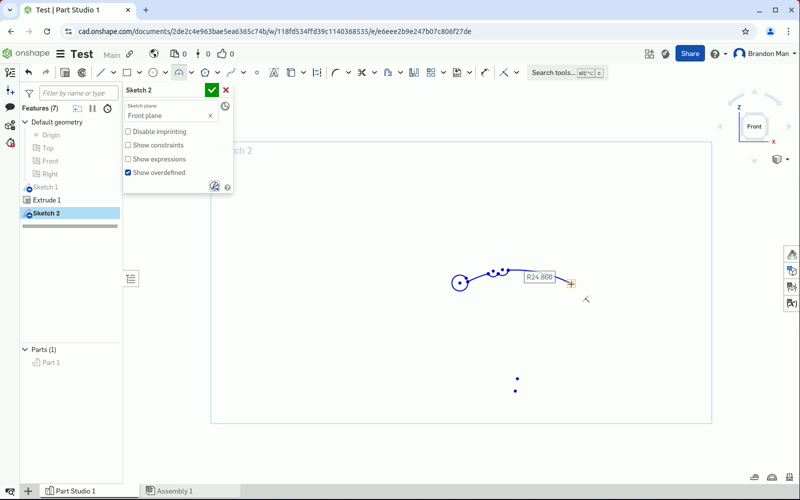
key_down(shift)
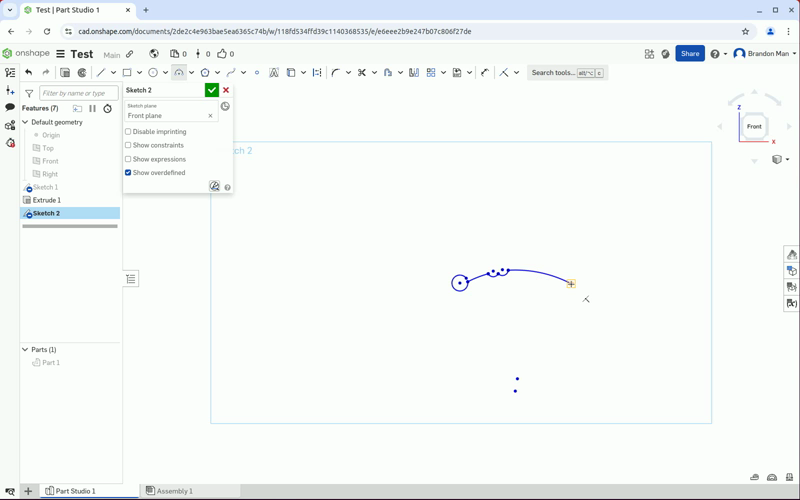
mouse_move(572, 281)
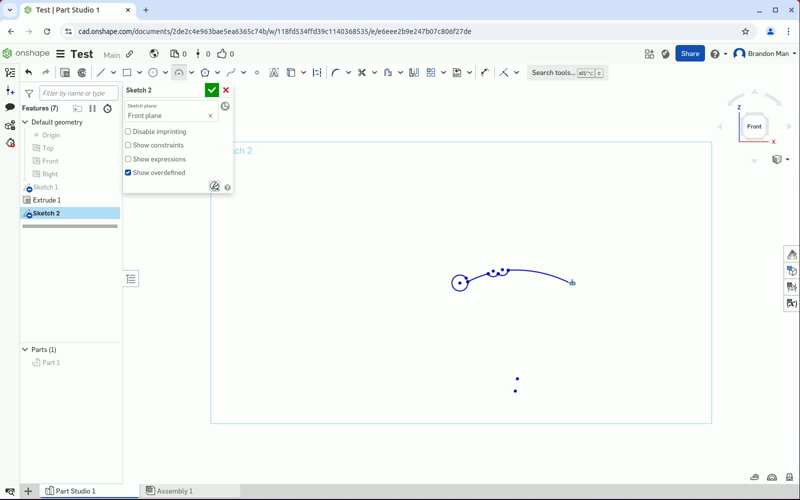
scroll(6)
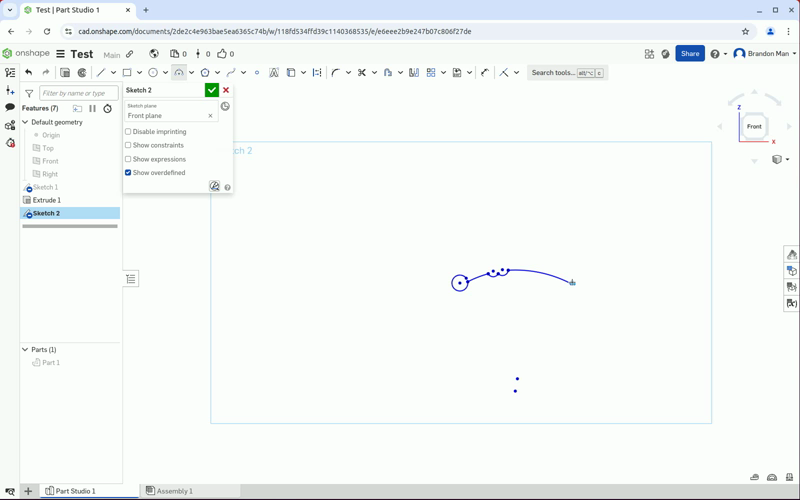
scroll(6)
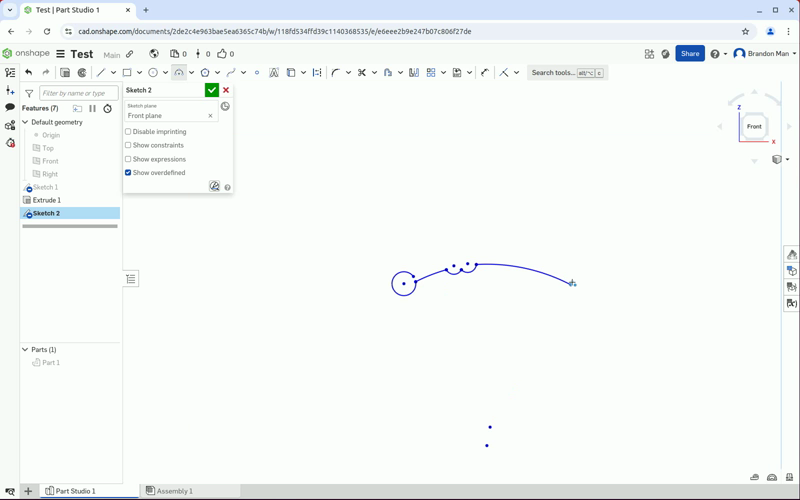
scroll(6)
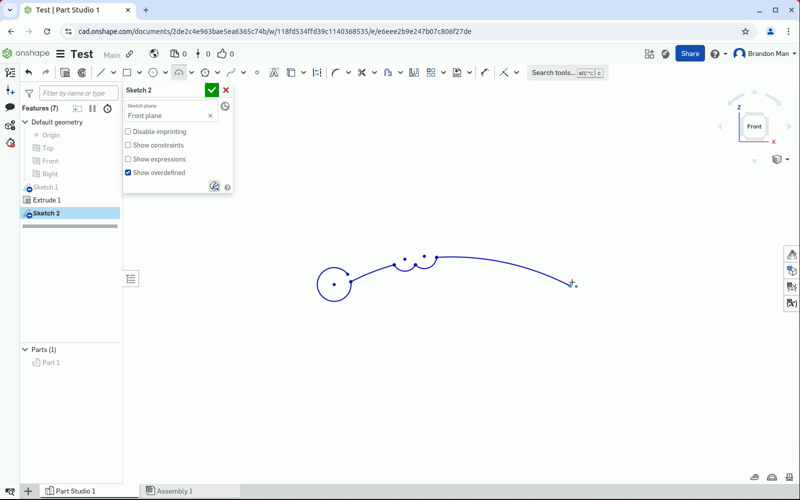
scroll(6)
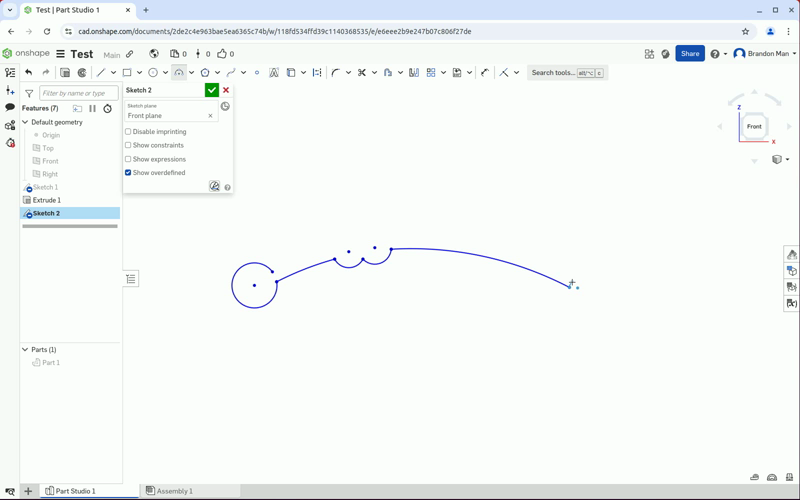
scroll(6)
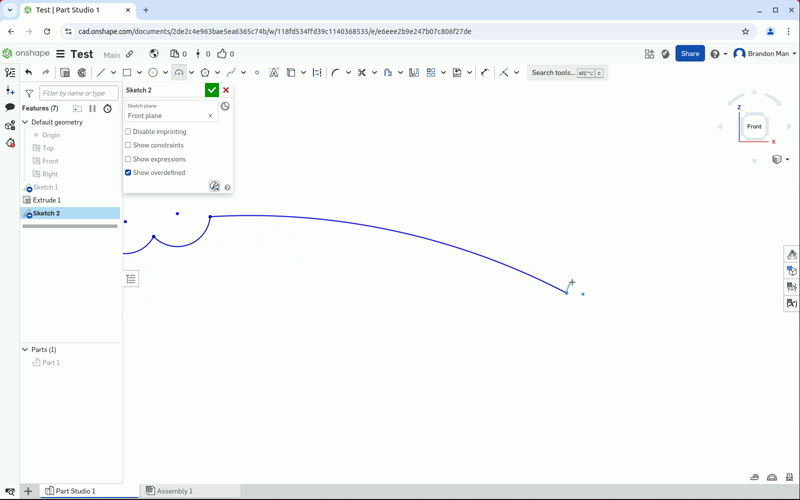
scroll(6)
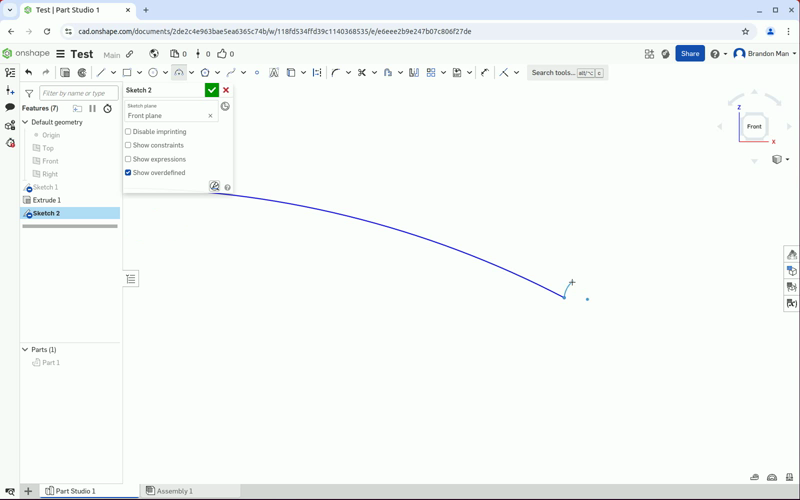
scroll(6)
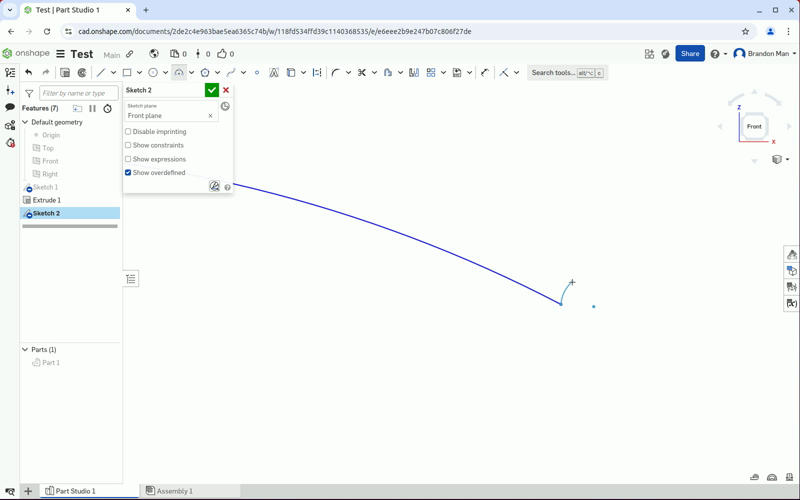
click(572, 281)
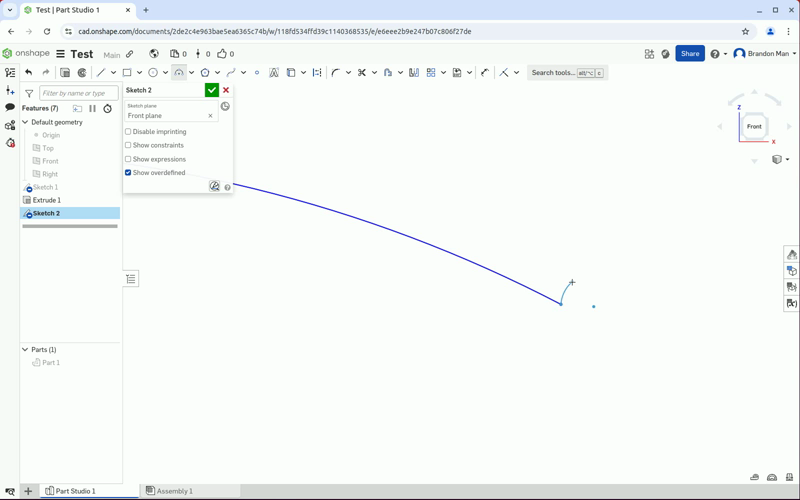
scroll(-6)
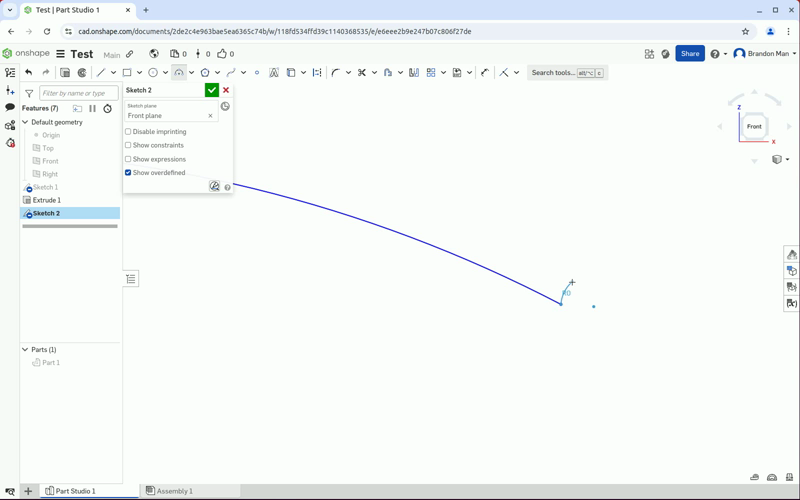
scroll(-6)
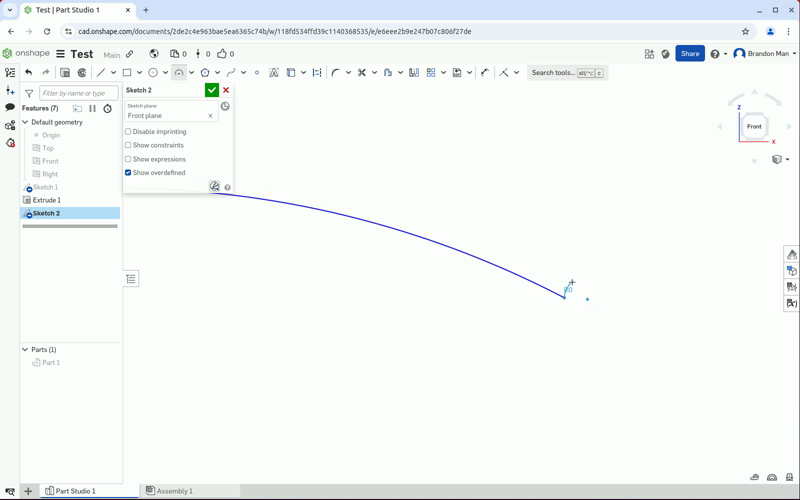
scroll(-6)
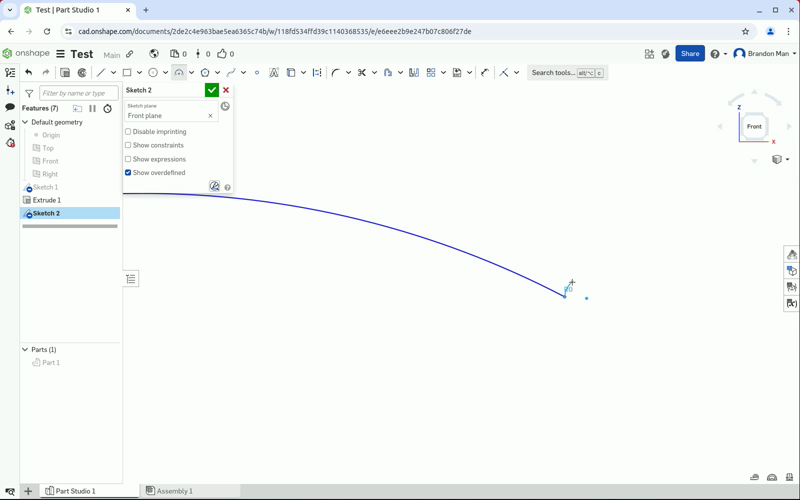
scroll(-6)
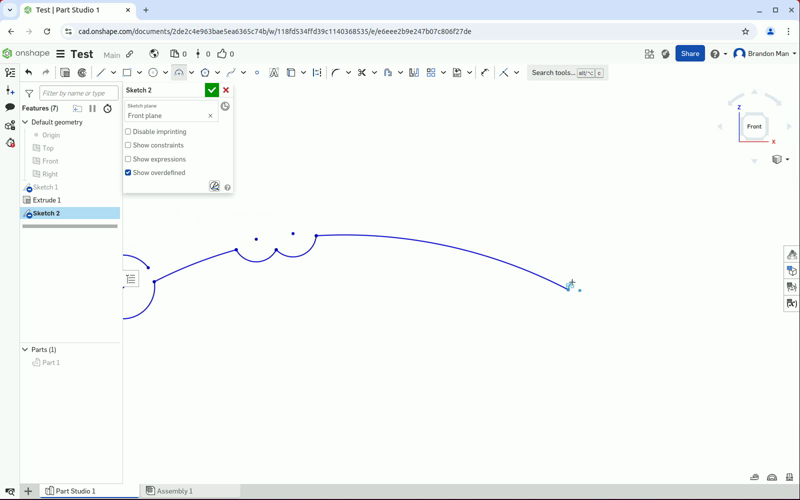
scroll(-6)
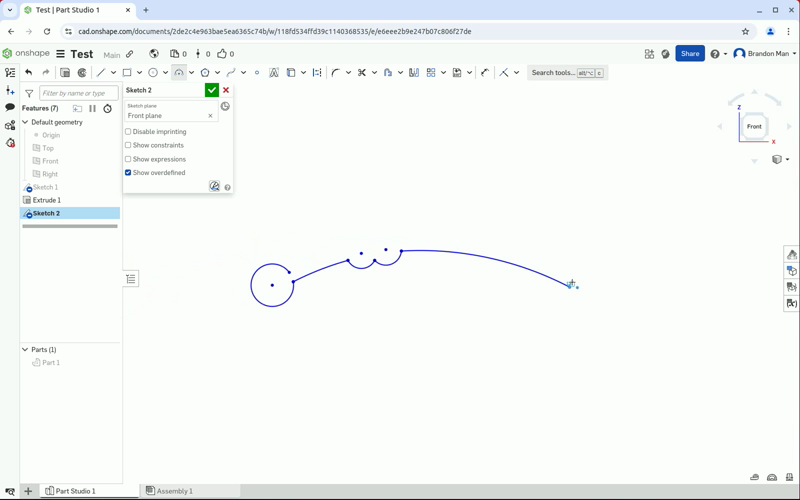
scroll(-6)
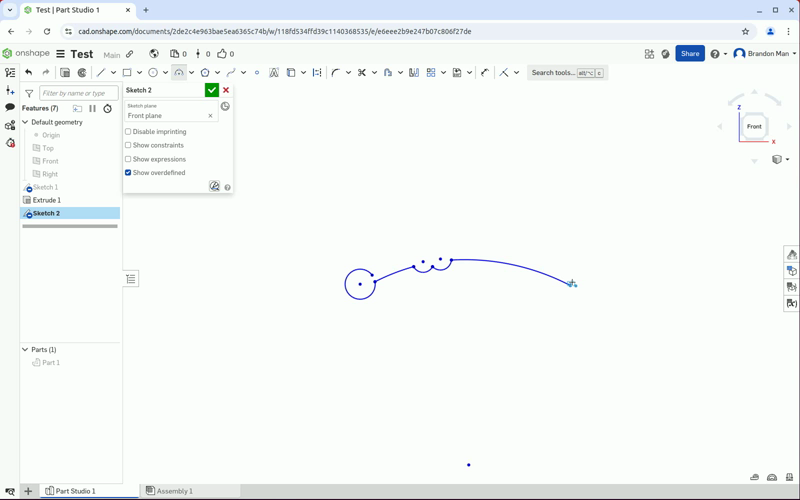
scroll(-6)
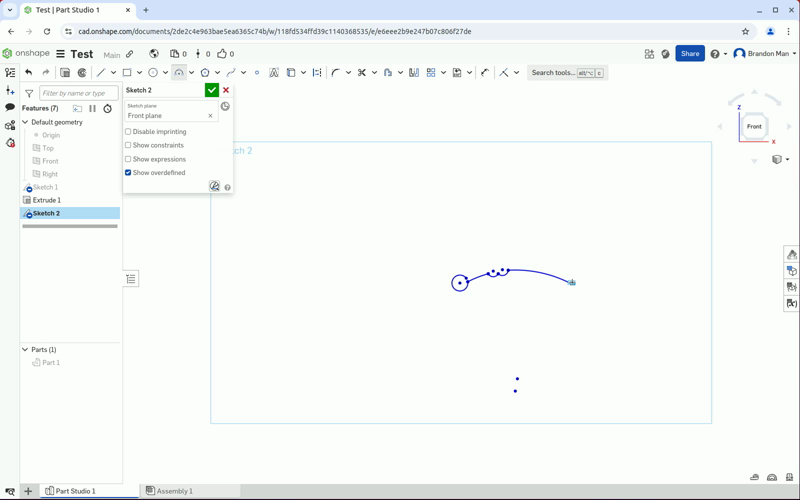
mouse_move(572, 283)
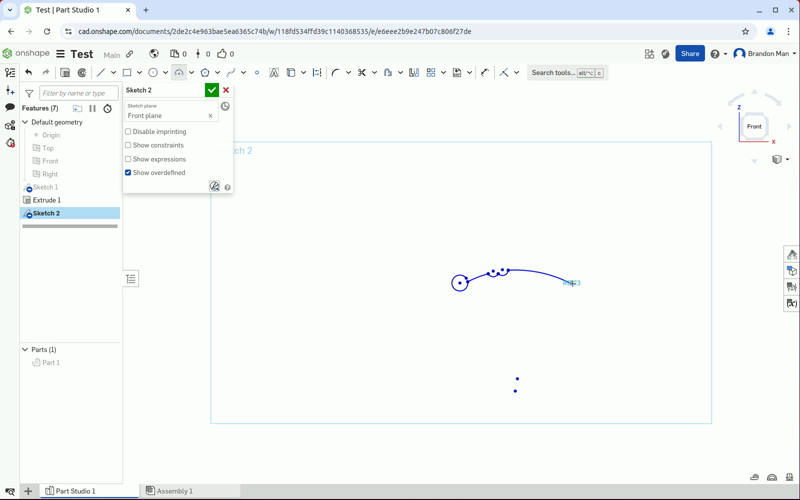
scroll(6)
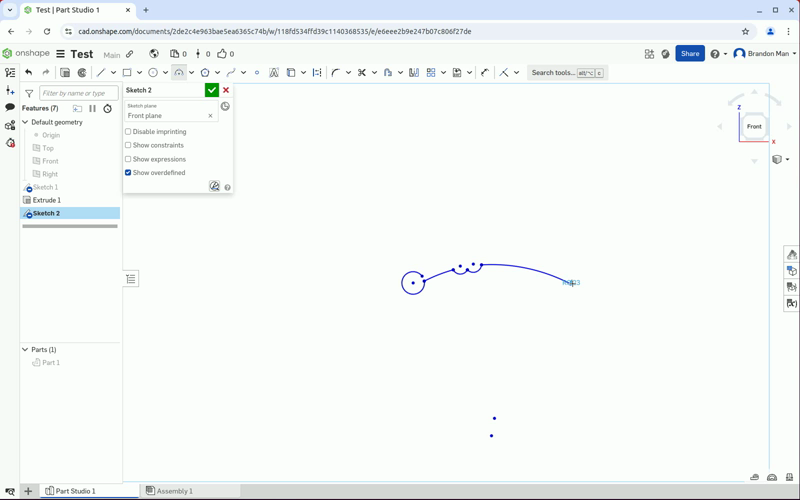
scroll(6)
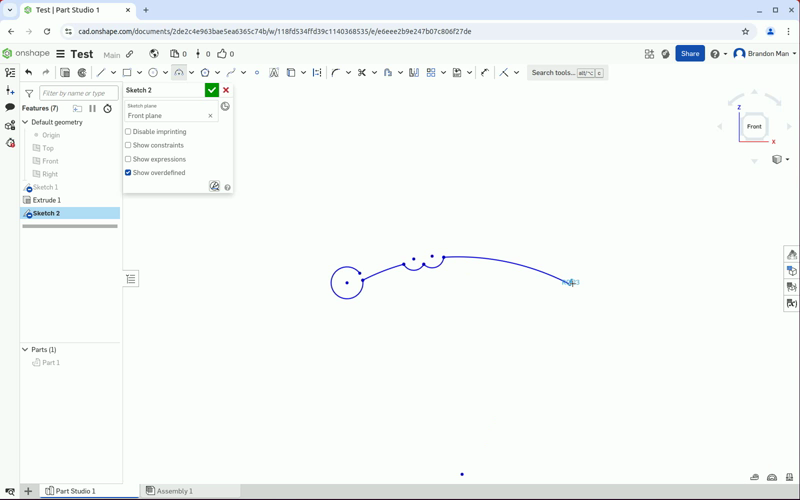
scroll(6)
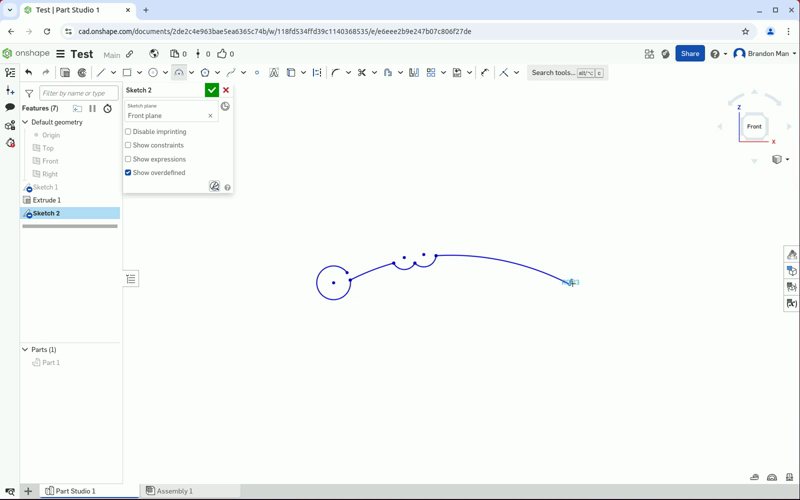
scroll(6)
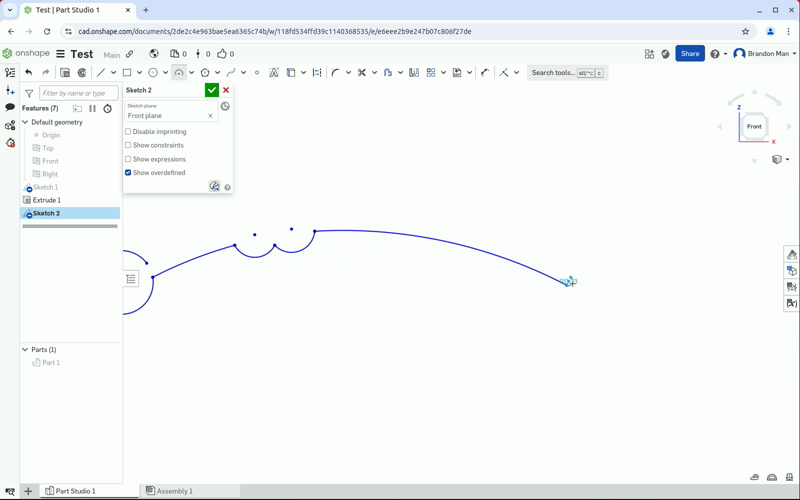
scroll(6)
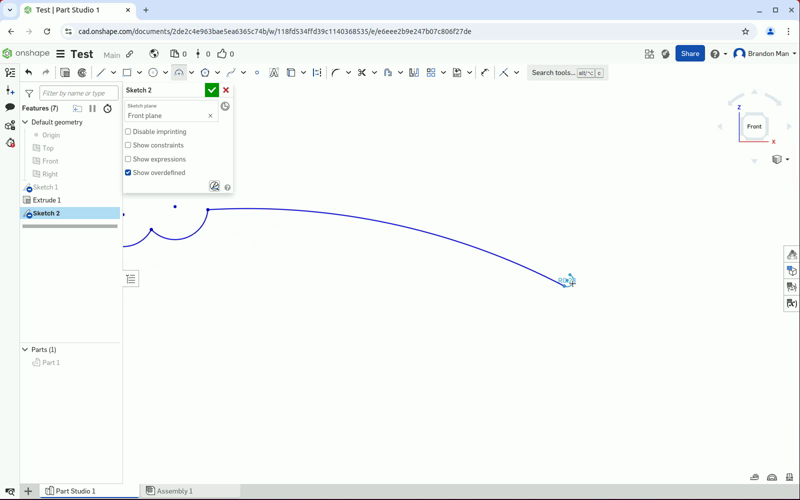
scroll(6)
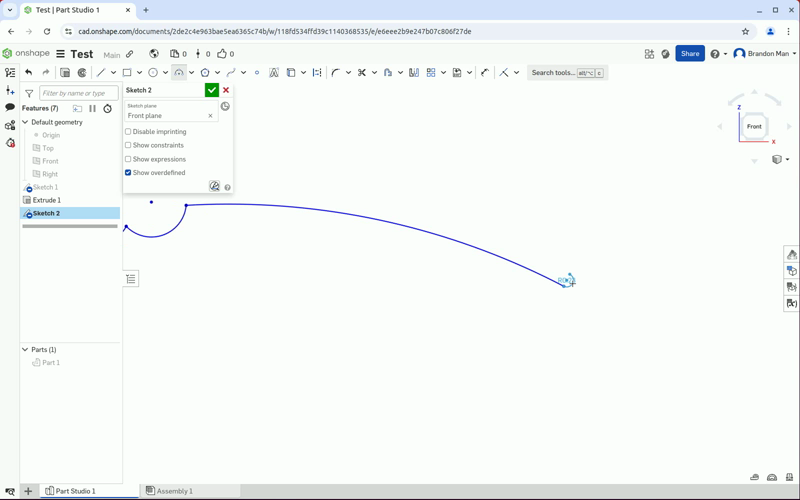
scroll(6)
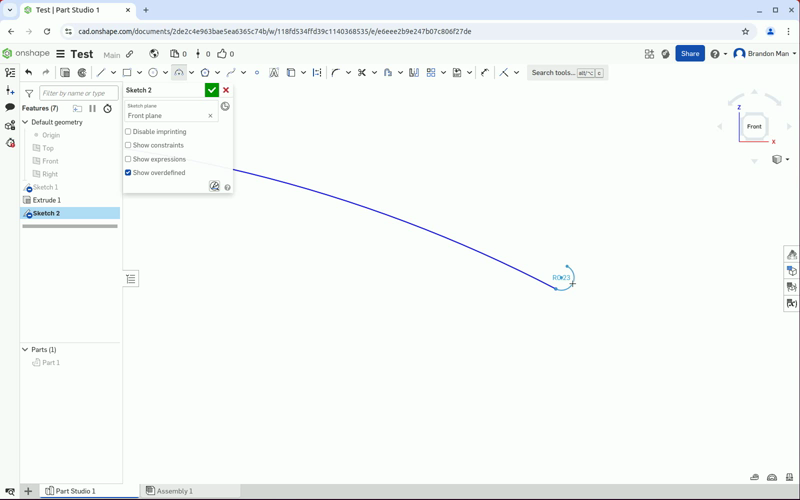
click(572, 283)
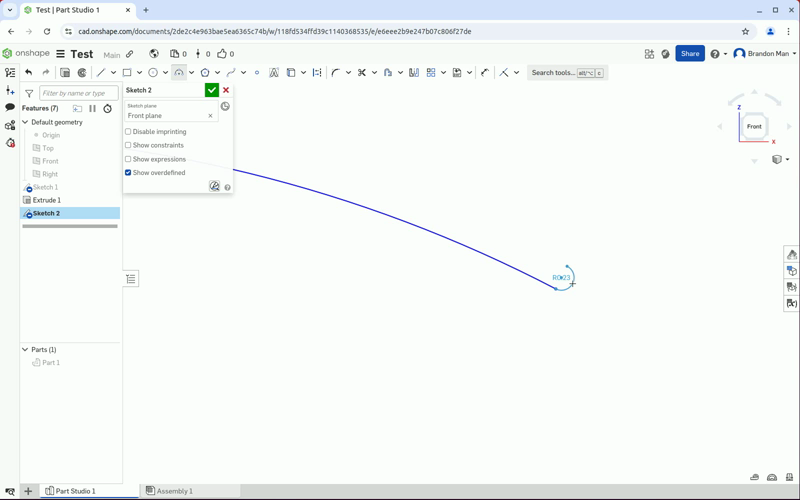
scroll(-6)
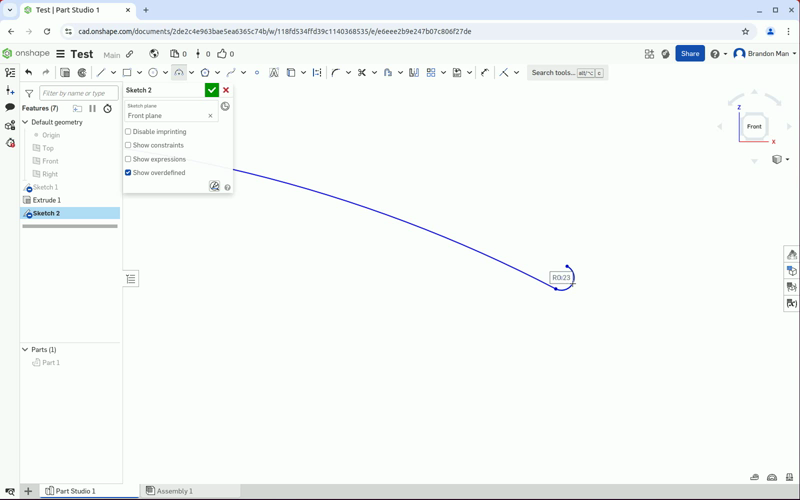
scroll(-6)
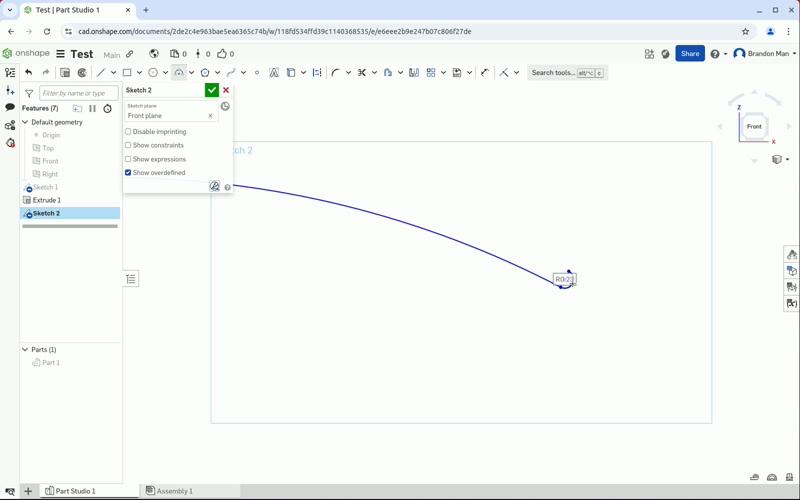
scroll(-6)
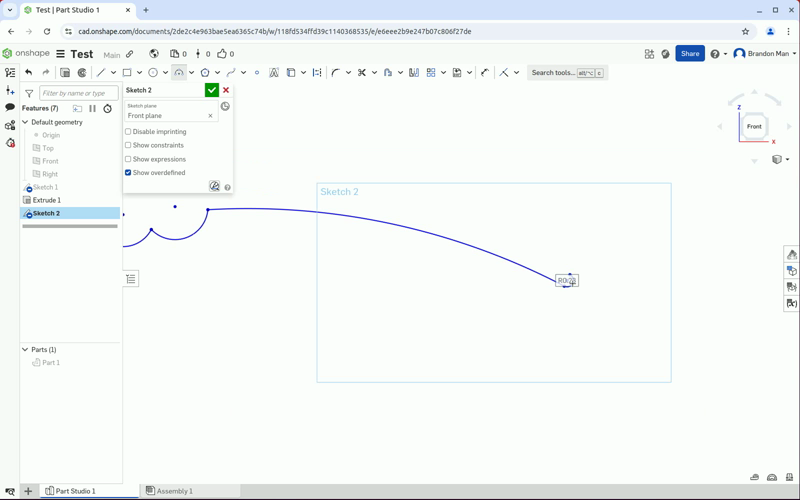
scroll(-6)
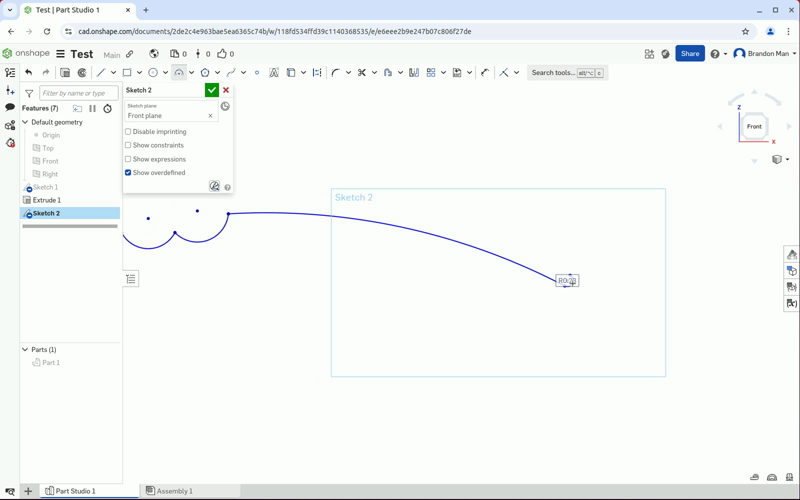
scroll(-6)
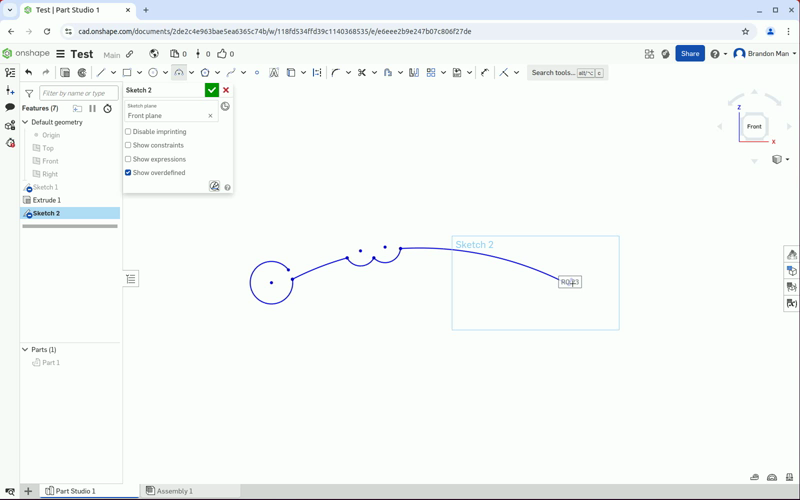
scroll(-6)
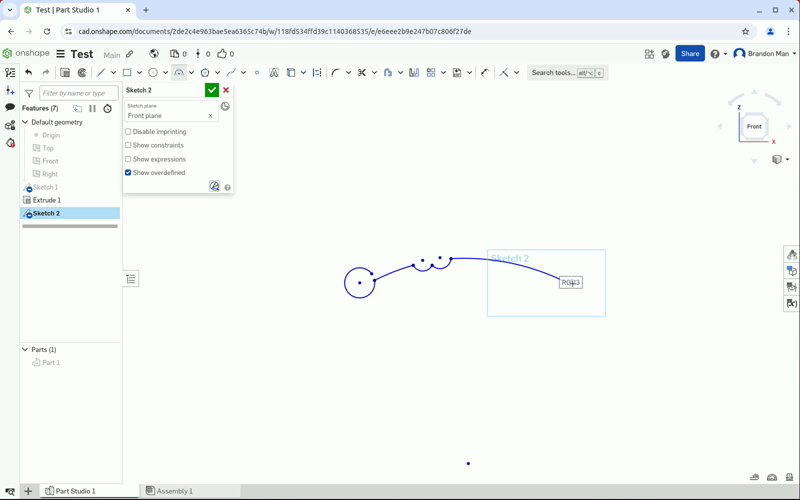
scroll(-6)
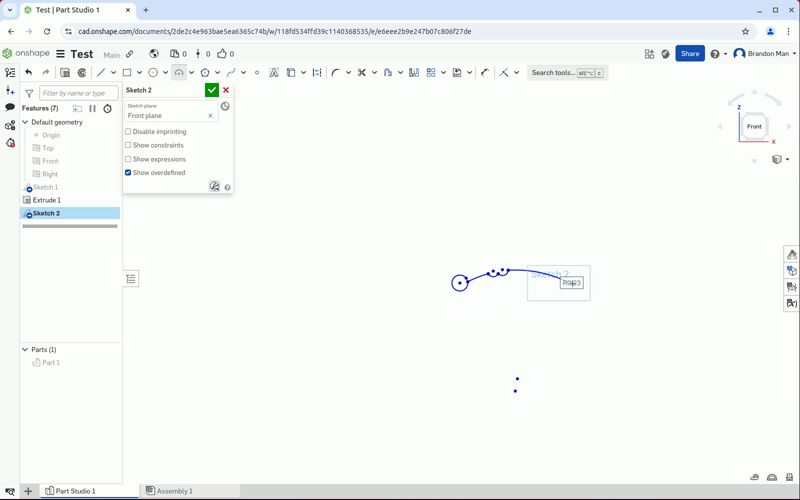
key_up(shift)
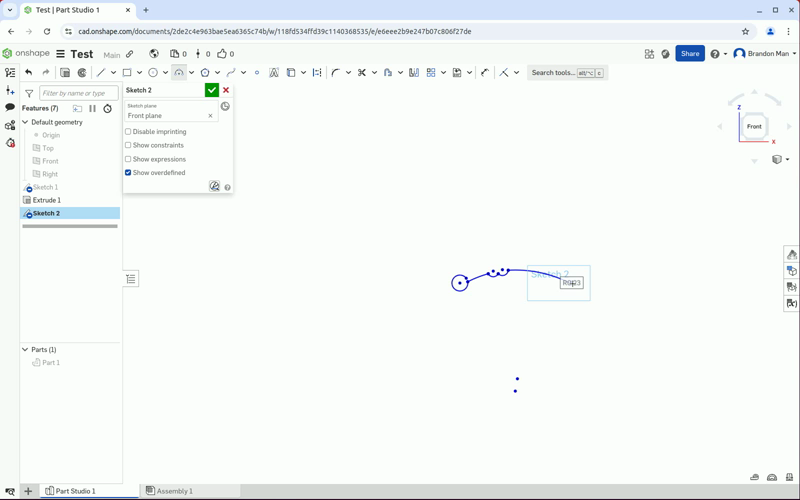
mouse_move(572, 281)
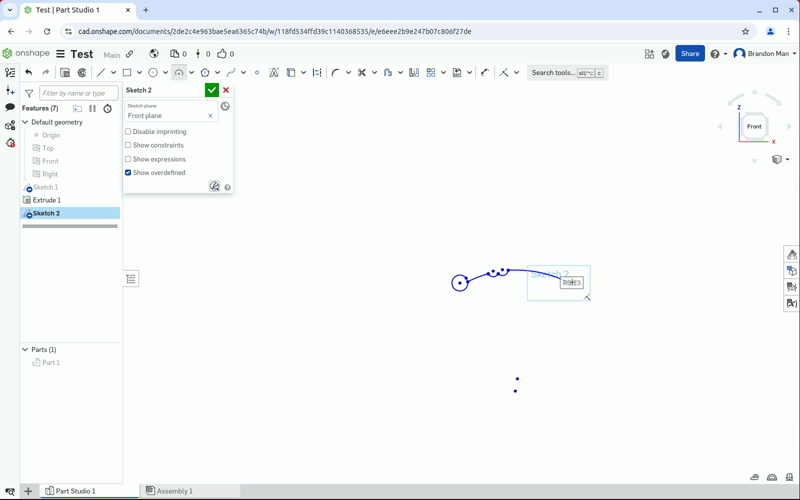
scroll(6)
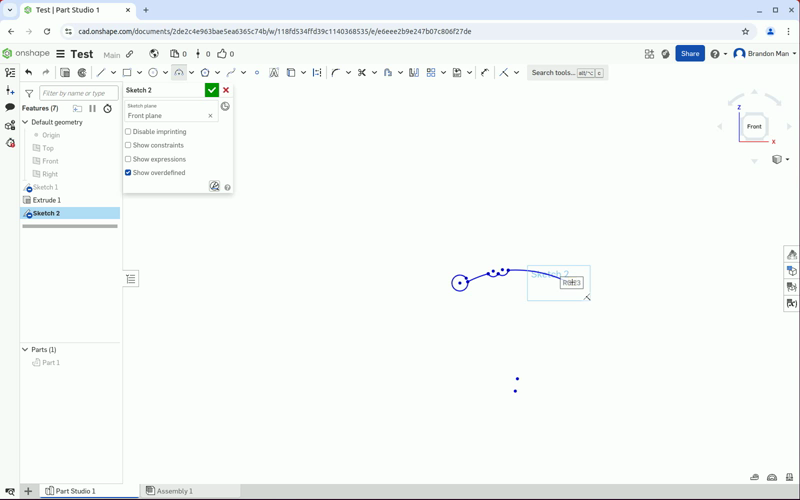
scroll(6)
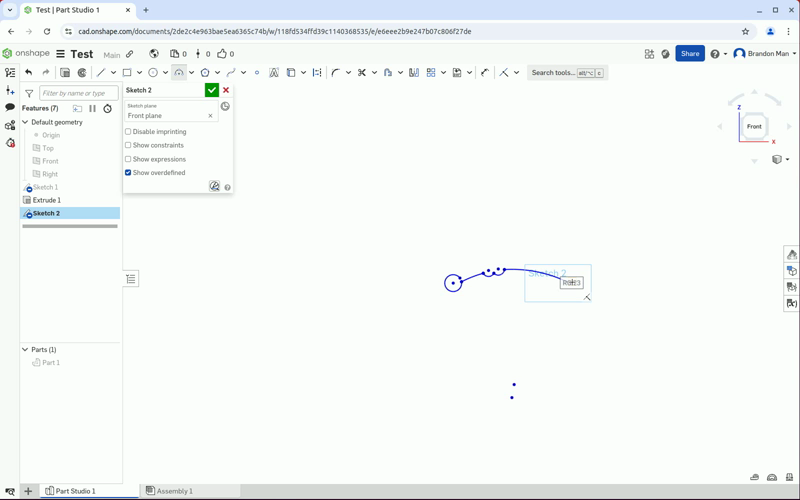
scroll(6)
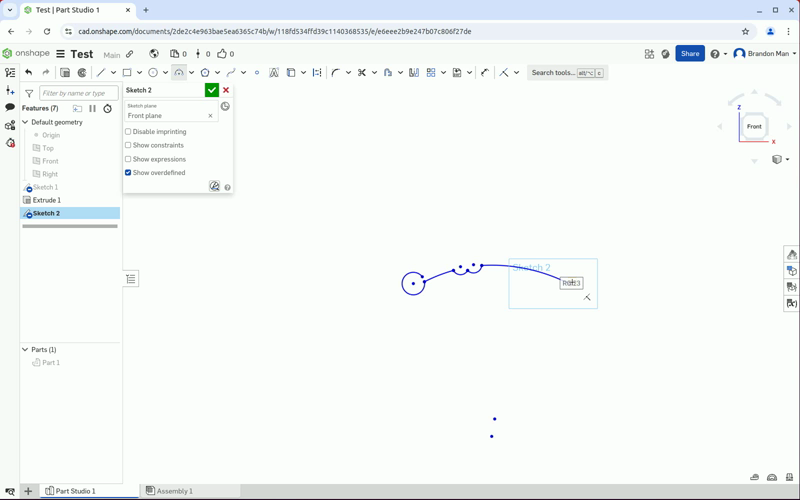
scroll(6)
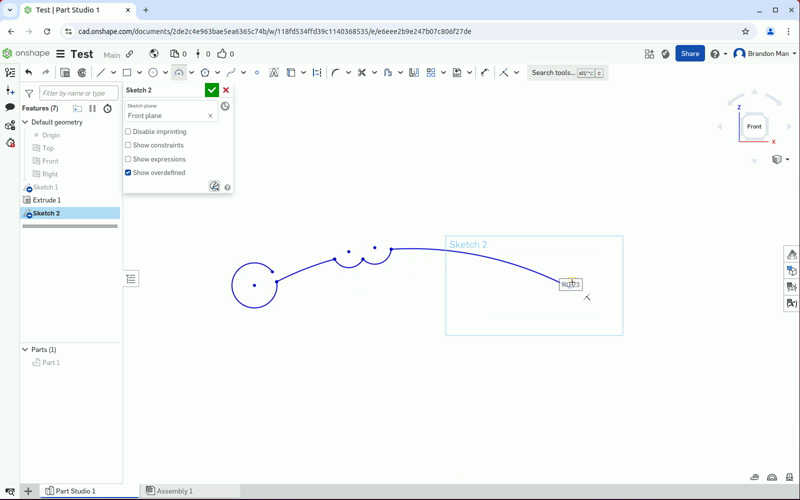
scroll(6)
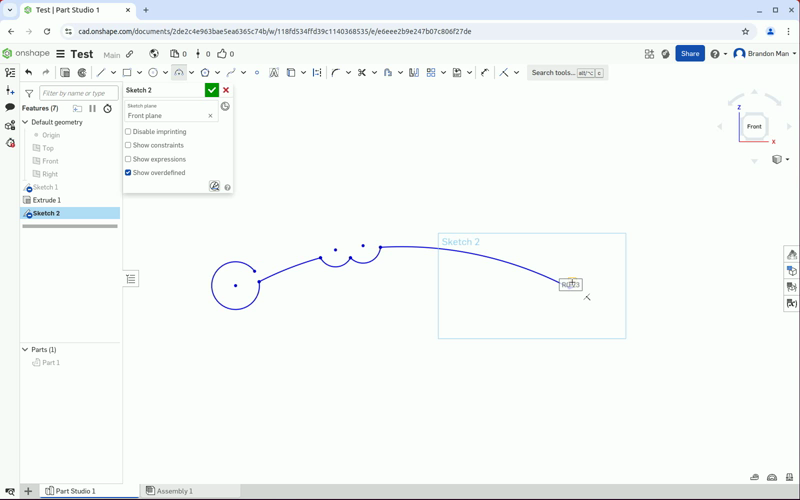
scroll(6)
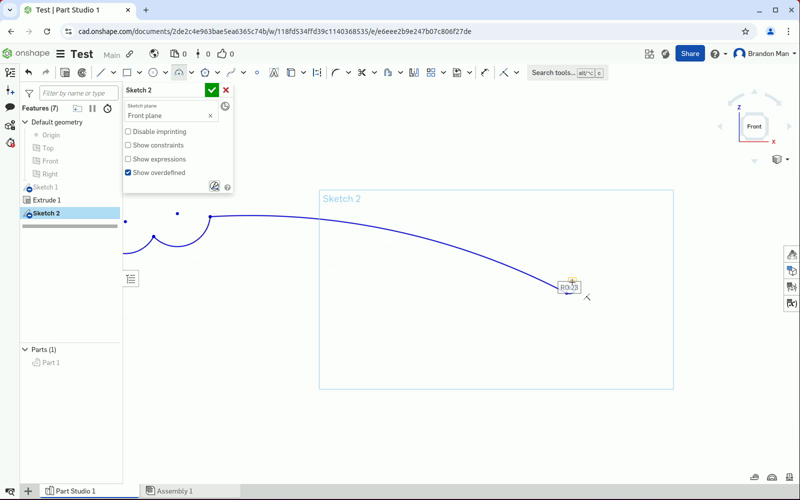
scroll(6)
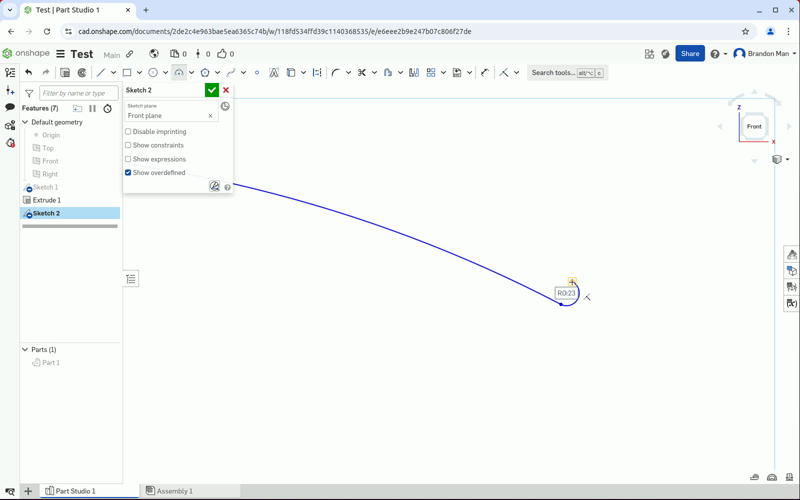
click(572, 281)
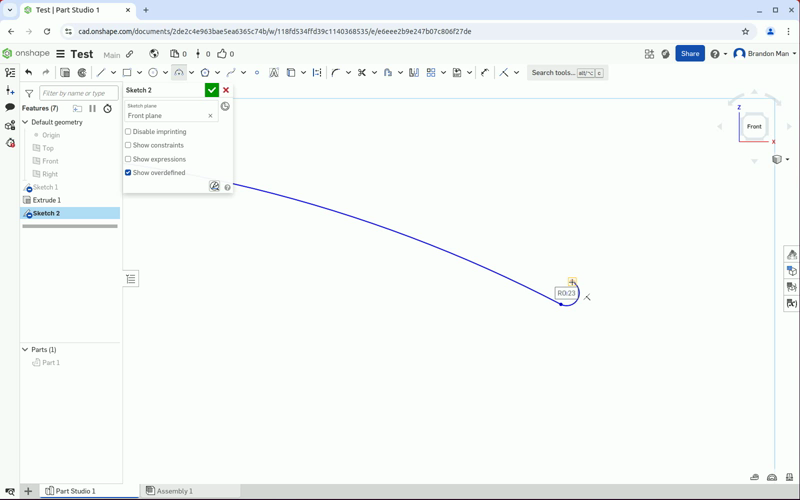
scroll(-6)
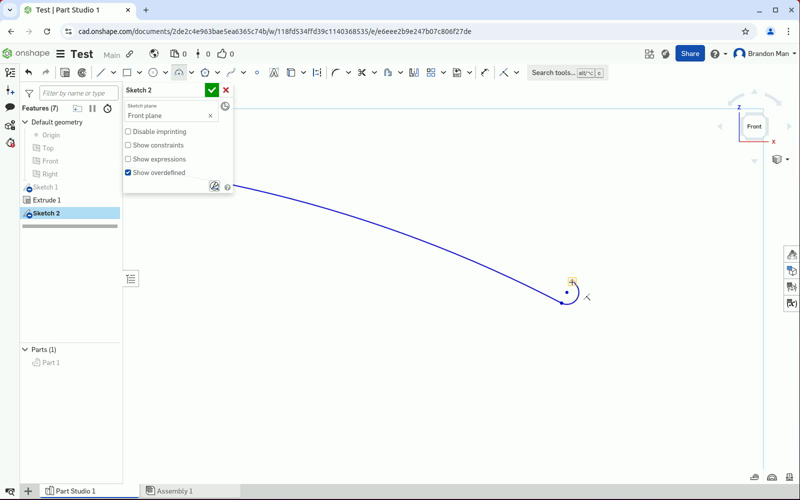
scroll(-6)
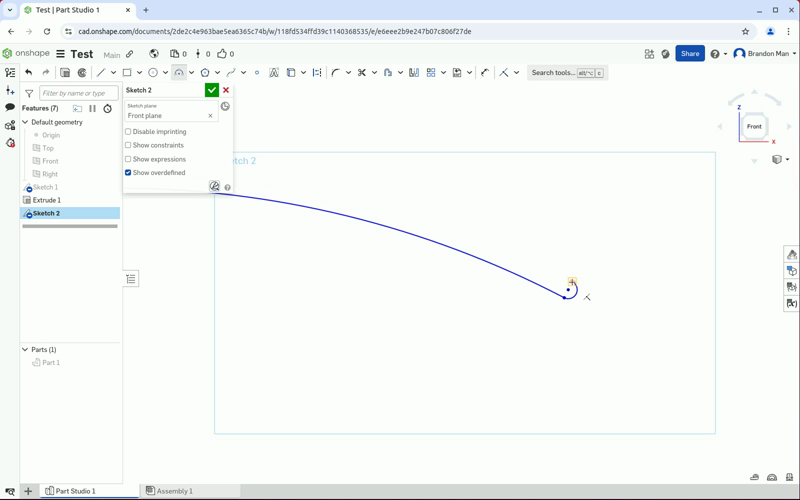
scroll(-6)
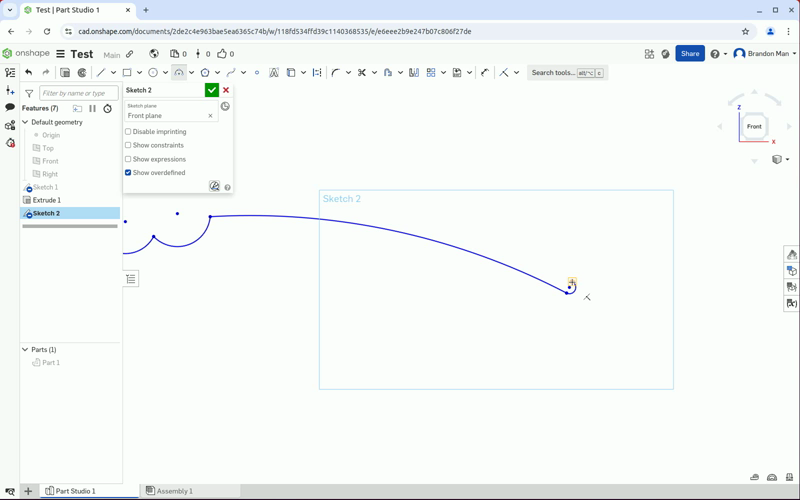
scroll(-6)
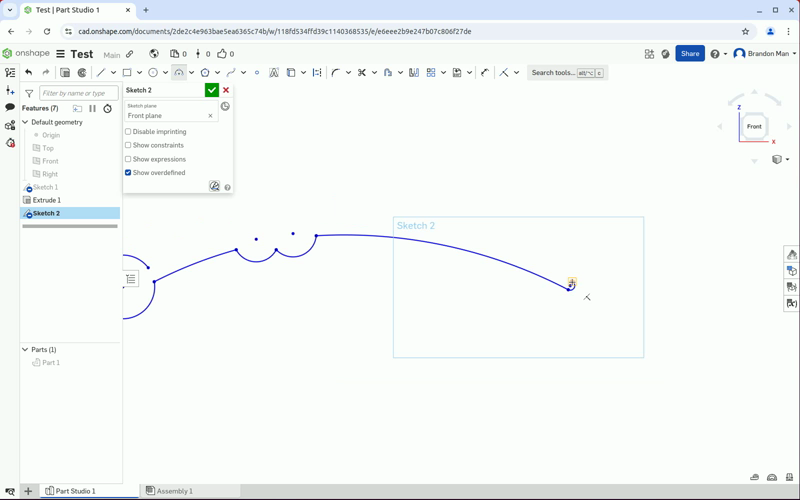
scroll(-6)
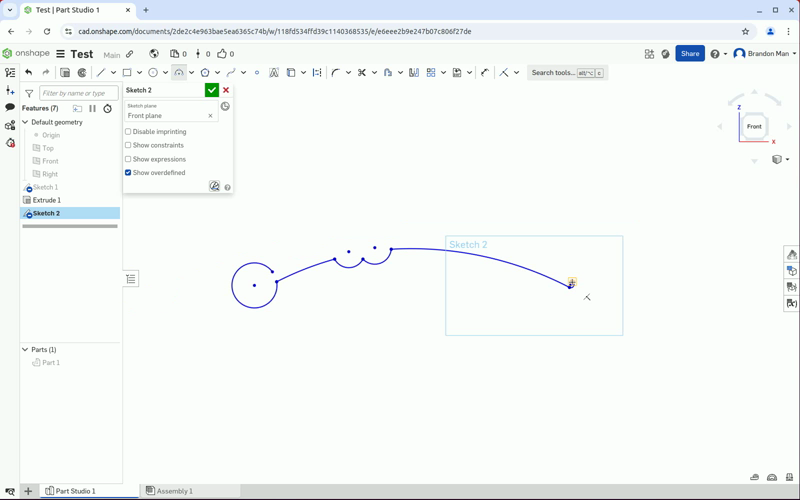
scroll(-6)
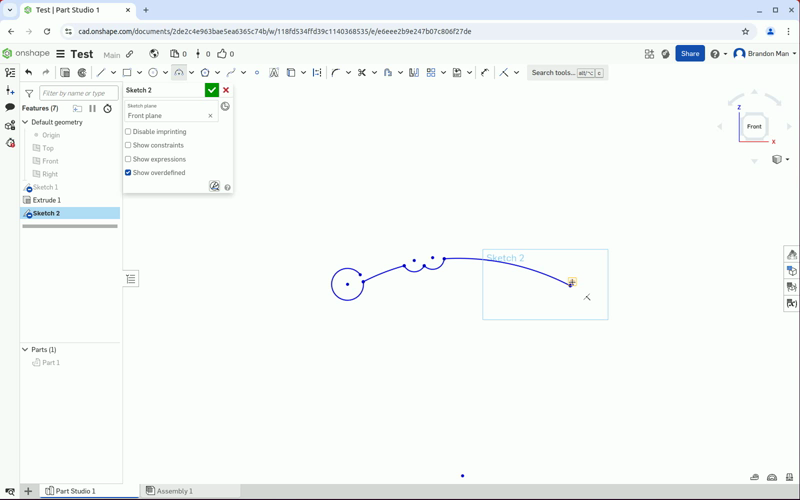
scroll(-6)
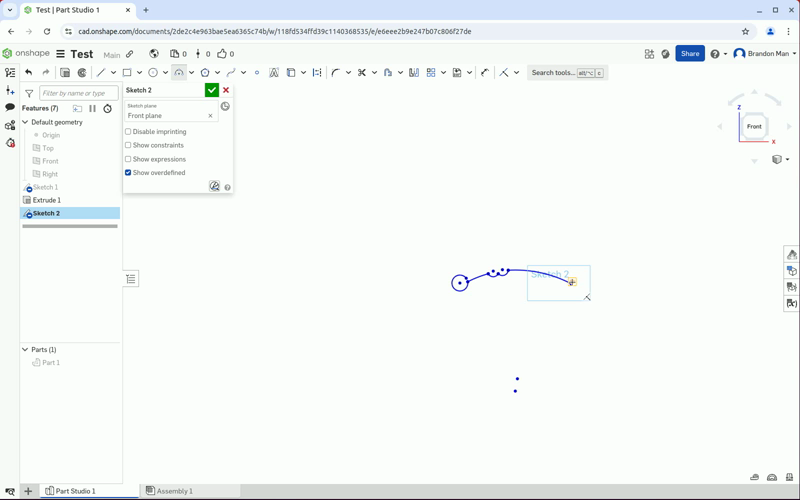
key_down(shift)
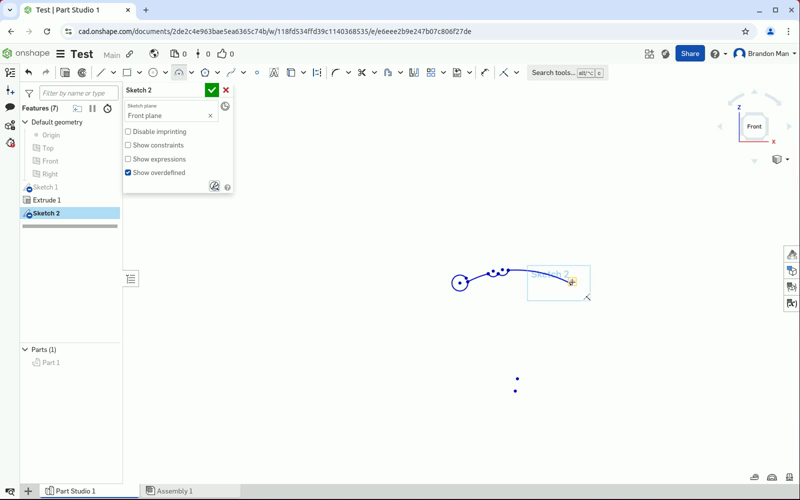
mouse_move(508, 267)
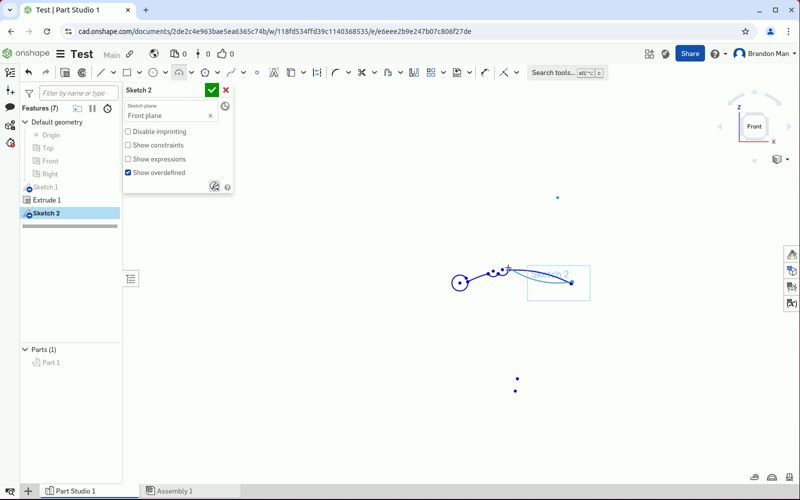
scroll(6)
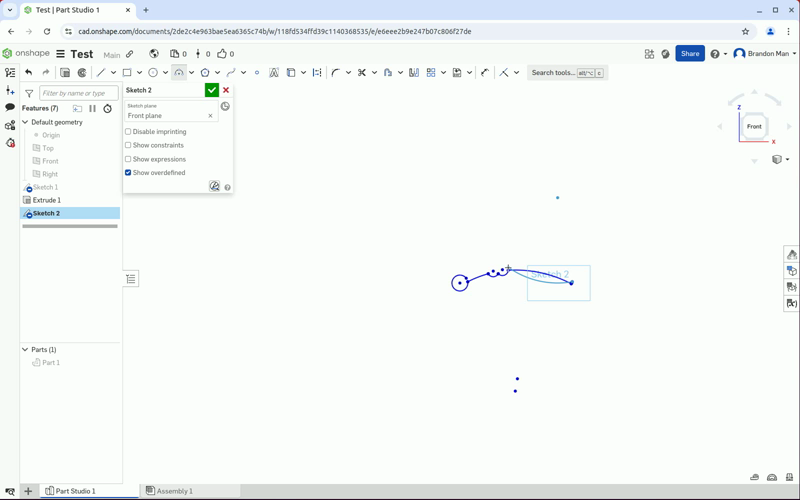
scroll(6)
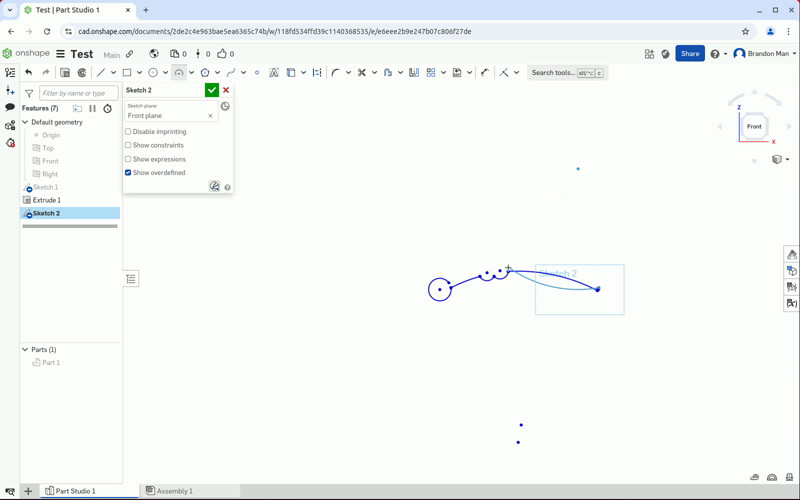
scroll(6)
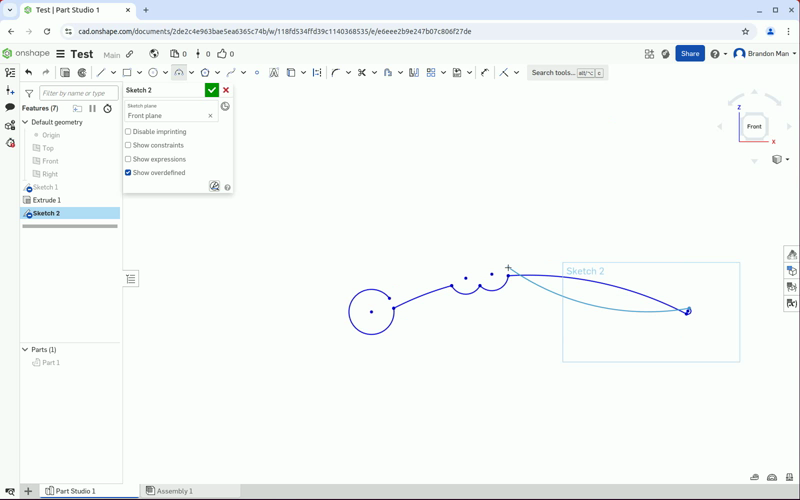
scroll(6)
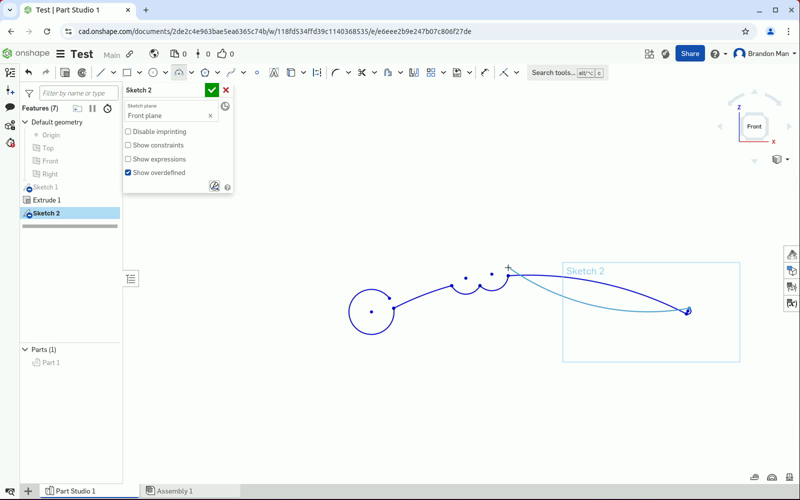
scroll(6)
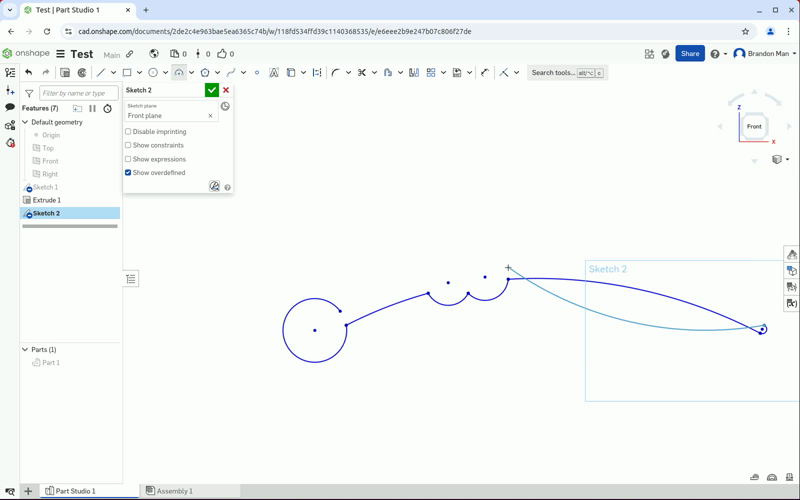
scroll(6)
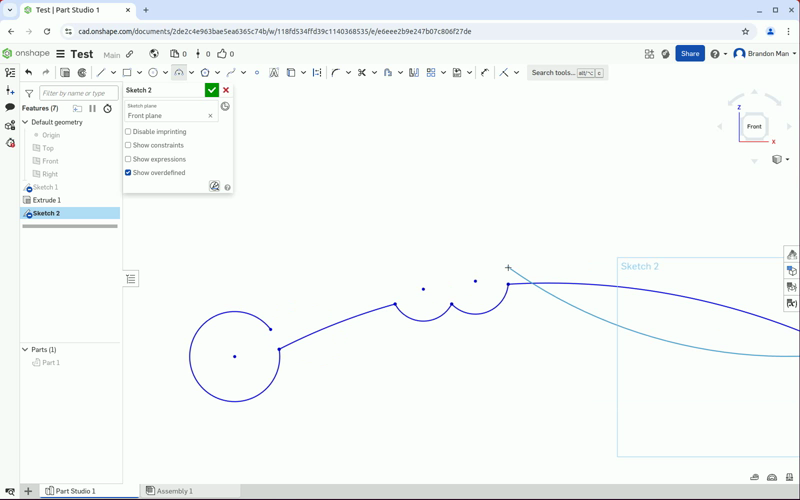
scroll(6)
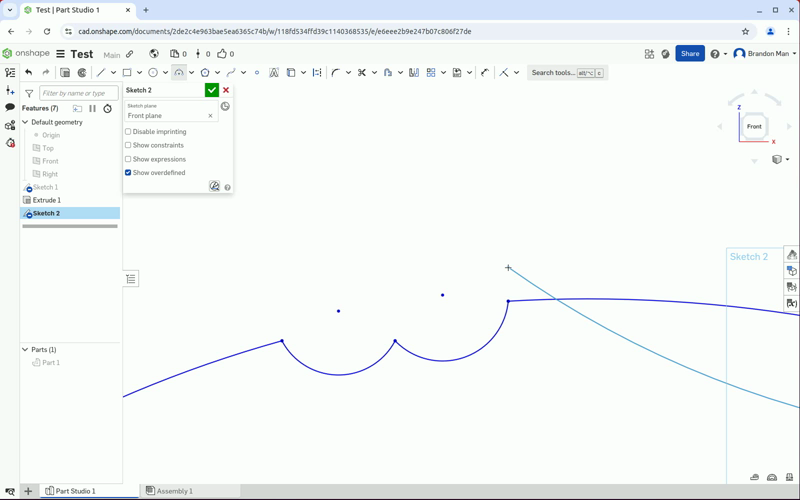
click(508, 267)
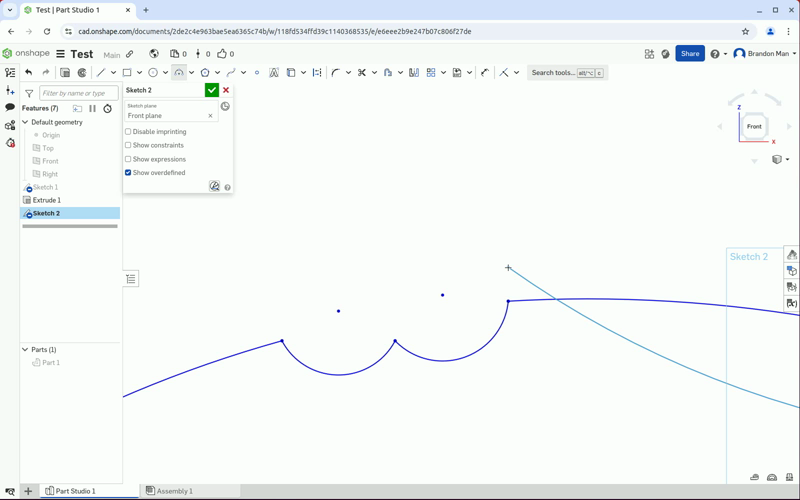
scroll(-6)
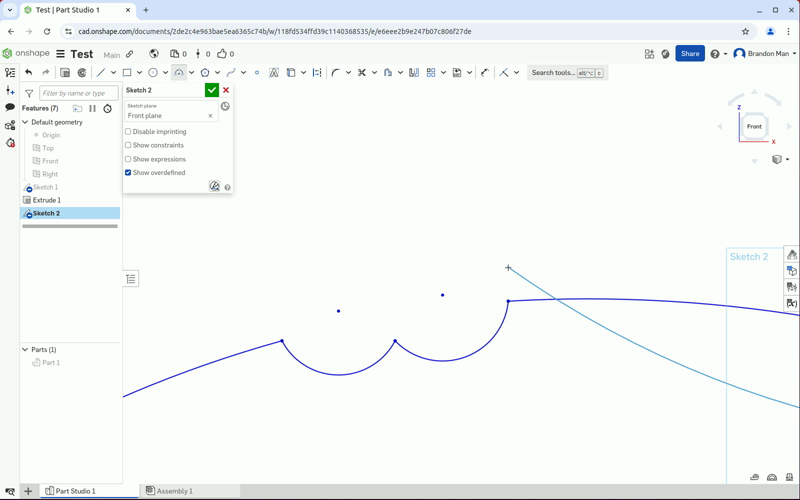
scroll(-6)
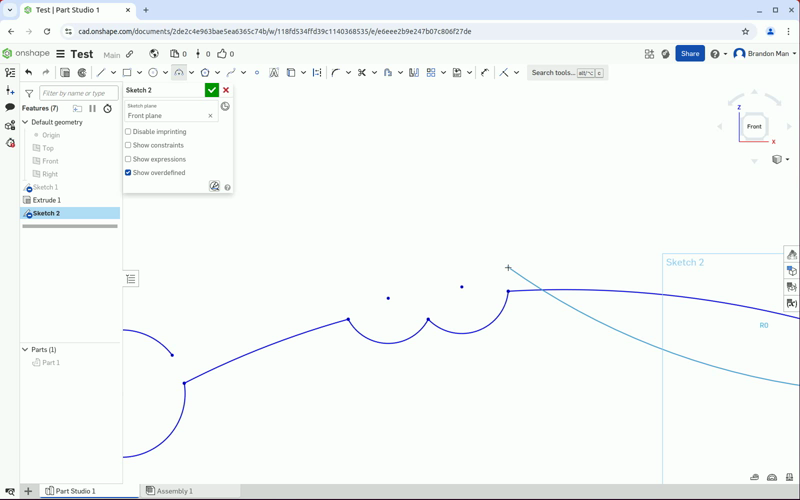
scroll(-6)
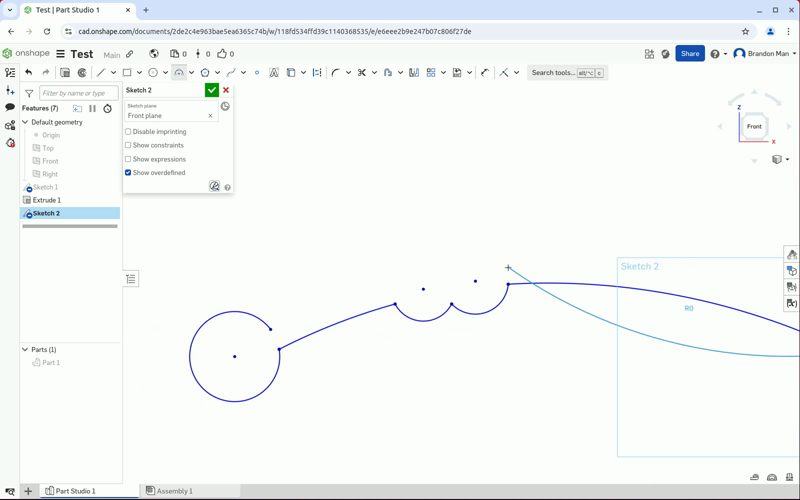
scroll(-6)
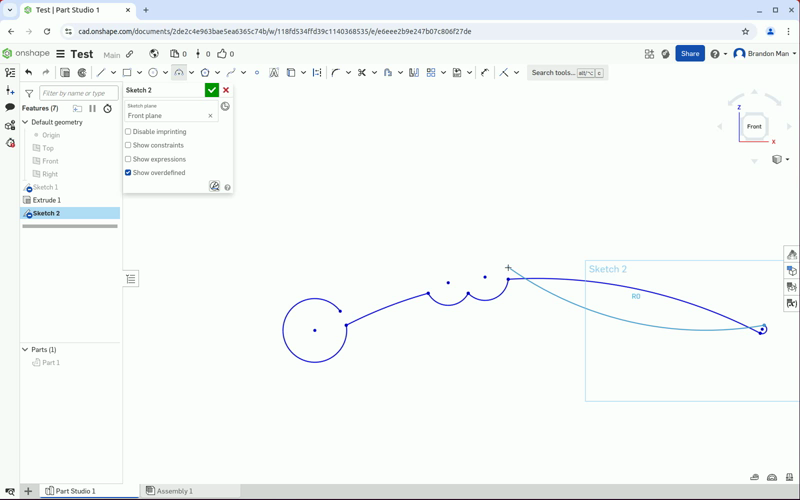
scroll(-6)
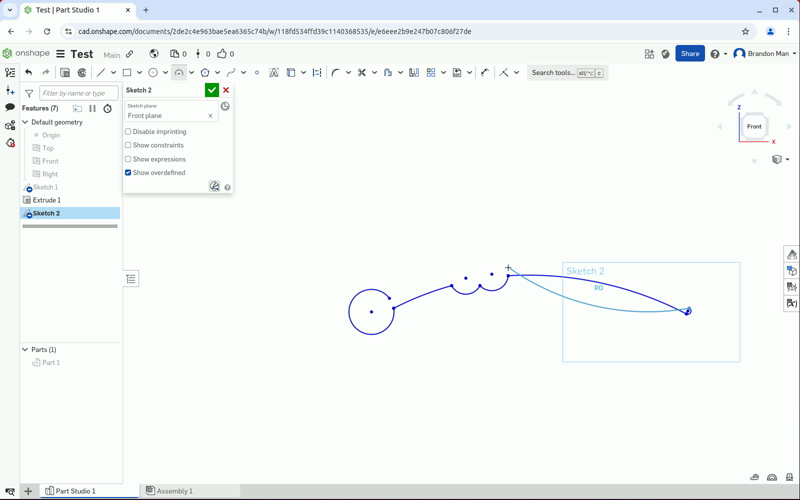
scroll(-6)
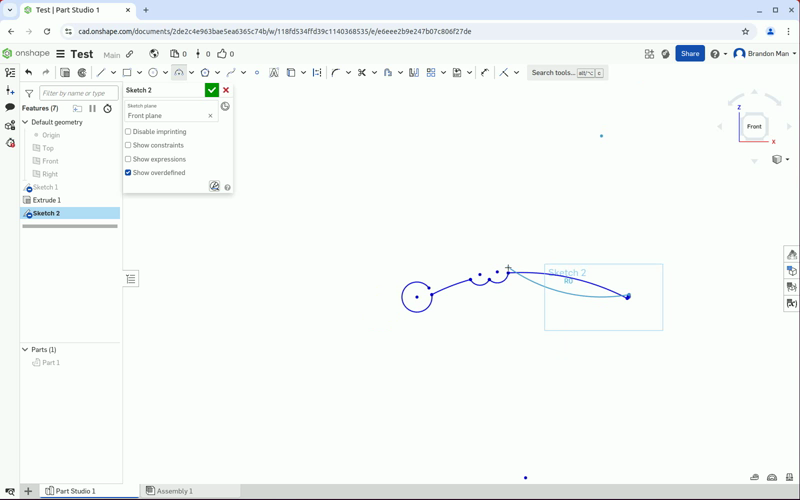
scroll(-6)
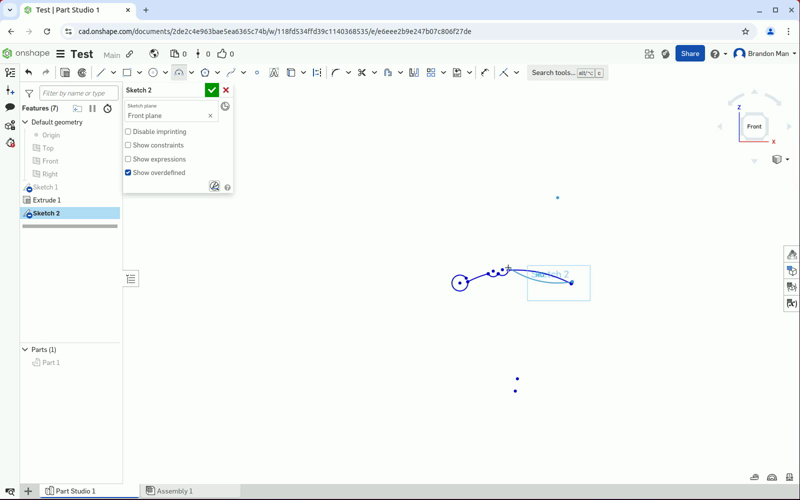
mouse_move(541, 269)
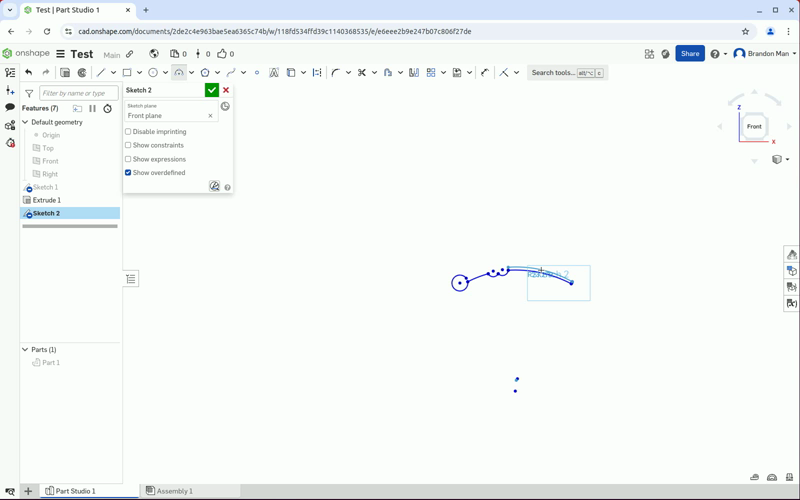
scroll(6)
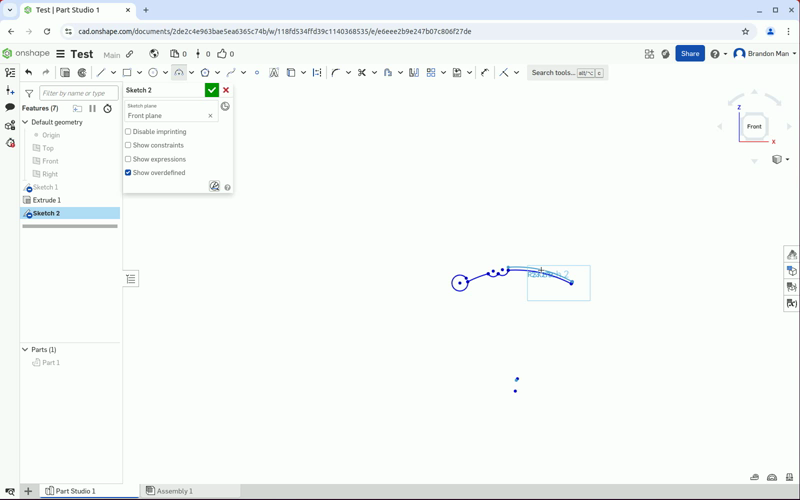
scroll(6)
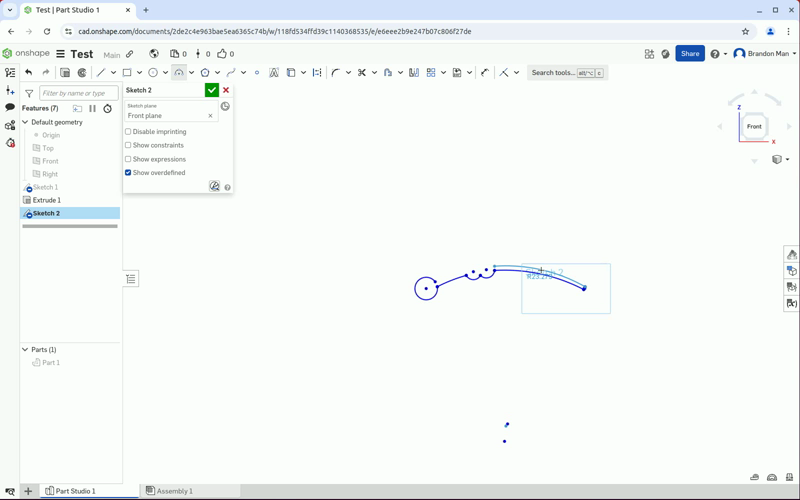
scroll(6)
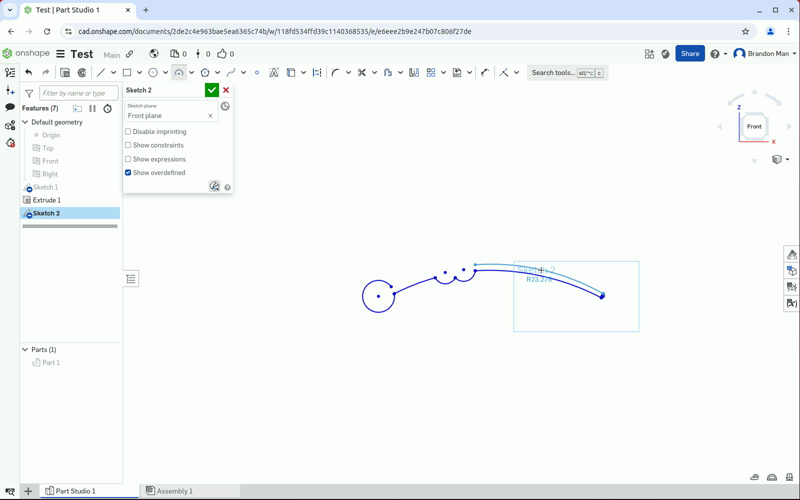
scroll(6)
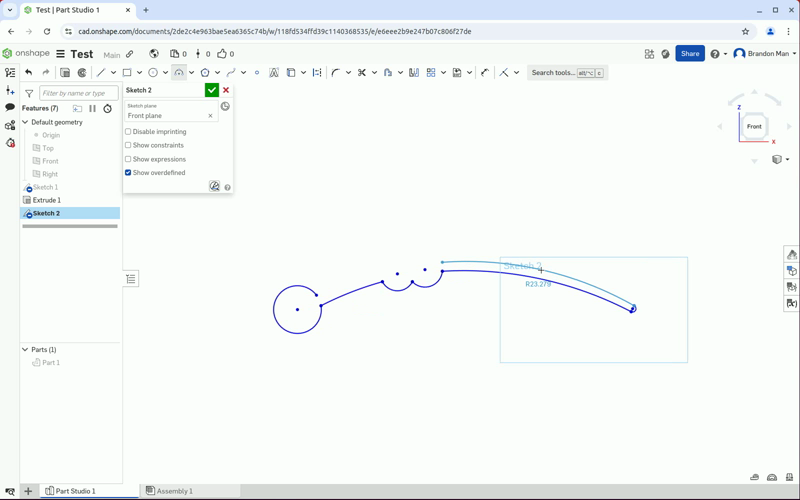
scroll(6)
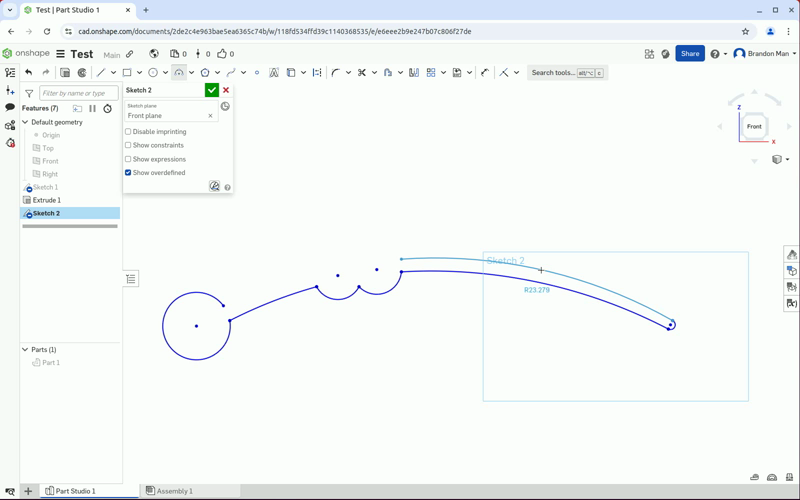
scroll(6)
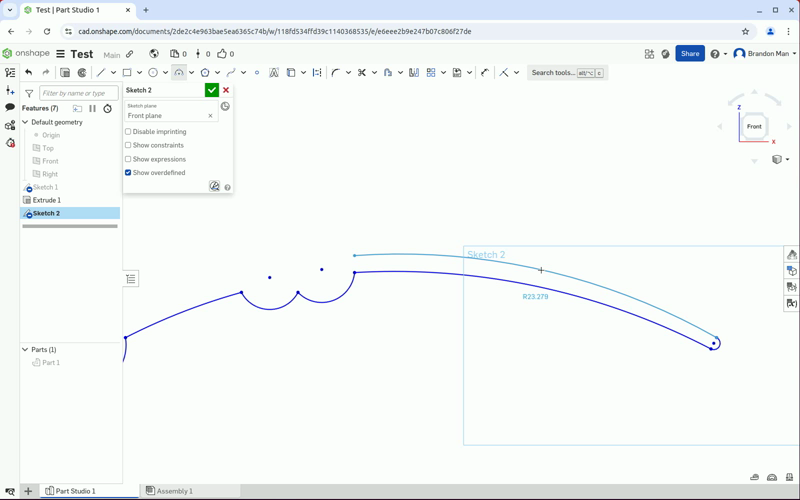
scroll(6)
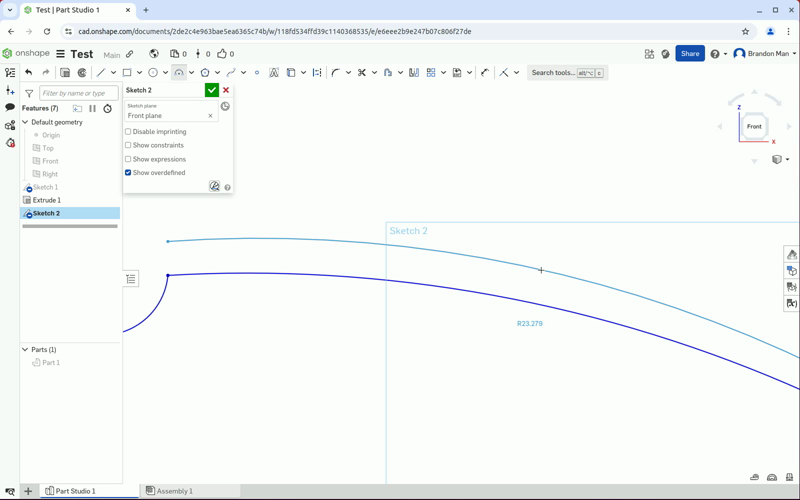
click(541, 269)
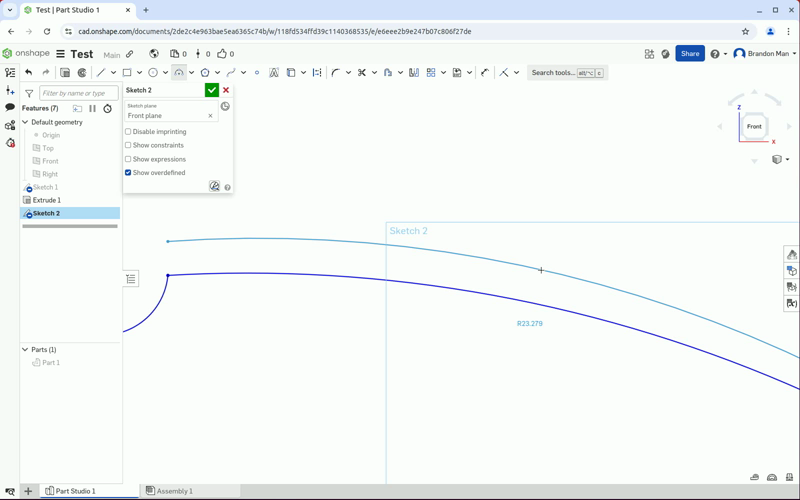
scroll(-6)
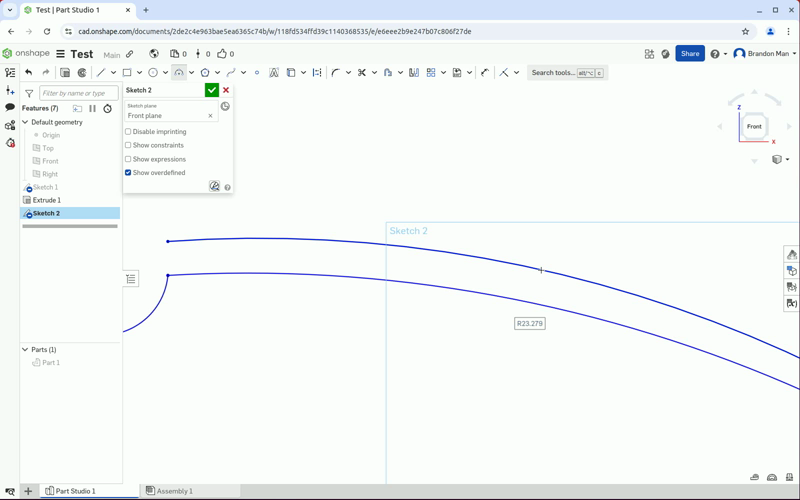
scroll(-6)
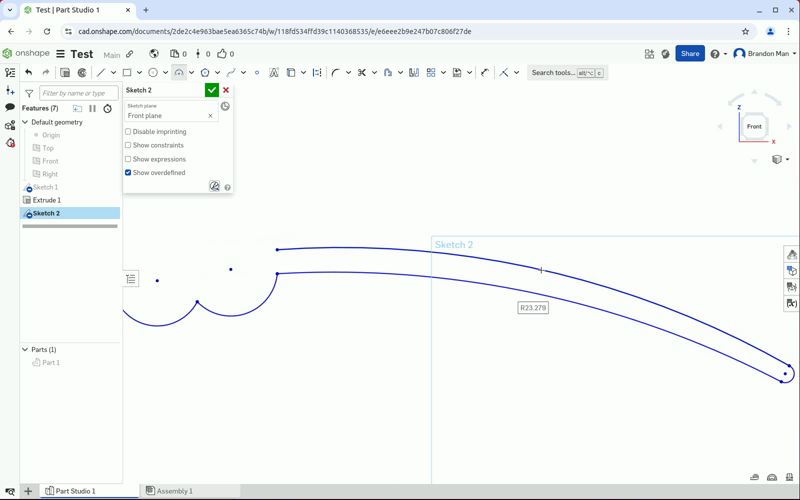
scroll(-6)
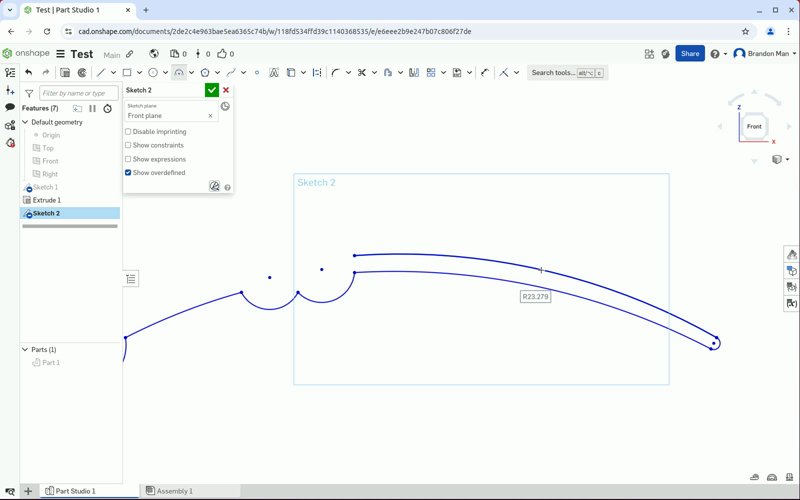
scroll(-6)
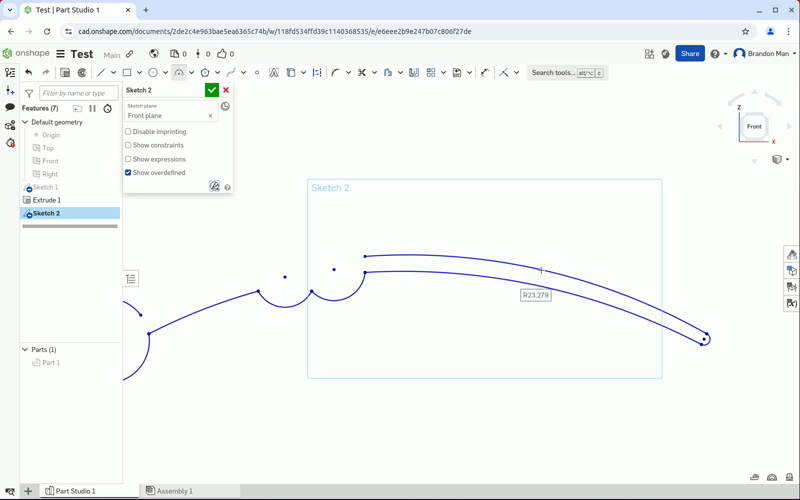
scroll(-6)
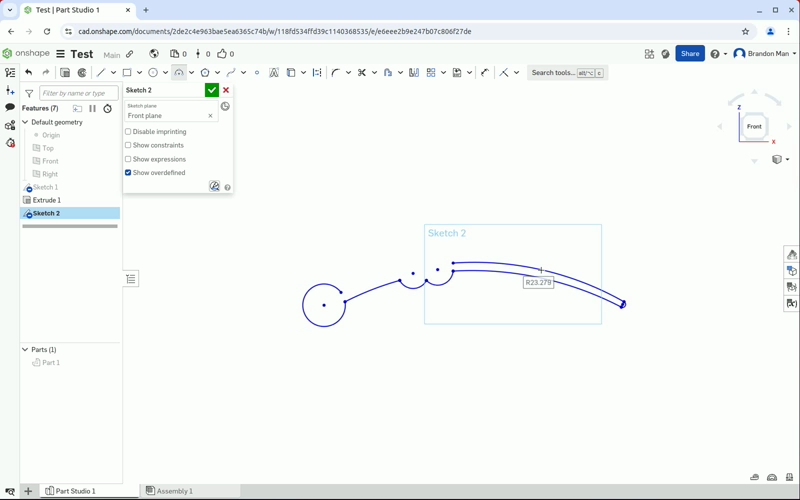
scroll(-6)
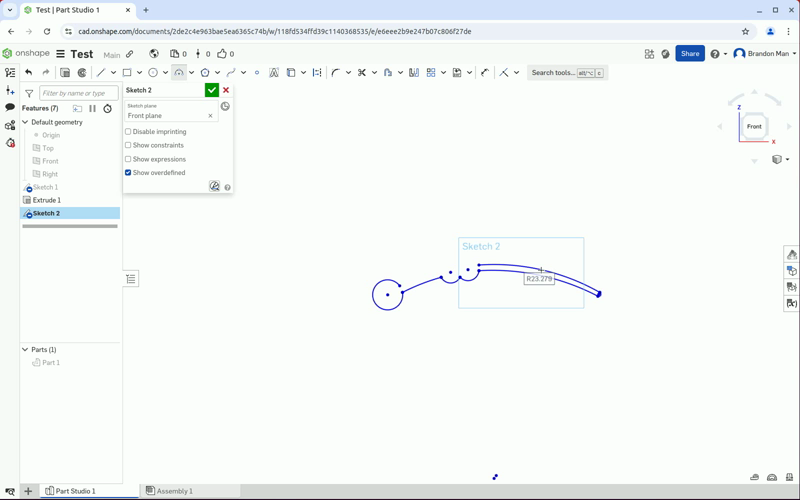
scroll(-6)
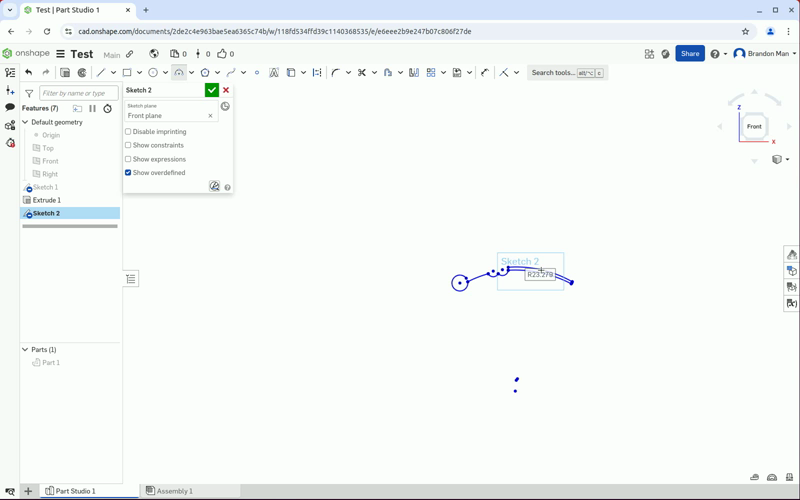
key_up(shift)
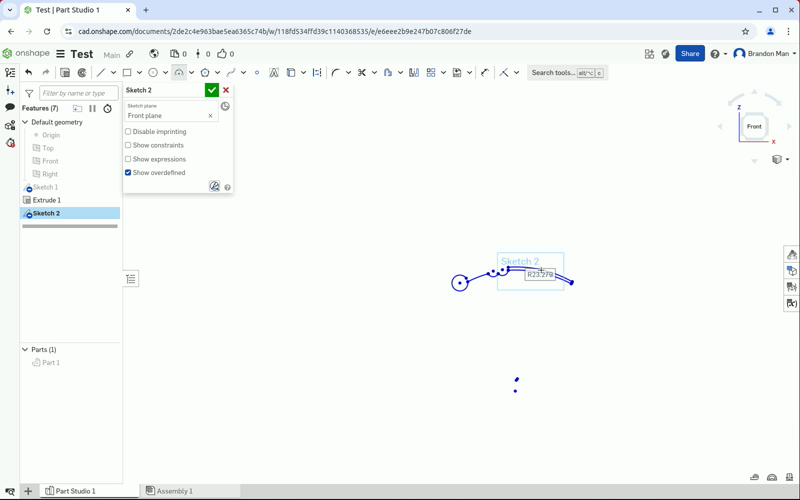
mouse_move(508, 267)
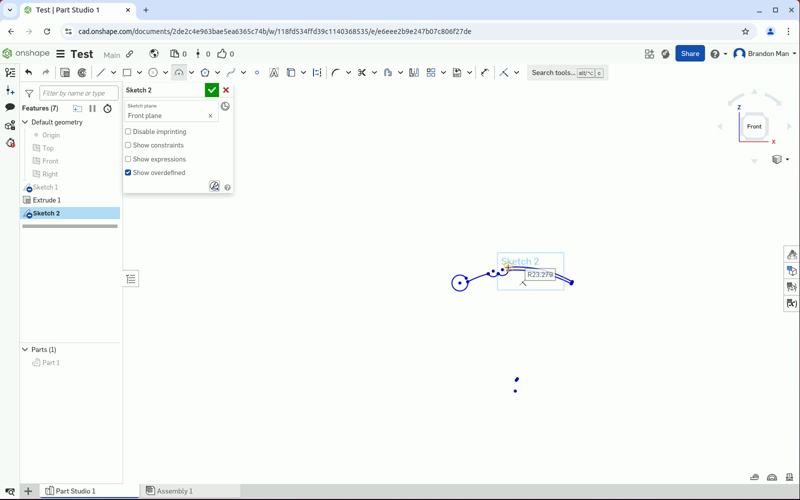
scroll(6)
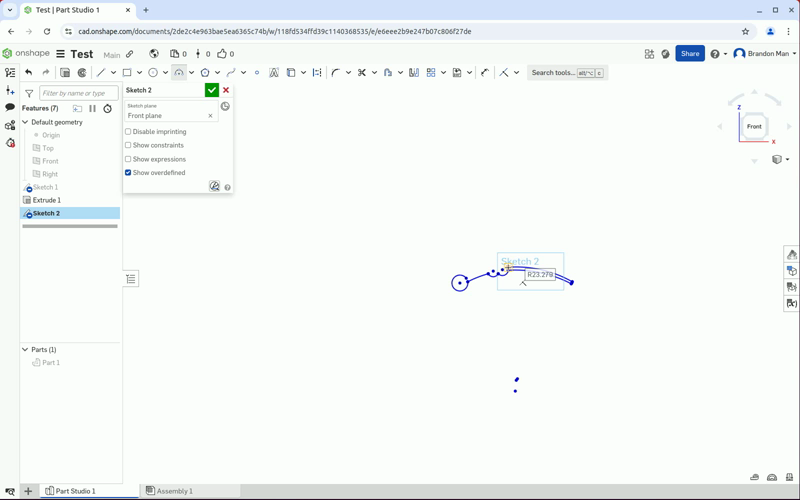
scroll(6)
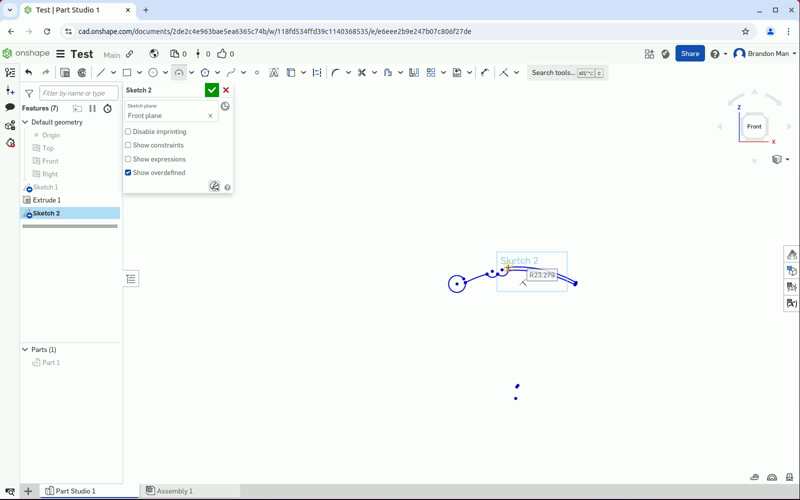
scroll(6)
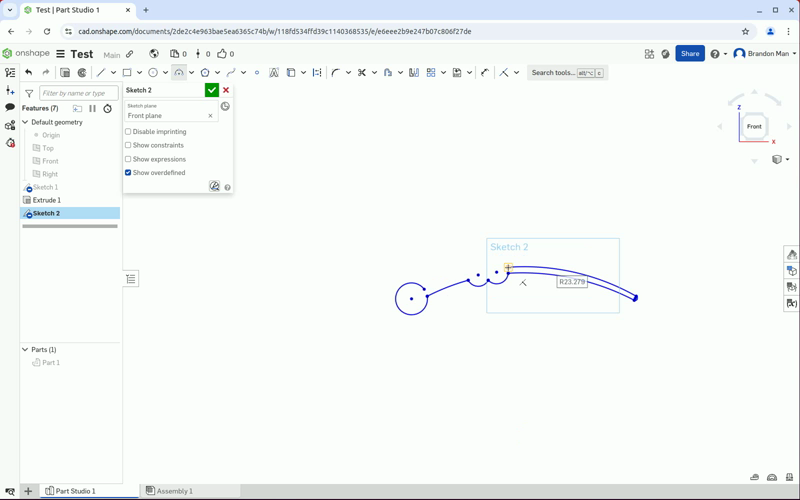
scroll(6)
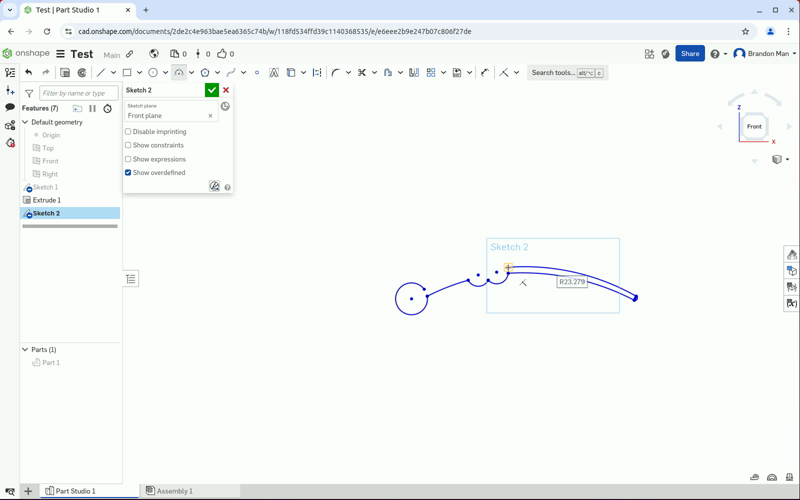
scroll(6)
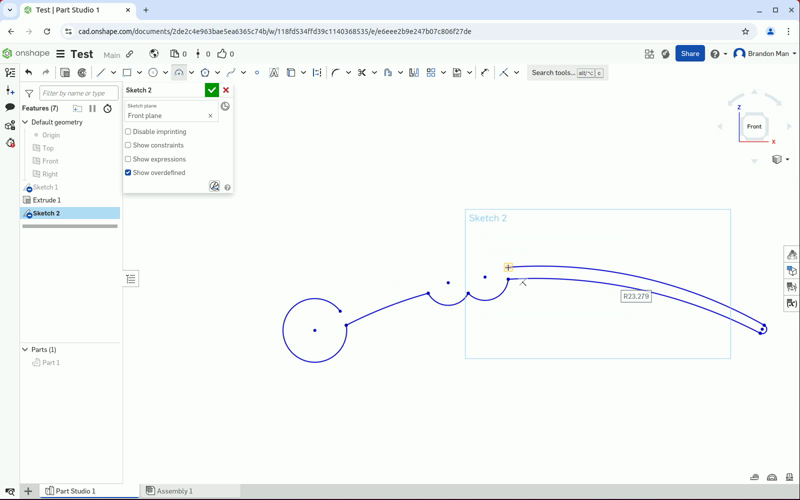
scroll(6)
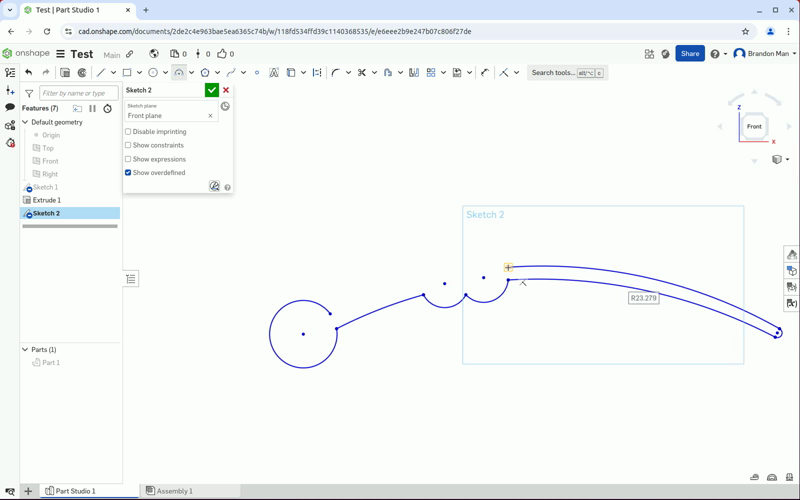
scroll(6)
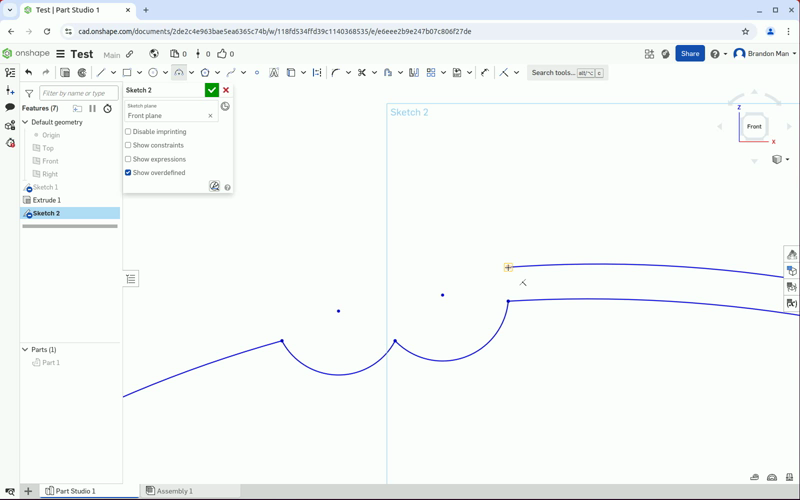
click(508, 267)
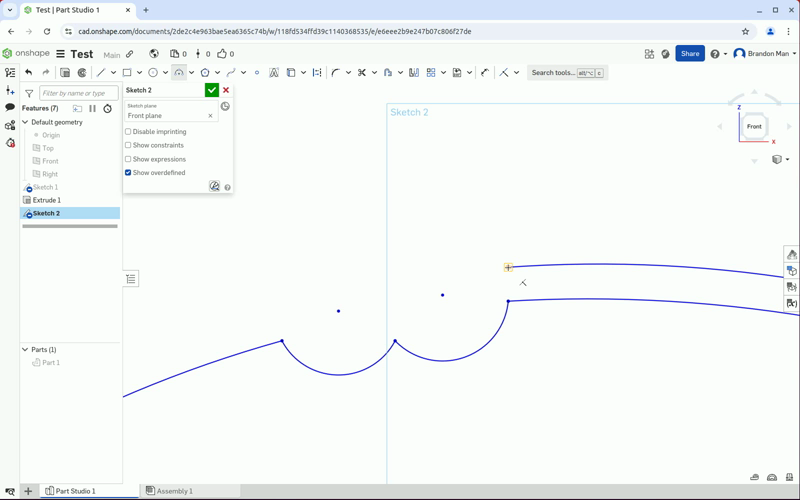
scroll(-6)
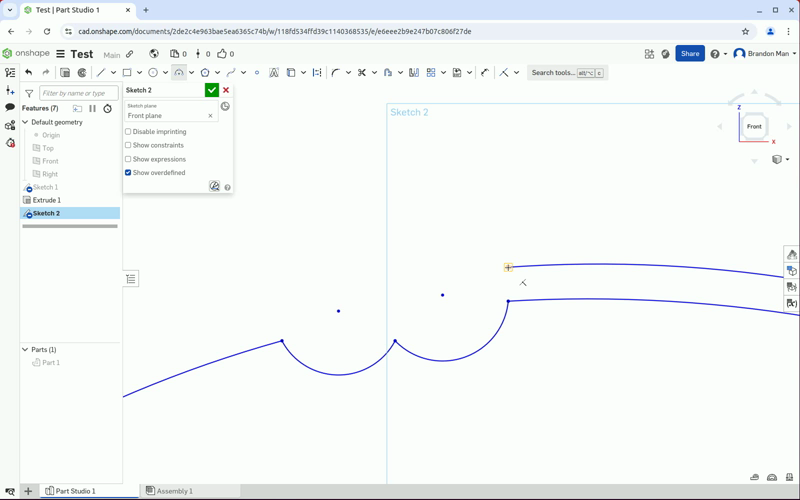
scroll(-6)
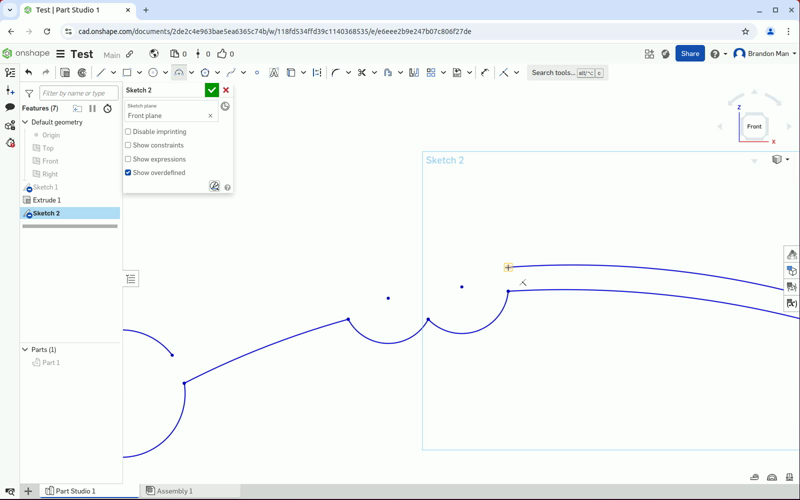
scroll(-6)
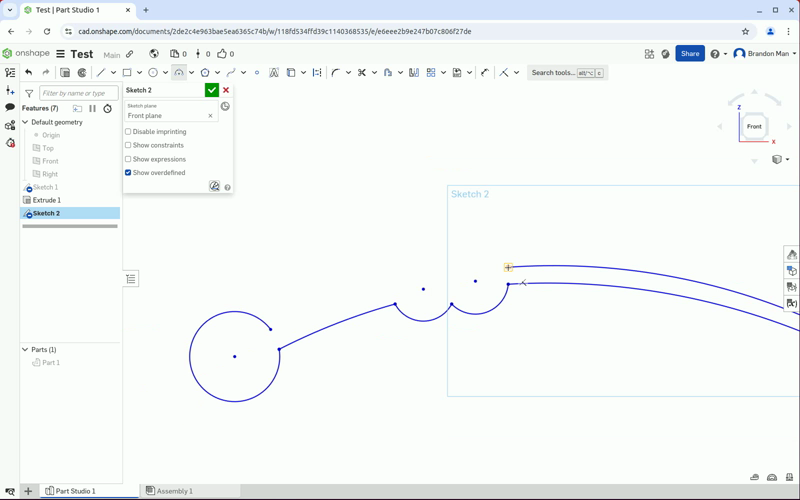
scroll(-6)
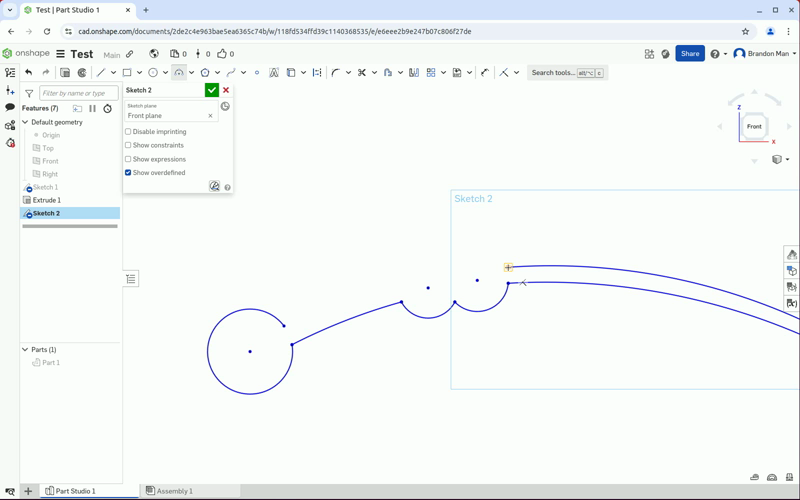
scroll(-6)
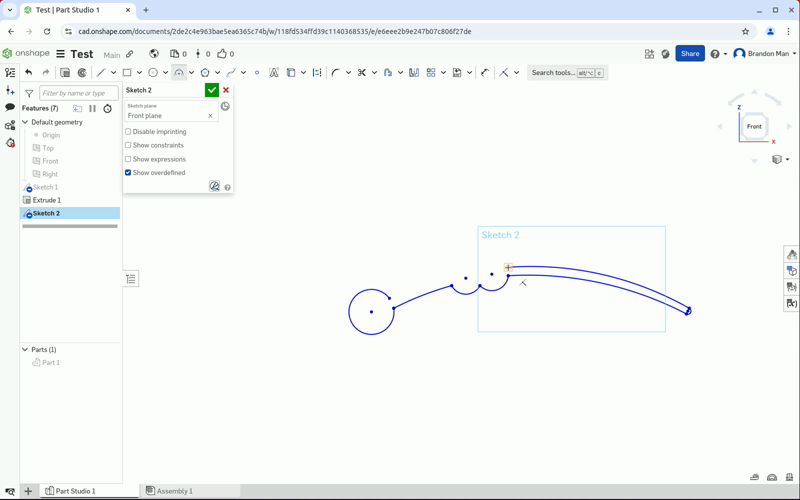
scroll(-6)
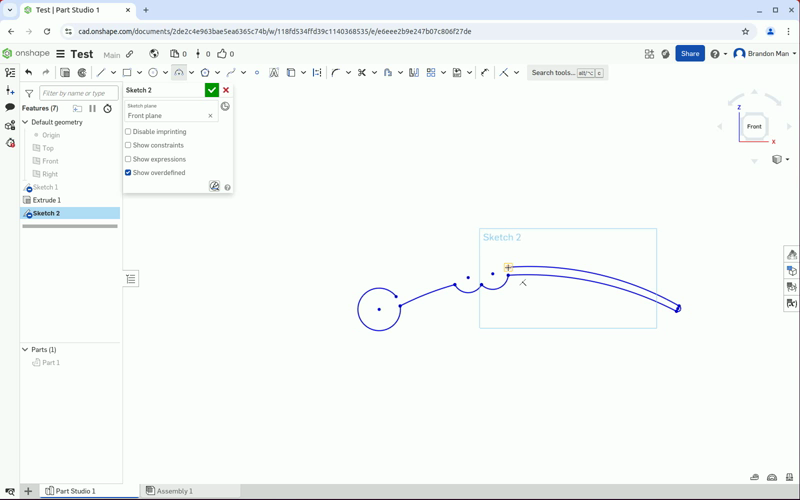
scroll(-6)
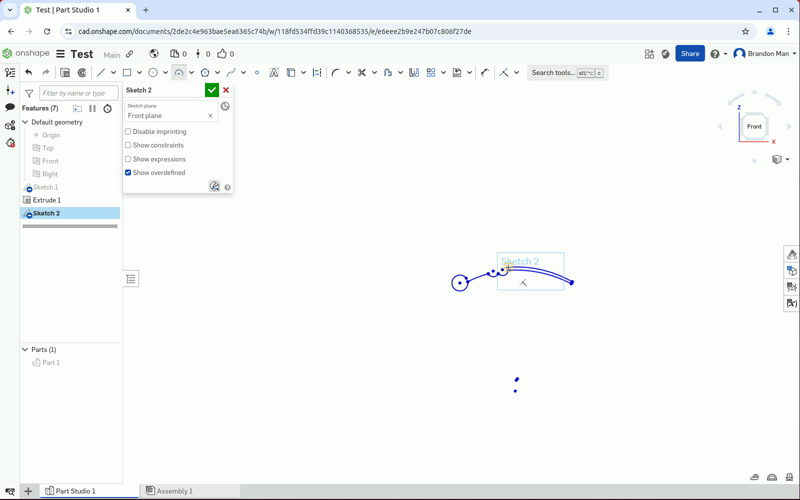
key_down(shift)
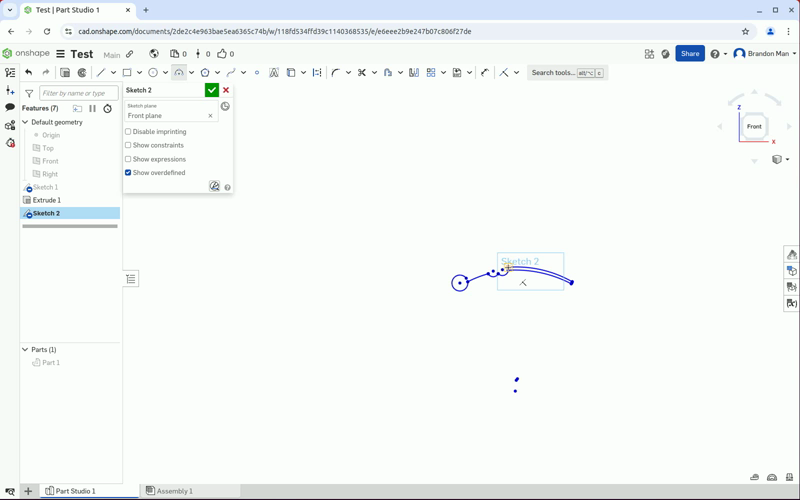
mouse_move(497, 267)
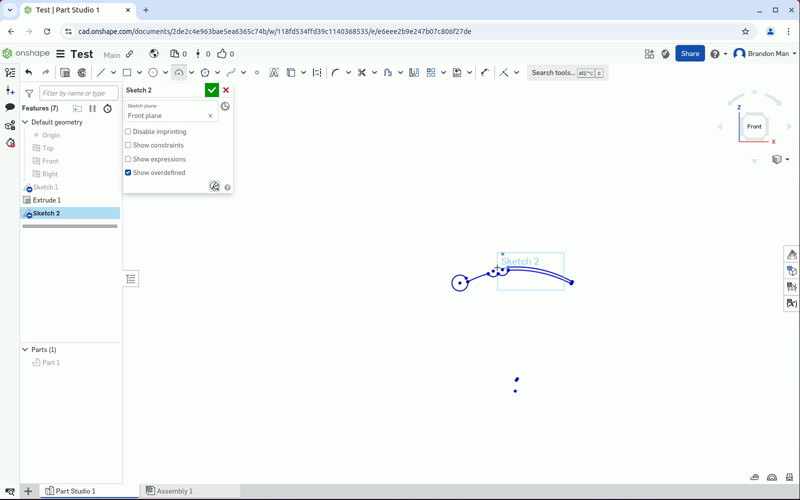
click(497, 267)
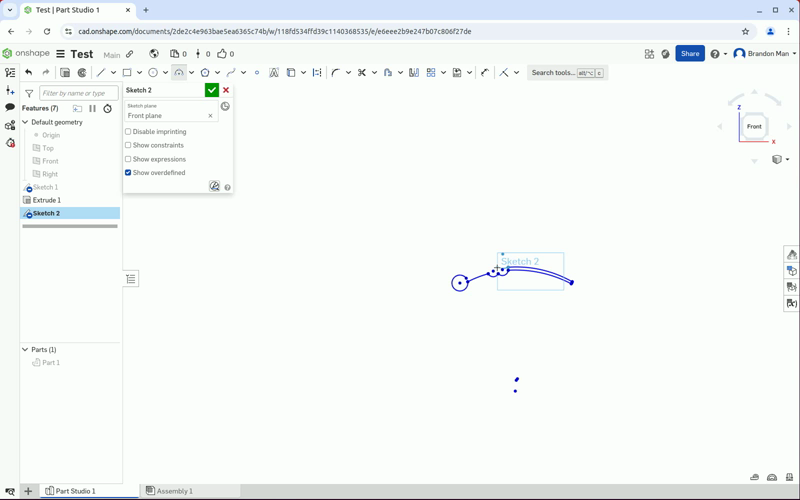
mouse_move(502, 263)
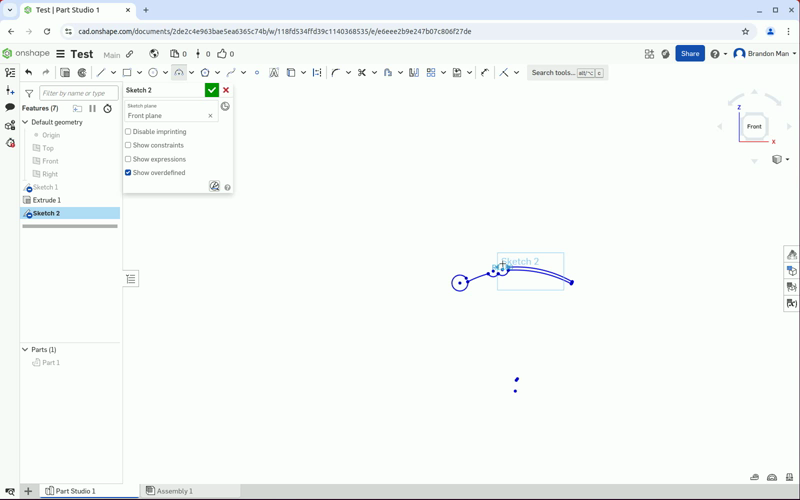
click(502, 263)
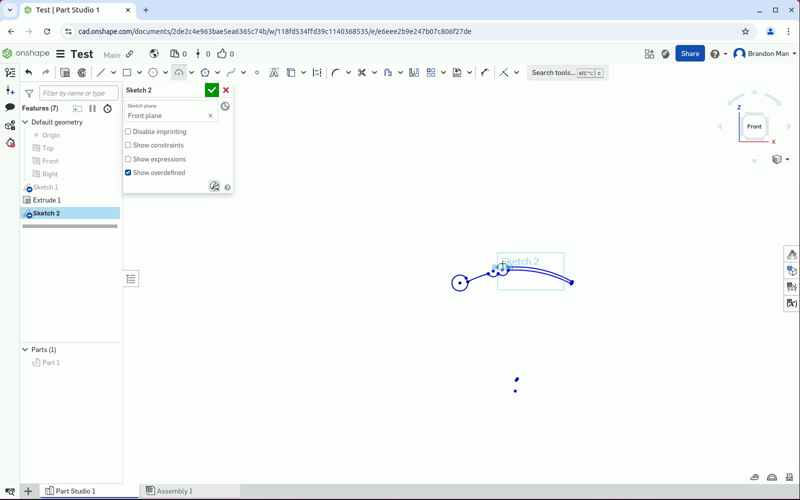
key_up(shift)
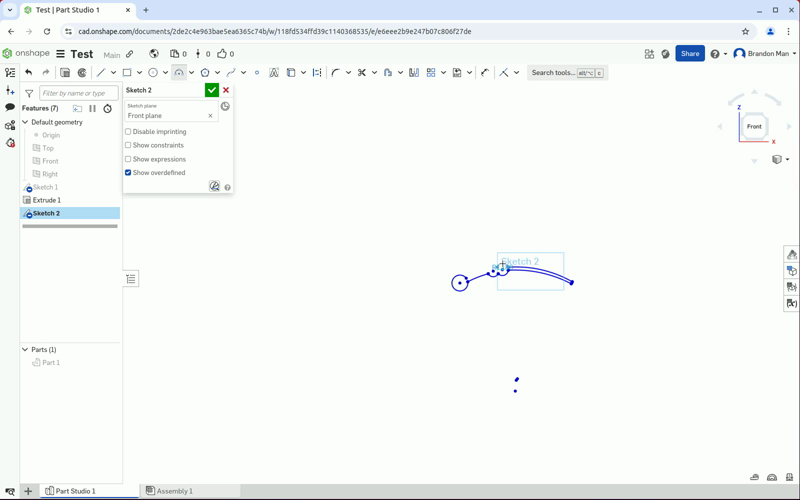
mouse_move(497, 267)
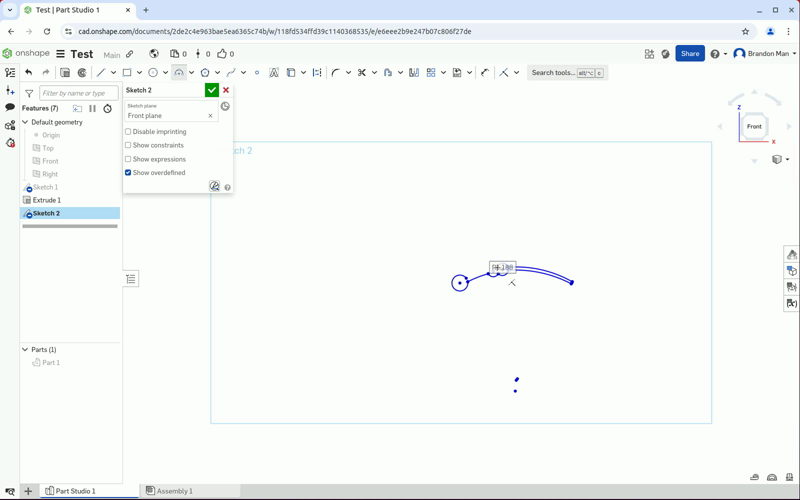
click(497, 267)
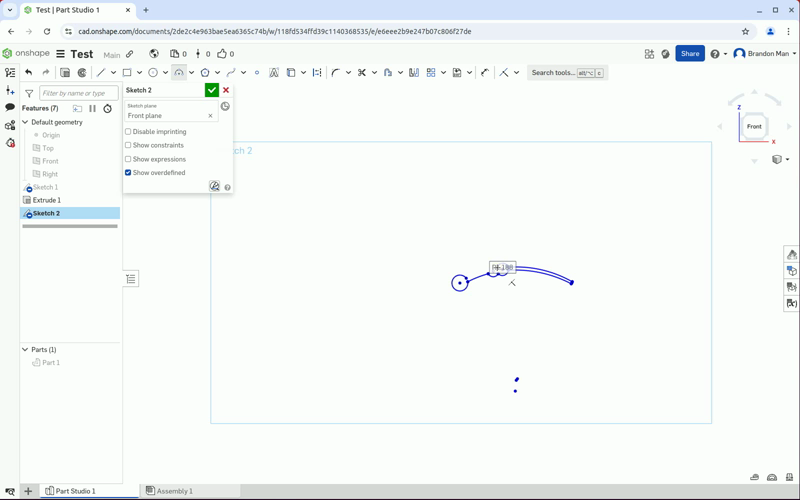
key_down(shift)
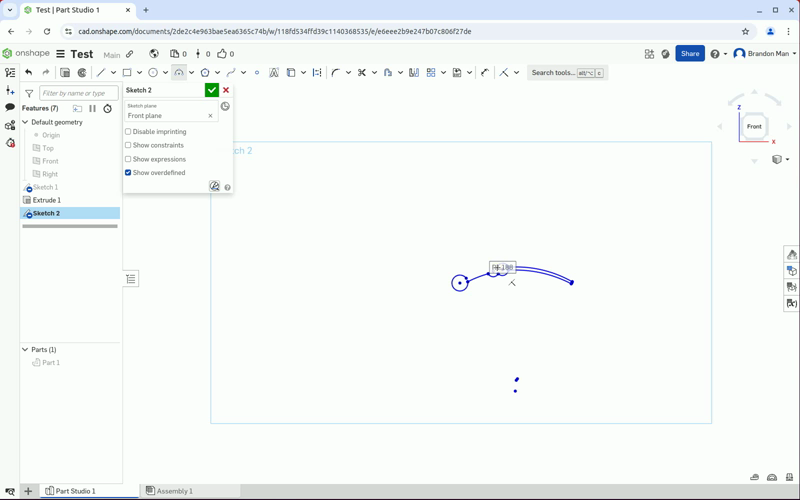
mouse_move(488, 270)
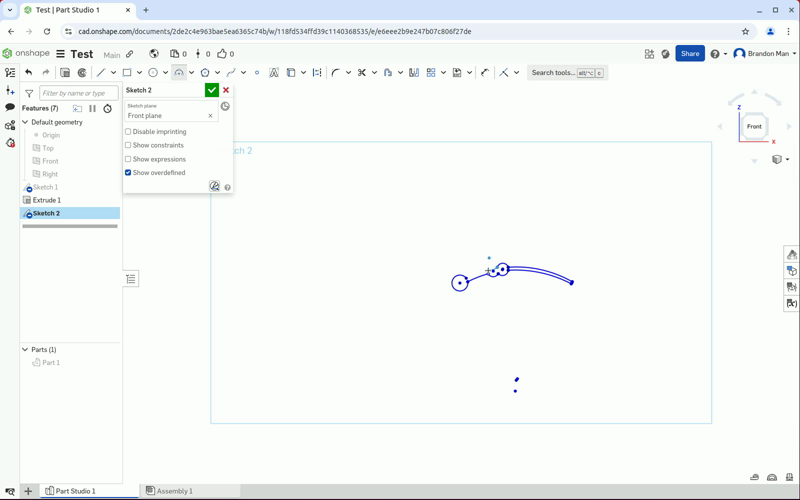
scroll(6)
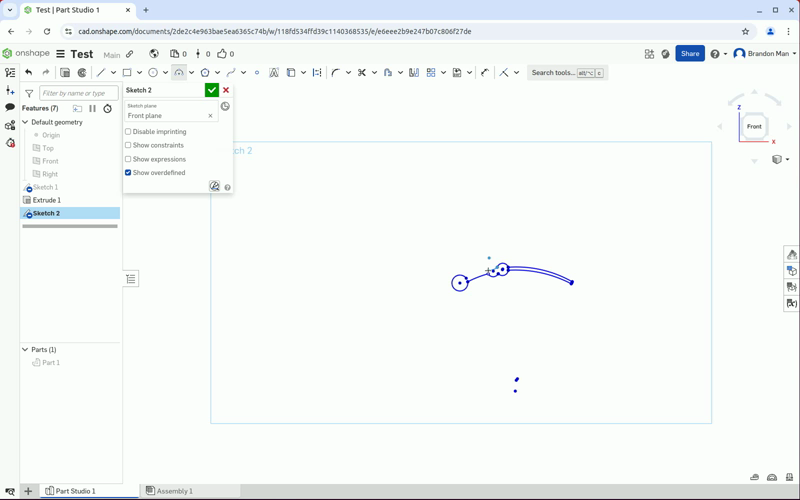
scroll(6)
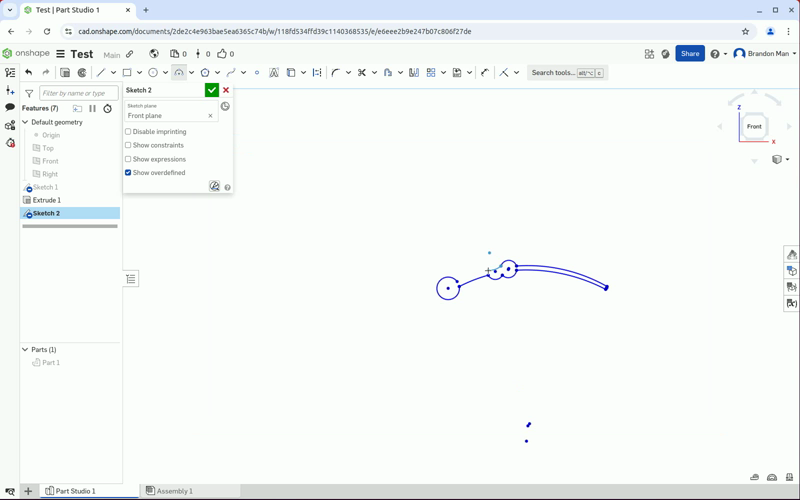
scroll(6)
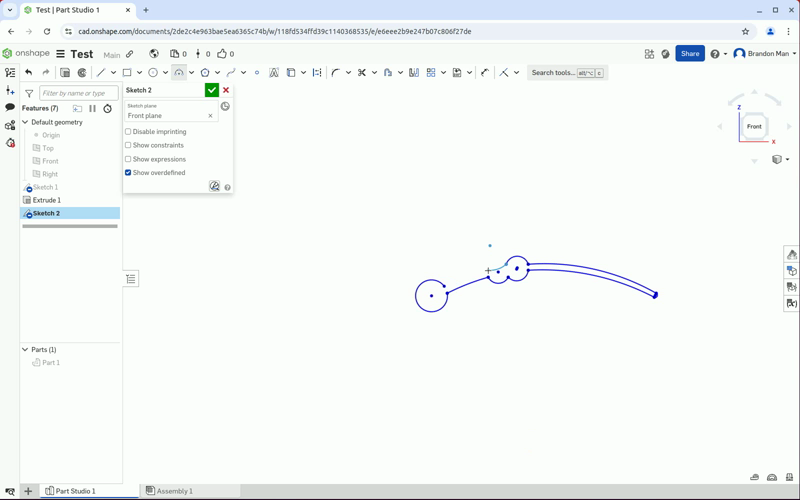
scroll(6)
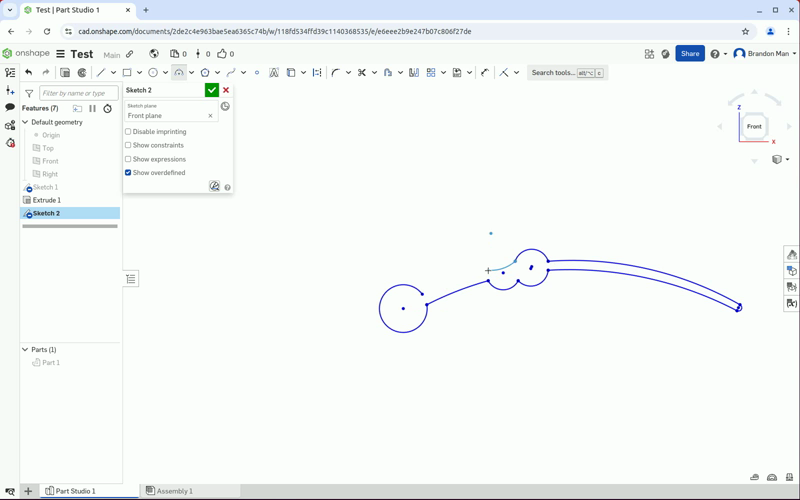
scroll(6)
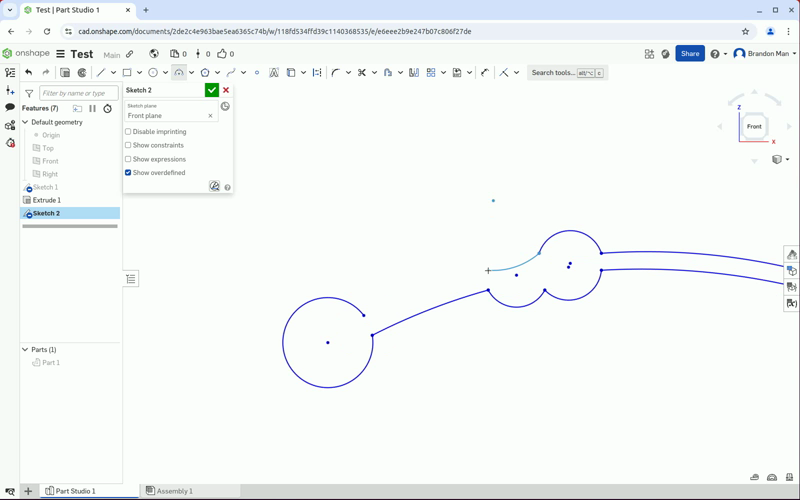
scroll(6)
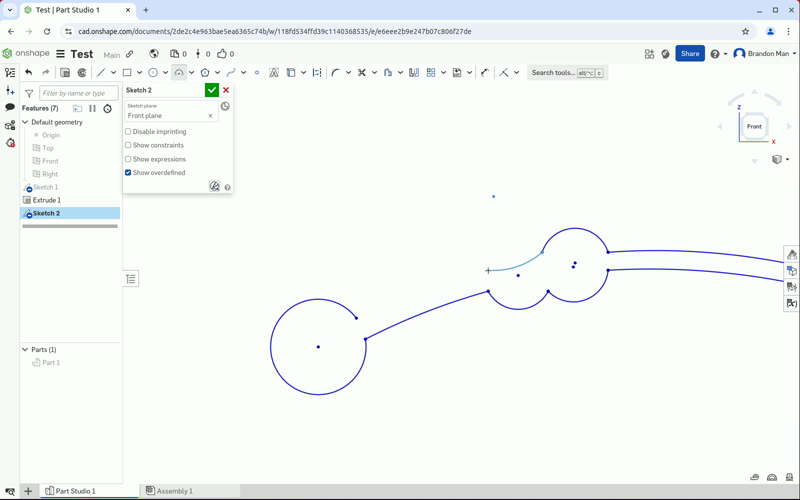
scroll(6)
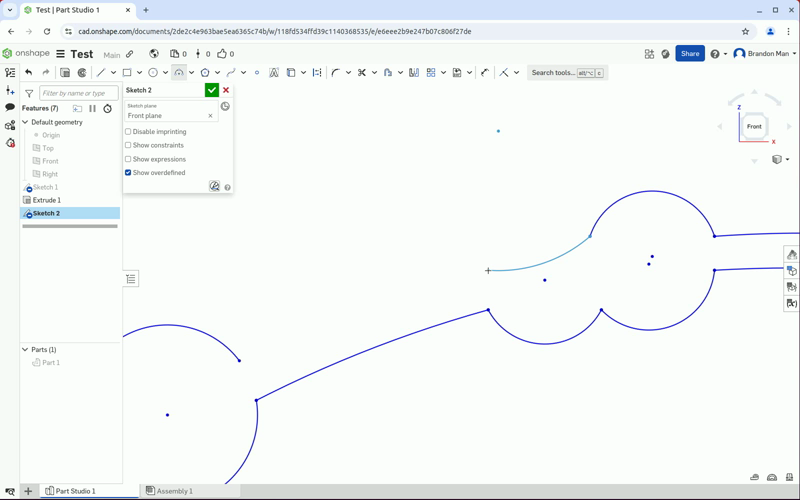
click(488, 270)
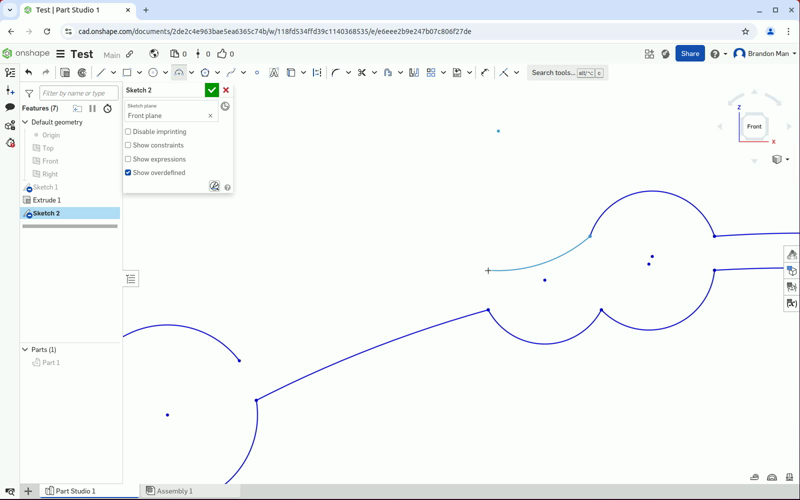
scroll(-6)
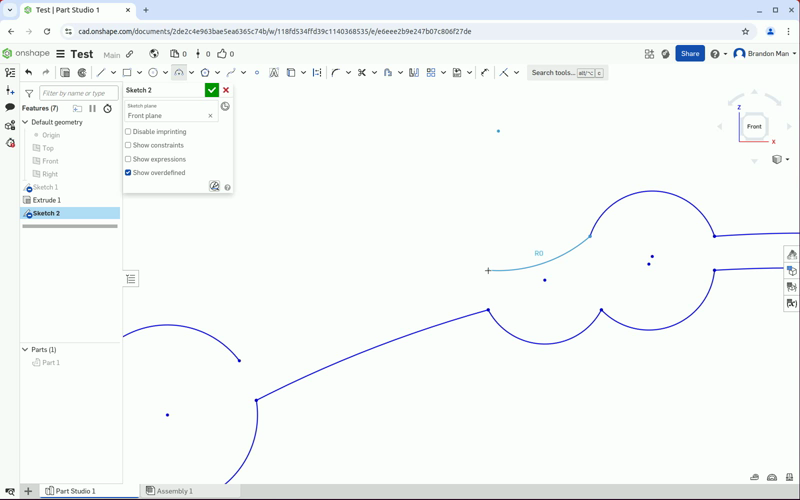
scroll(-6)
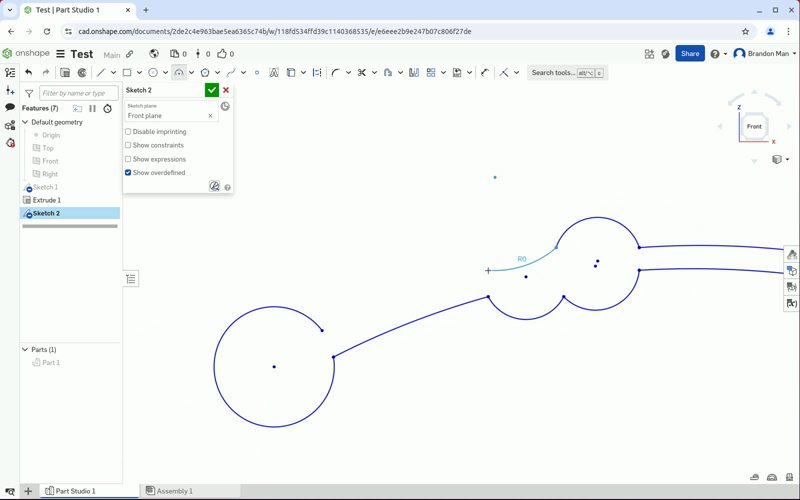
scroll(-6)
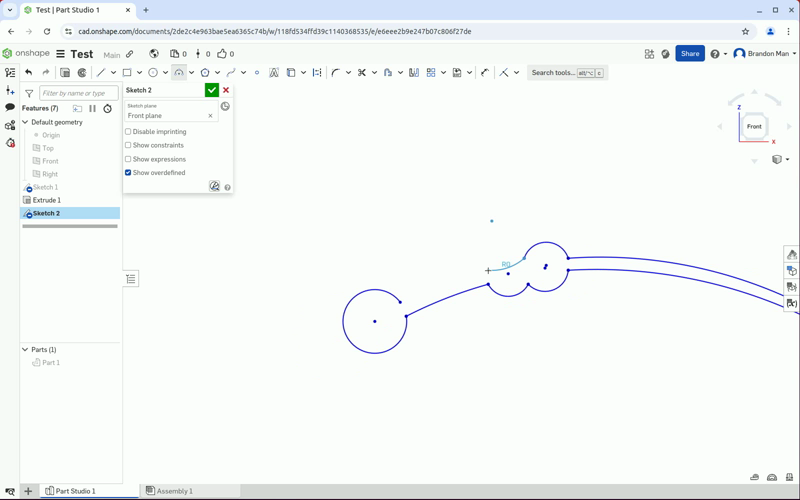
scroll(-6)
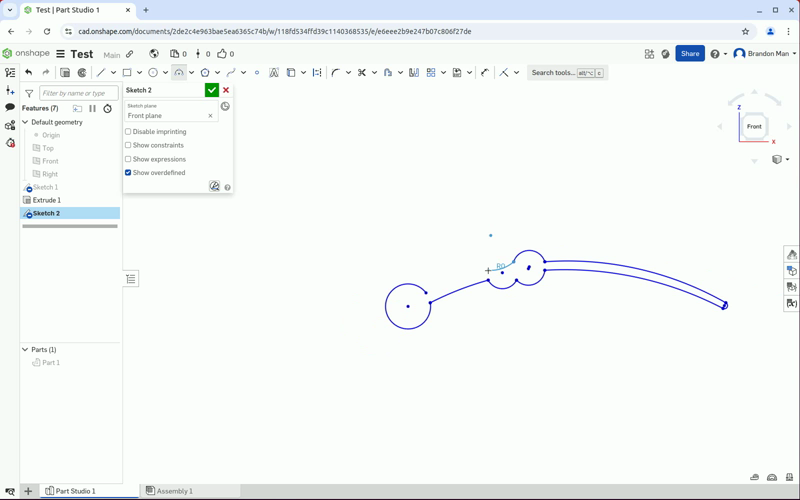
scroll(-6)
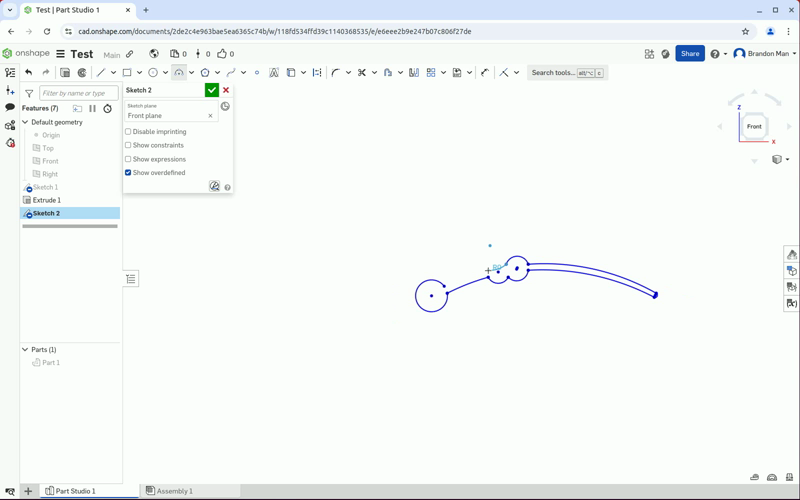
scroll(-6)
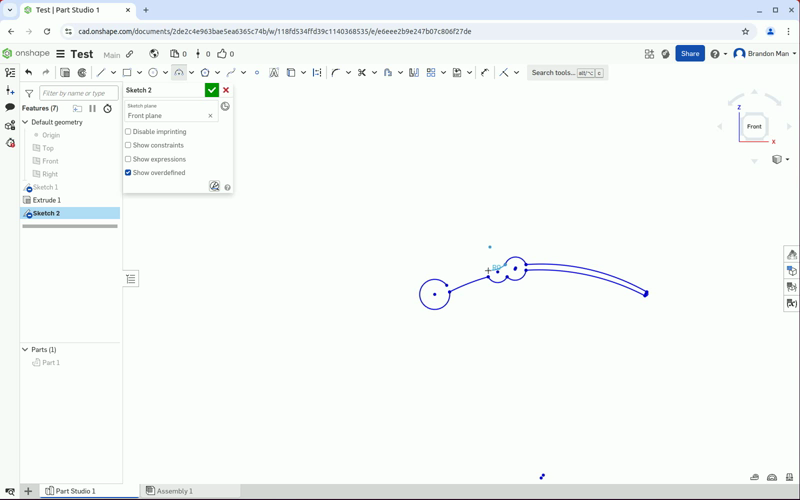
scroll(-6)
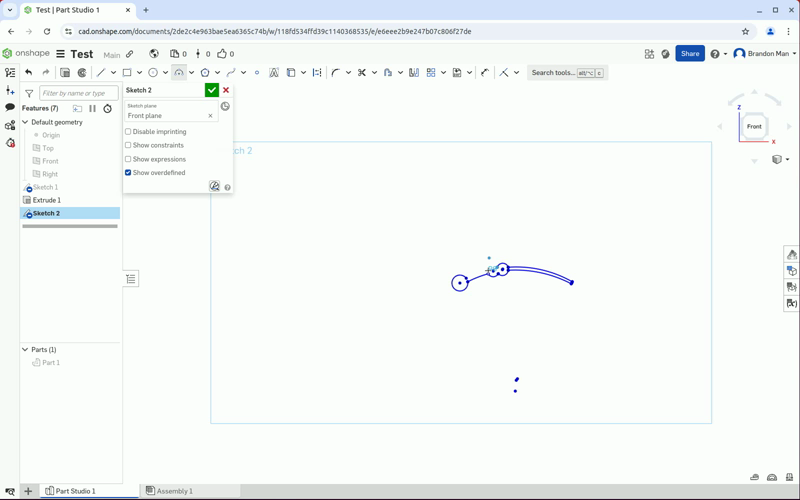
mouse_move(491, 265)
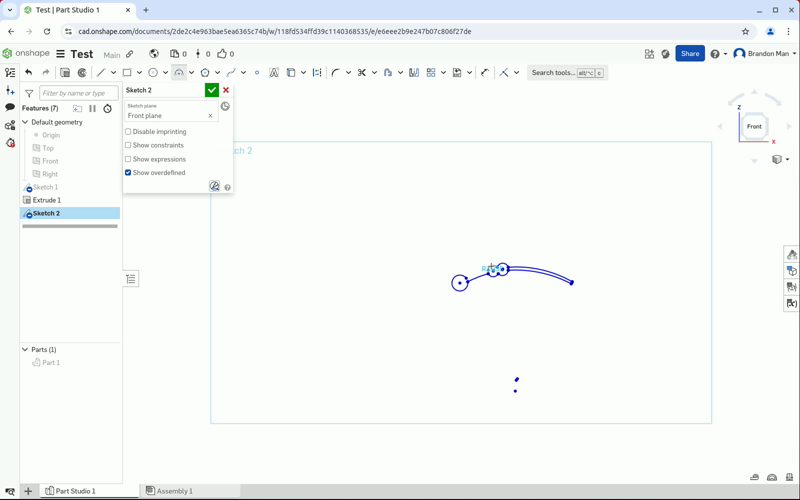
click(491, 265)
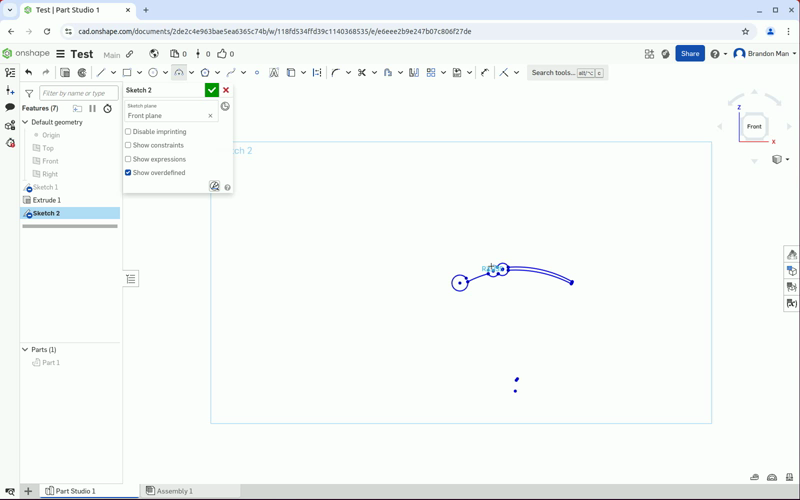
key_up(shift)
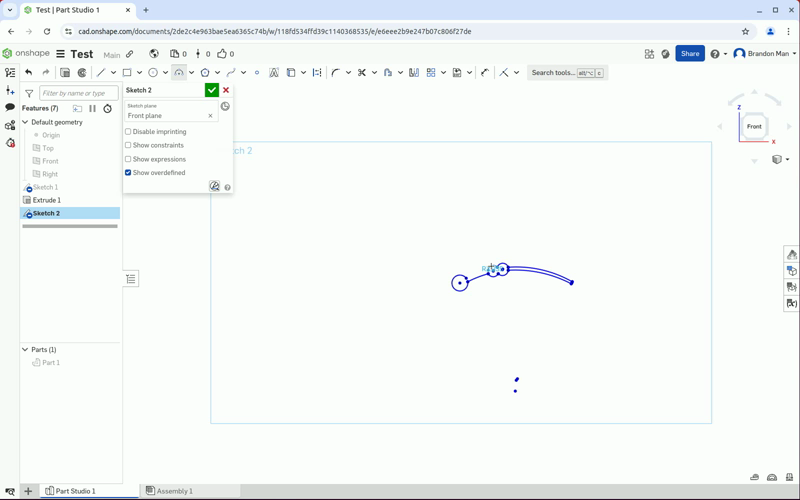
mouse_move(488, 270)
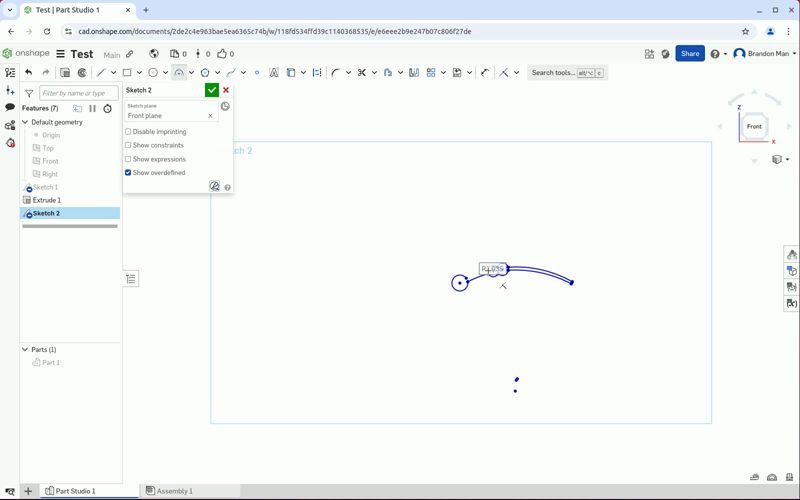
scroll(6)
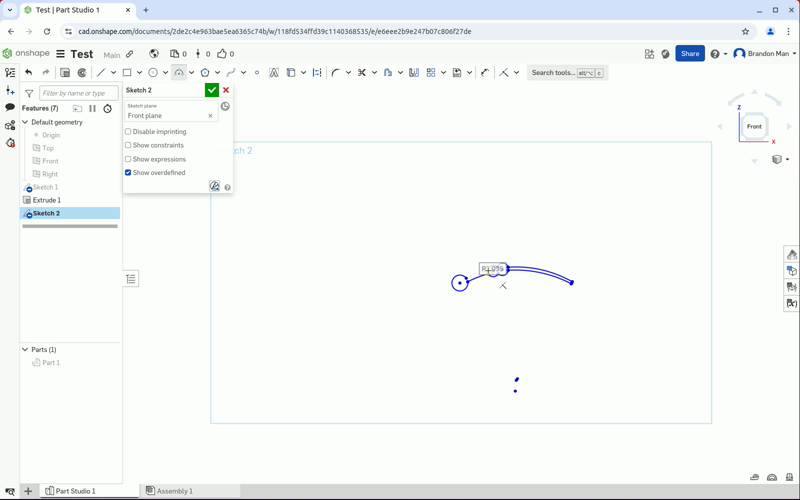
scroll(6)
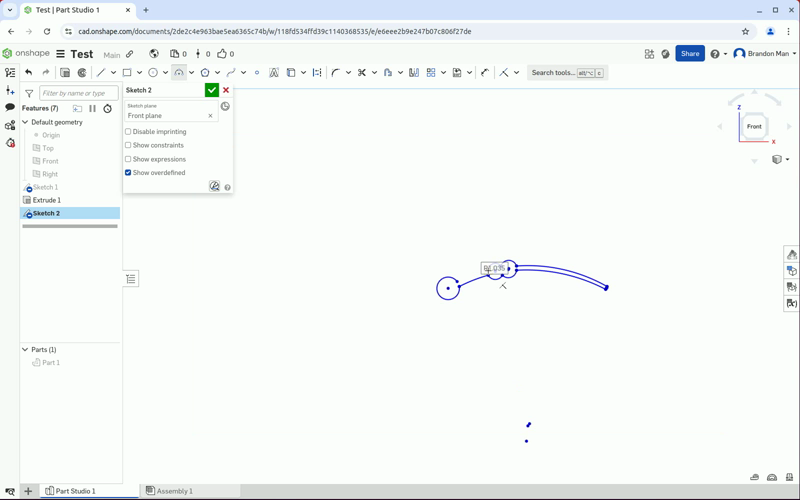
scroll(6)
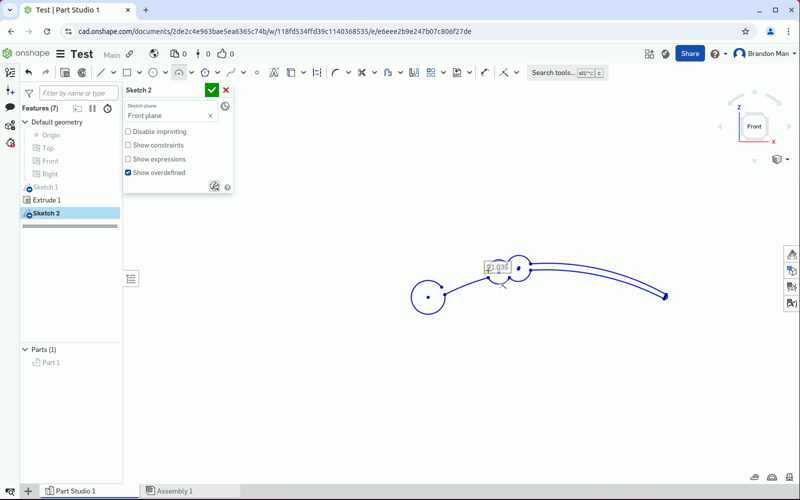
scroll(6)
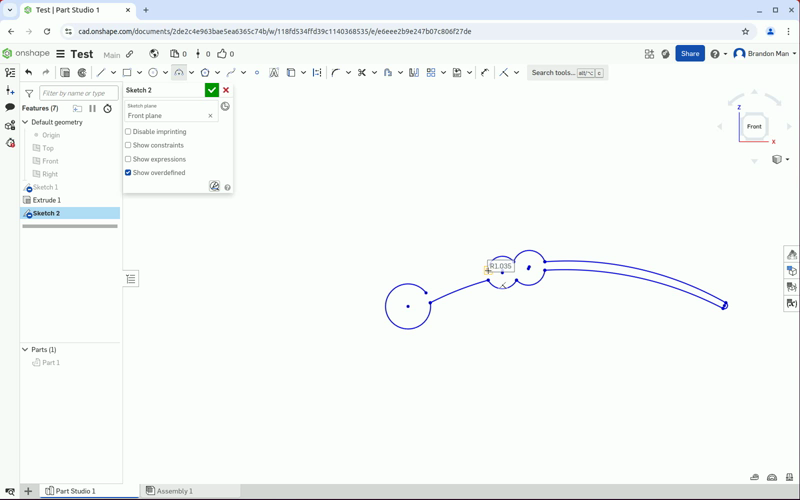
scroll(6)
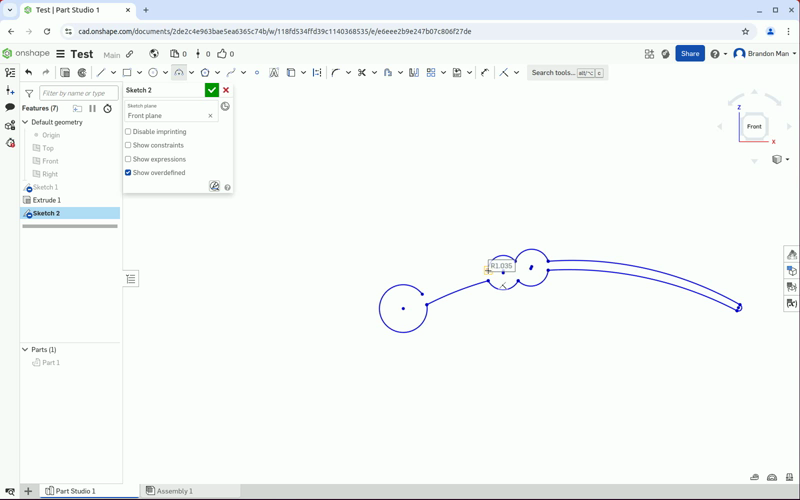
scroll(6)
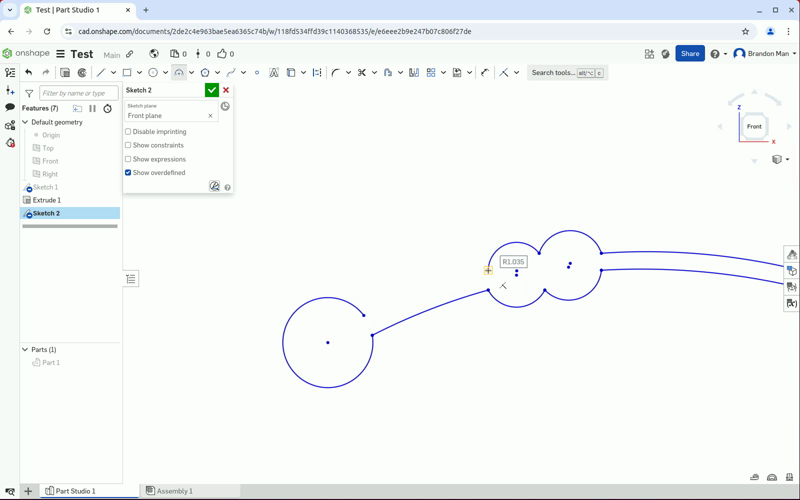
scroll(6)
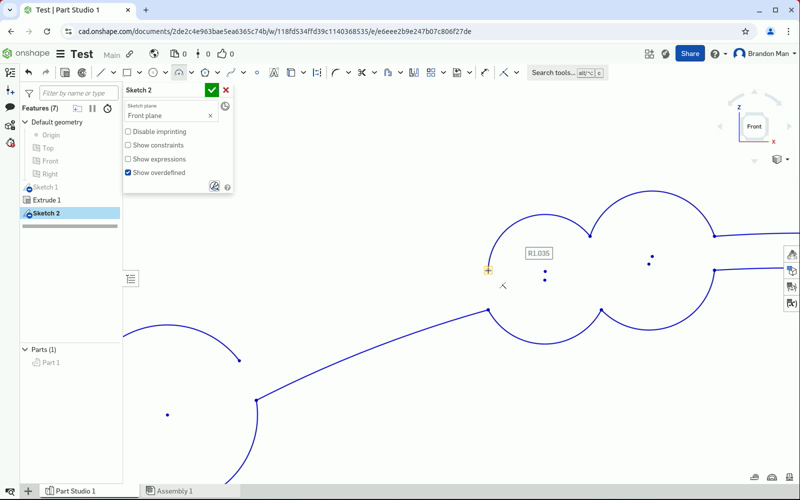
click(488, 270)
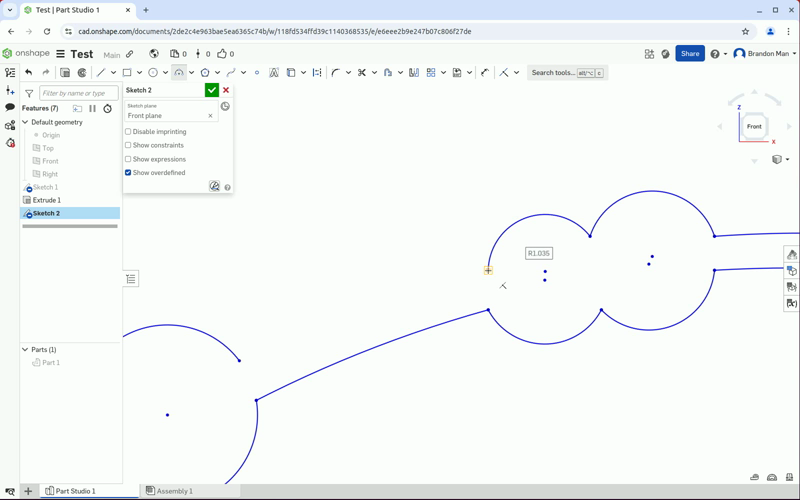
scroll(-6)
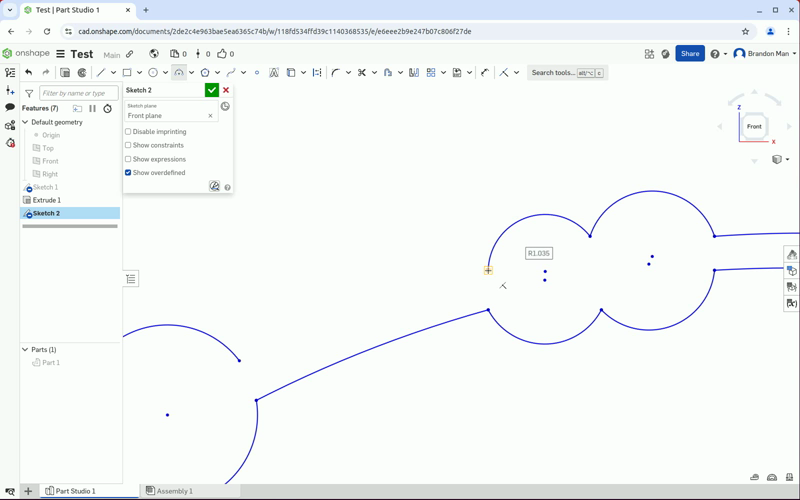
scroll(-6)
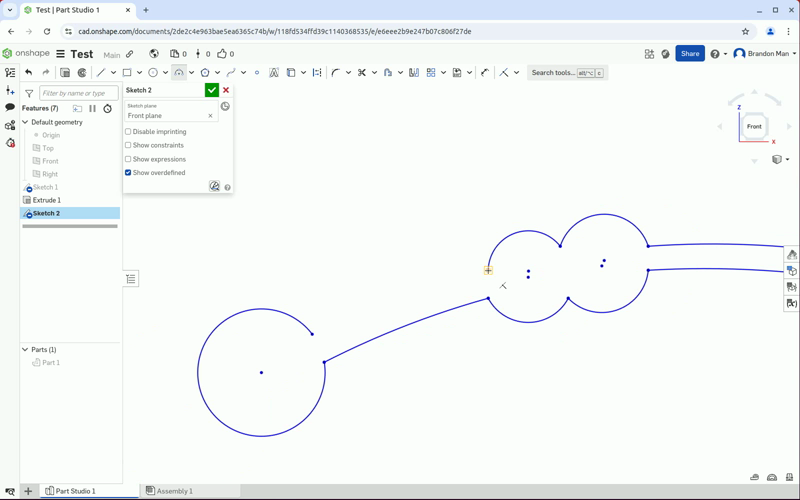
scroll(-6)
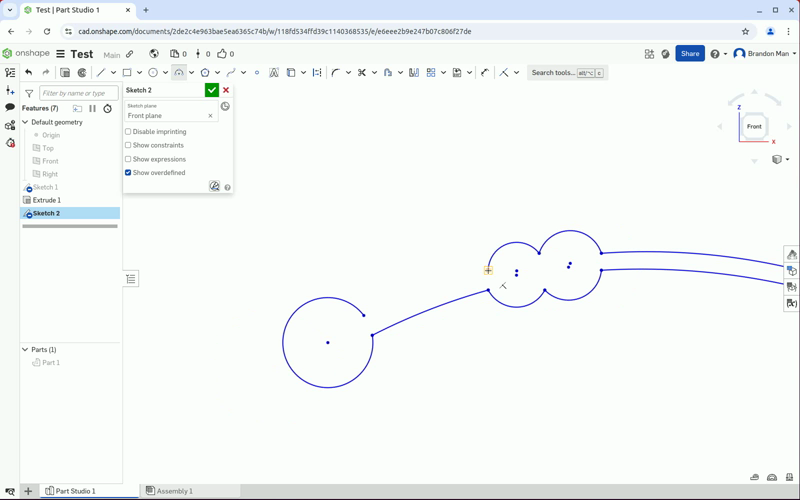
scroll(-6)
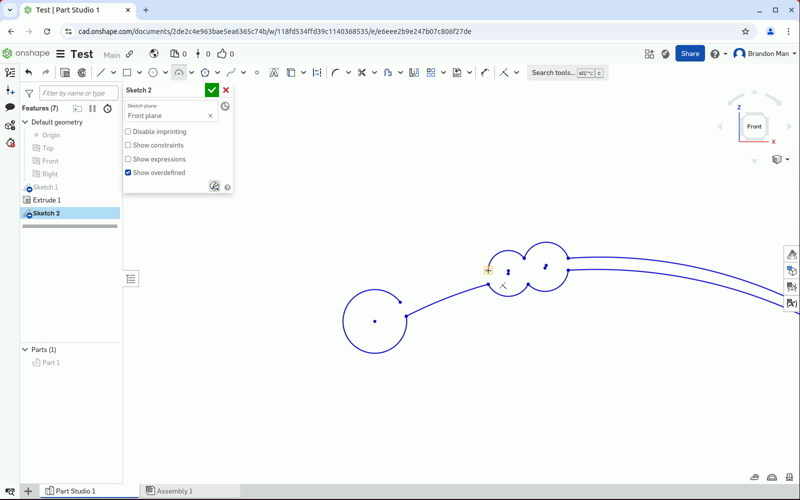
scroll(-6)
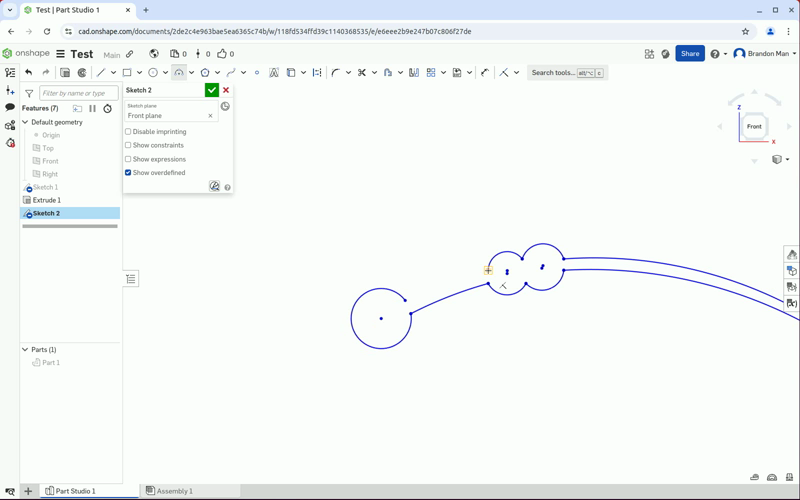
scroll(-6)
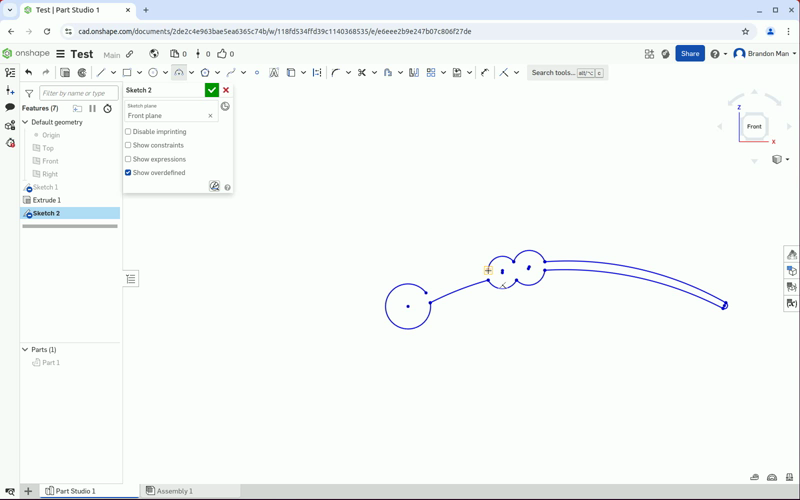
scroll(-6)
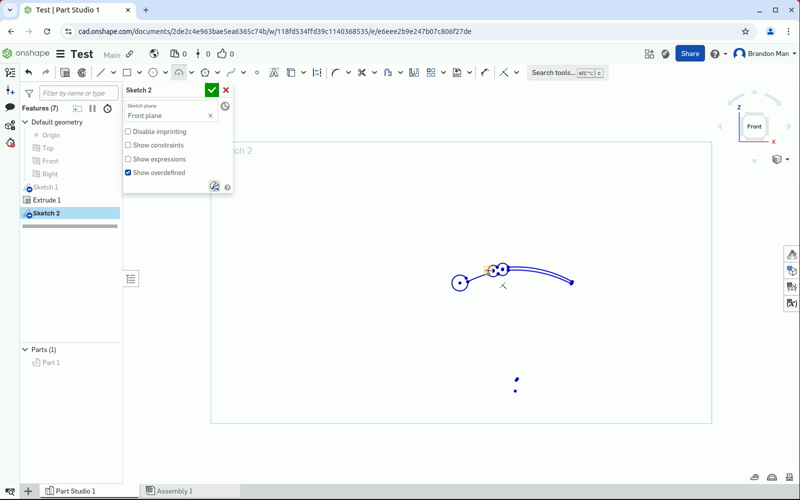
mouse_move(466, 278)
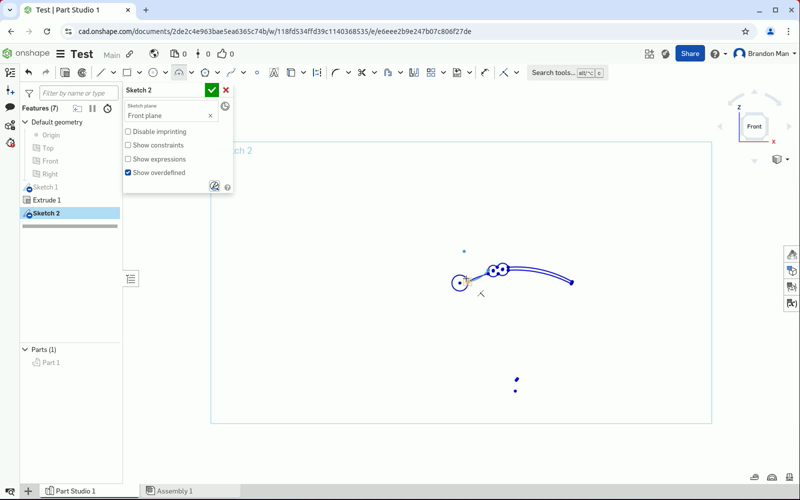
scroll(6)
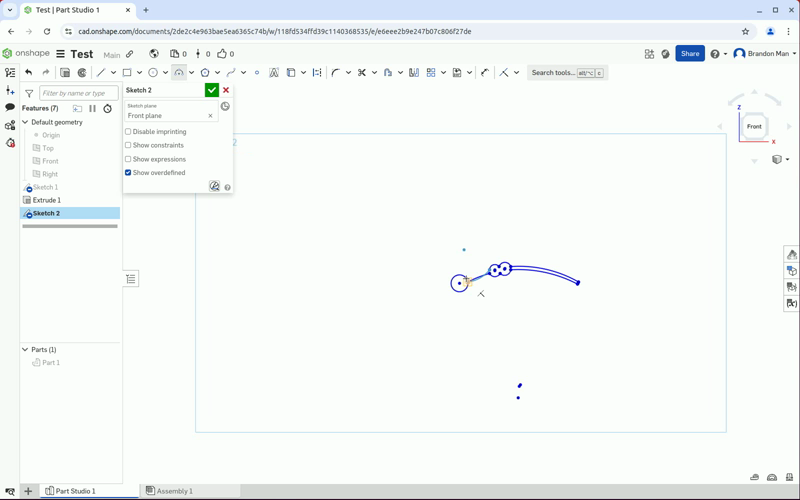
scroll(6)
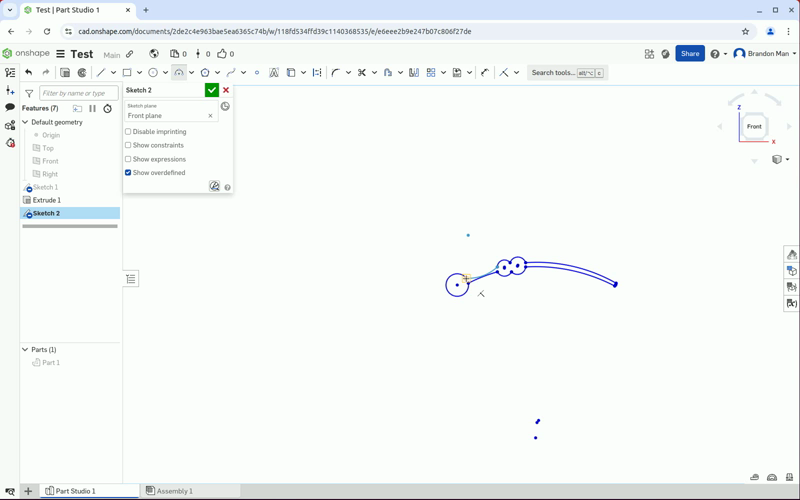
scroll(6)
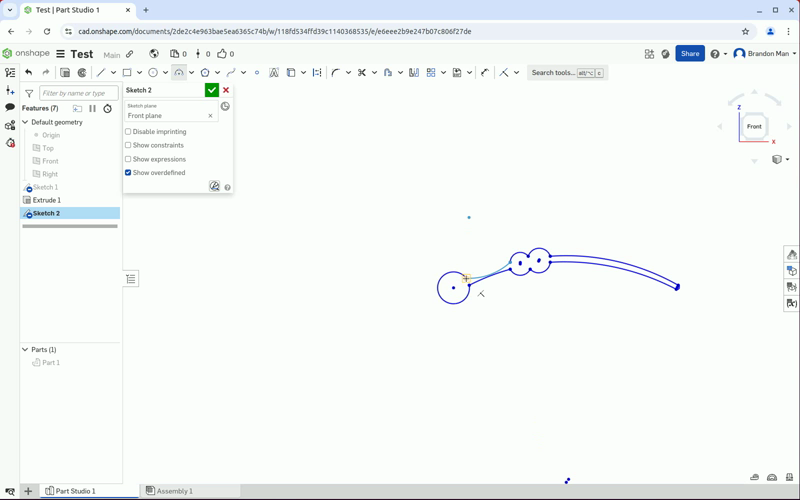
scroll(6)
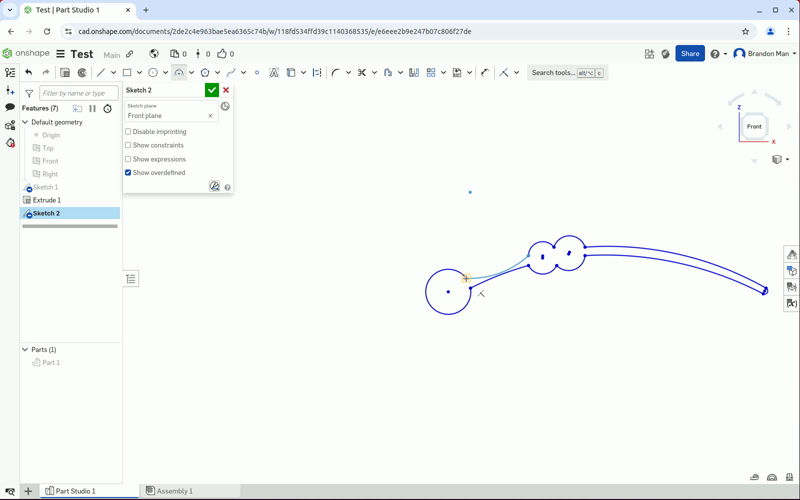
scroll(6)
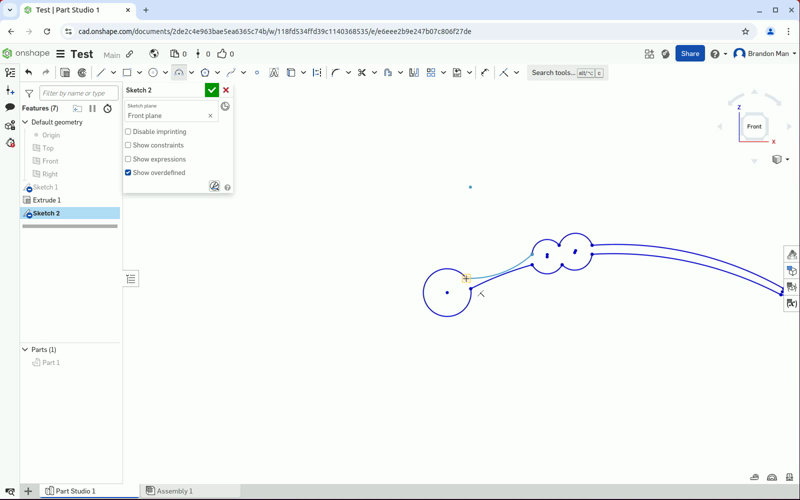
scroll(6)
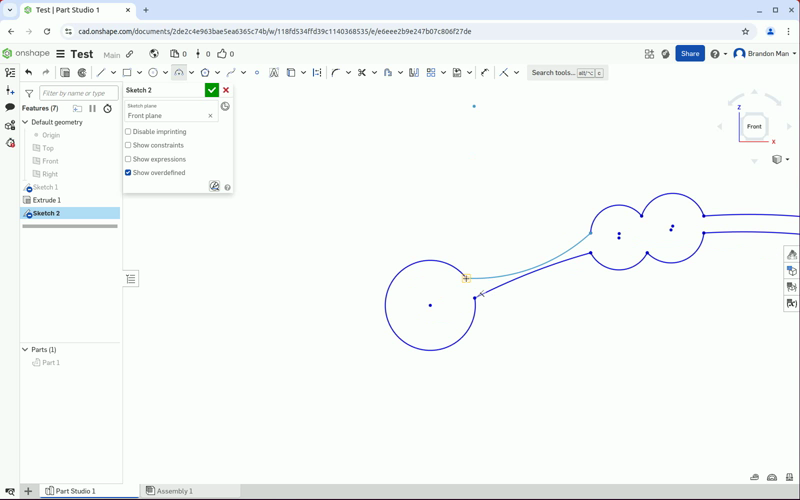
scroll(6)
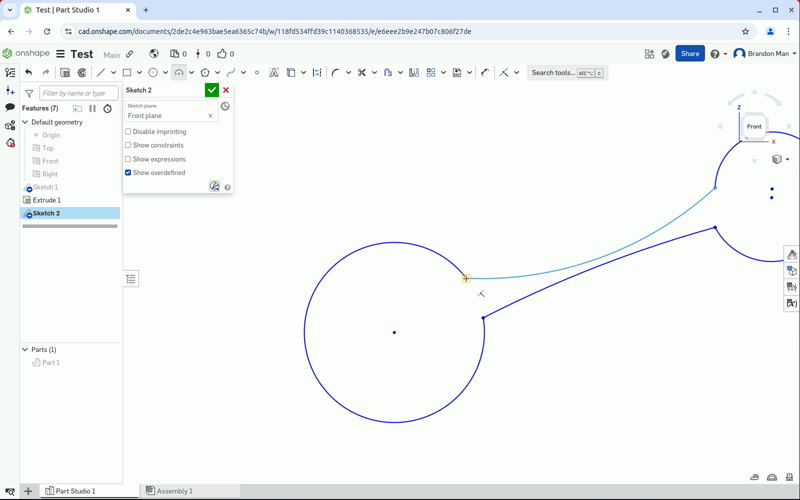
click(466, 278)
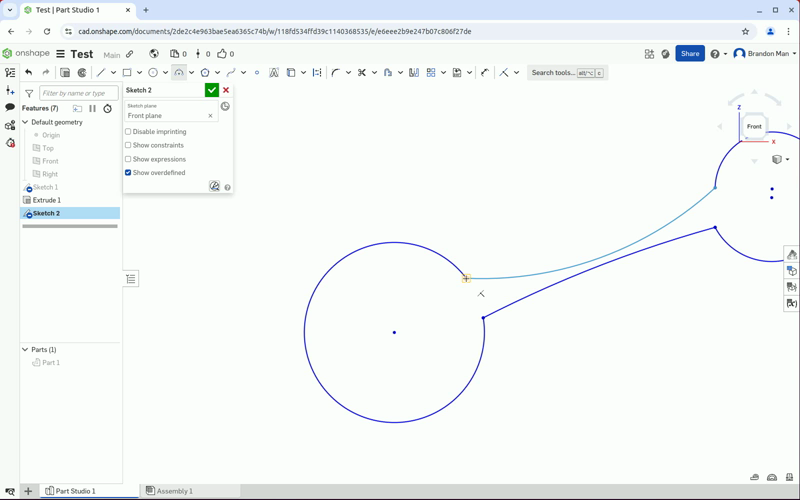
scroll(-6)
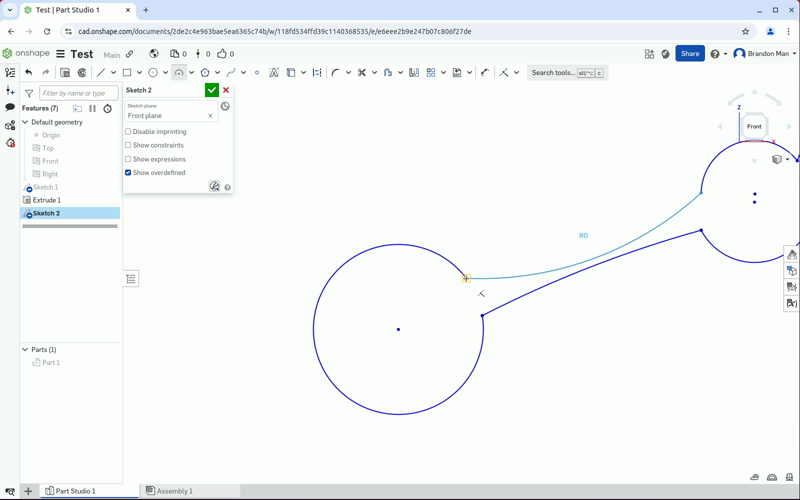
scroll(-6)
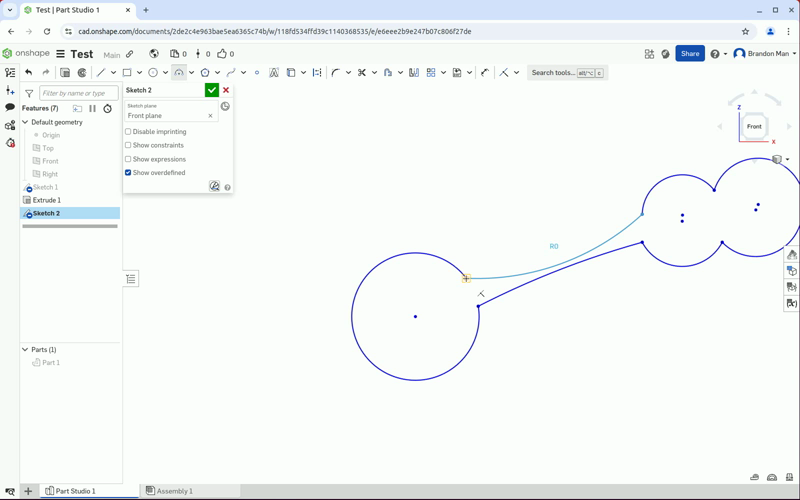
scroll(-6)
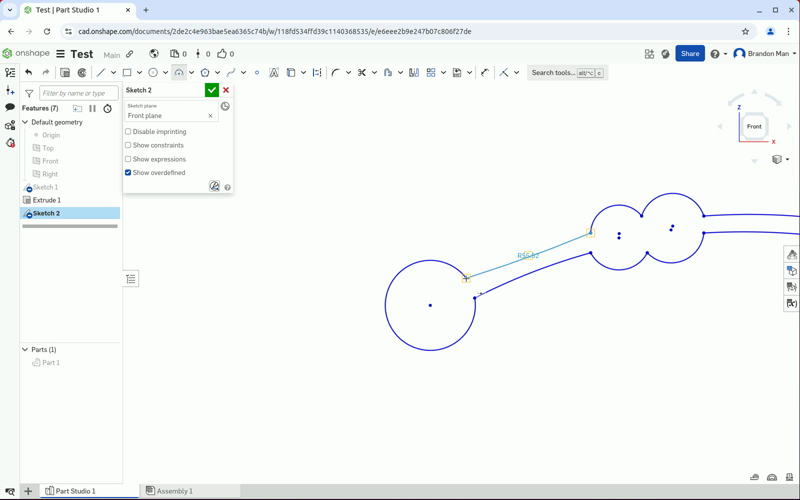
scroll(-6)
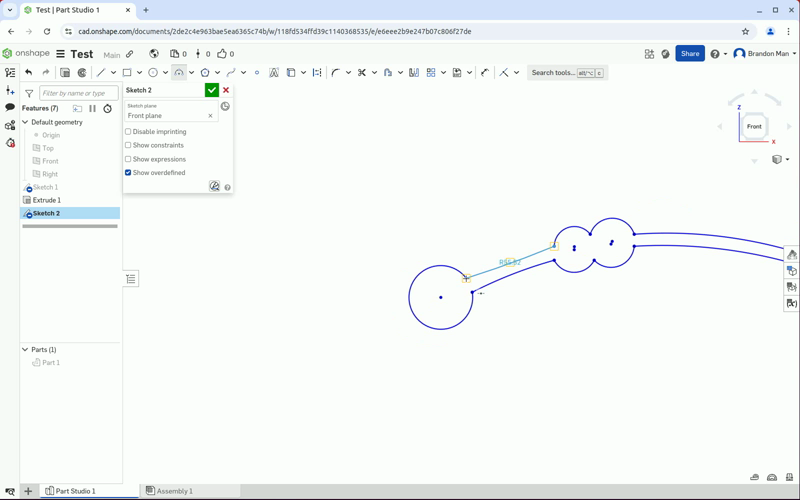
scroll(-6)
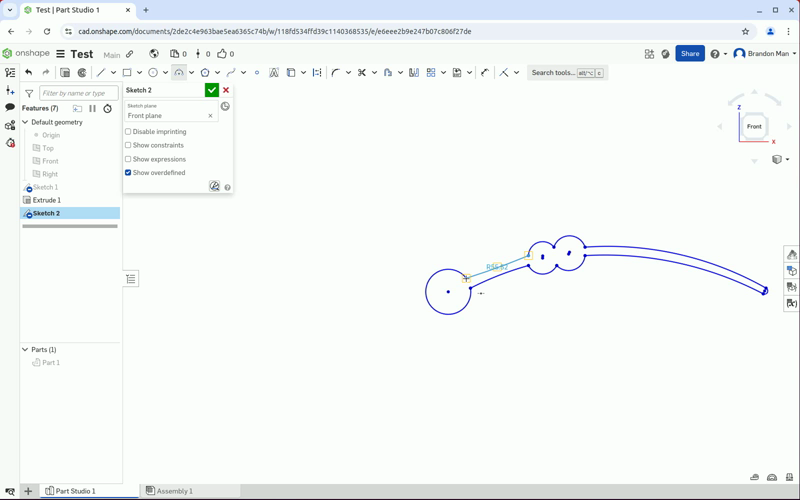
scroll(-6)
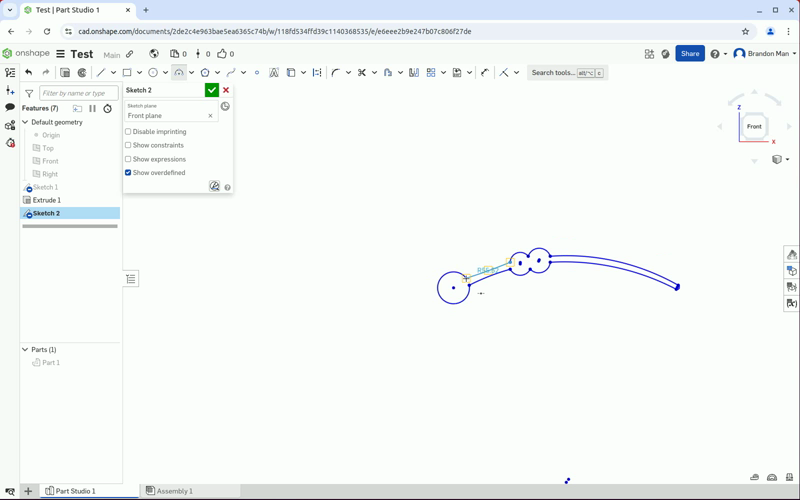
scroll(-6)
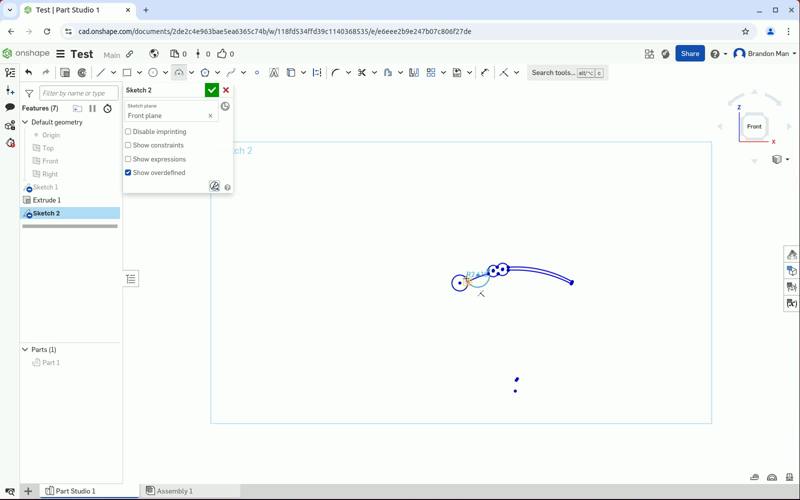
key_down(shift)
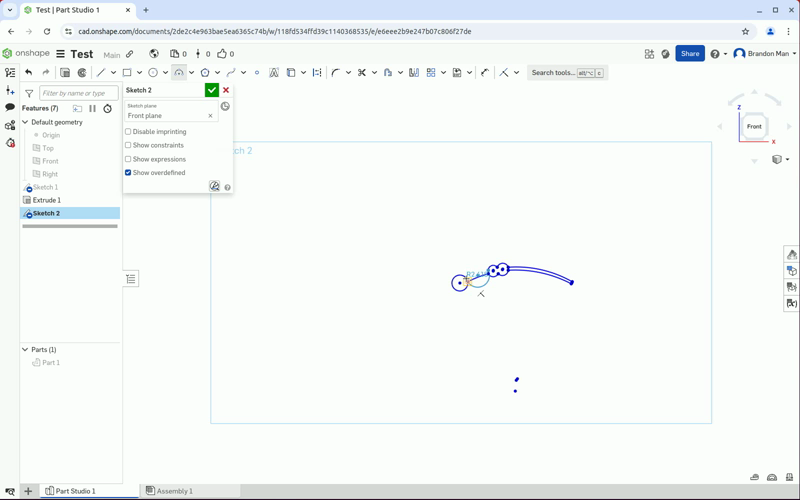
mouse_move(477, 273)
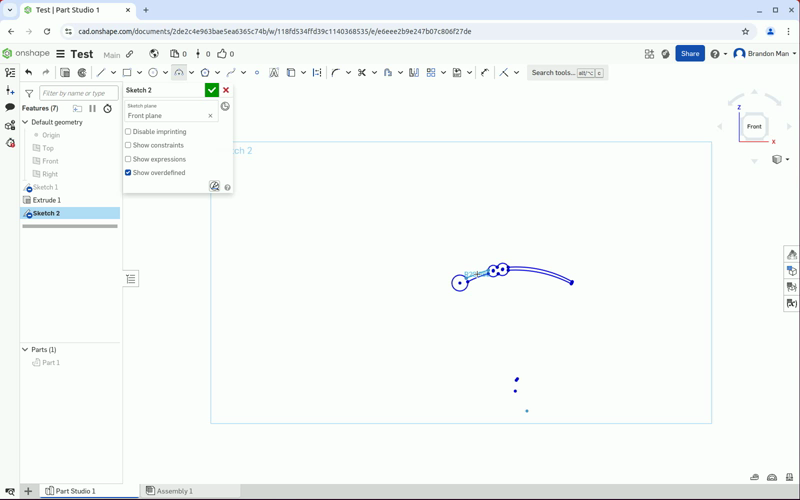
scroll(6)
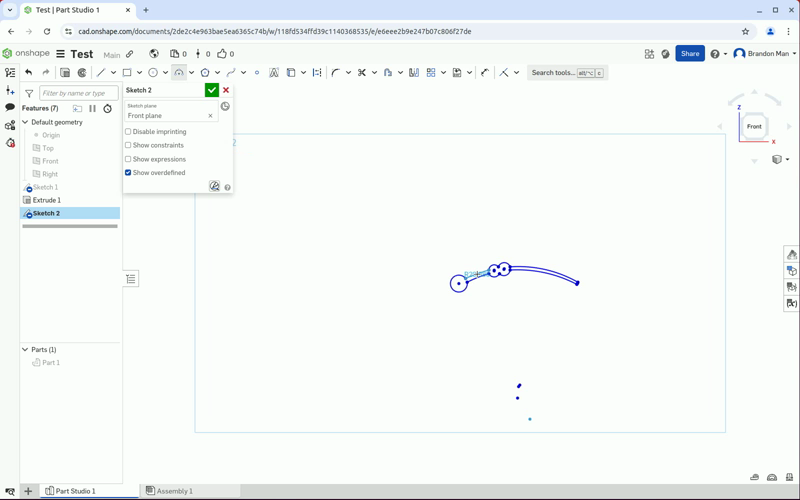
scroll(6)
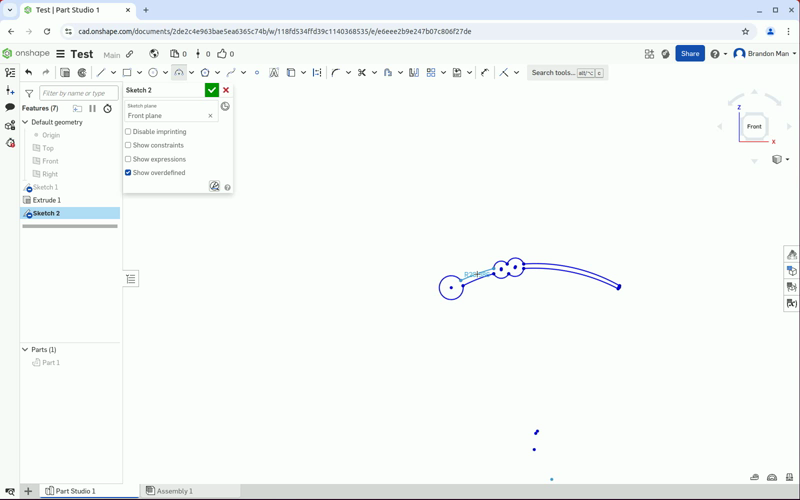
scroll(6)
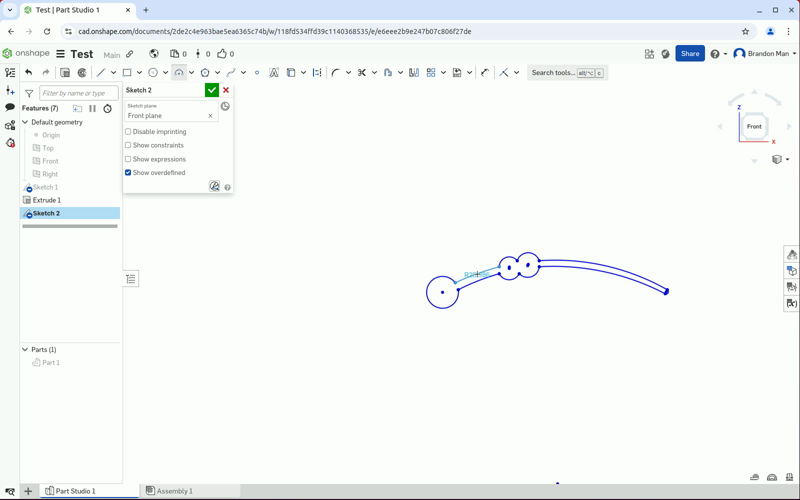
scroll(6)
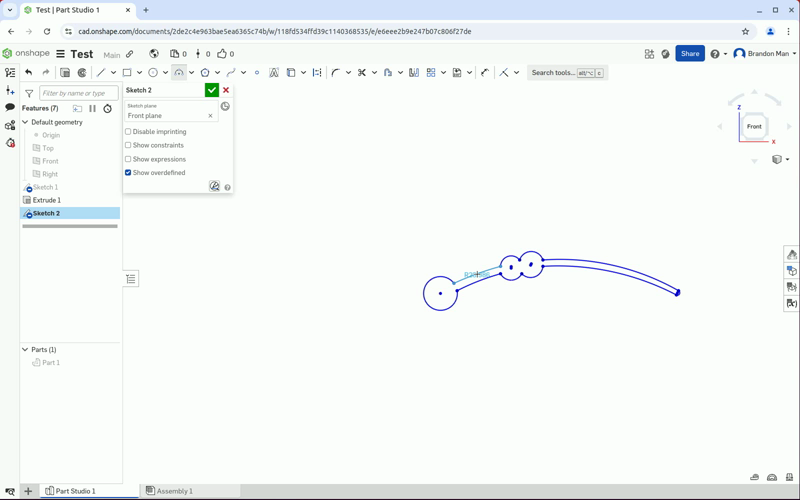
scroll(6)
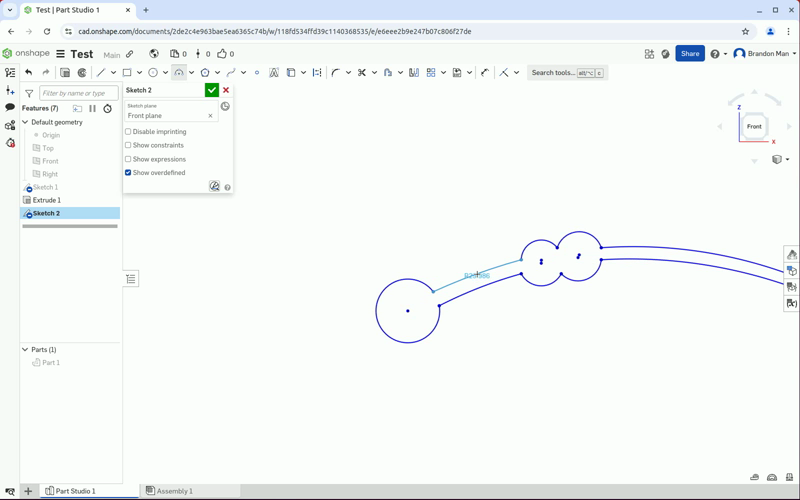
scroll(6)
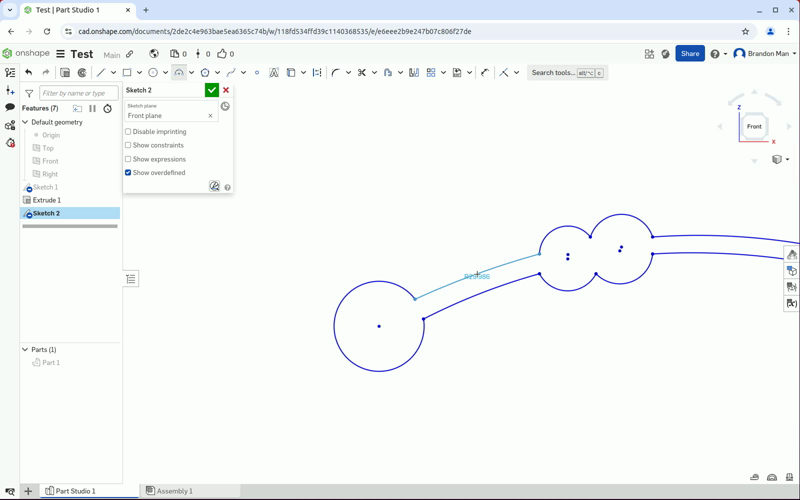
scroll(6)
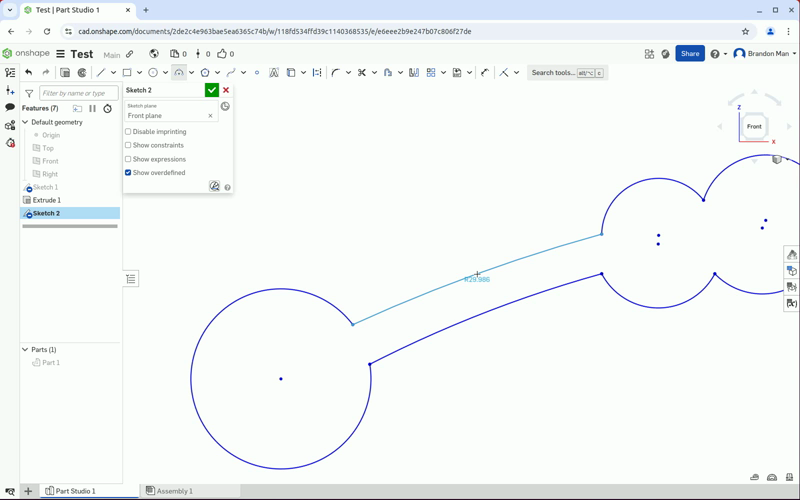
click(477, 273)
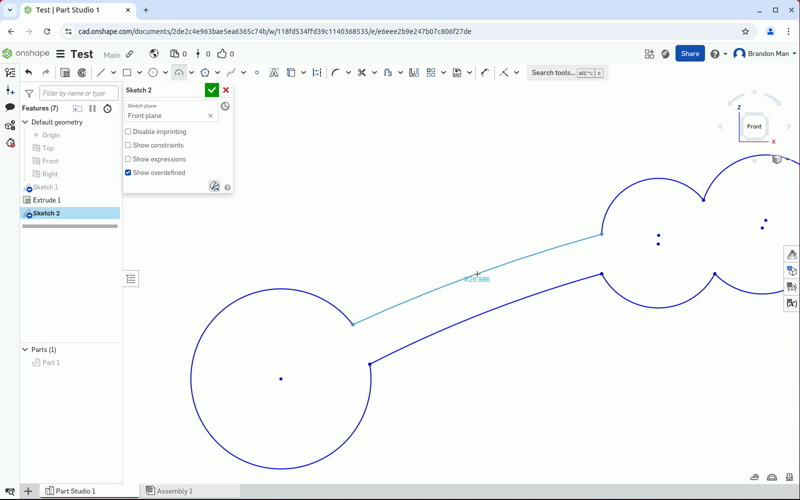
scroll(-6)
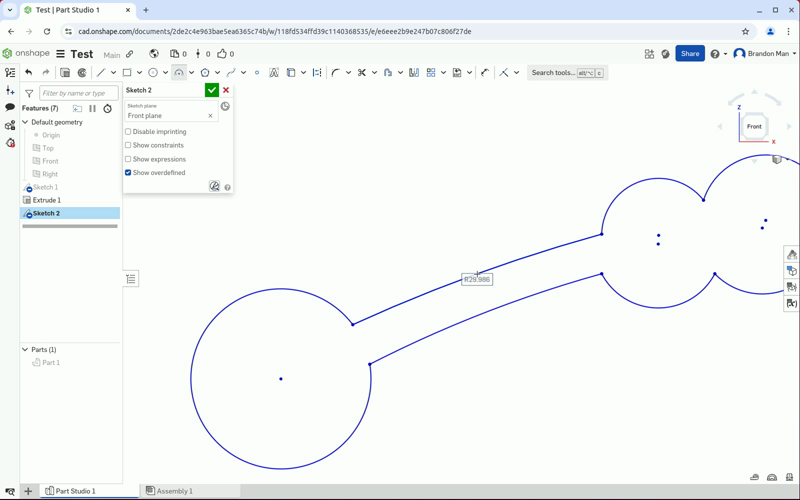
scroll(-6)
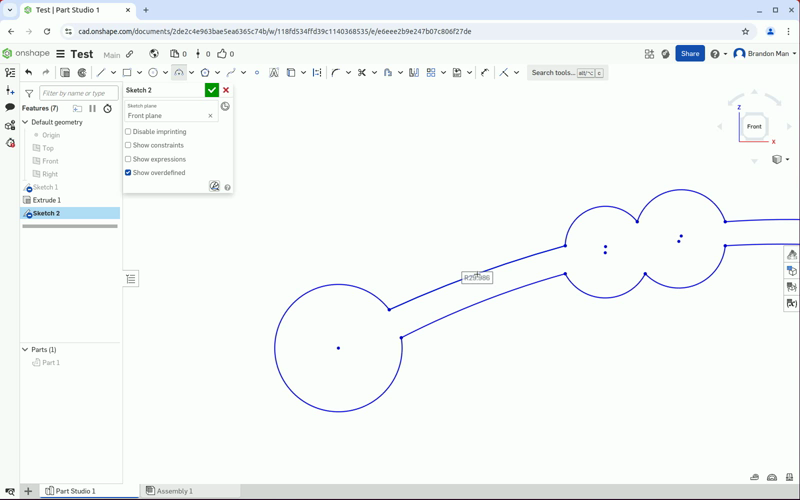
scroll(-6)
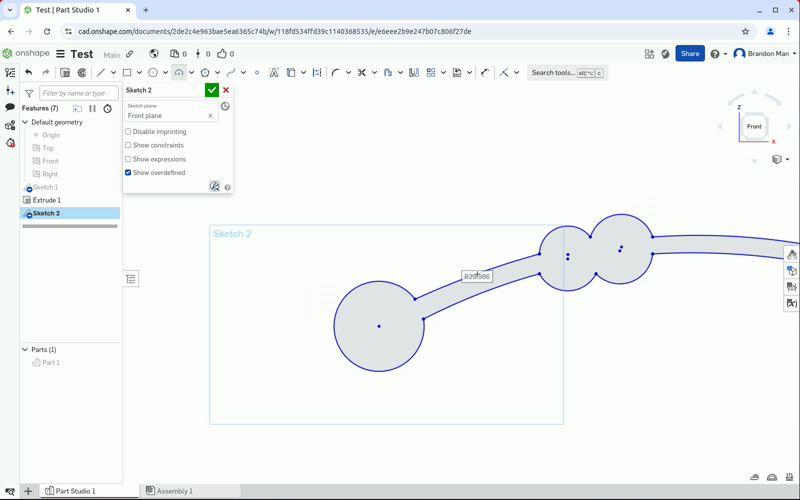
scroll(-6)
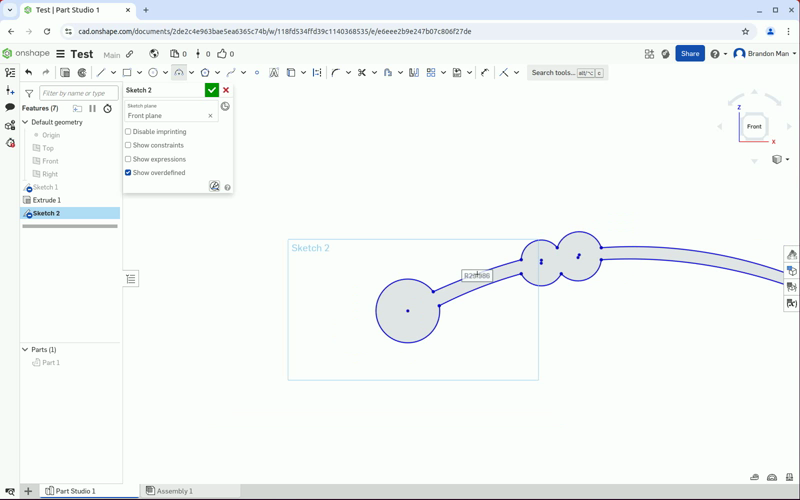
scroll(-6)
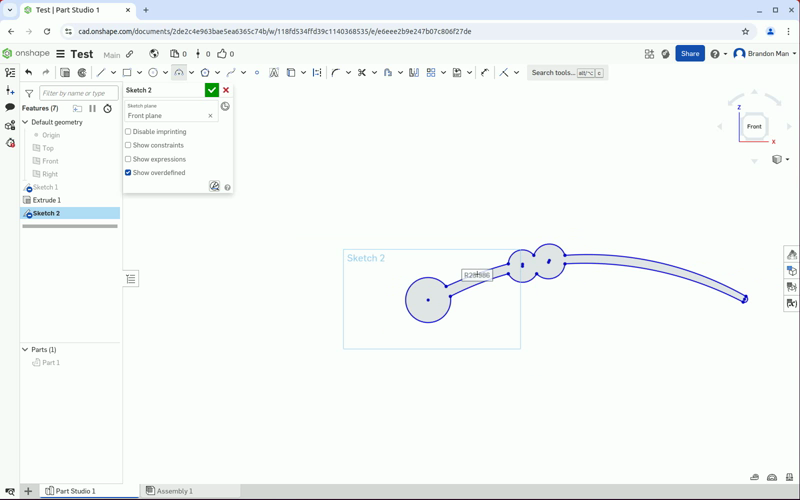
scroll(-6)
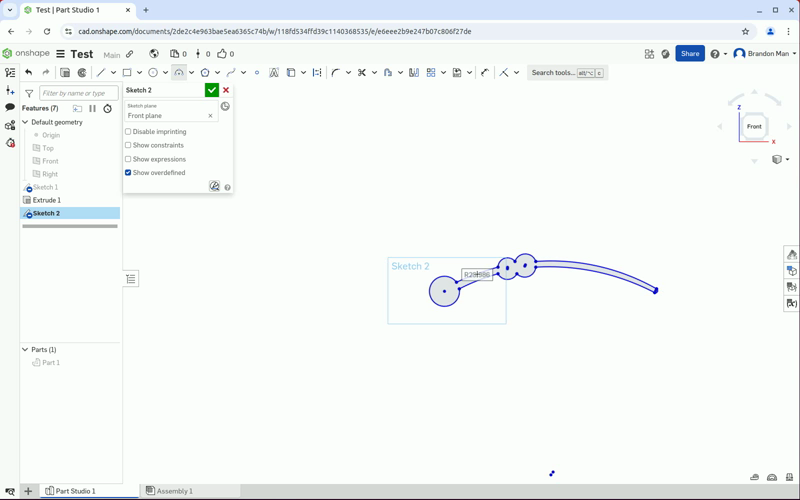
scroll(-6)
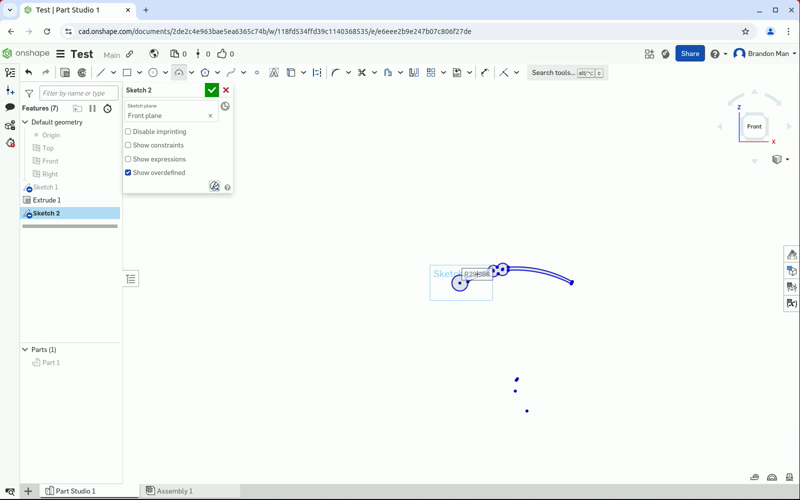
key_up(shift)
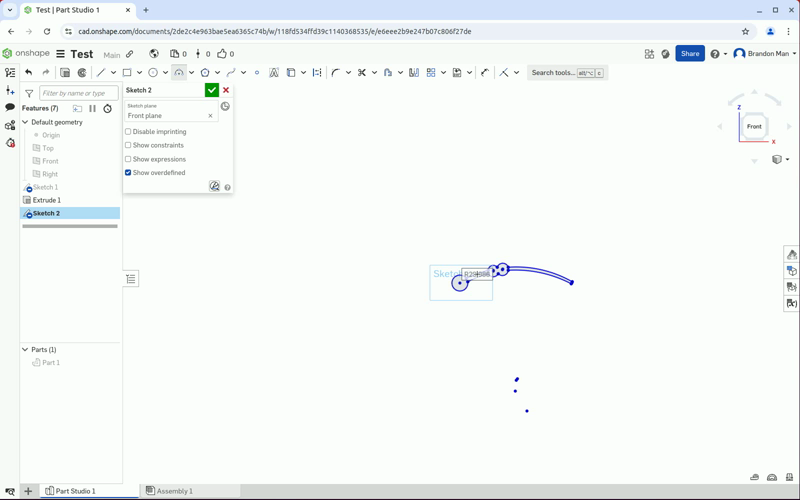
key(esc)
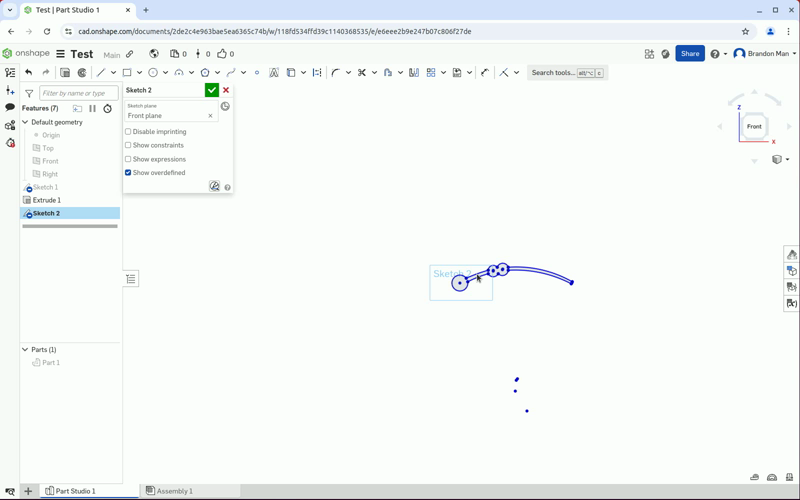
mouse_move(463, 287)
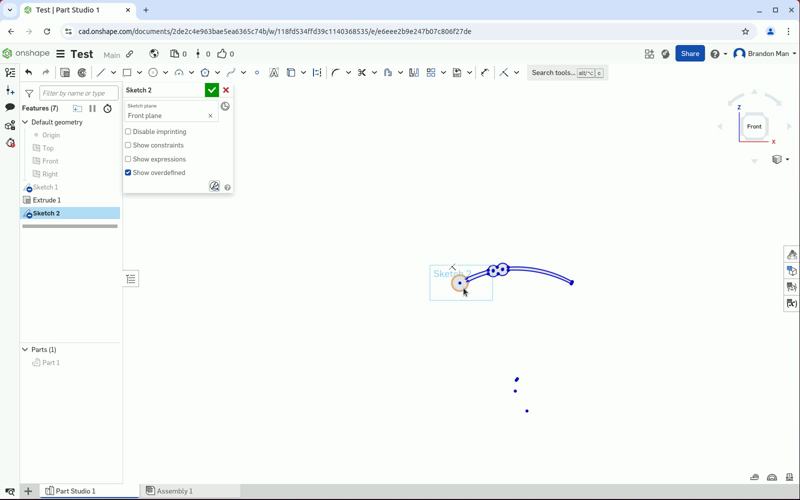
scroll(6)
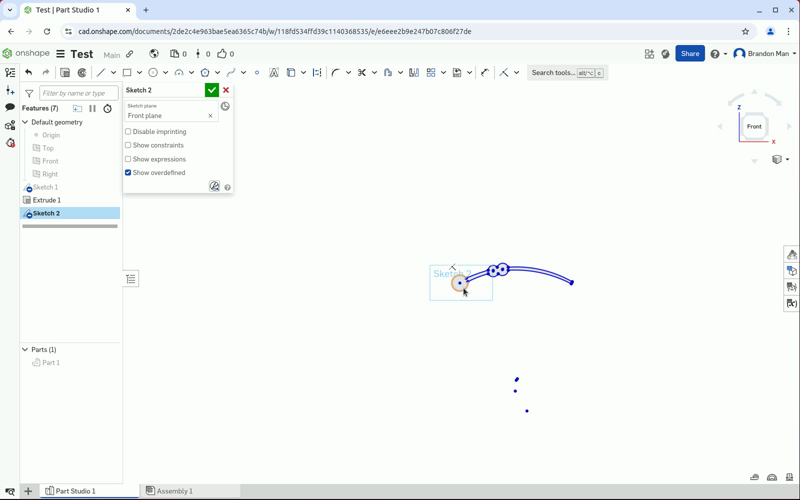
scroll(6)
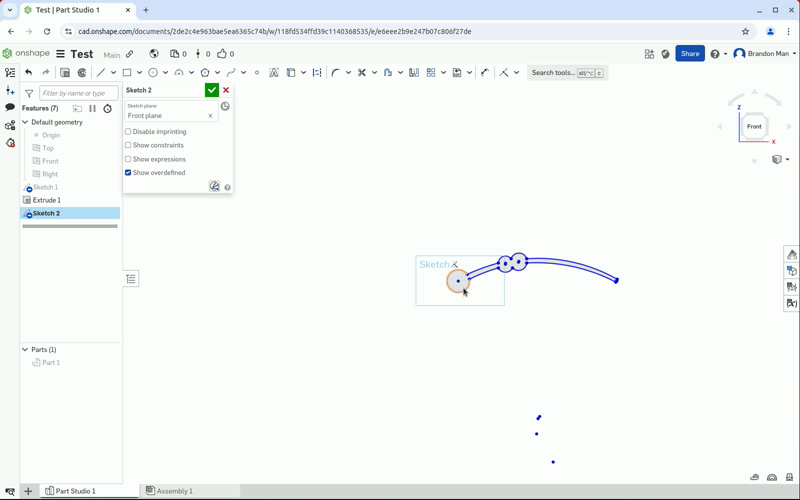
scroll(6)
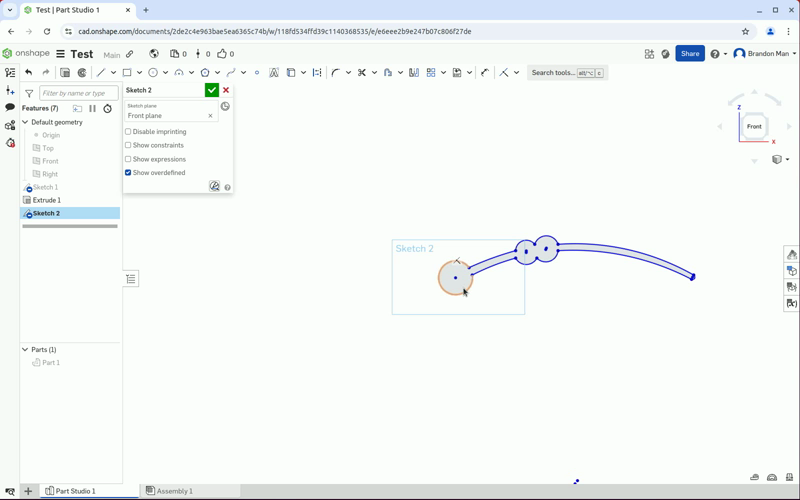
scroll(6)
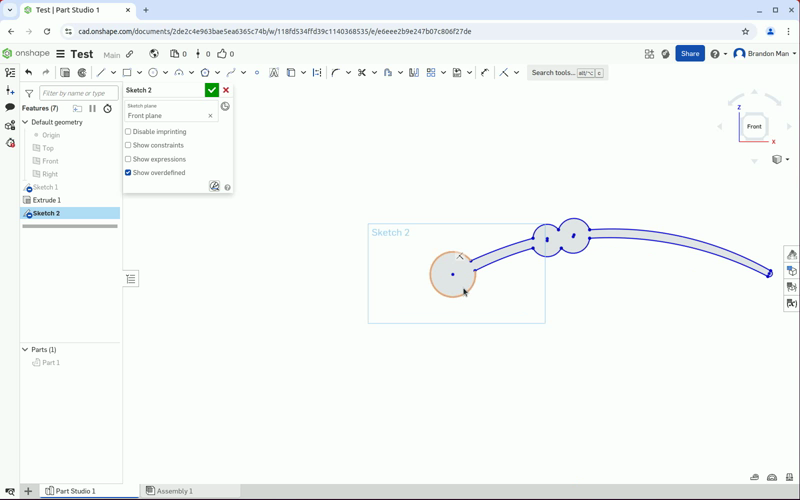
scroll(6)
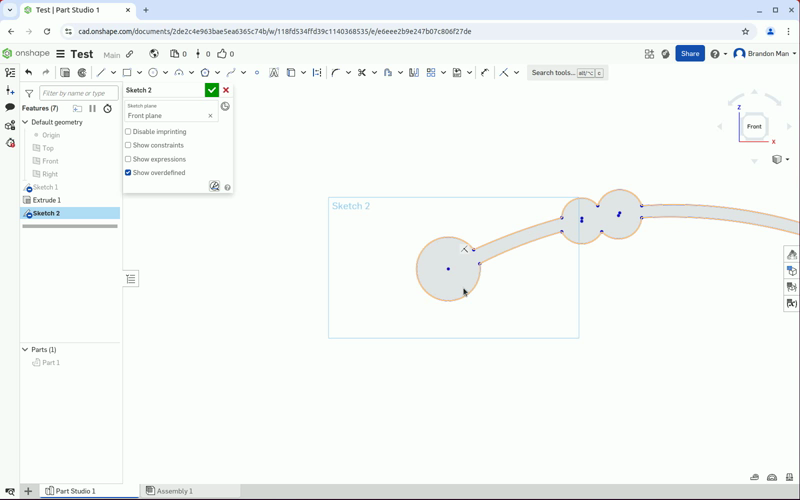
scroll(6)
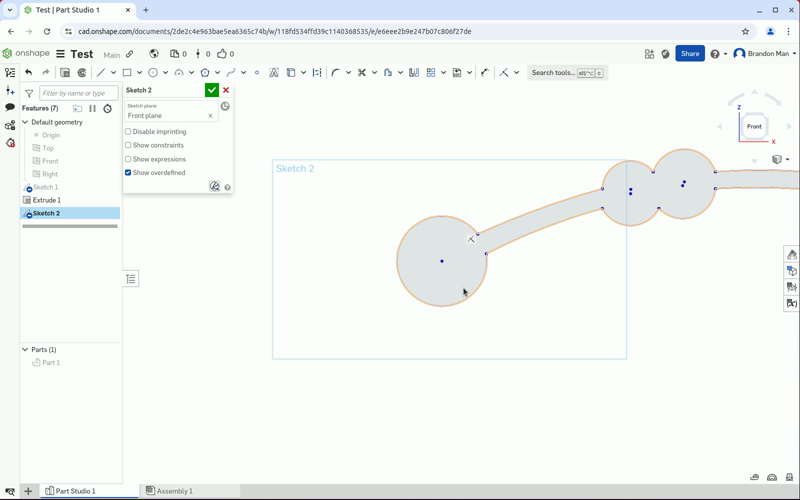
scroll(6)
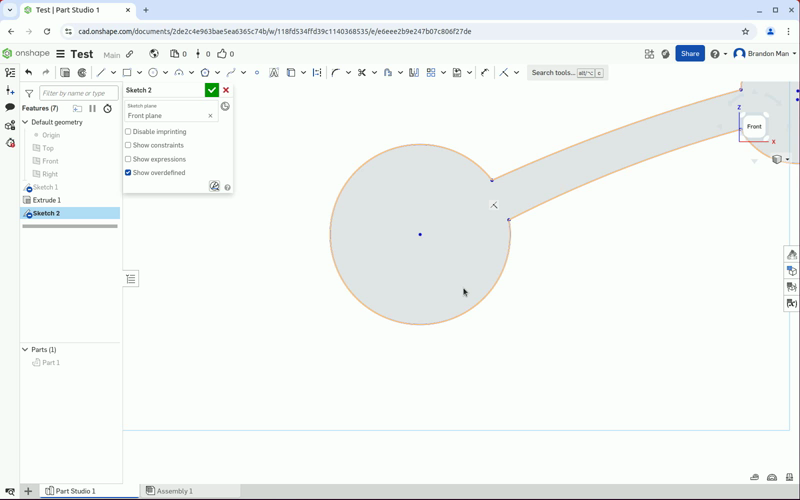
click(463, 287)
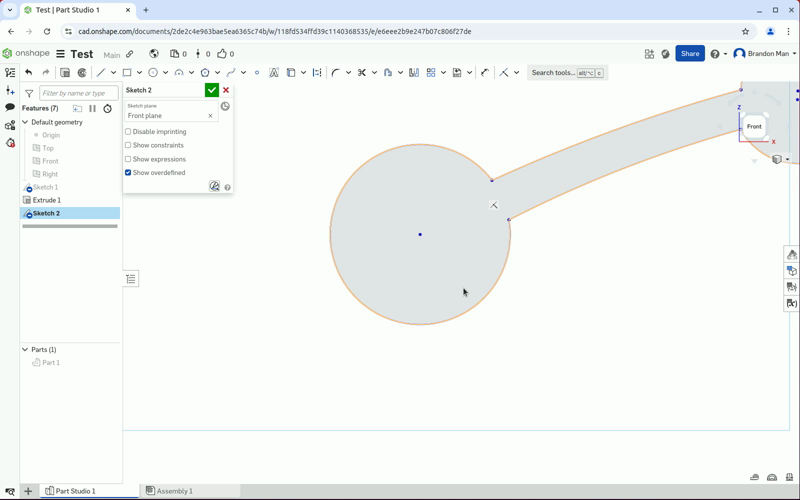
scroll(-6)
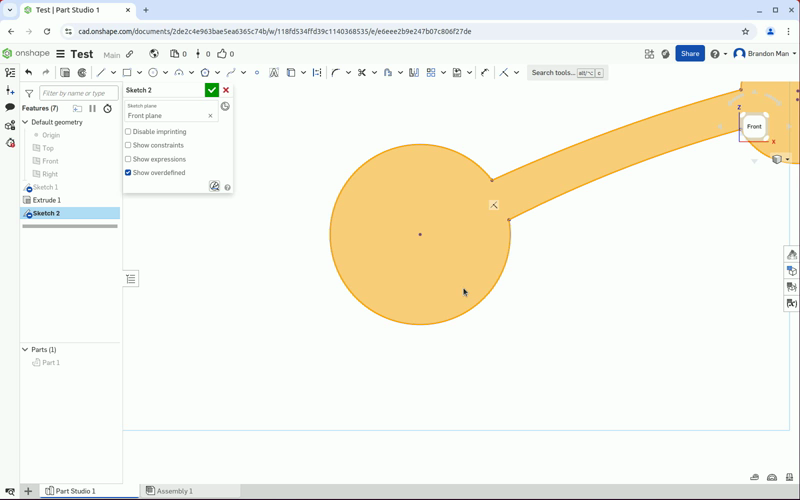
scroll(-6)
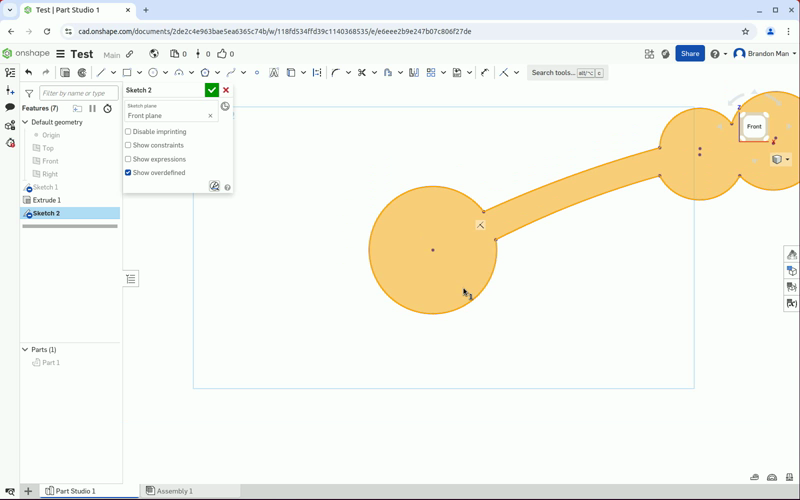
scroll(-6)
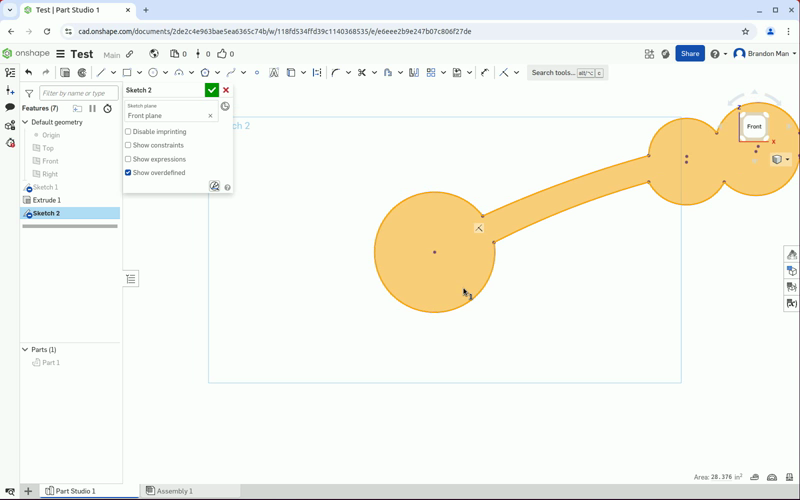
scroll(-6)
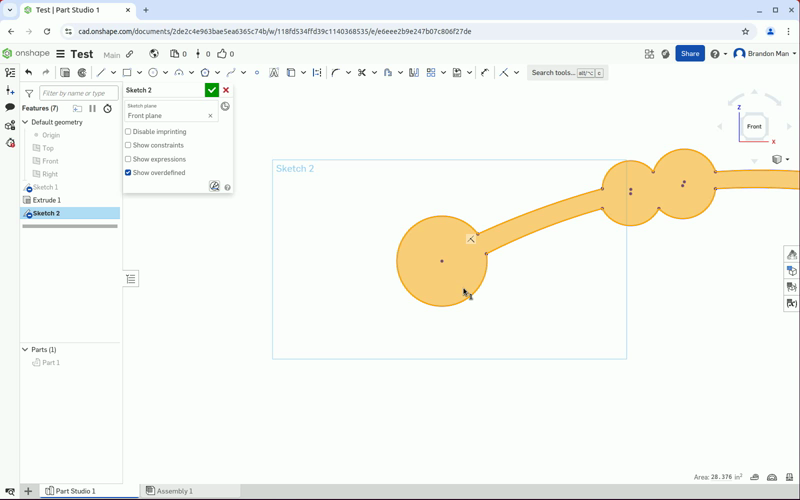
scroll(-6)
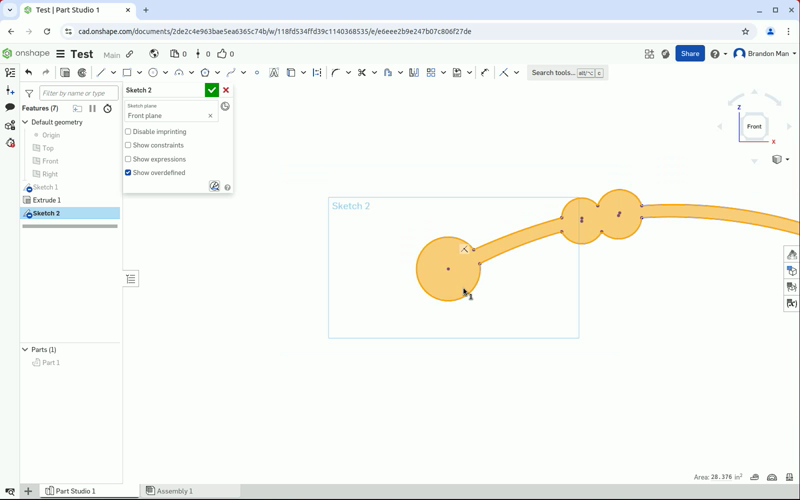
scroll(-6)
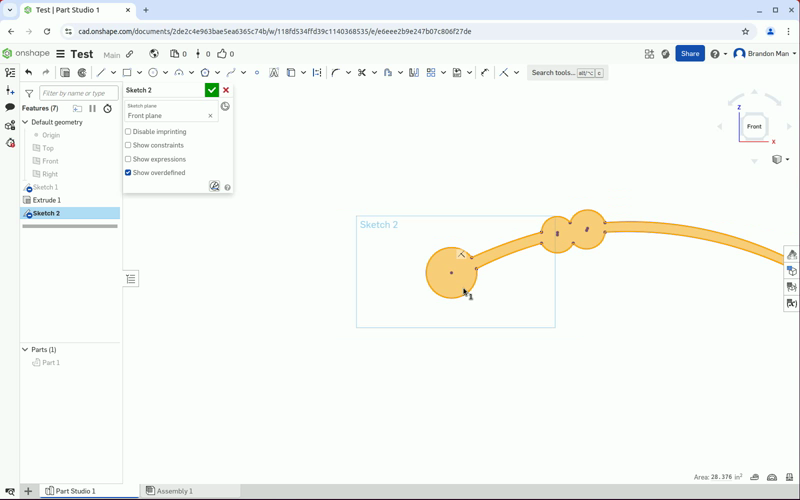
scroll(-6)
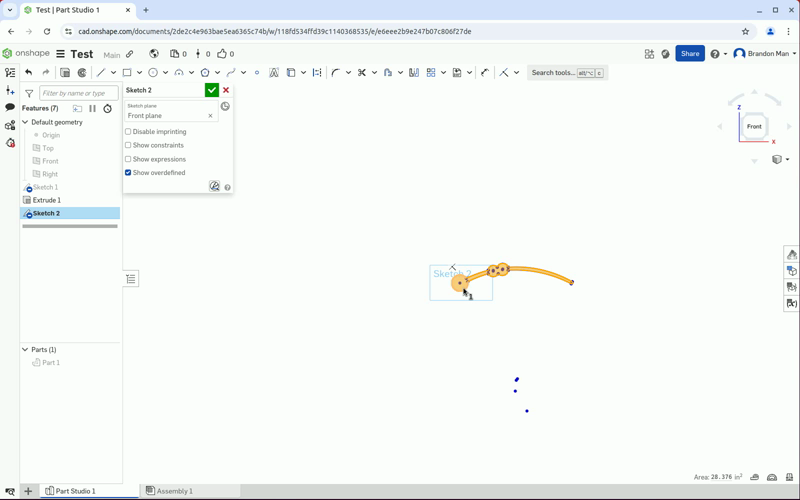
mouse_move(73, 352)
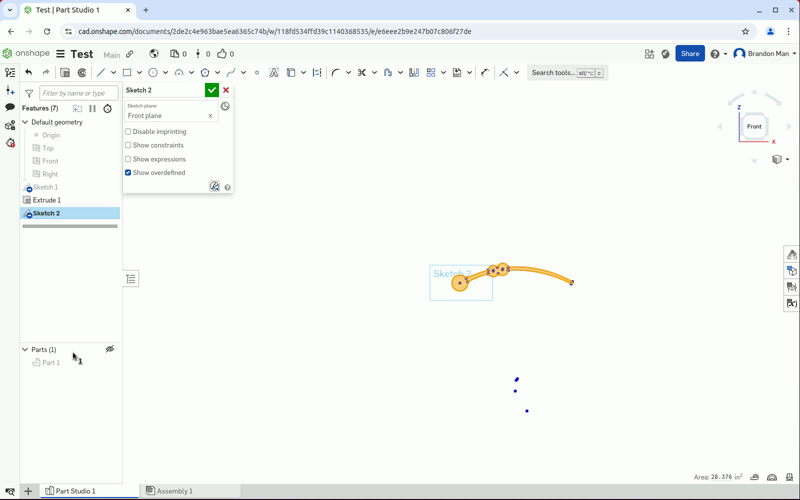
key(shift+y)
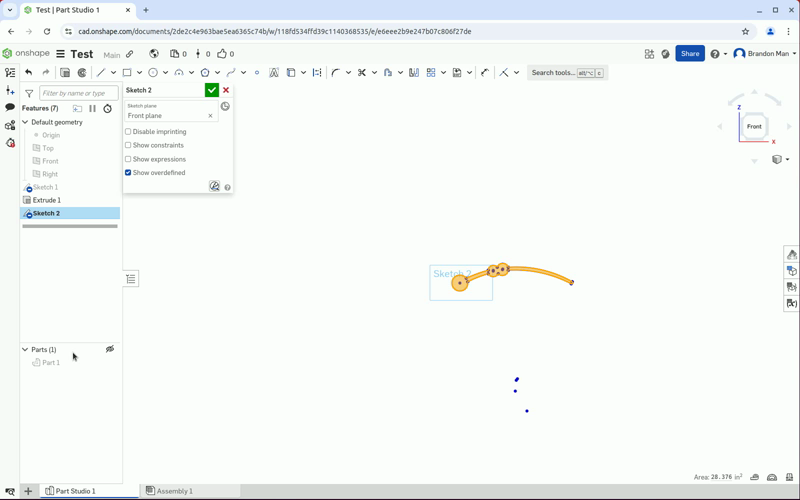
key(shift+e)
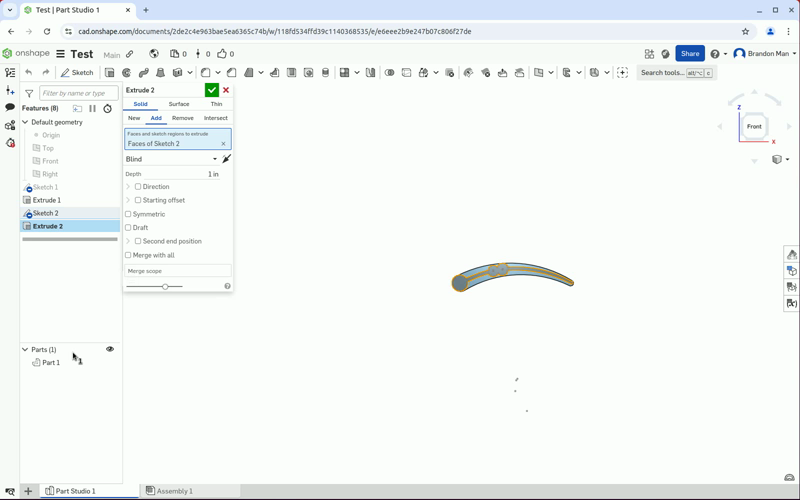
mouse_move(143, 106)
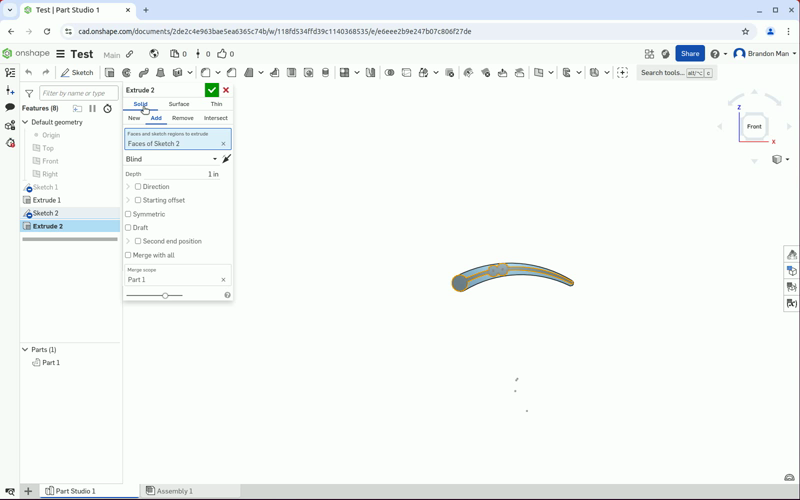
click(143, 106)
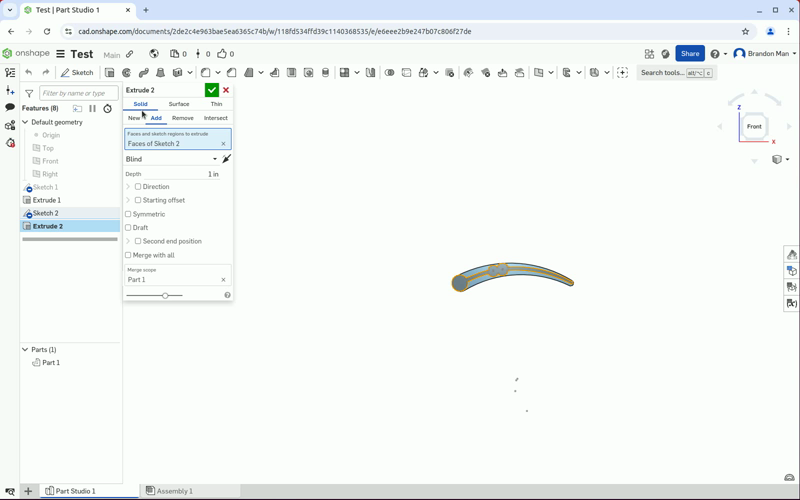
mouse_move(137, 120)
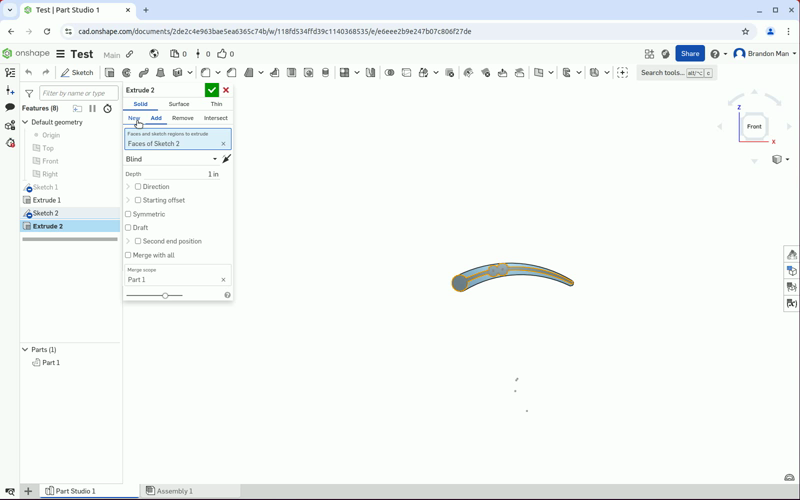
click(137, 120)
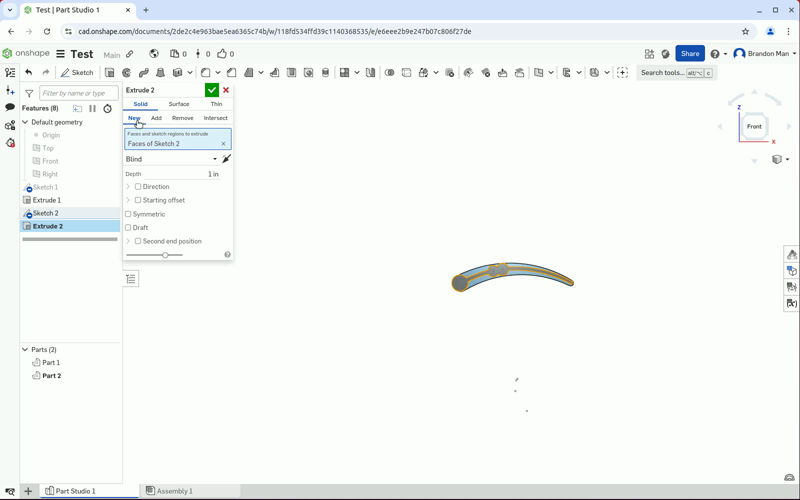
key(tab, 4)
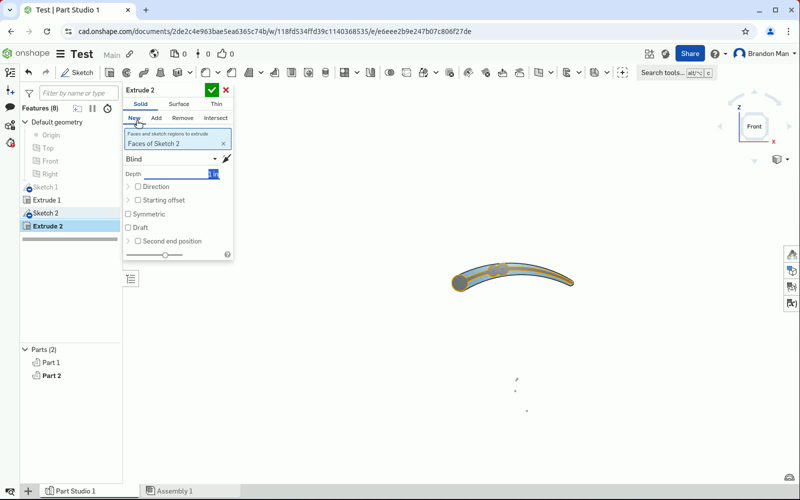
text(0.962)
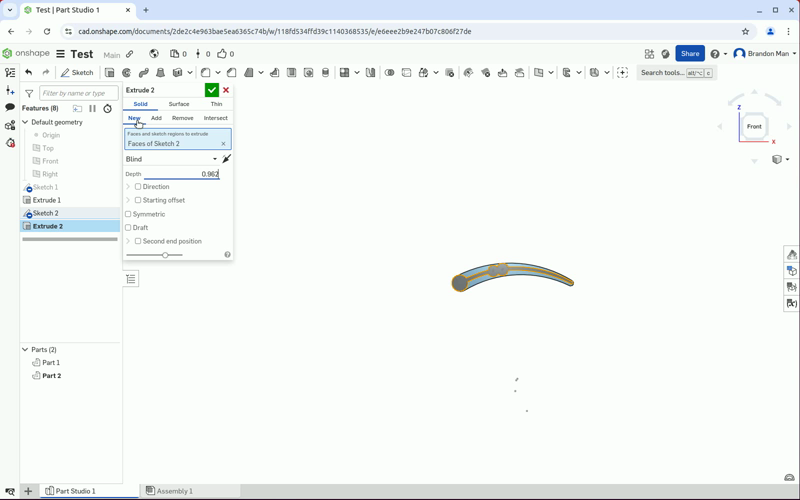
key(tab, 3)
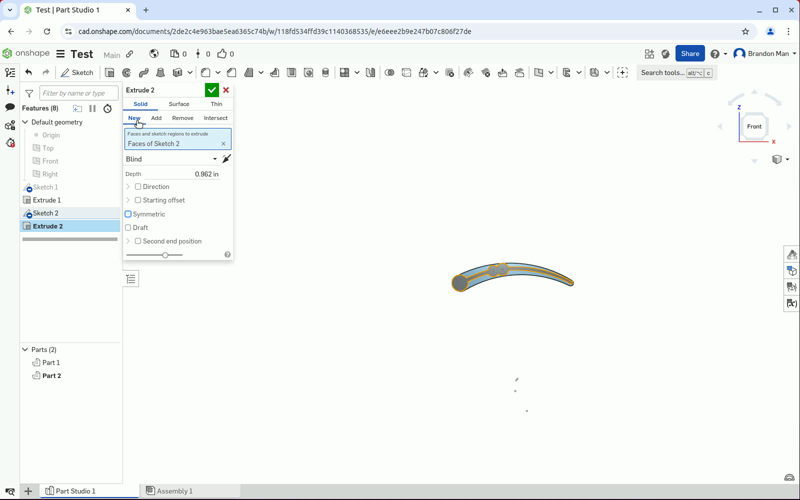
key(space)
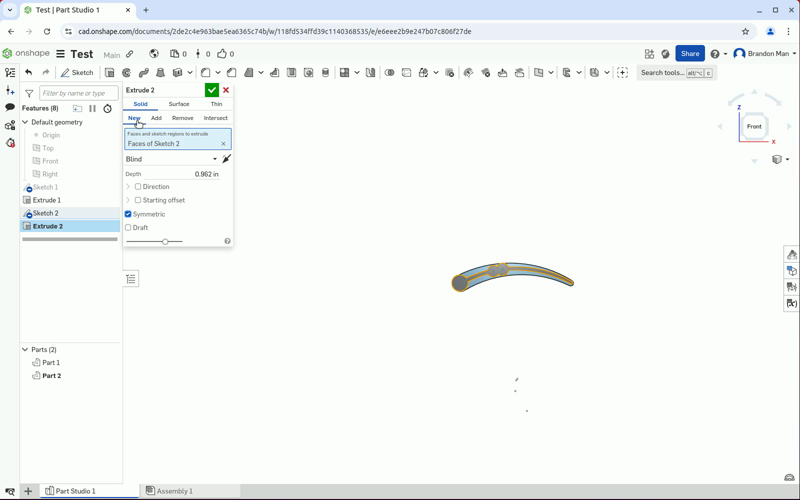
key(enter)
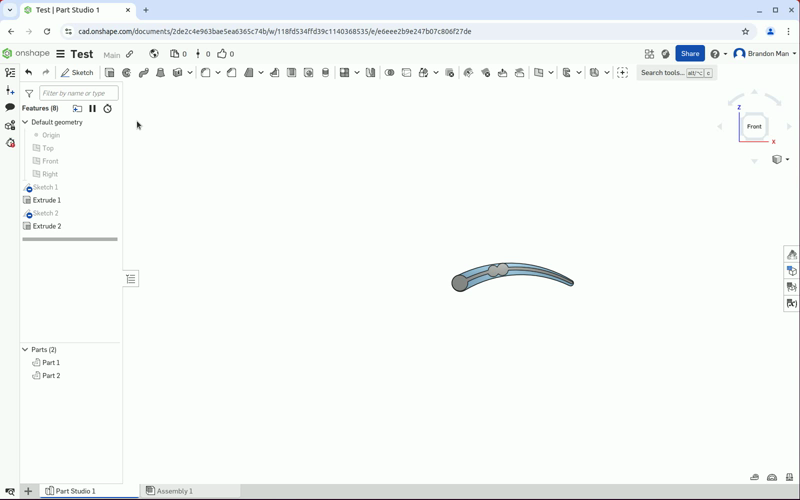
key(shift+h)
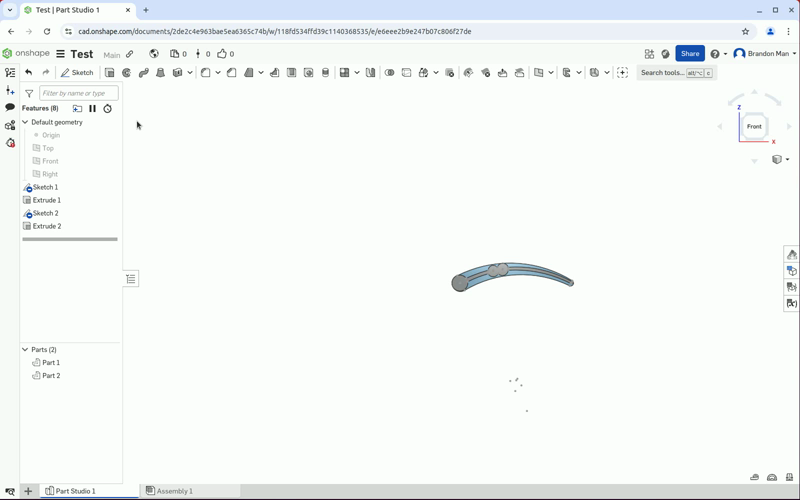
key(shift+h)
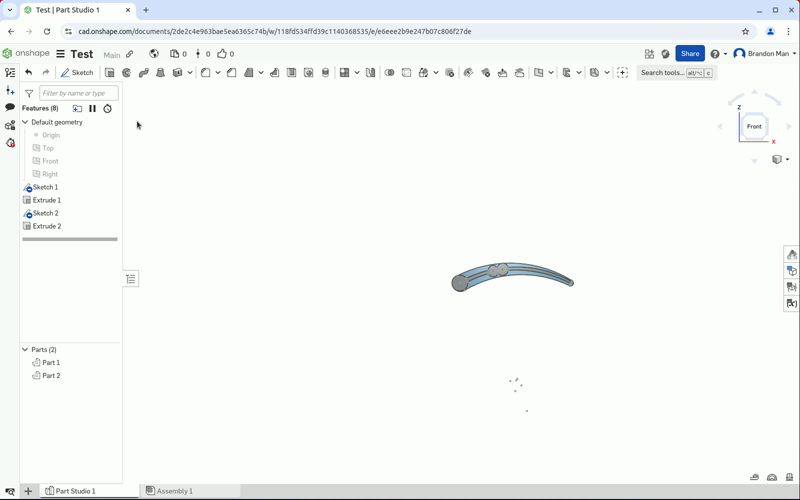
key(shift+7)
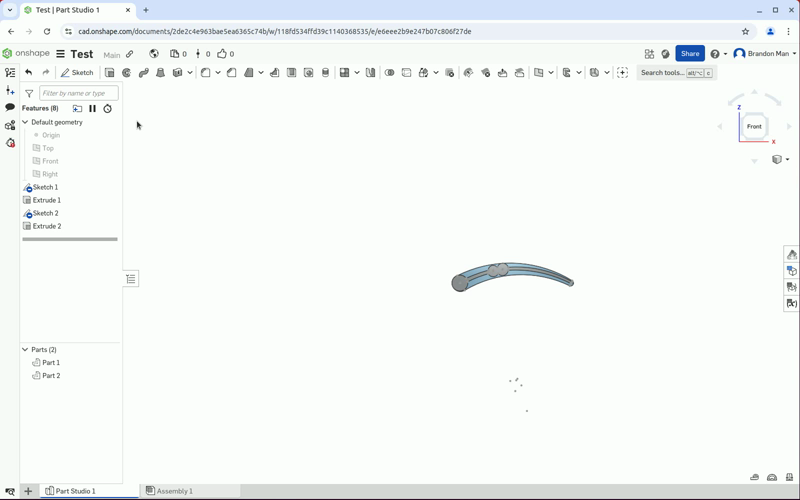
key(left, 2)
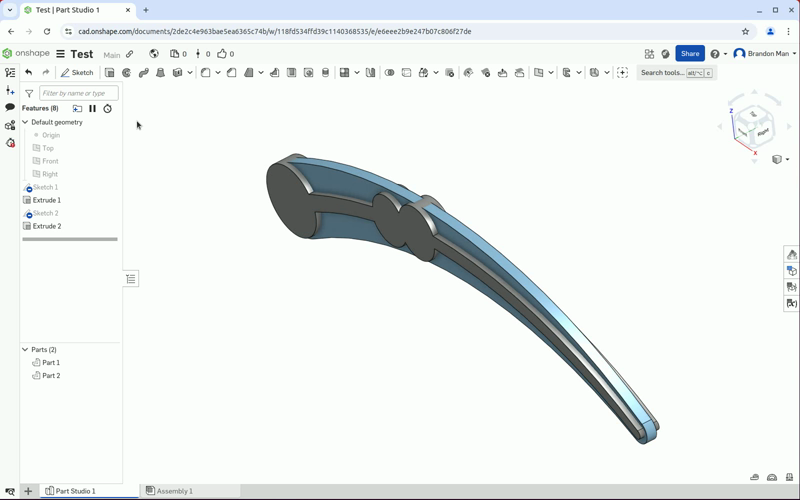
key(down, 2)
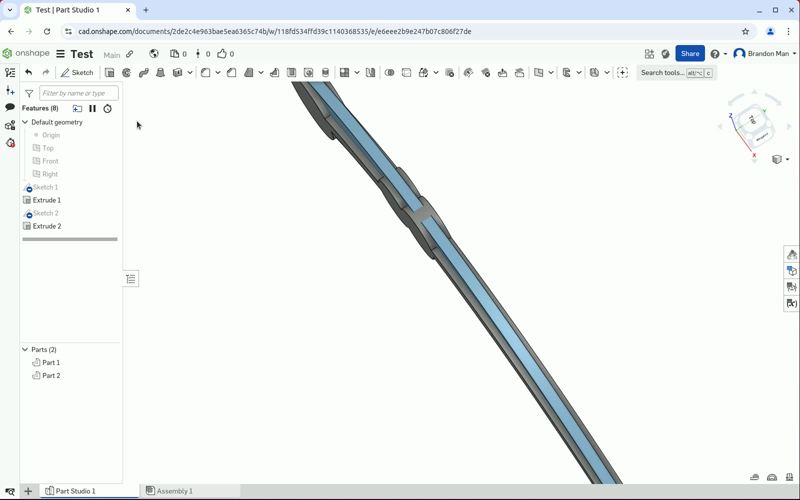
key(up, 2)
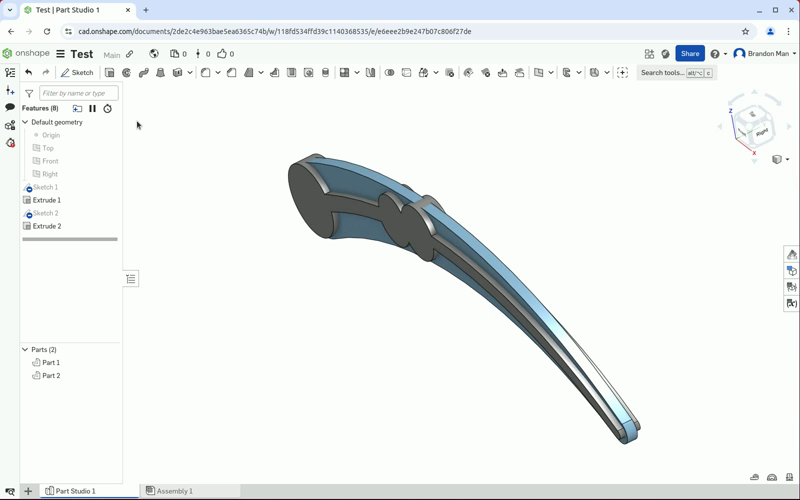
key(right, 2)
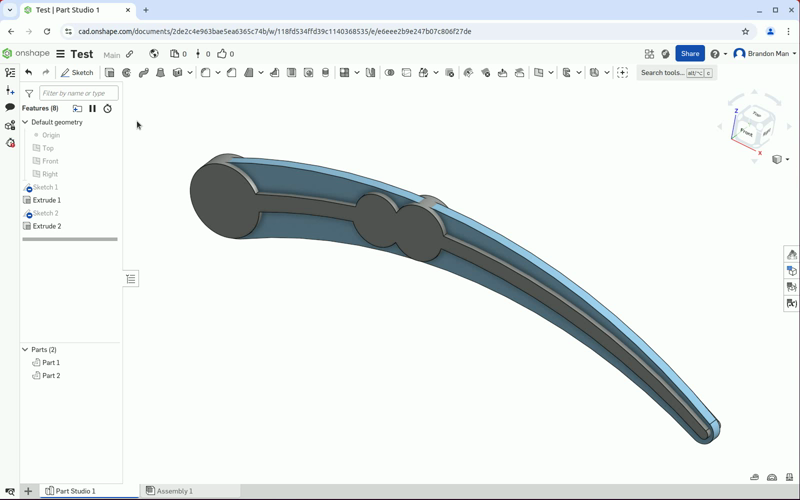
mouse_move(73, 189)
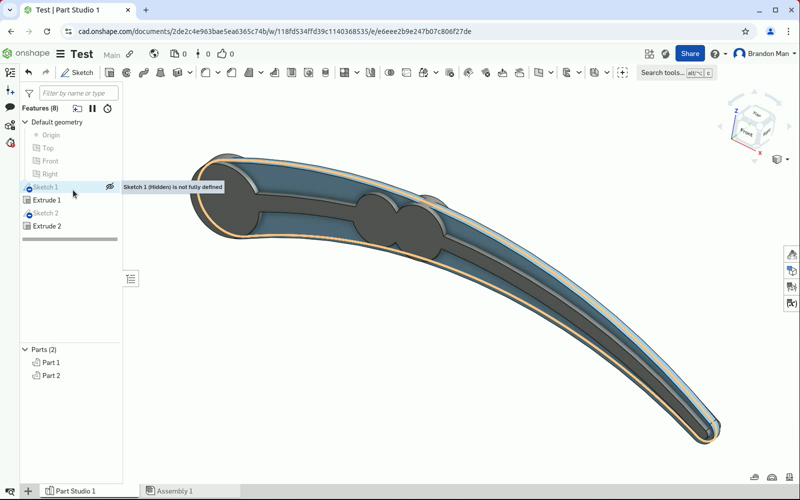
click(73, 189)